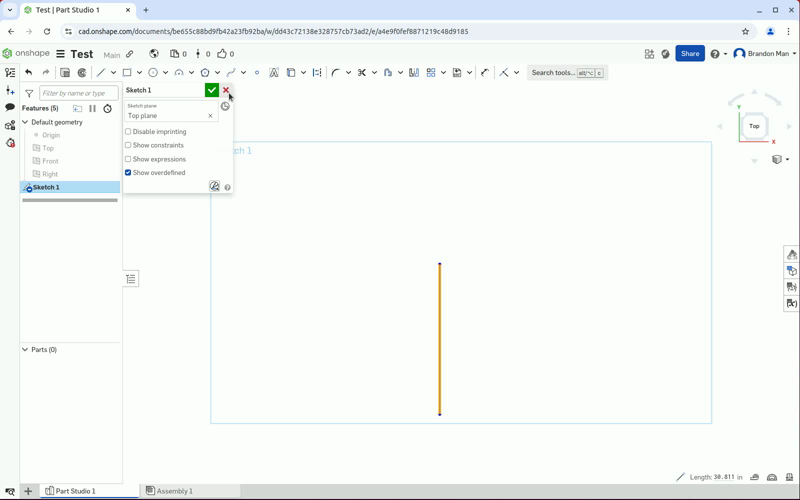
key(shift+h)
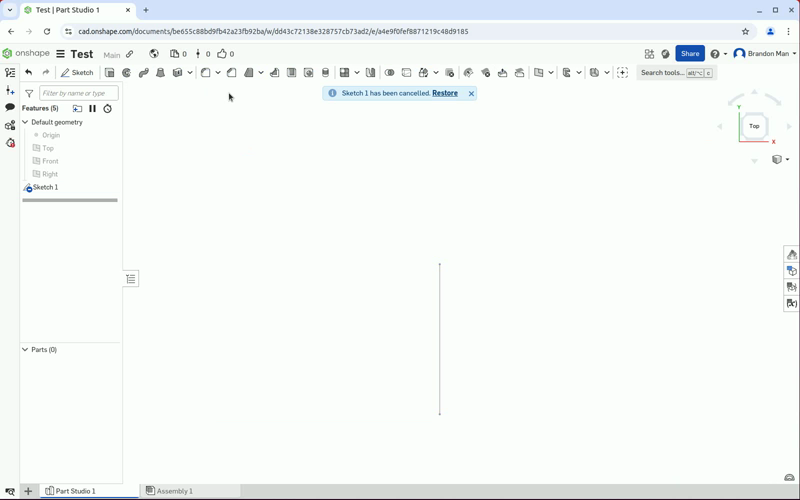
key(shift+s)
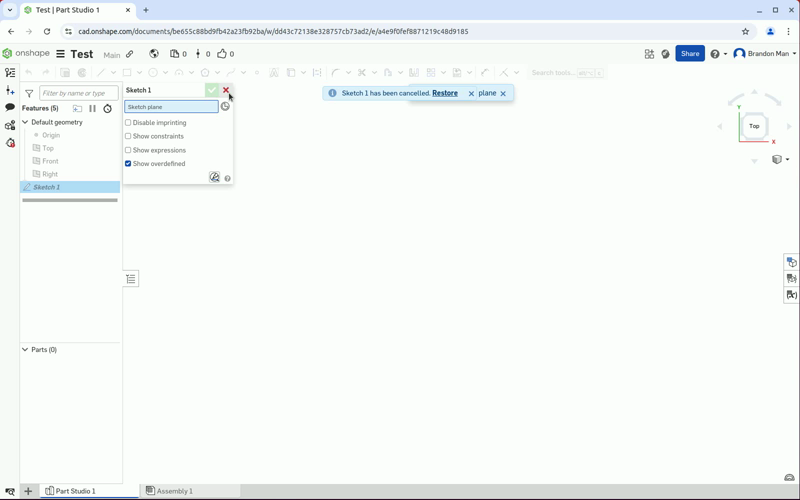
mouse_move(73, 150)
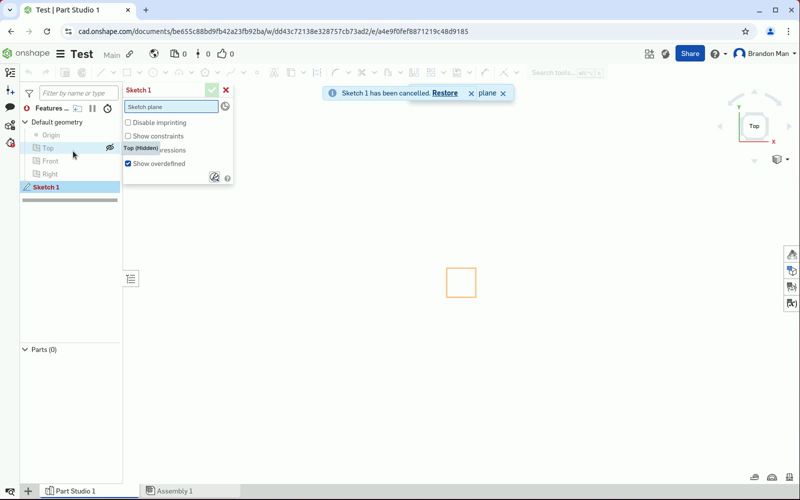
click(73, 150)
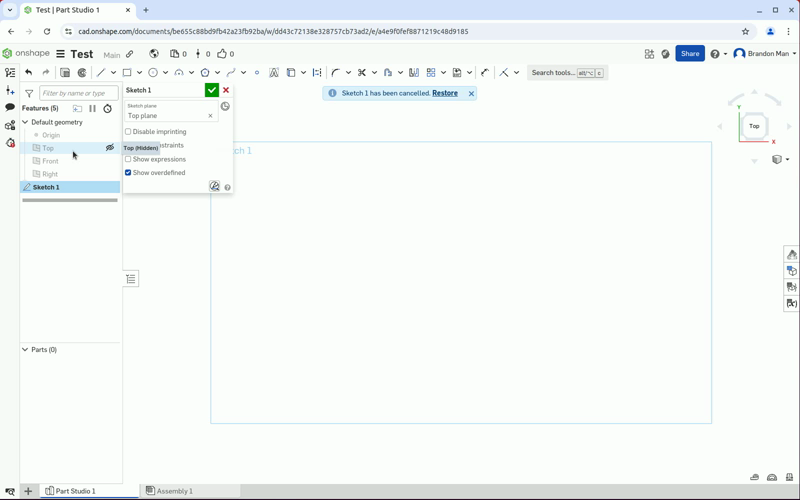
mouse_move(73, 352)
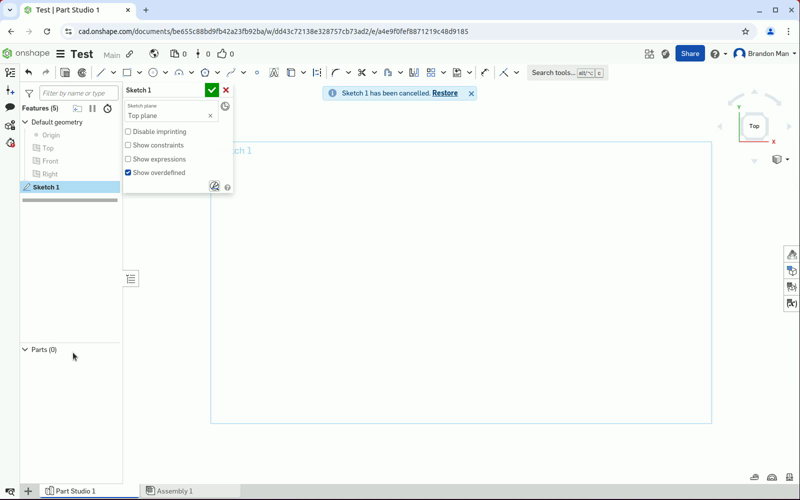
key(y)
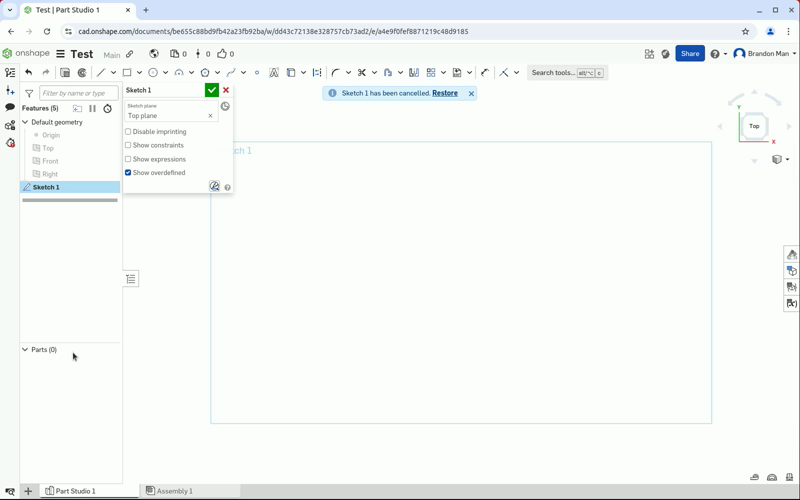
key(l)
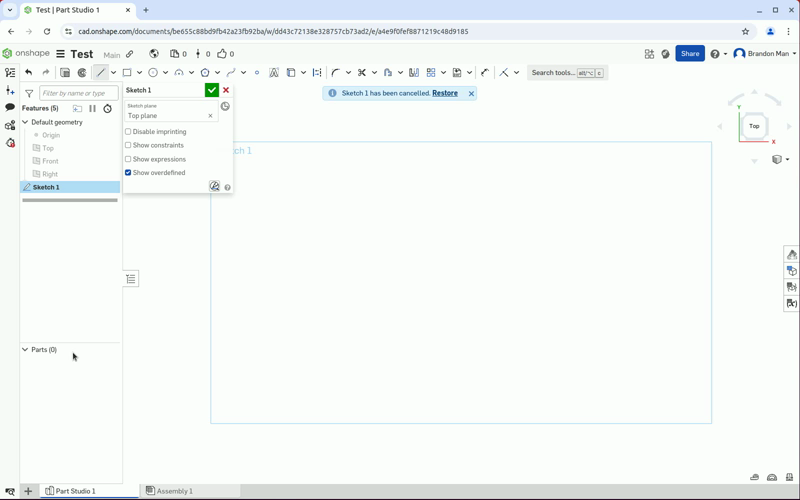
key_down(shift)
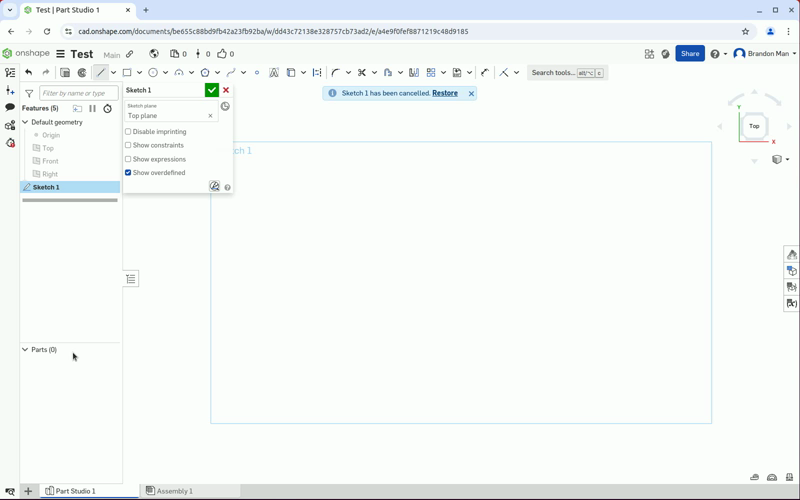
mouse_move(439, 395)
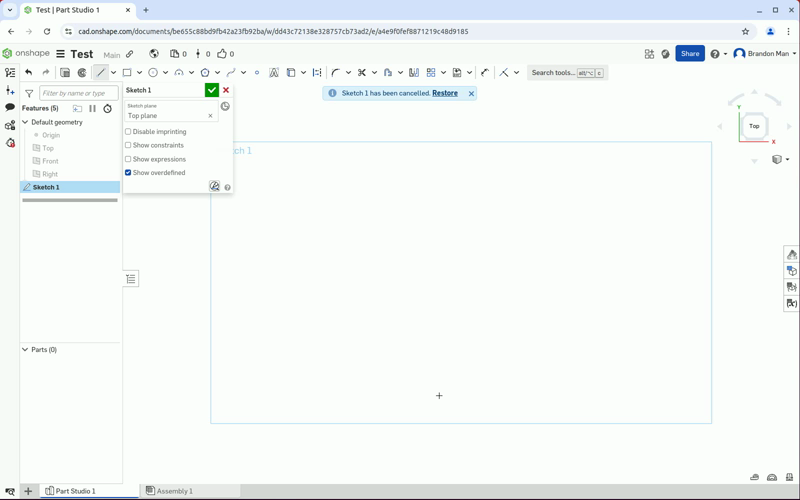
click(439, 395)
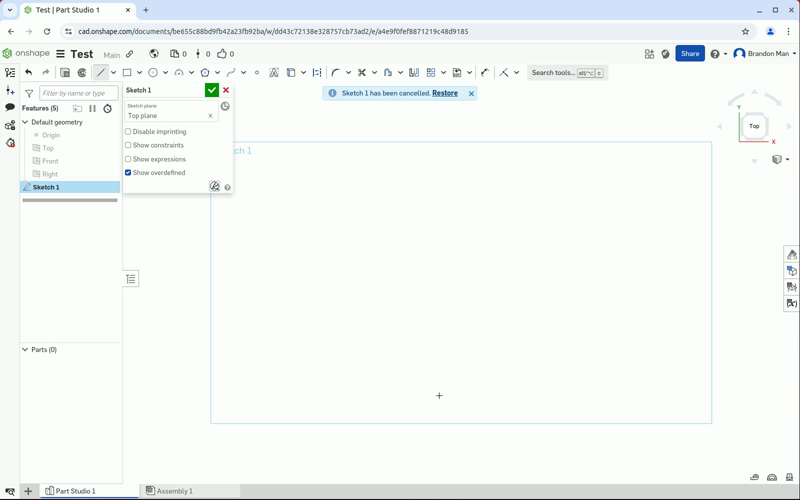
key_up(shift)
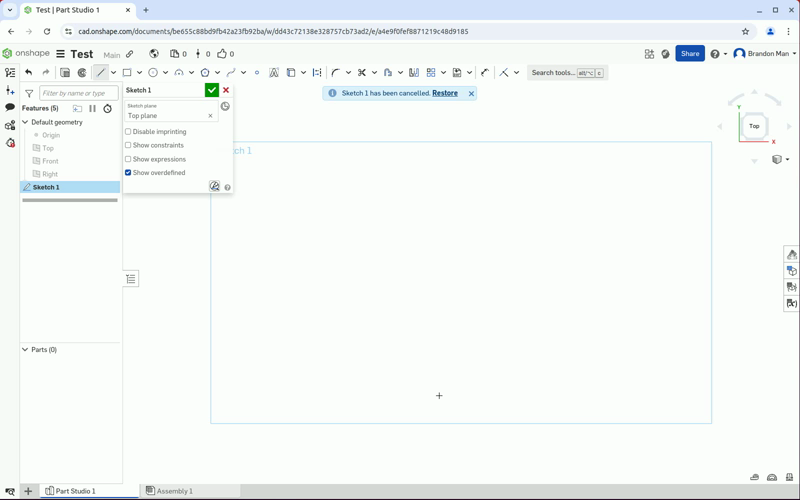
key_down(shift)
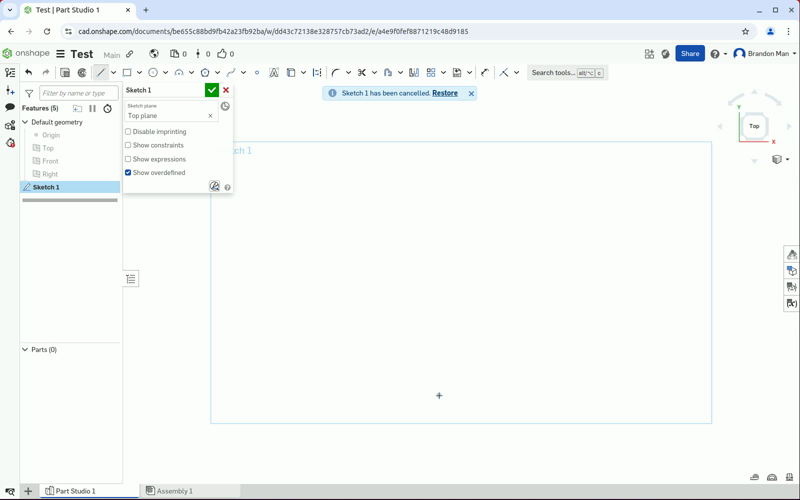
mouse_move(469, 395)
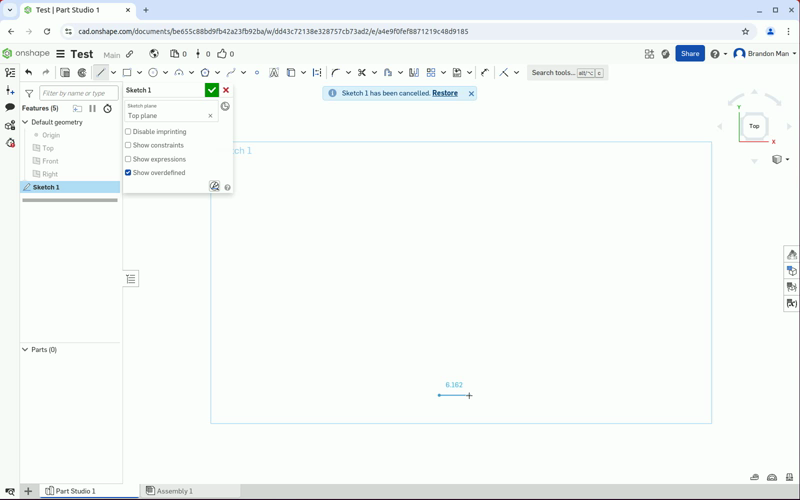
mouse_move(482, 395)
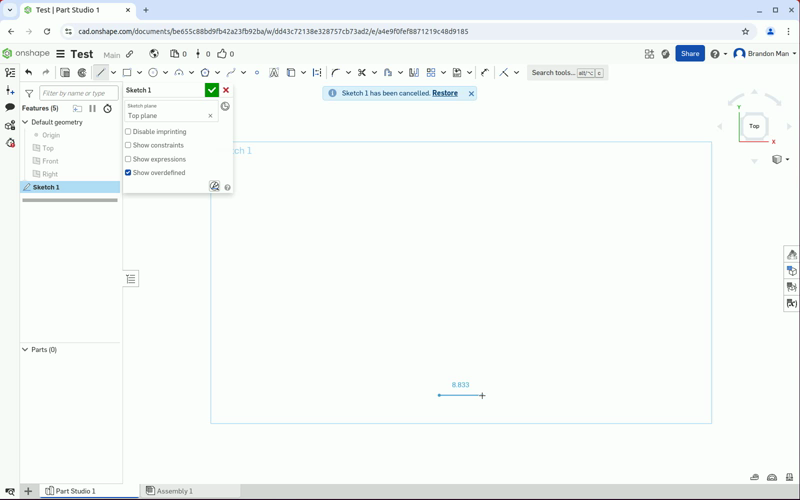
click(482, 395)
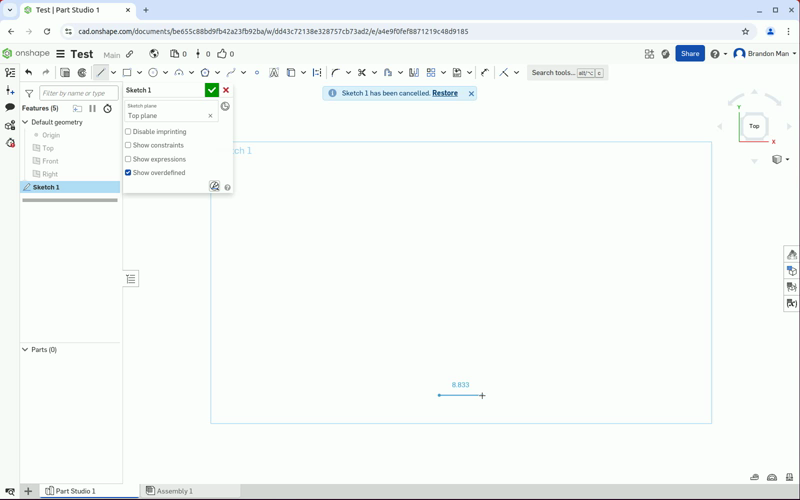
key_up(shift)
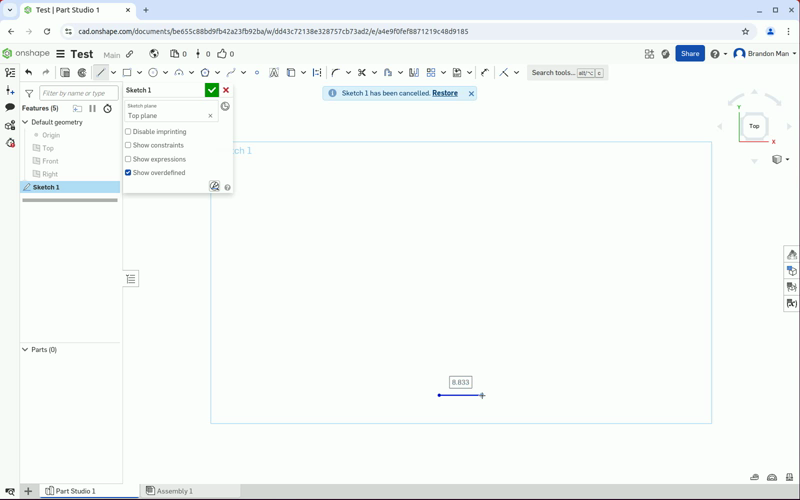
key_down(shift)
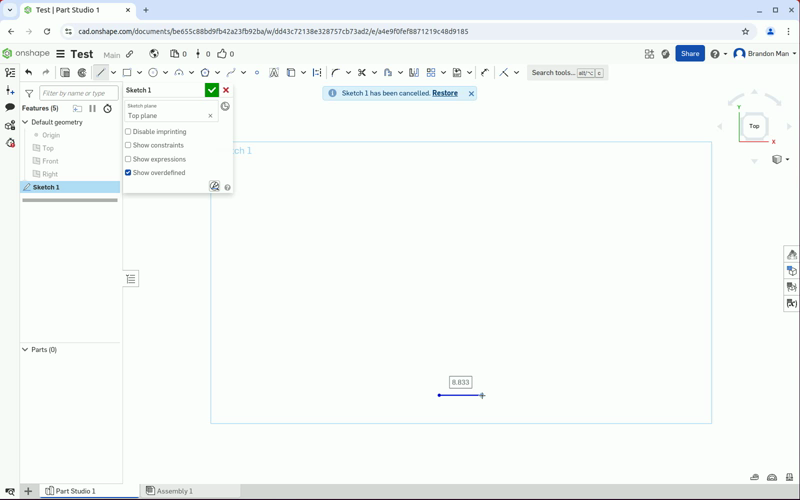
mouse_move(482, 171)
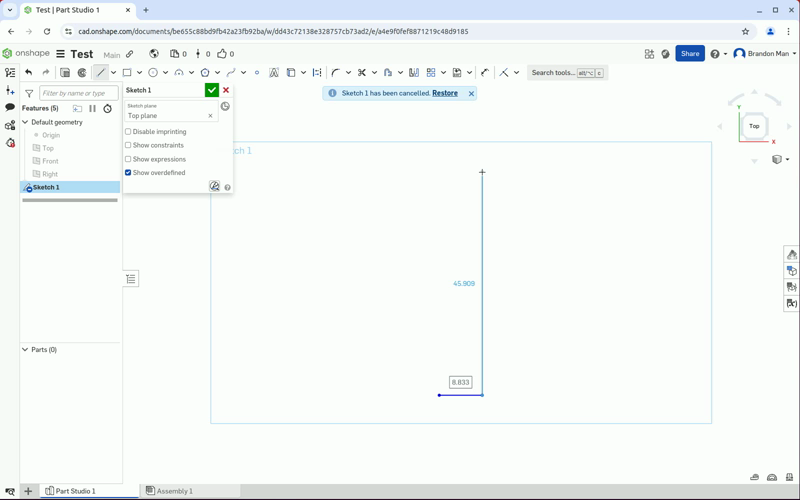
click(482, 171)
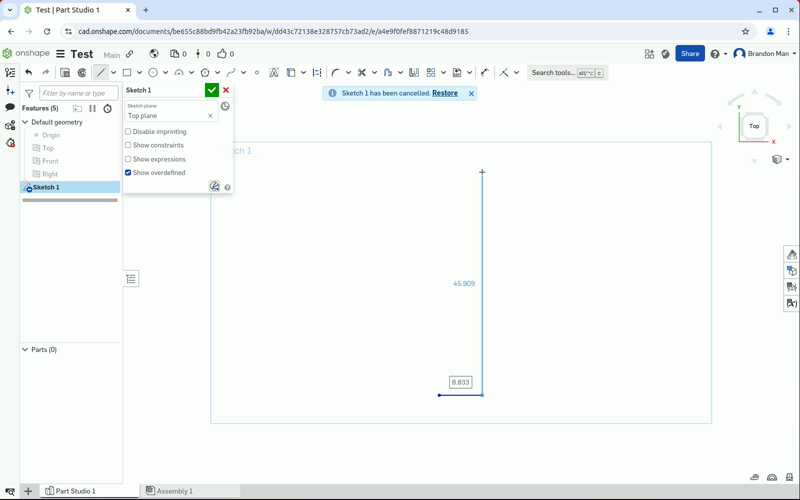
key_up(shift)
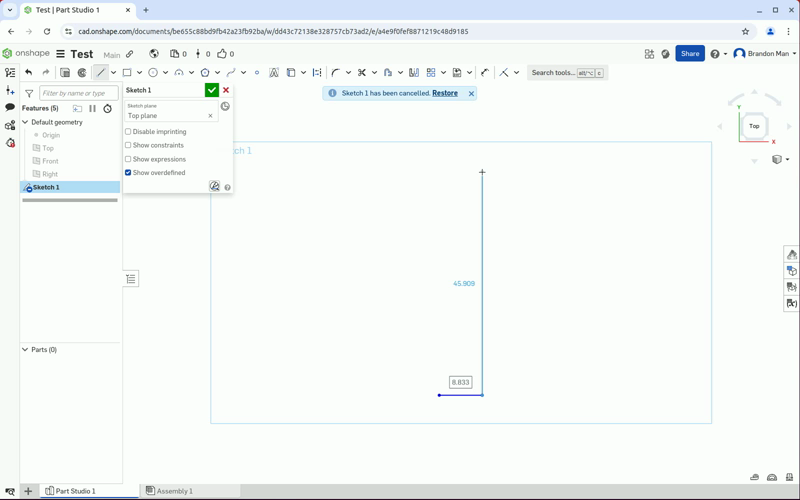
key_down(shift)
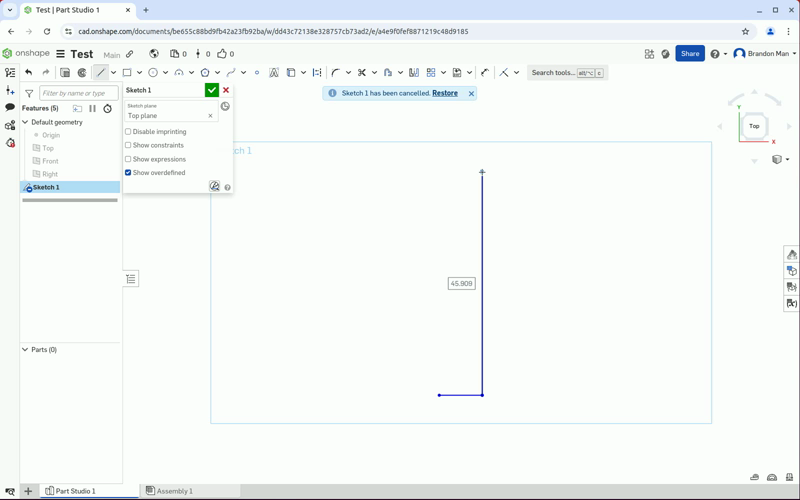
mouse_move(512, 171)
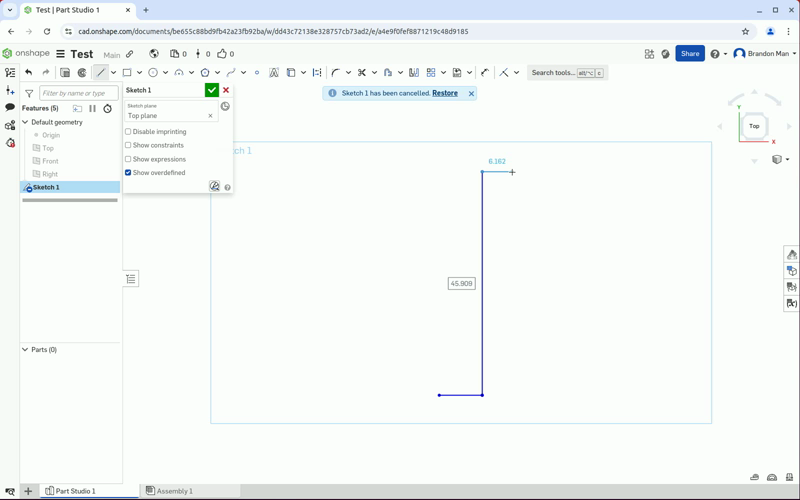
mouse_move(439, 171)
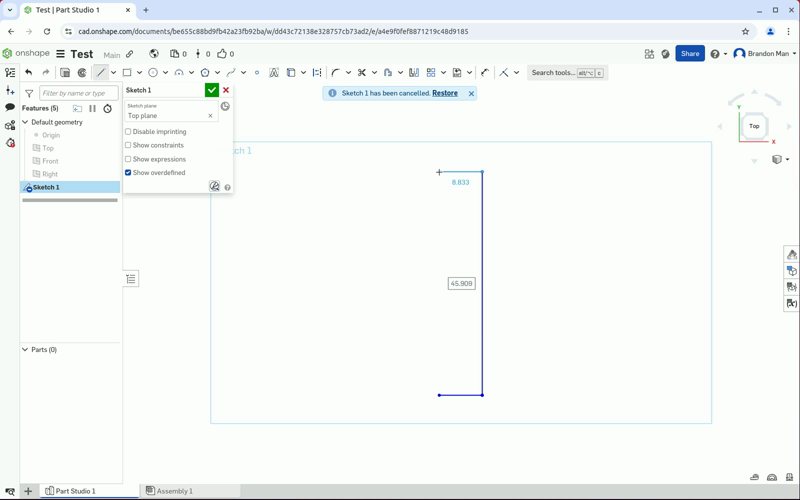
click(439, 171)
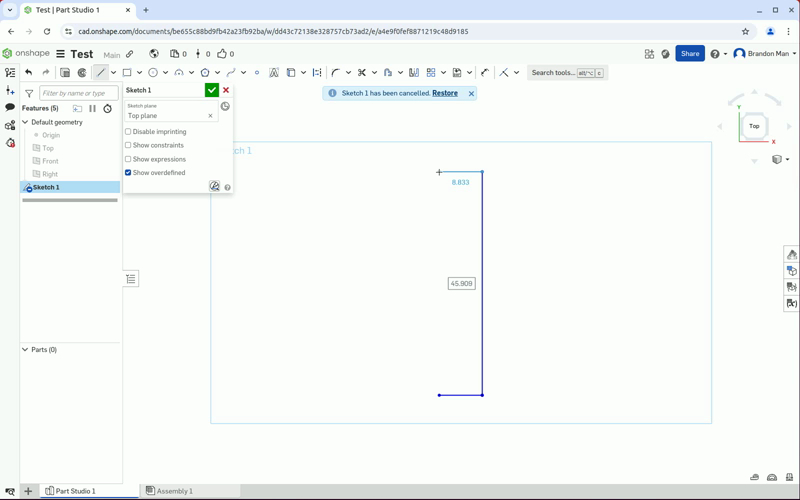
key_up(shift)
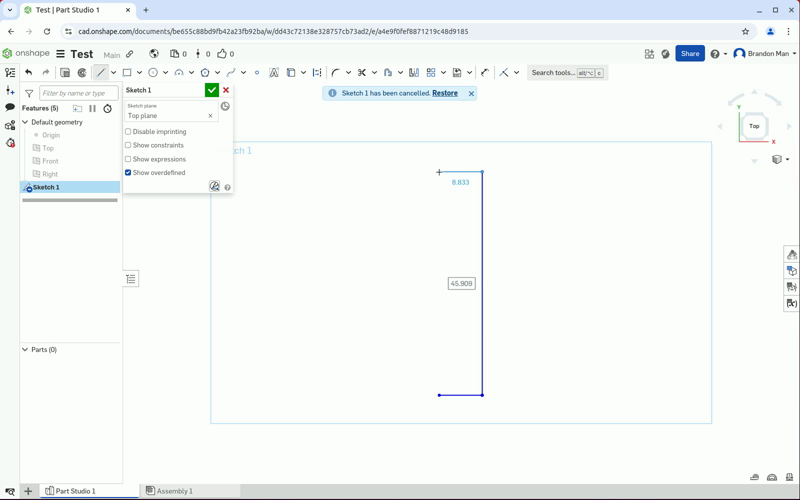
key_down(shift)
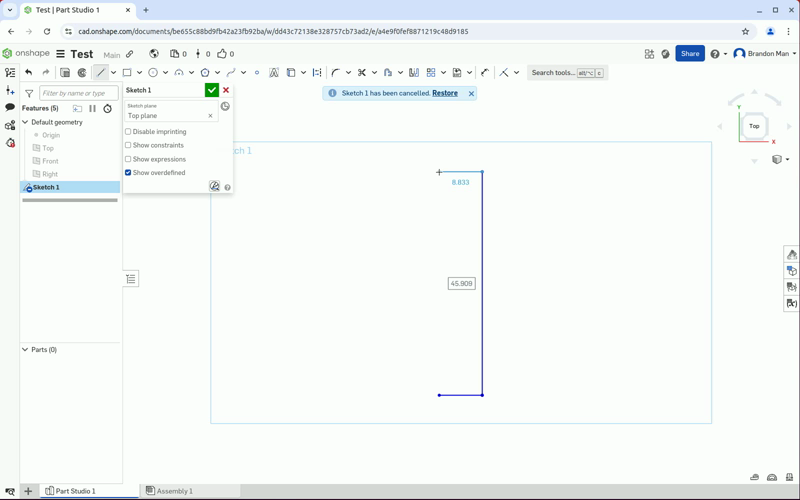
mouse_move(439, 395)
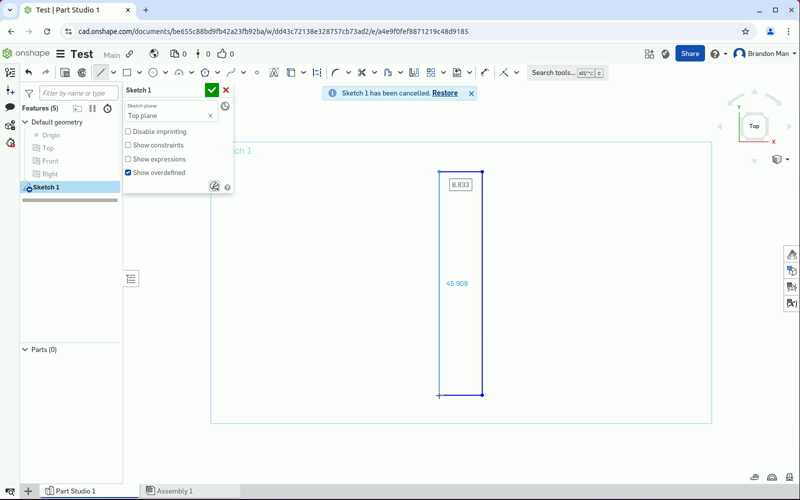
key_up(shift)
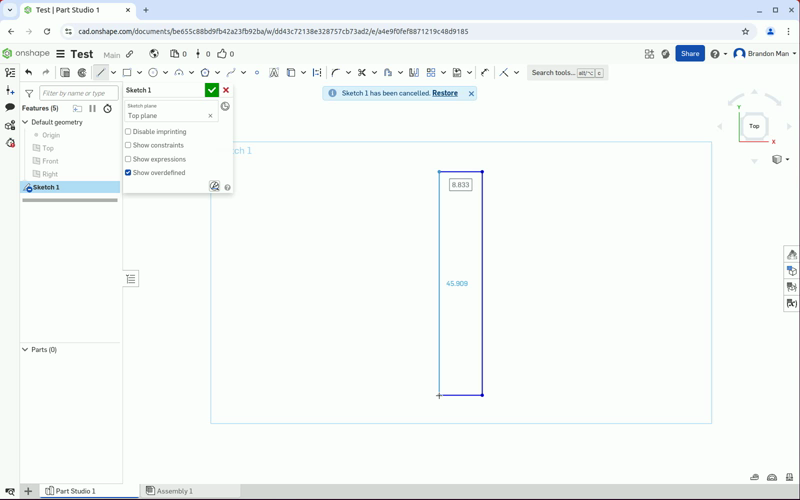
click(439, 395)
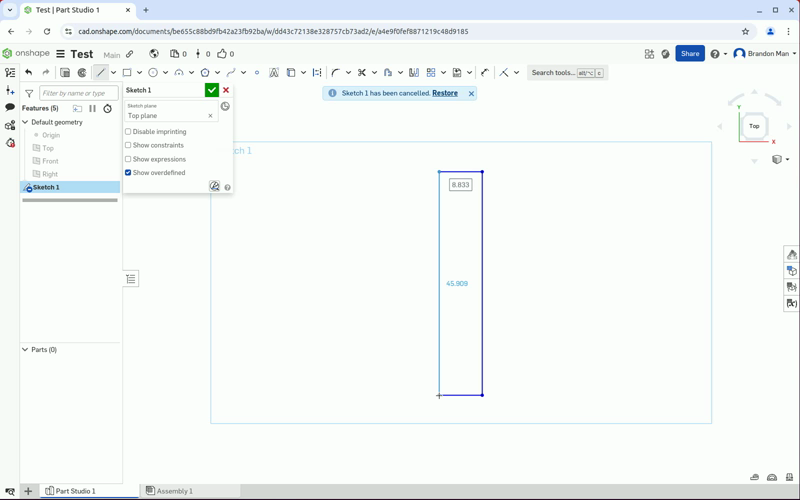
key(esc)
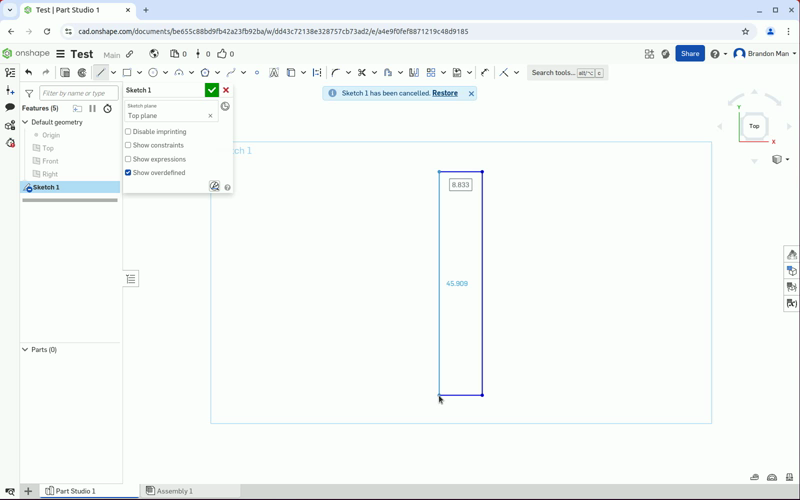
mouse_move(474, 186)
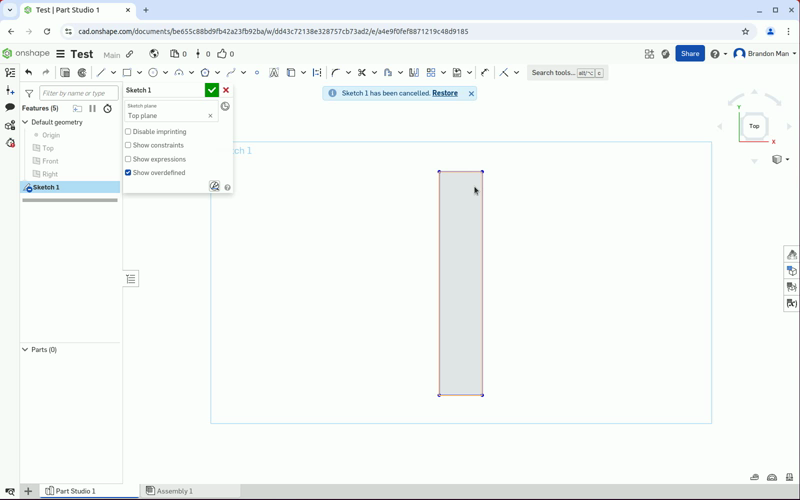
click(474, 186)
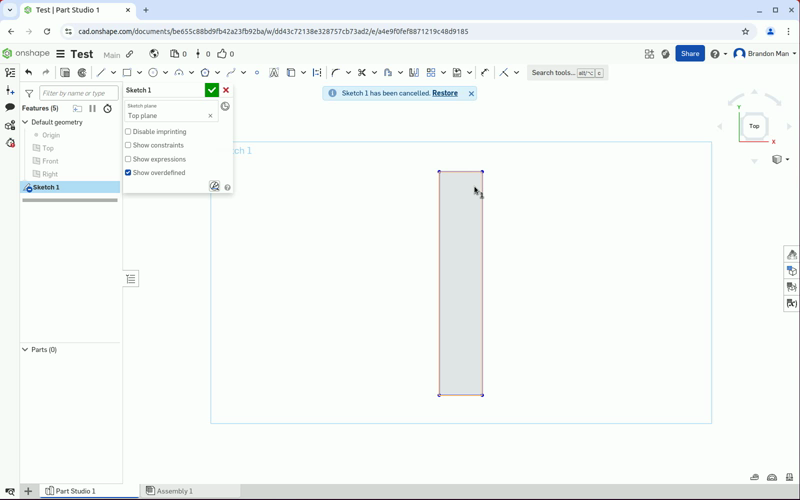
mouse_move(73, 352)
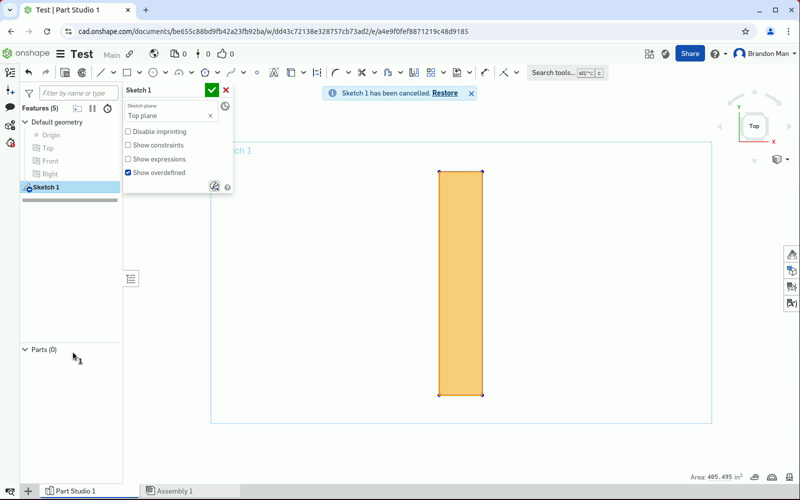
key(shift+y)
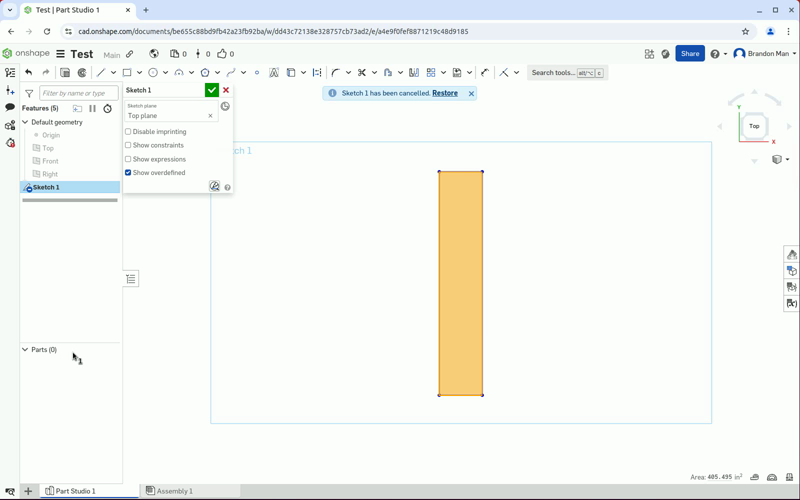
key(shift+e)
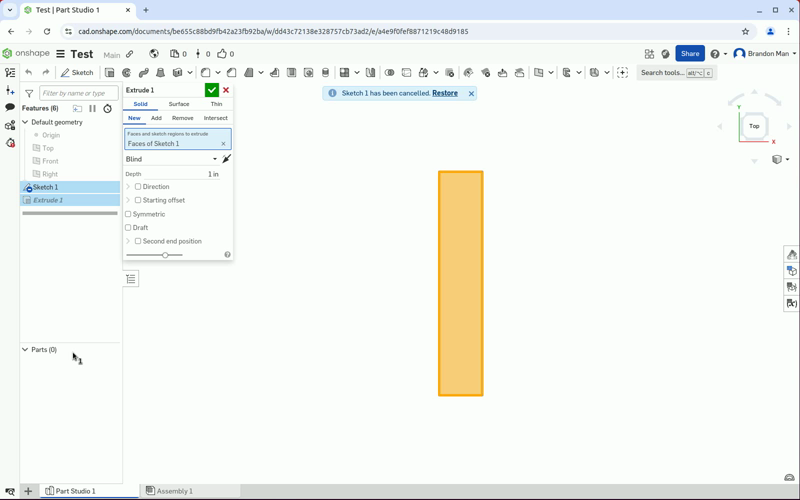
mouse_move(143, 106)
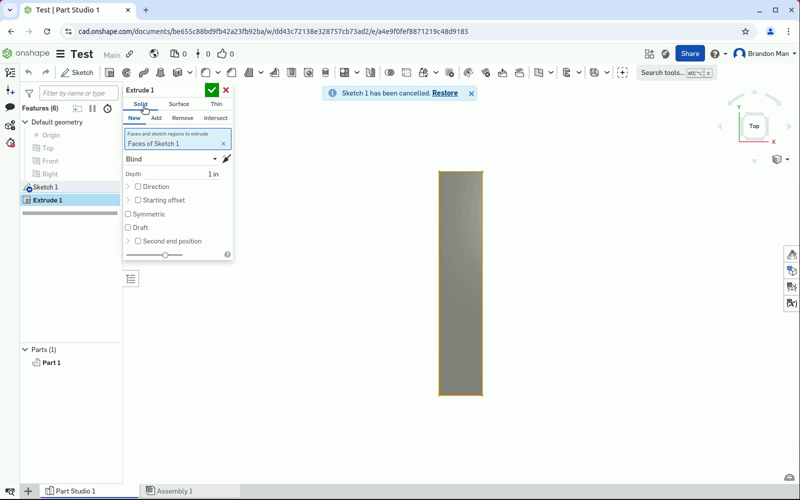
click(143, 106)
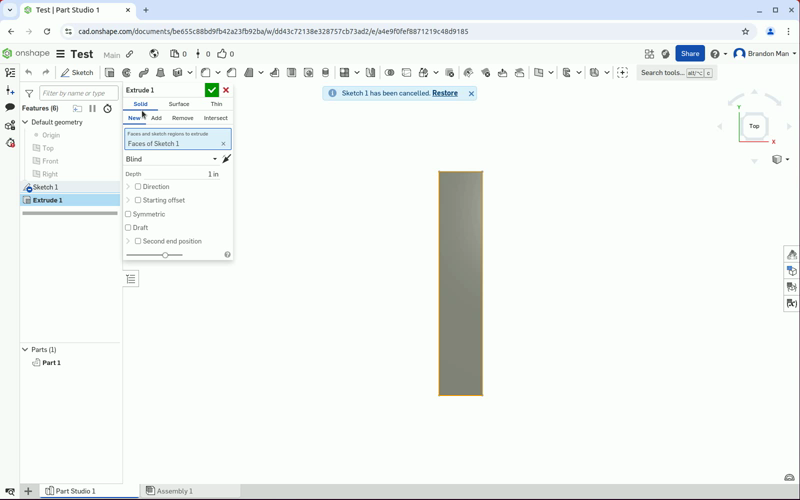
mouse_move(137, 120)
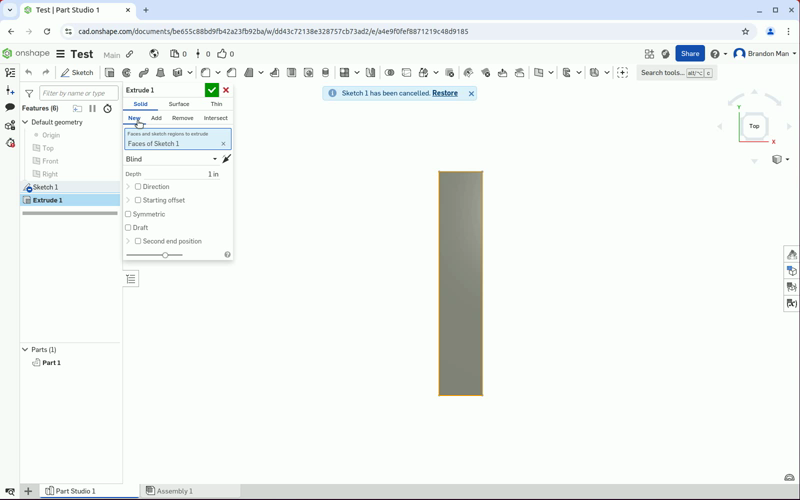
click(137, 120)
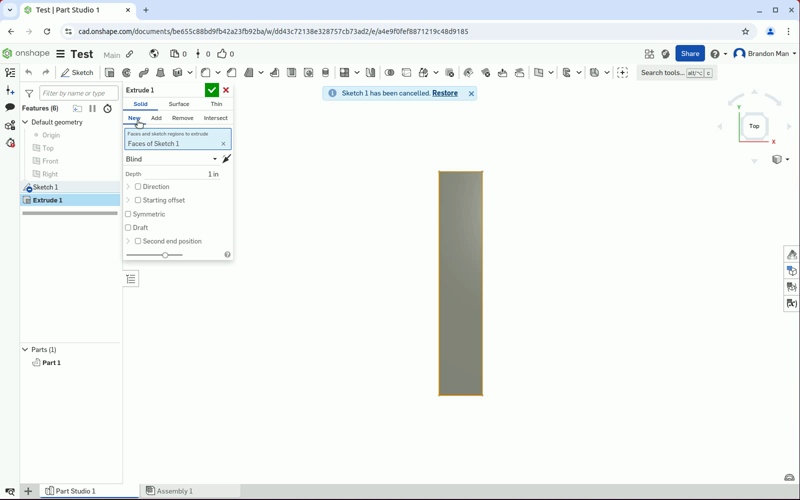
key(tab, 4)
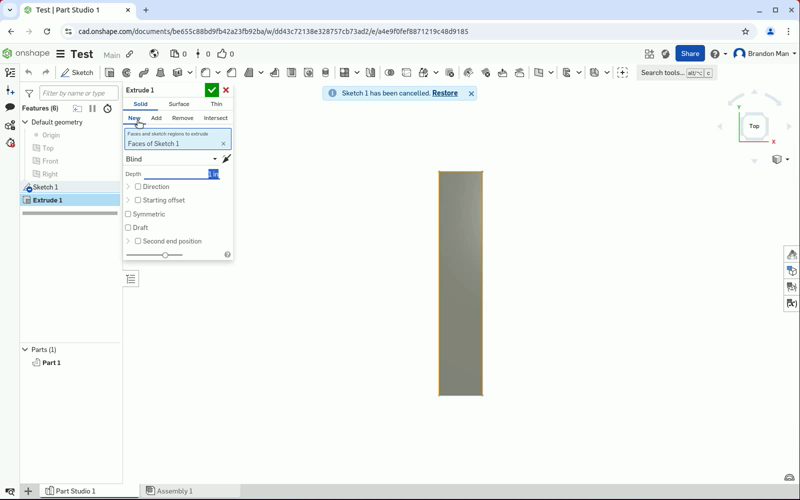
text(0.722)
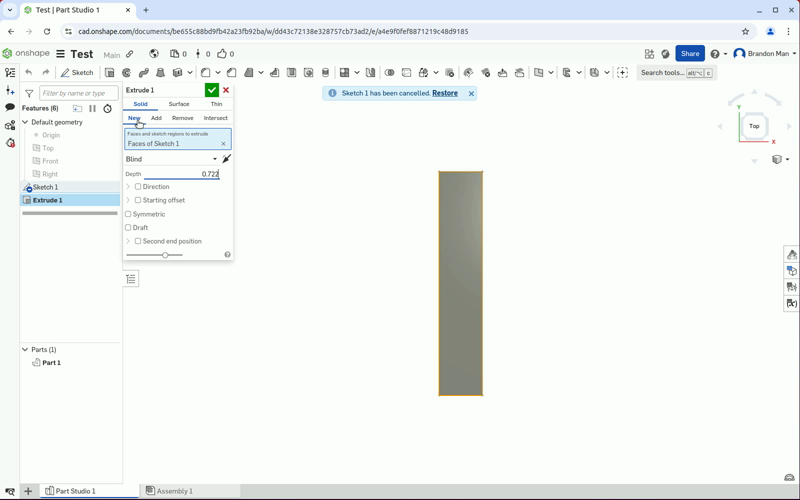
key(enter)
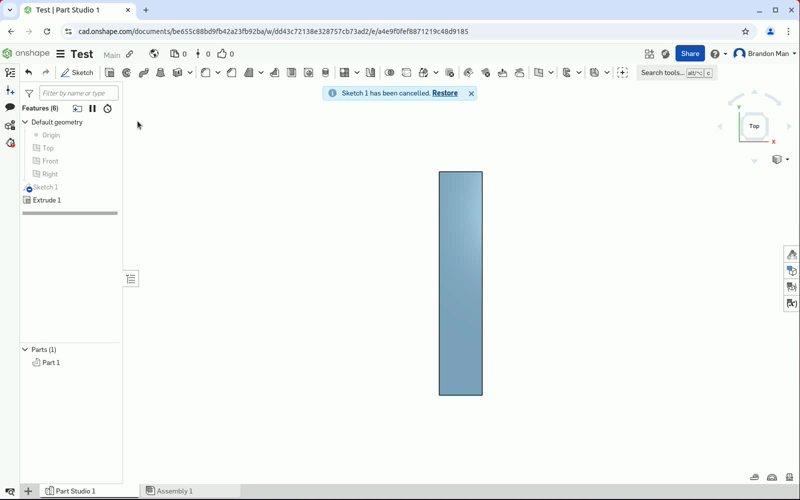
key(shift+h)
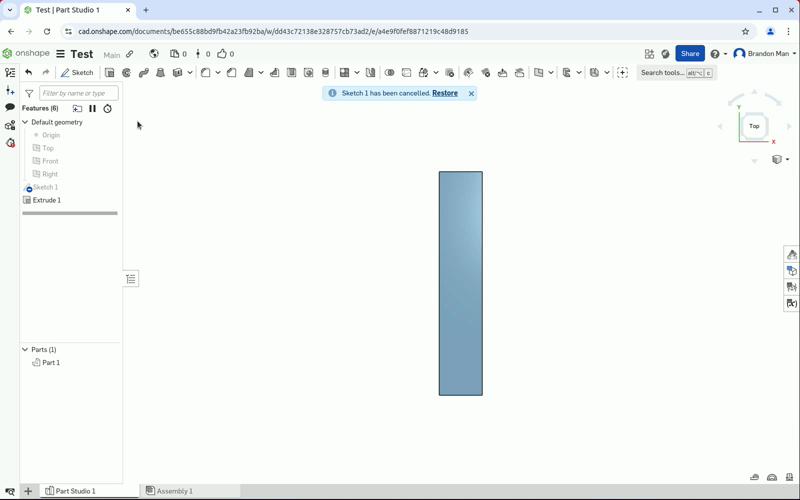
key(shift+h)
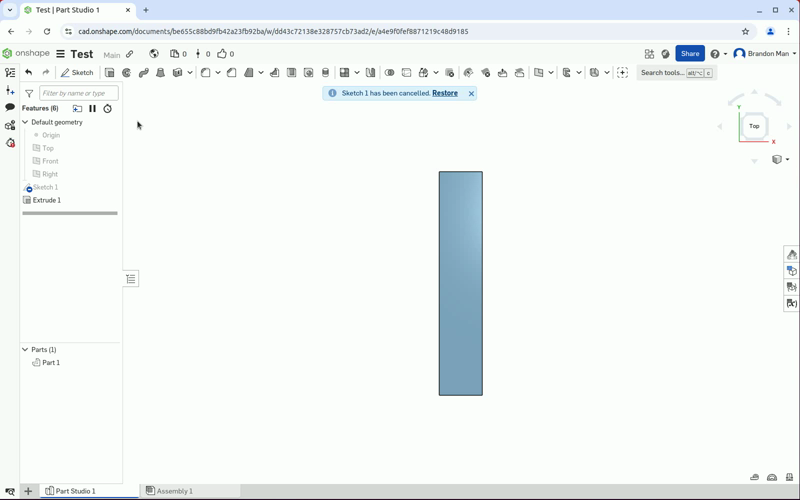
mouse_move(73, 189)
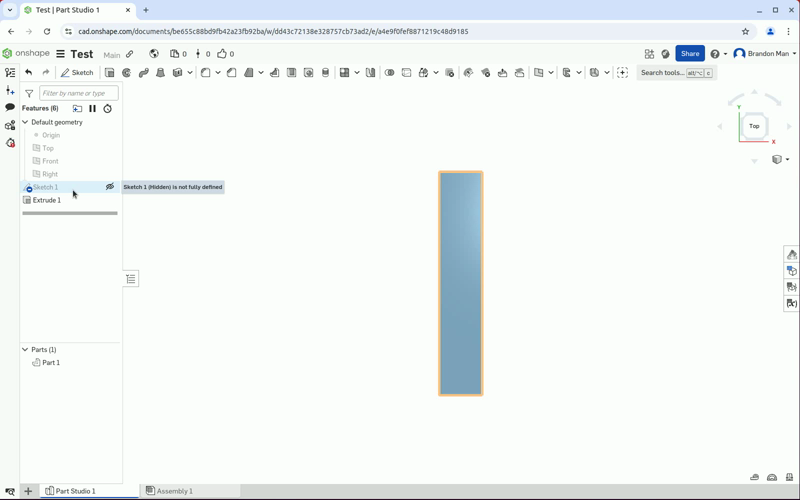
click(73, 189)
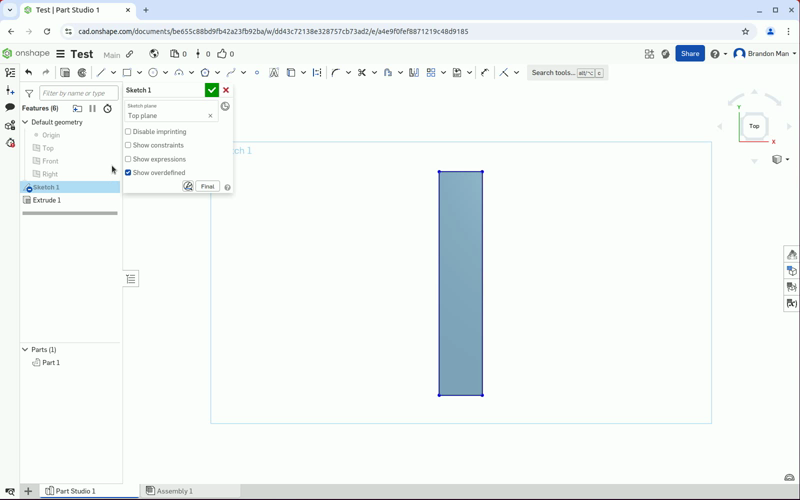
mouse_move(229, 92)
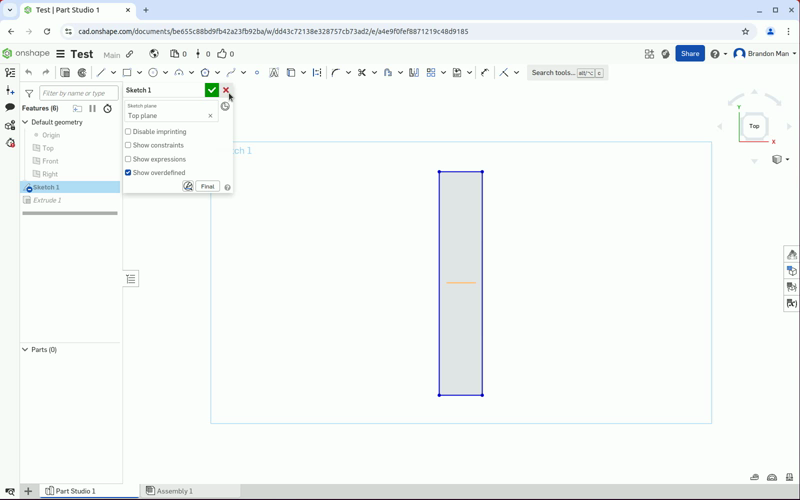
click(229, 92)
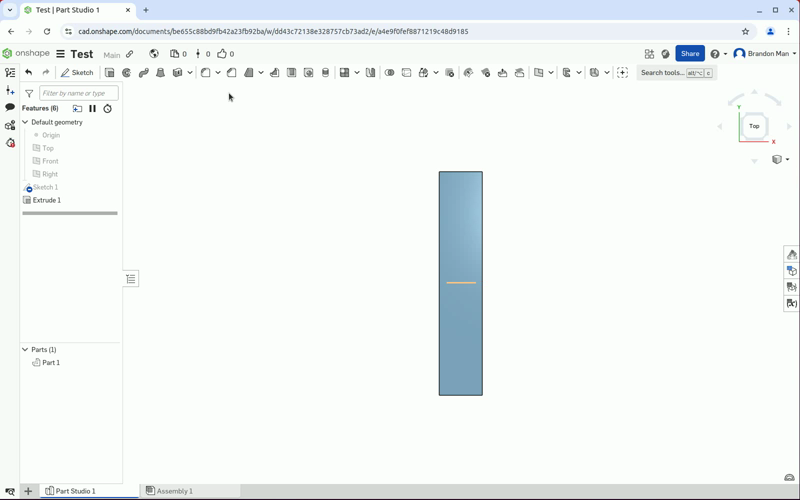
mouse_move(541, 75)
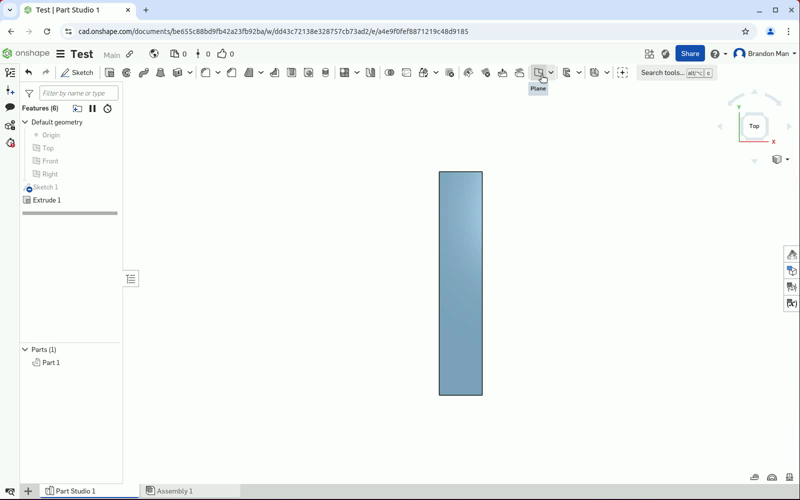
click(541, 75)
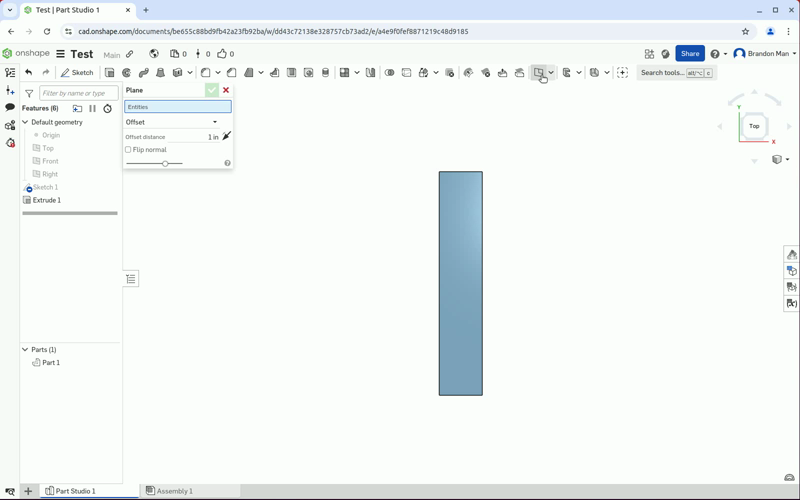
mouse_move(73, 150)
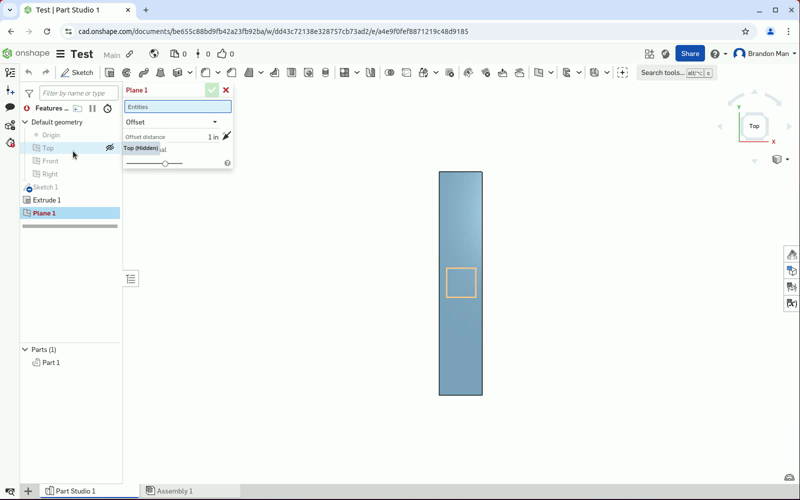
click(73, 150)
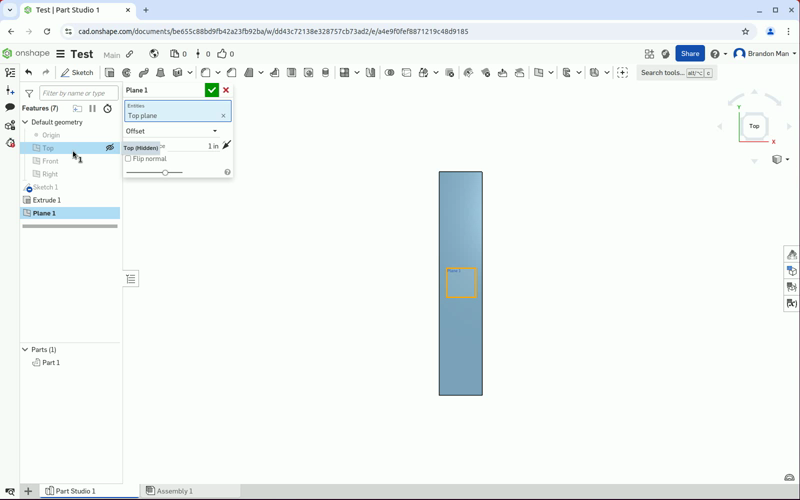
key(tab, 2)
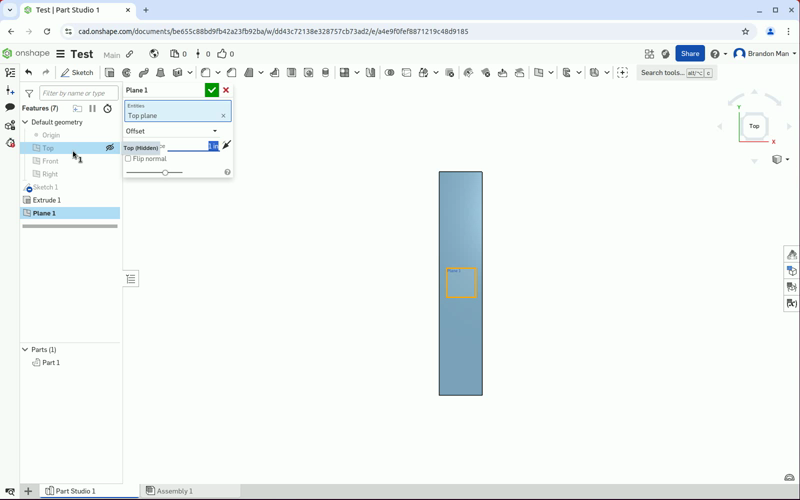
text(0.709)
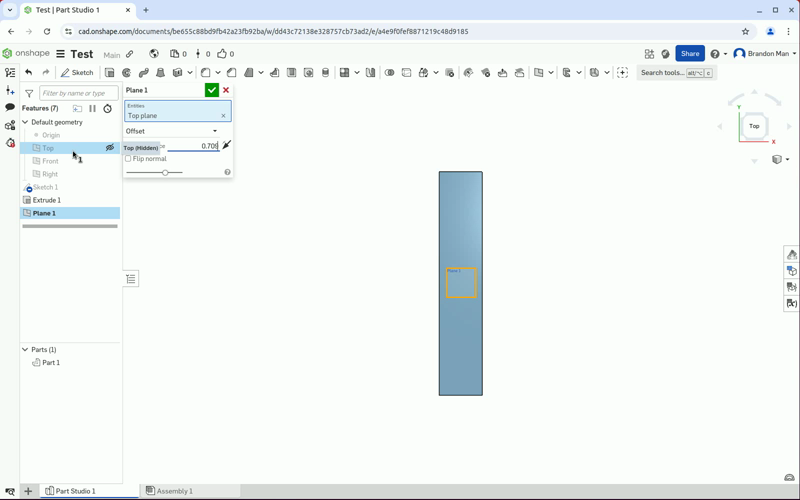
key(enter, 2)
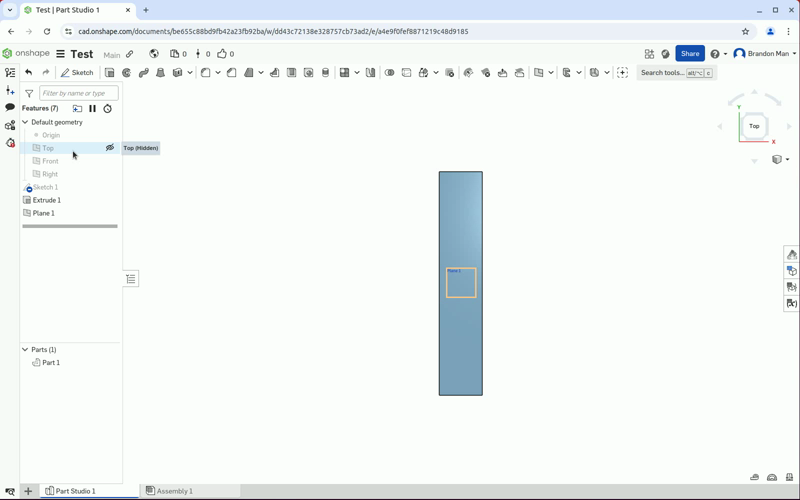
key(shift+s)
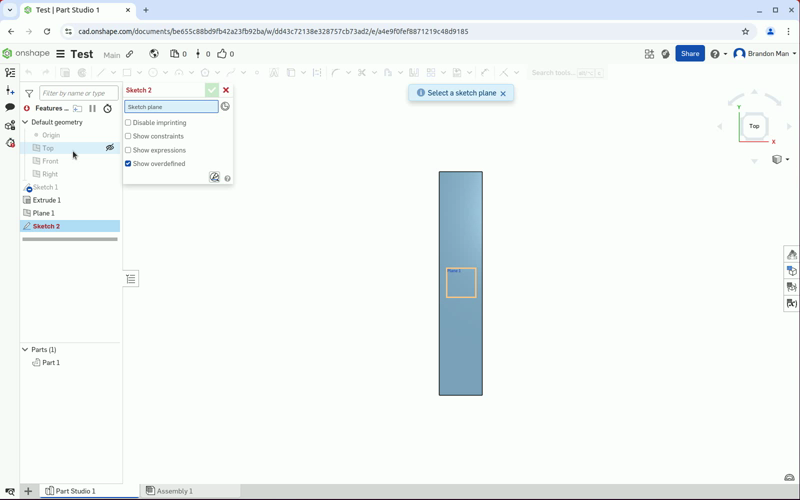
mouse_move(73, 215)
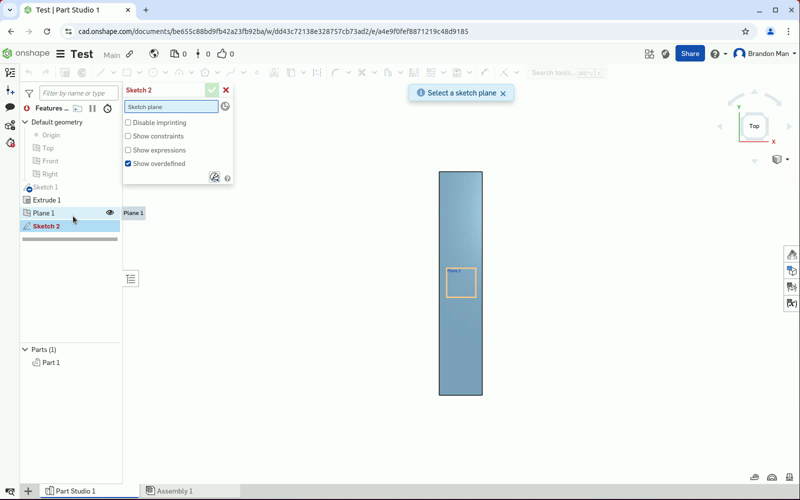
click(73, 215)
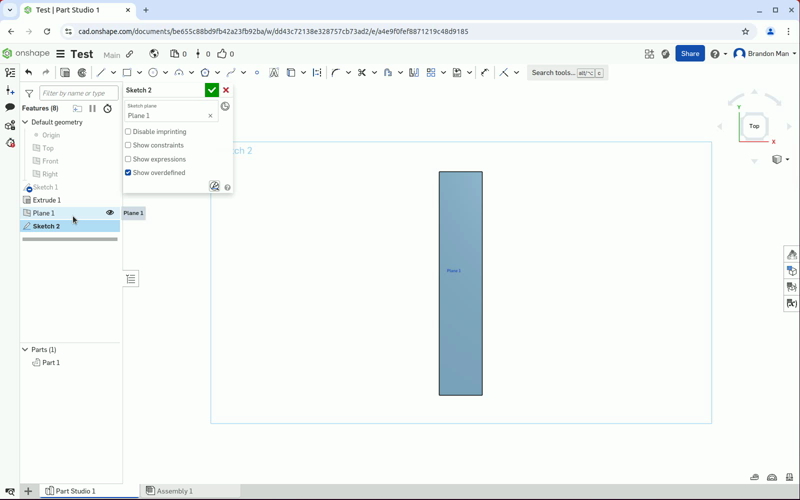
mouse_move(73, 352)
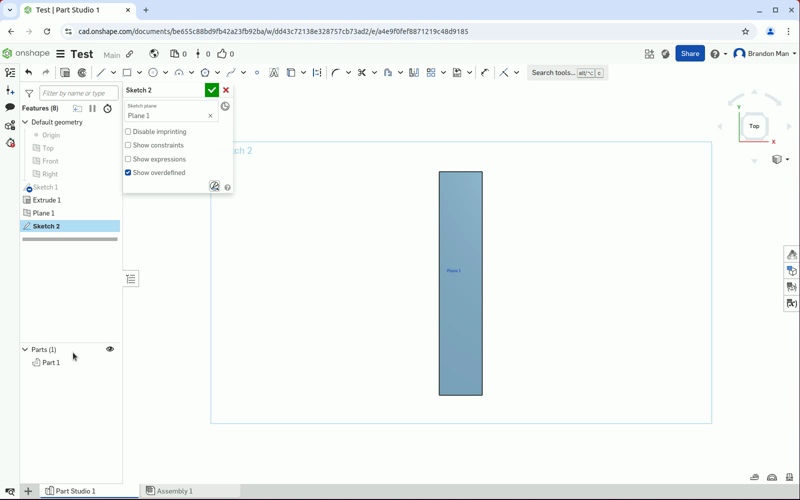
key(y)
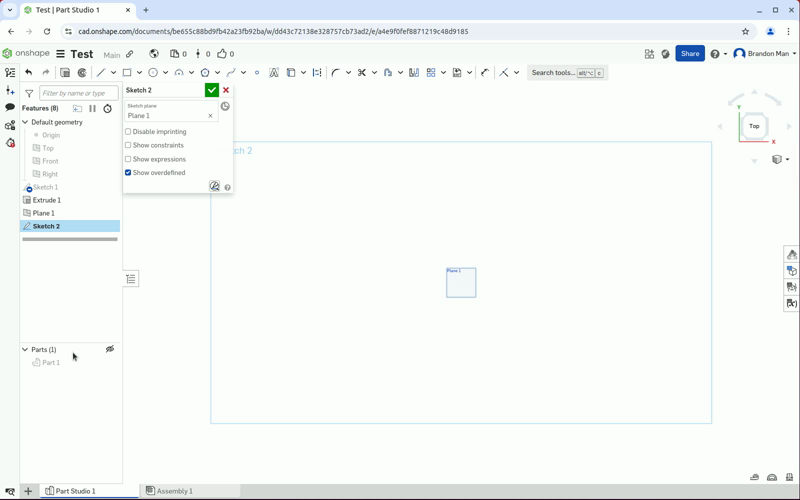
key(l)
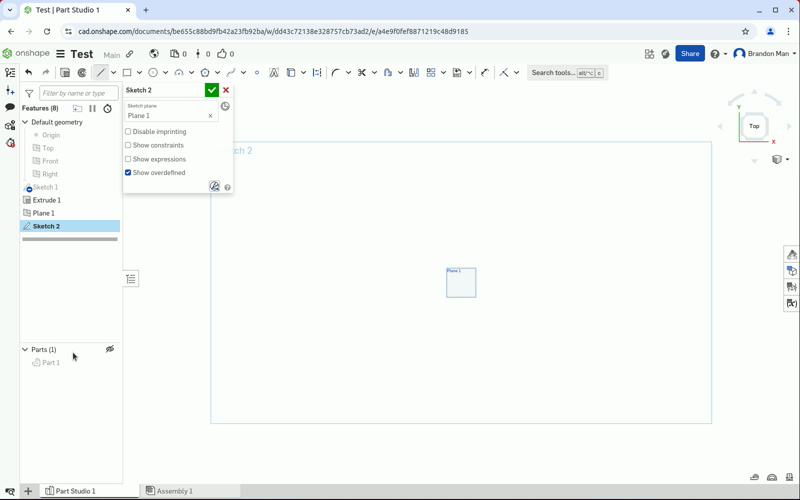
key_down(shift)
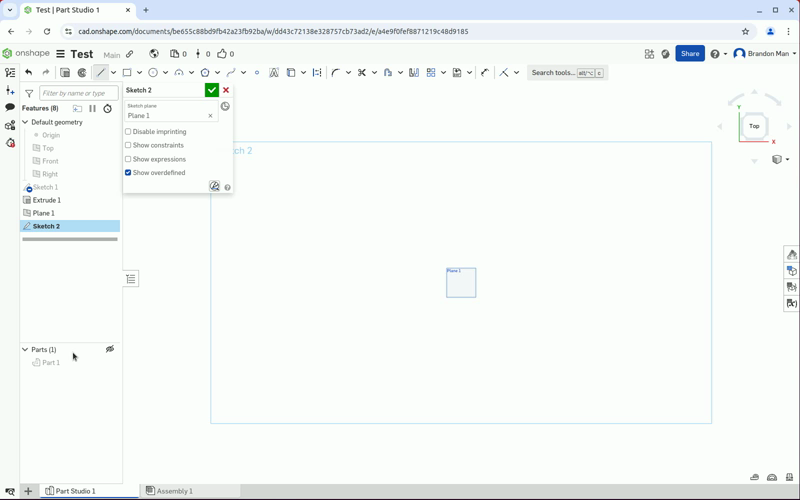
mouse_move(439, 388)
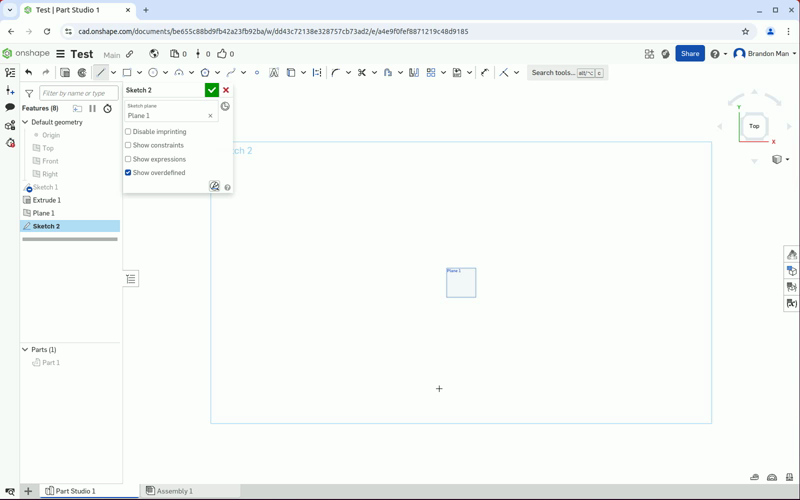
click(439, 388)
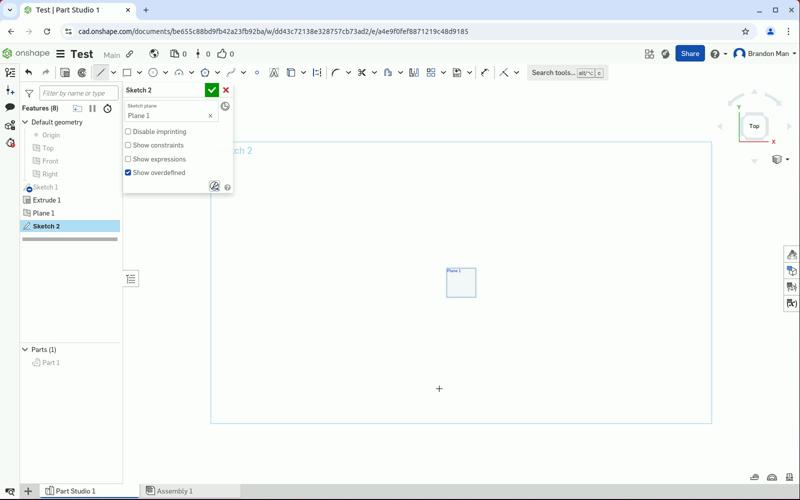
key_up(shift)
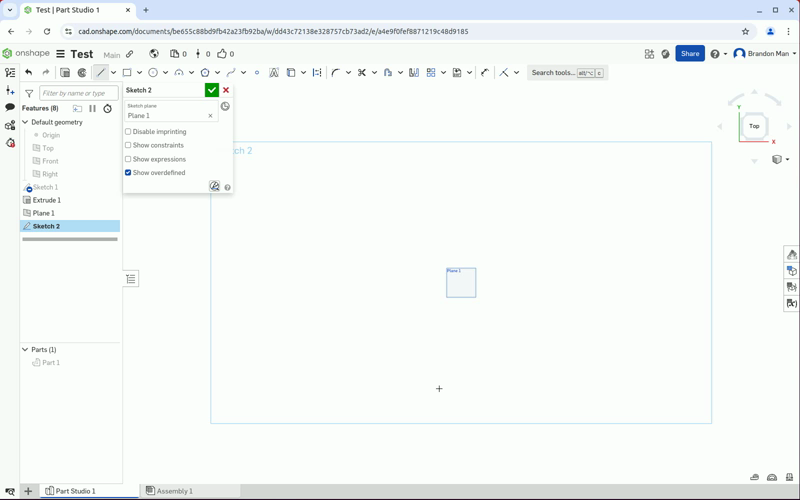
key_down(shift)
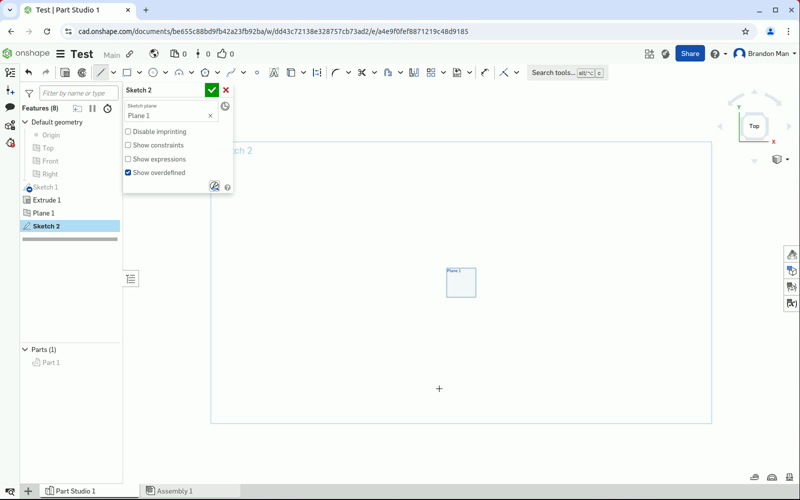
mouse_move(469, 388)
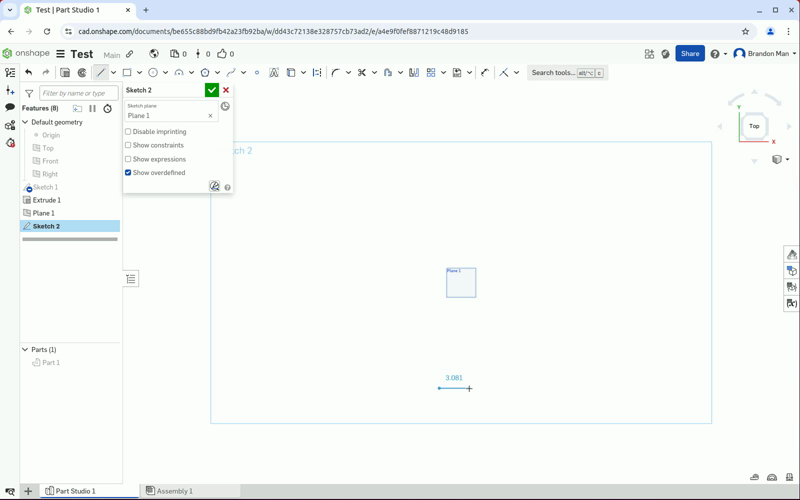
mouse_move(446, 388)
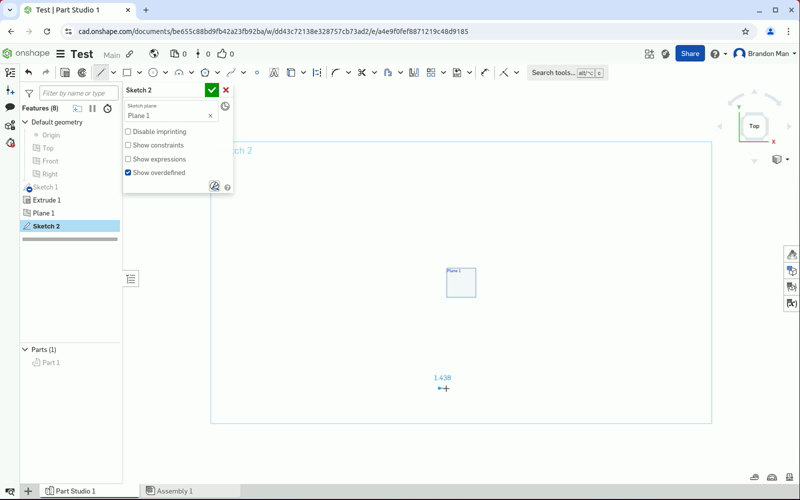
scroll(6)
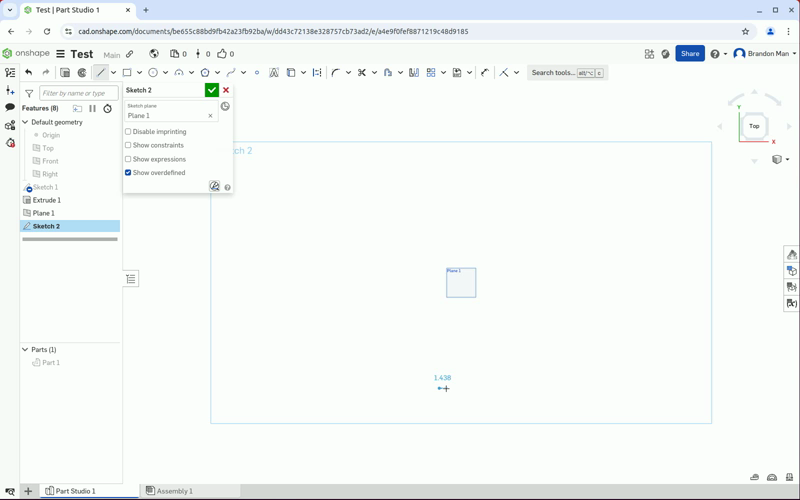
scroll(6)
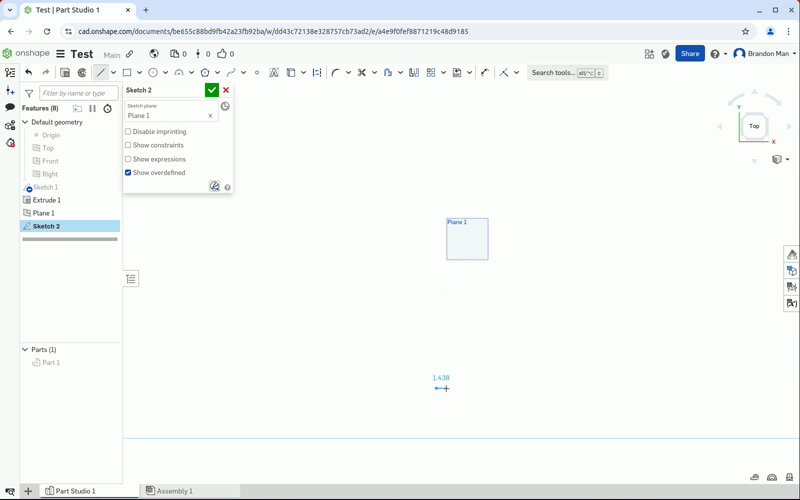
scroll(6)
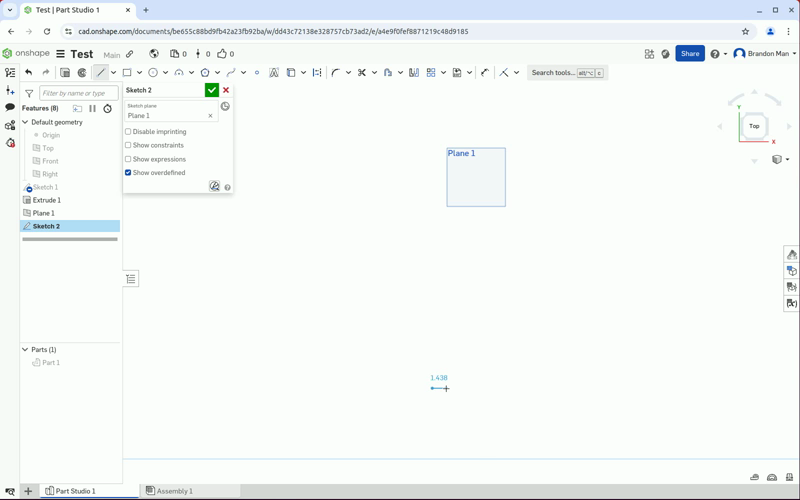
scroll(6)
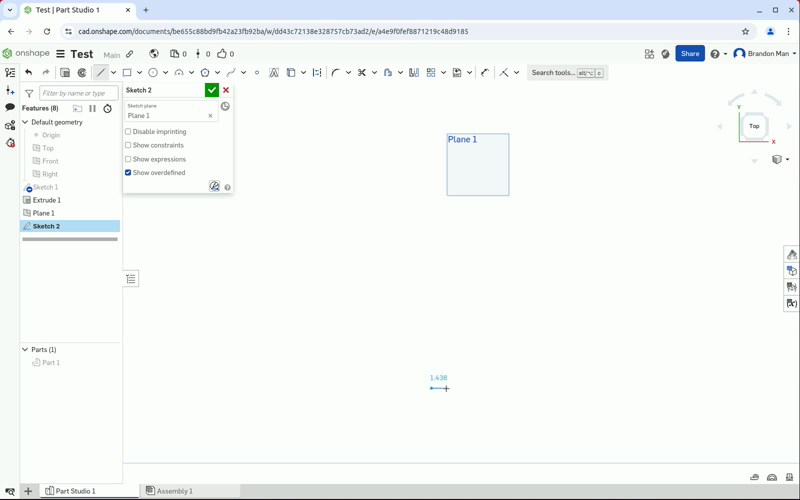
scroll(6)
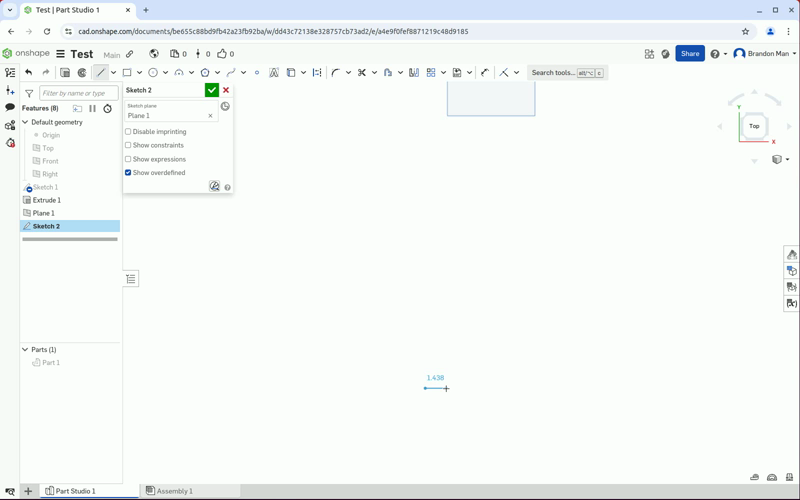
scroll(6)
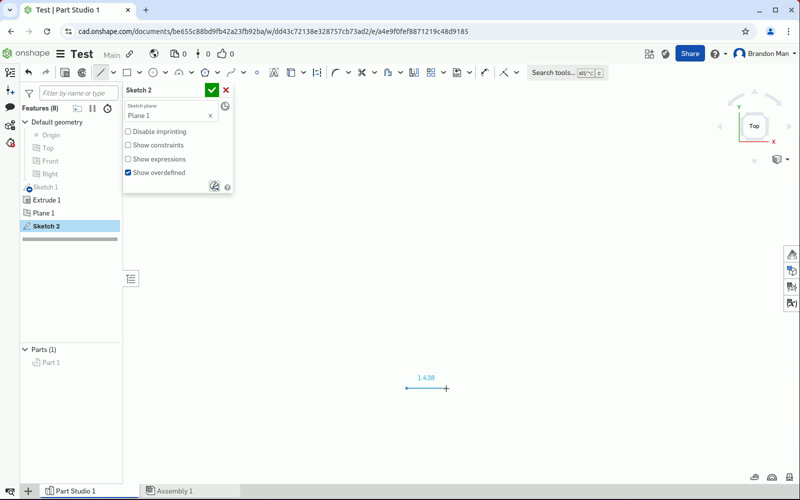
scroll(6)
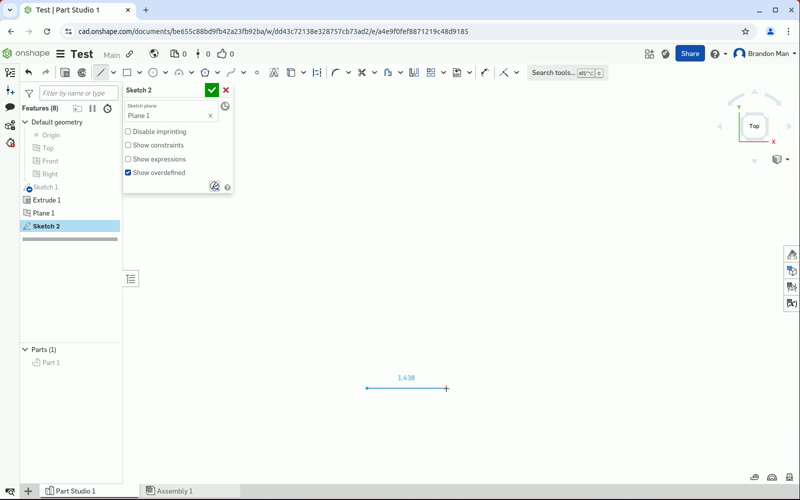
click(446, 388)
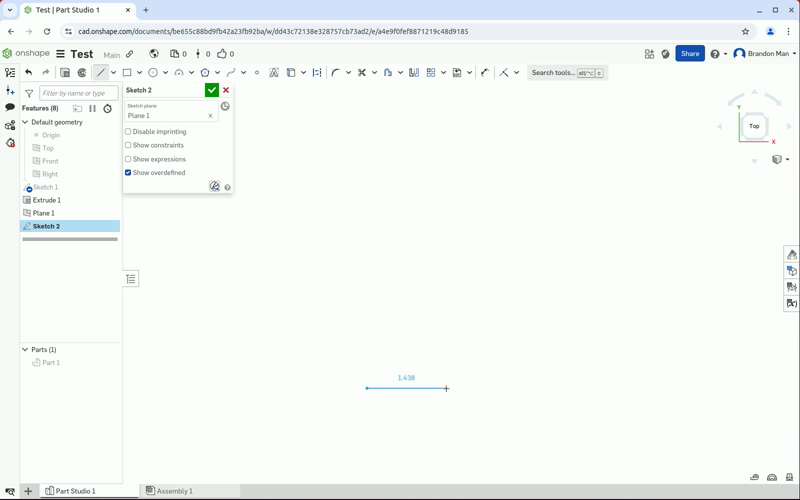
scroll(-6)
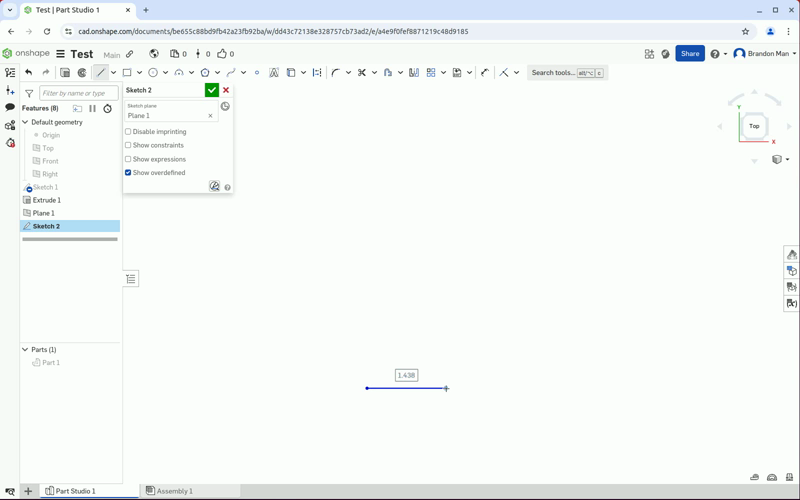
scroll(-6)
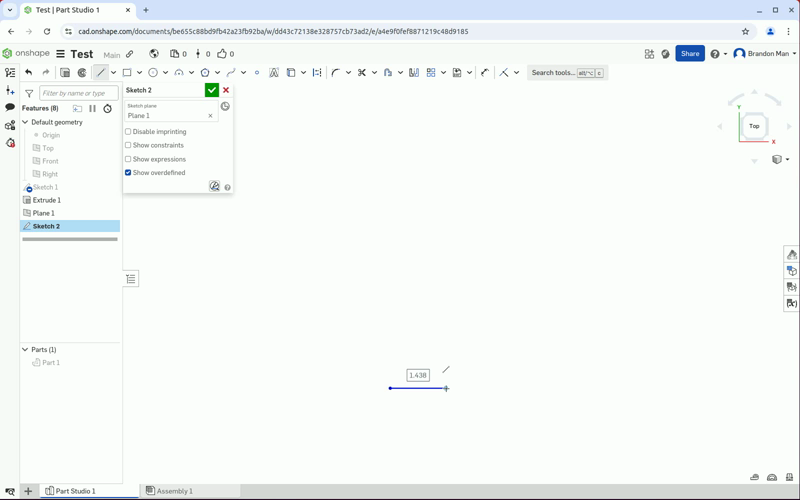
scroll(-6)
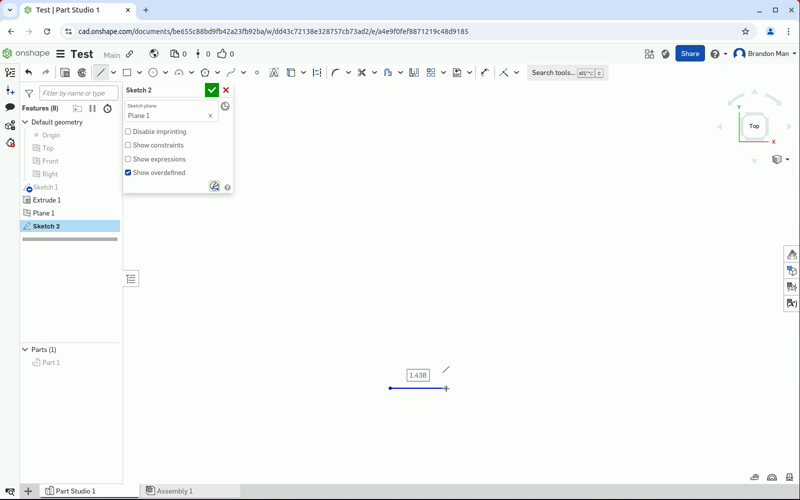
scroll(-6)
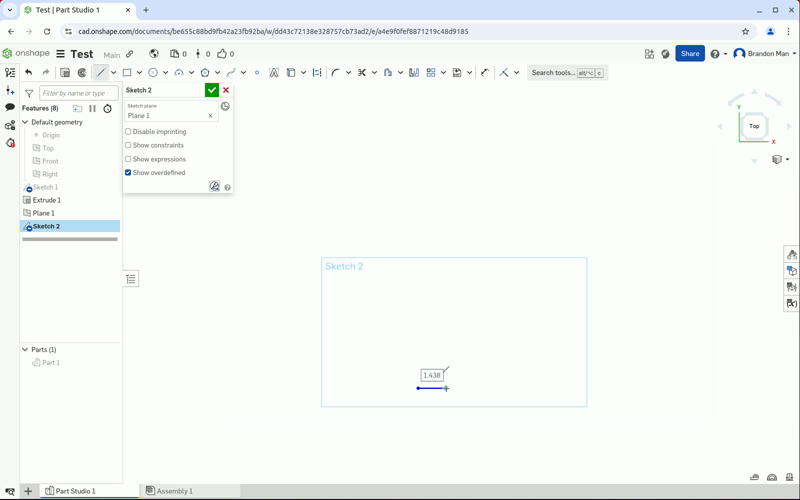
scroll(-6)
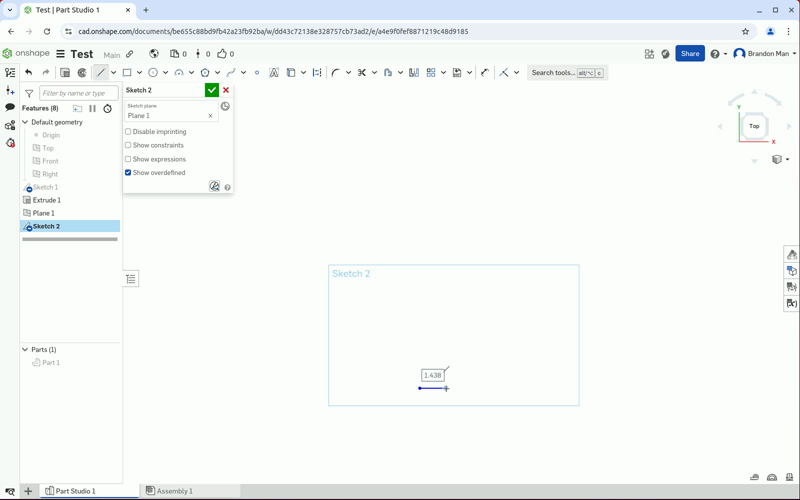
scroll(-6)
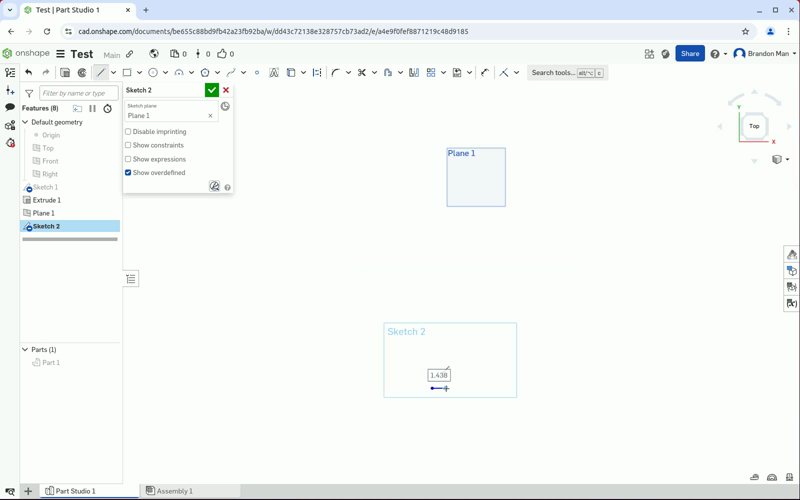
scroll(-6)
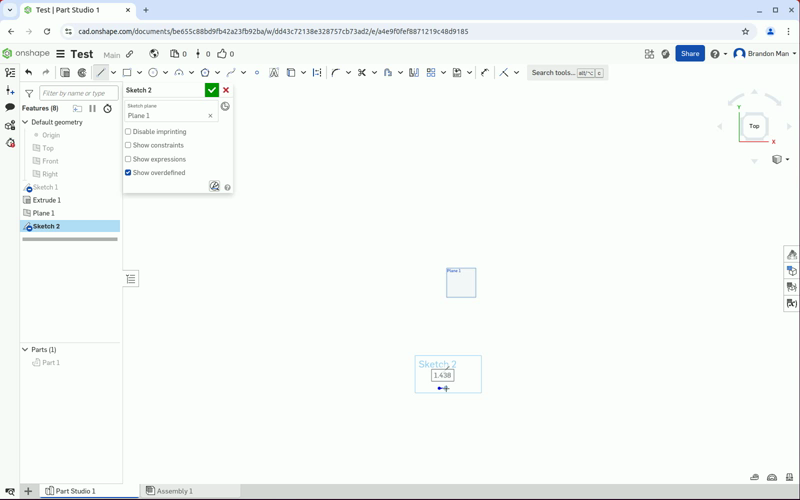
key_up(shift)
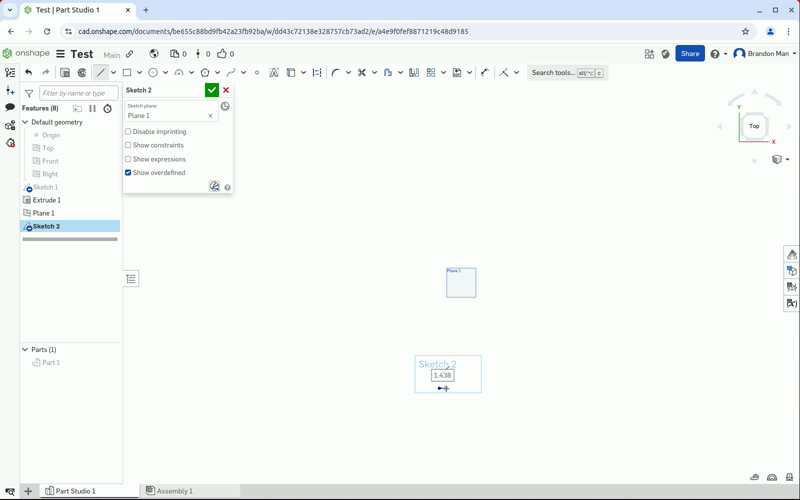
key_down(shift)
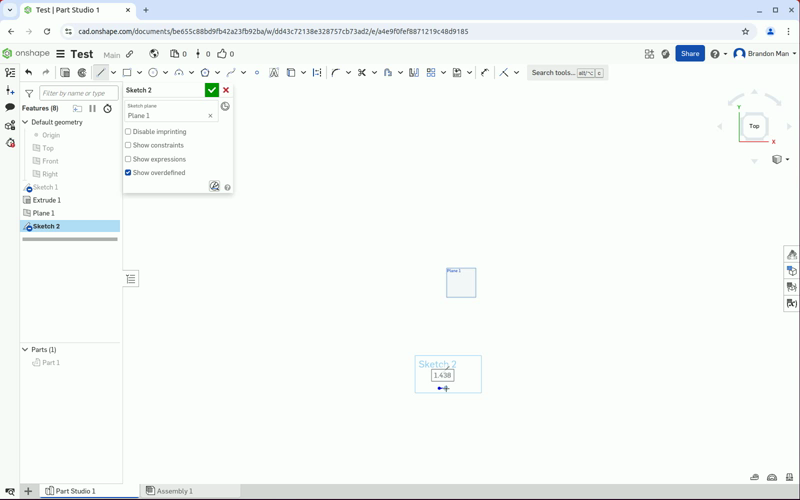
mouse_move(446, 171)
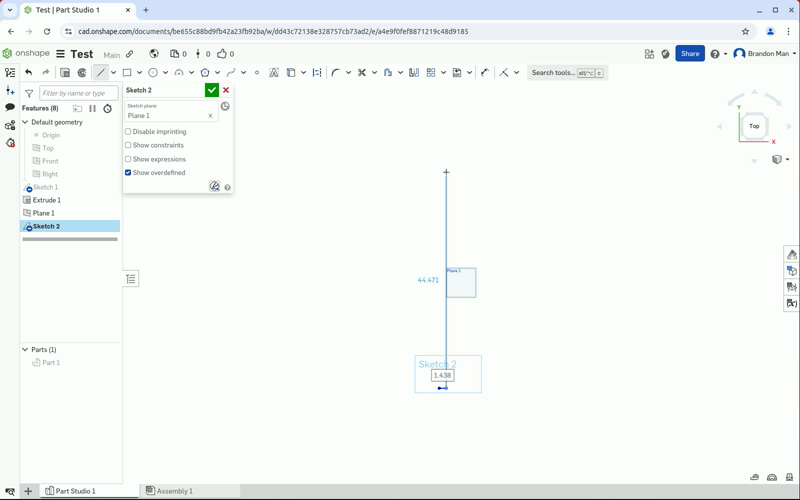
click(446, 171)
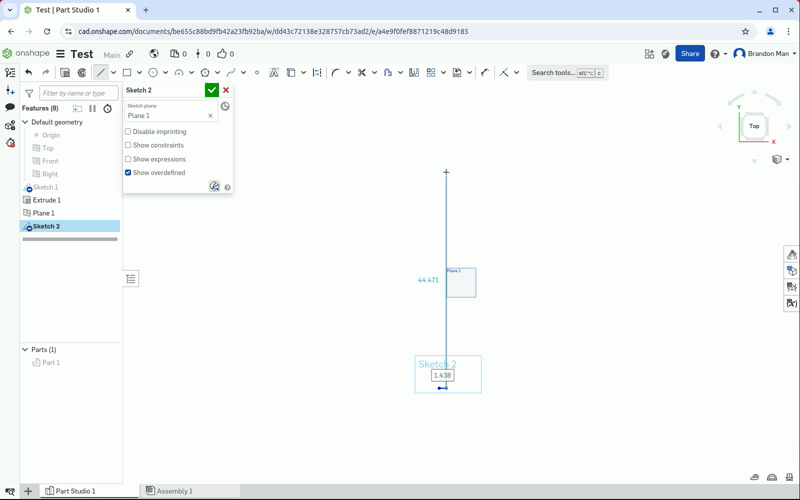
key_up(shift)
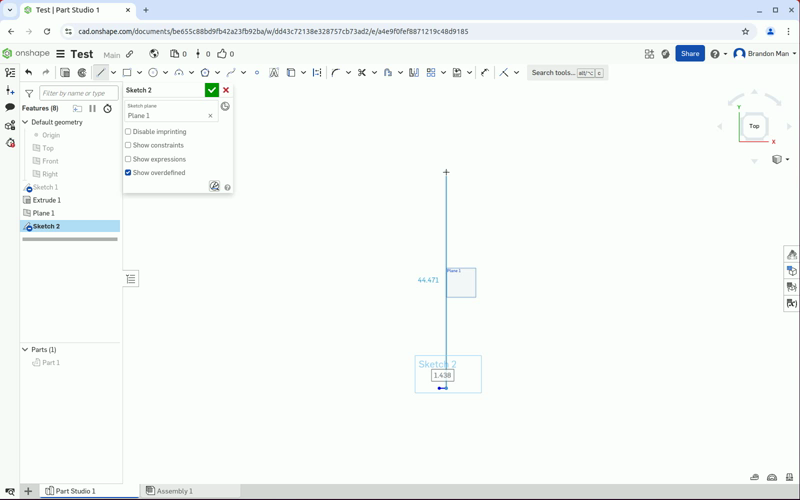
key_down(shift)
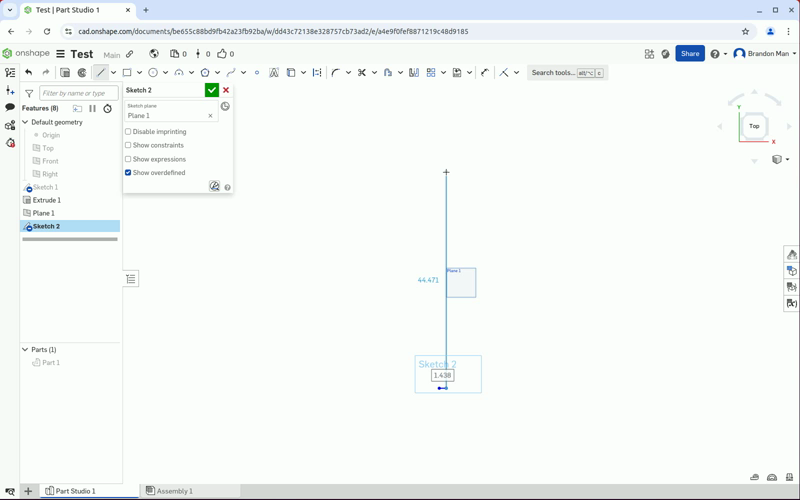
mouse_move(476, 171)
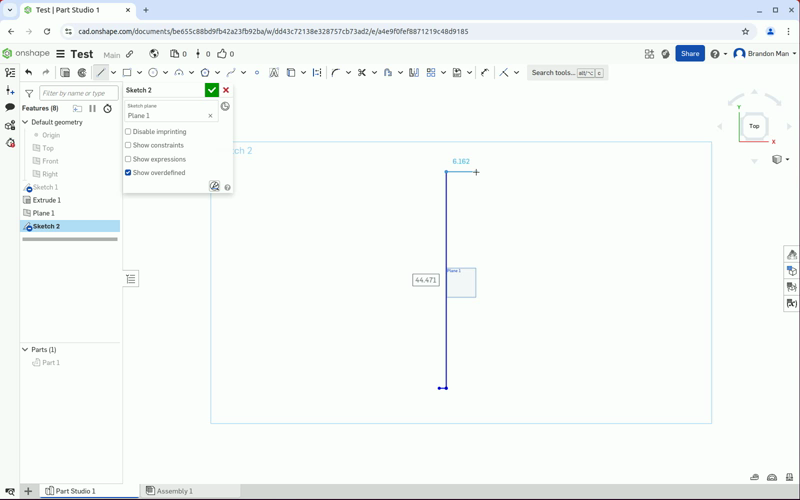
mouse_move(439, 171)
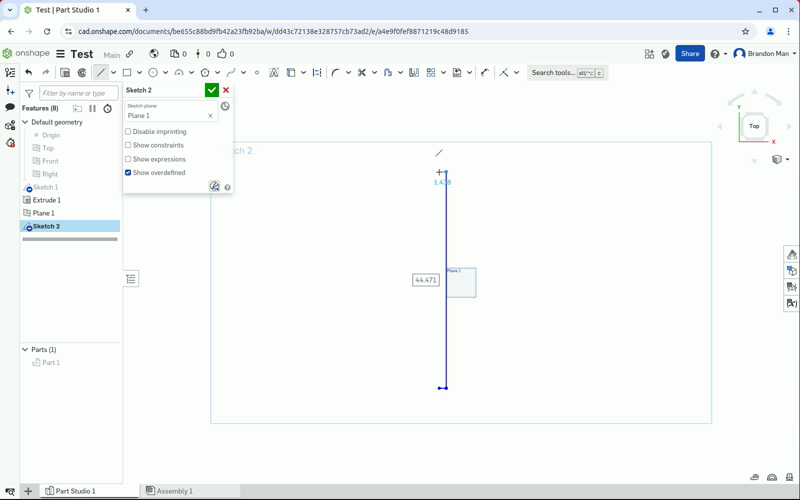
scroll(6)
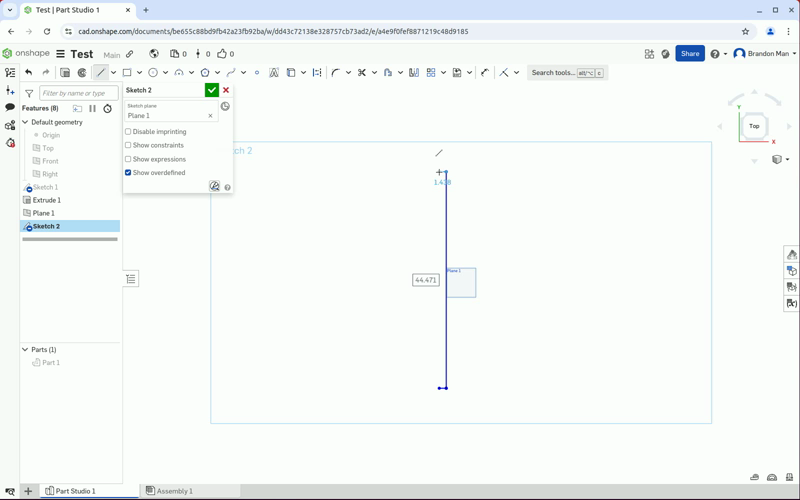
scroll(6)
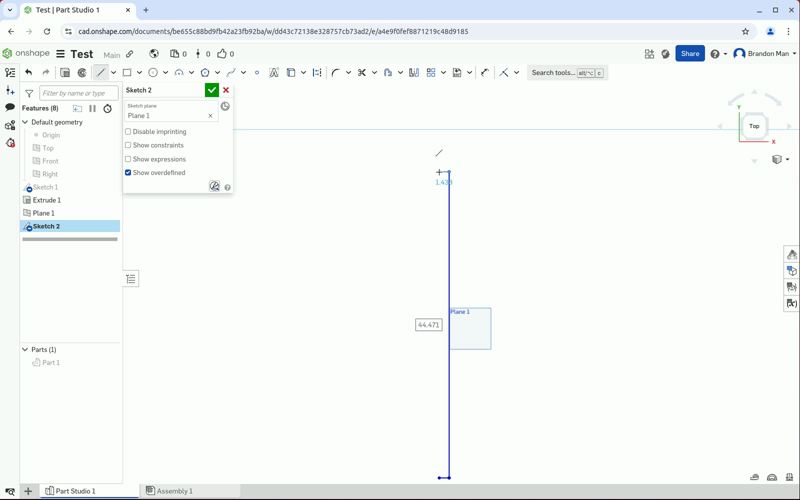
scroll(6)
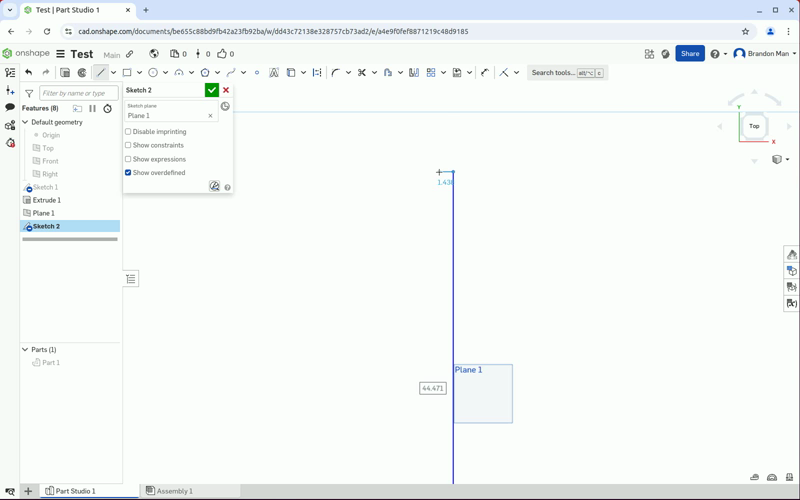
scroll(6)
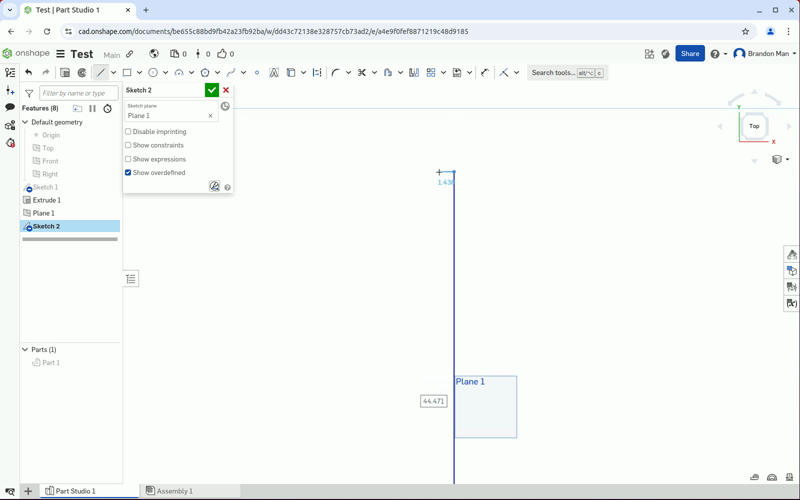
scroll(6)
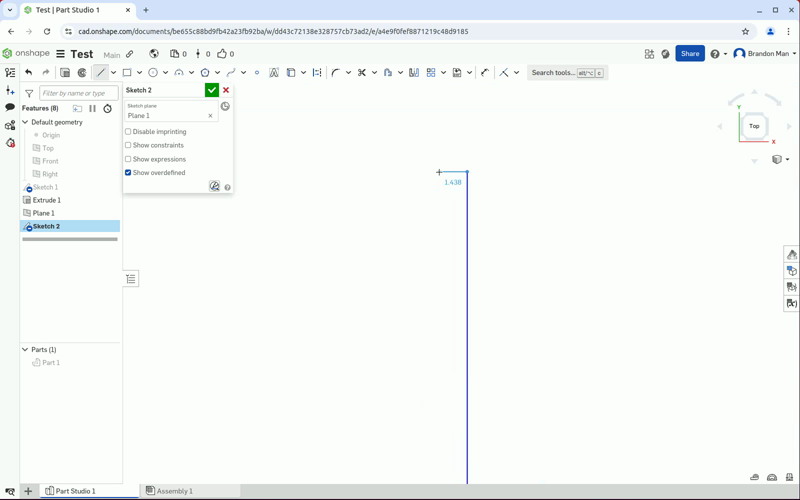
scroll(6)
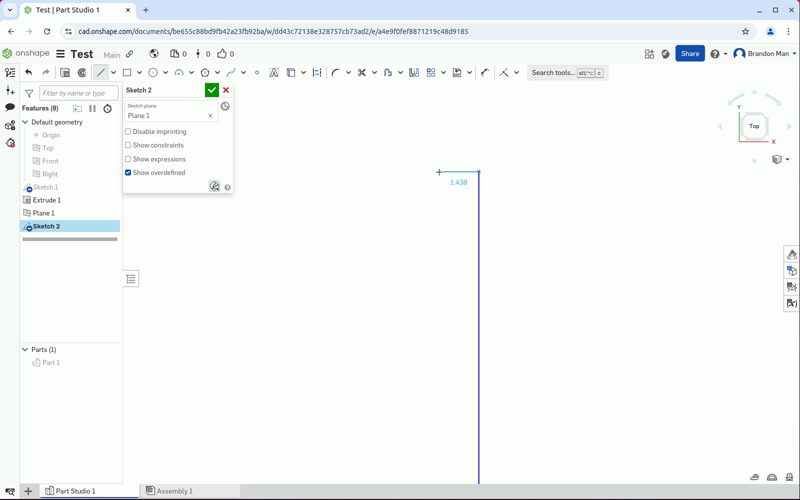
scroll(6)
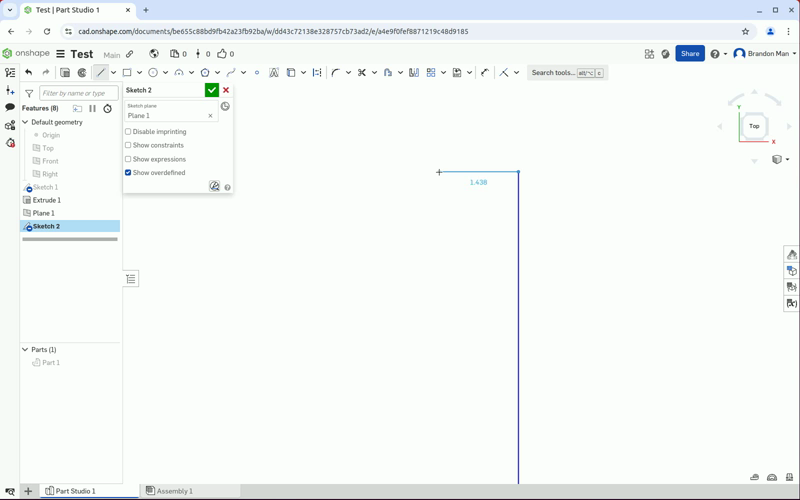
click(439, 171)
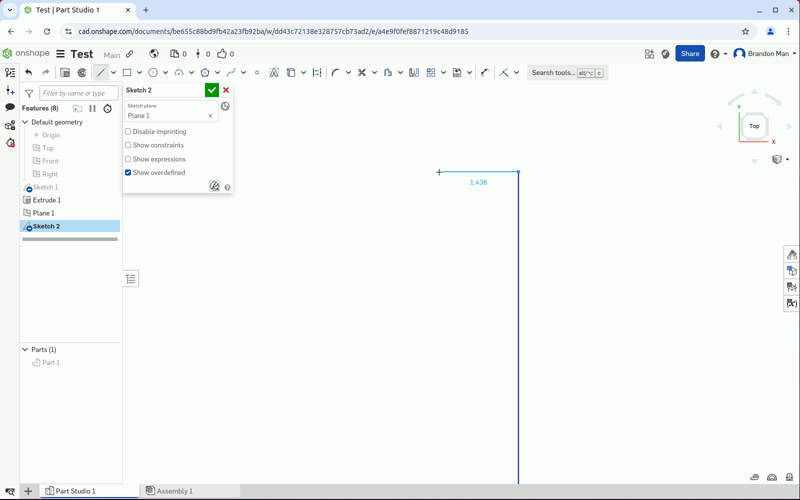
scroll(-6)
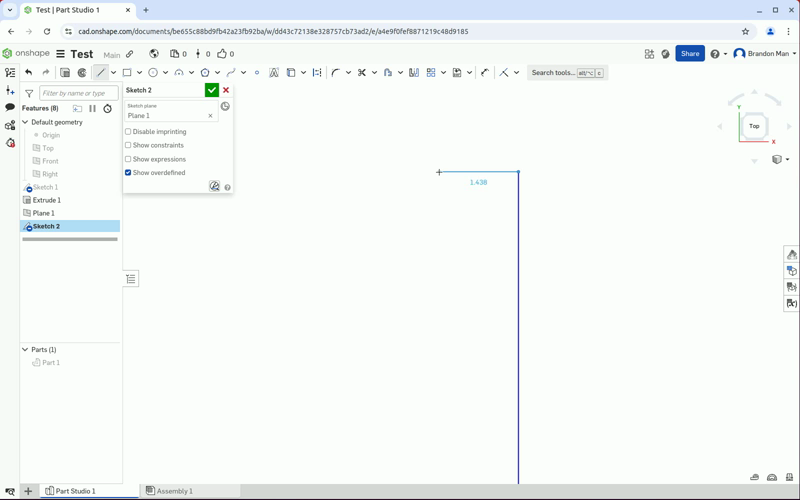
scroll(-6)
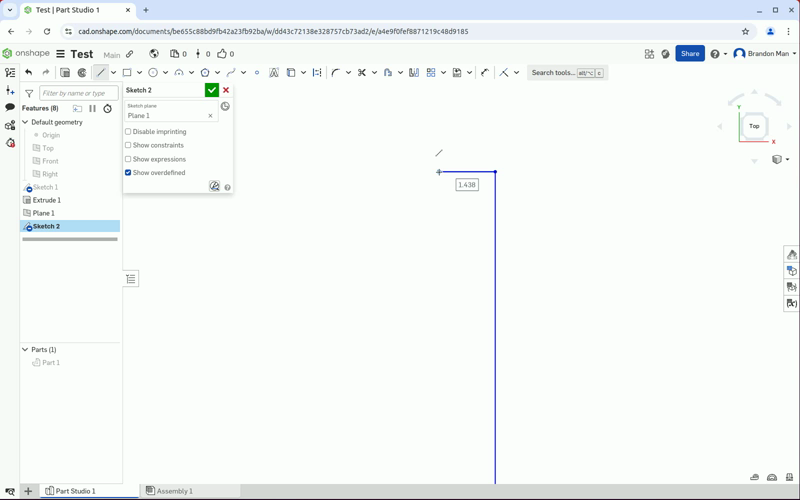
scroll(-6)
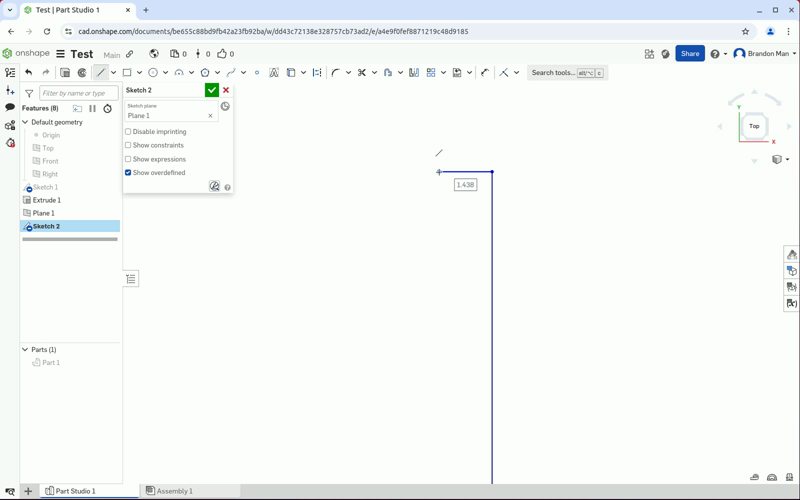
scroll(-6)
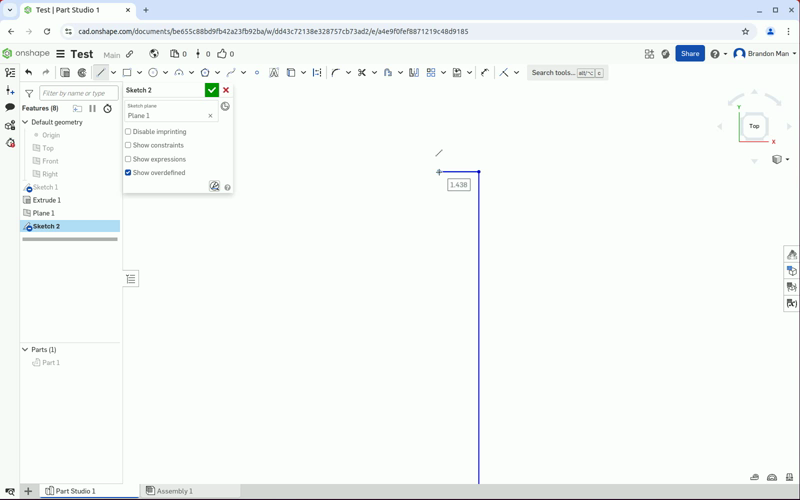
scroll(-6)
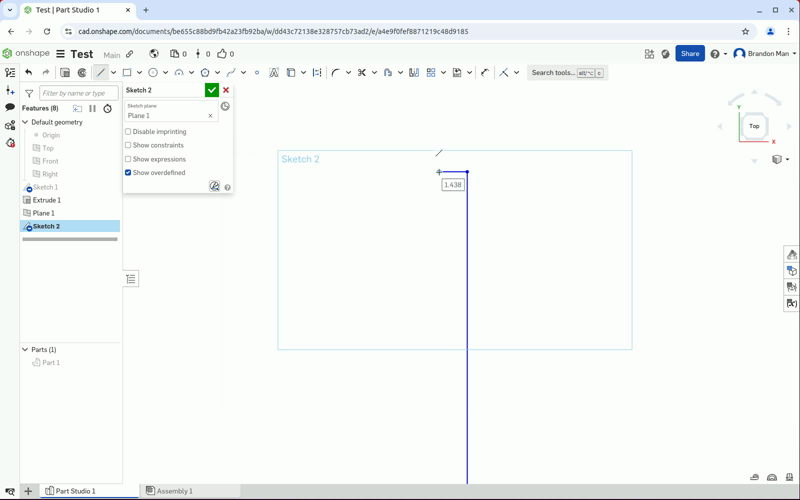
scroll(-6)
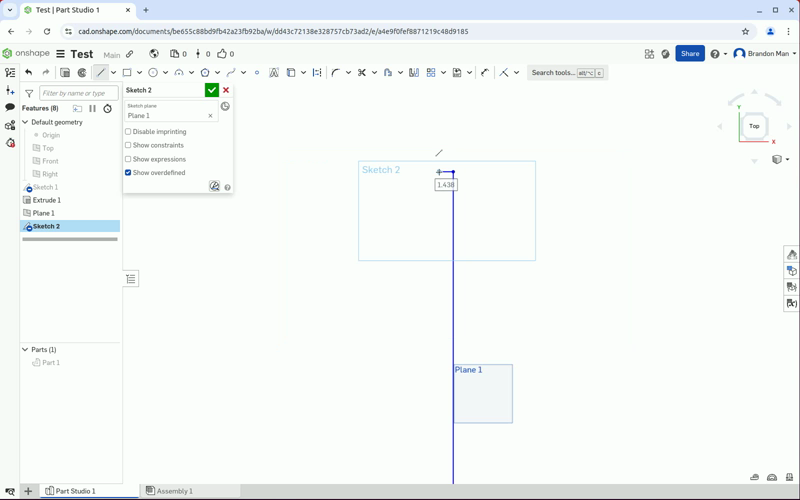
scroll(-6)
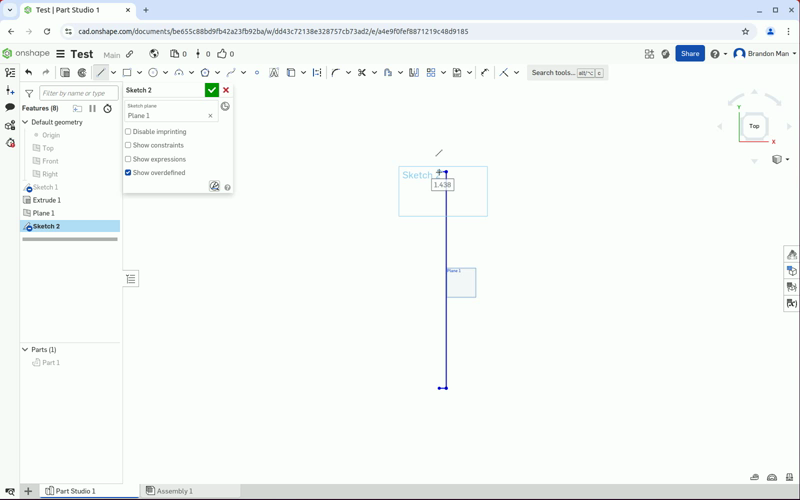
key_up(shift)
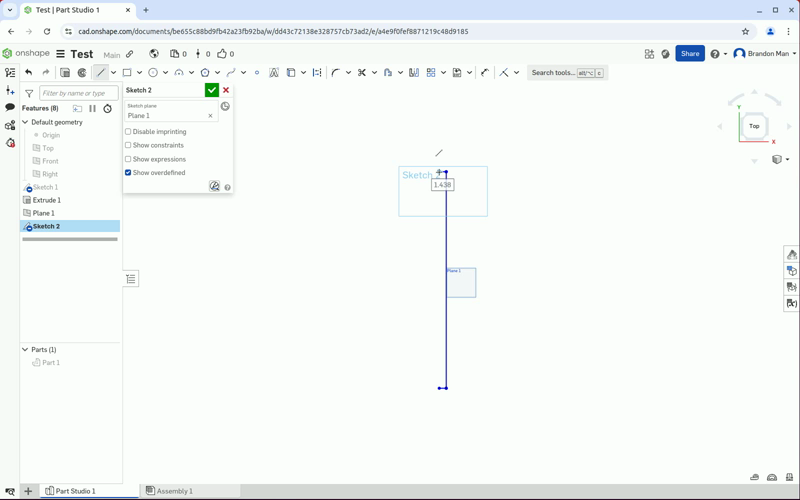
key_down(shift)
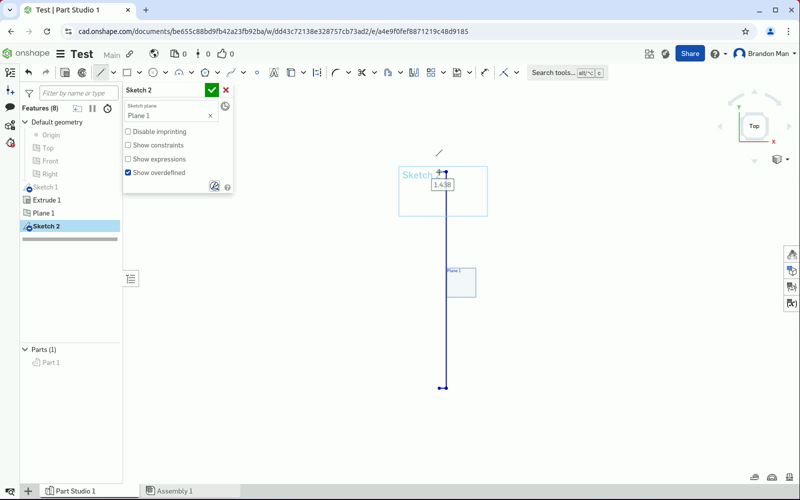
mouse_move(439, 388)
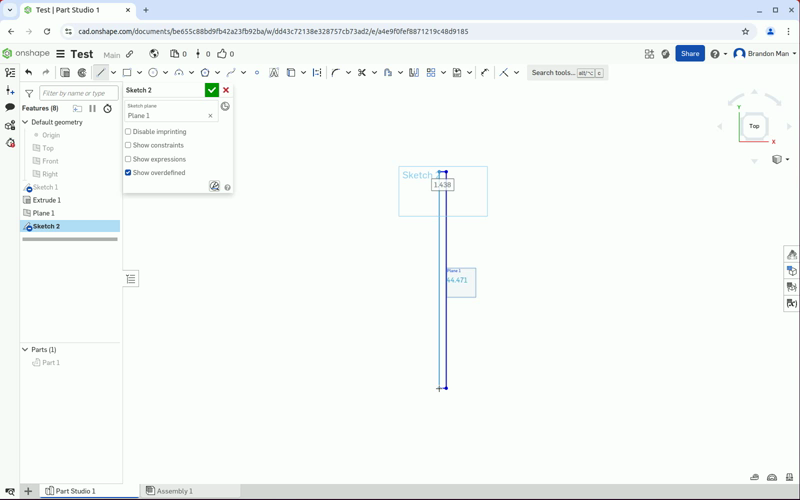
key_up(shift)
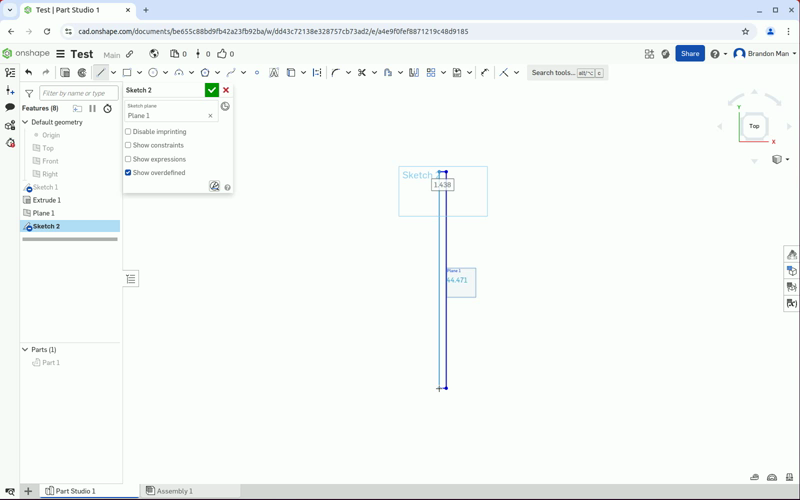
click(439, 388)
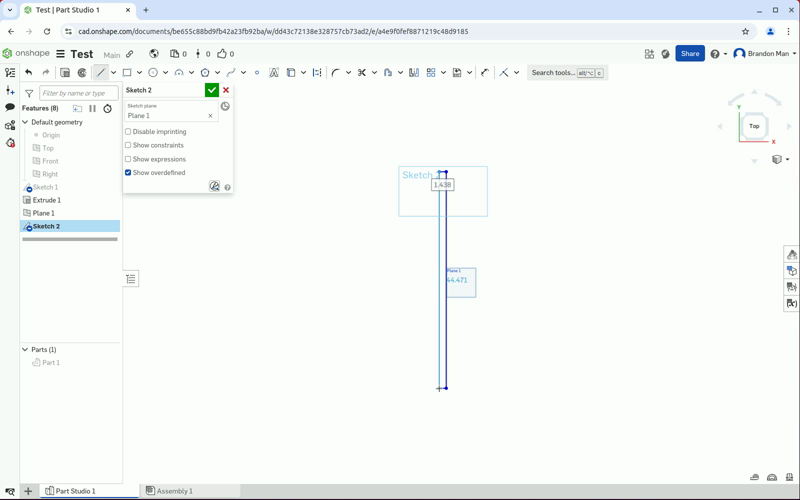
key(esc)
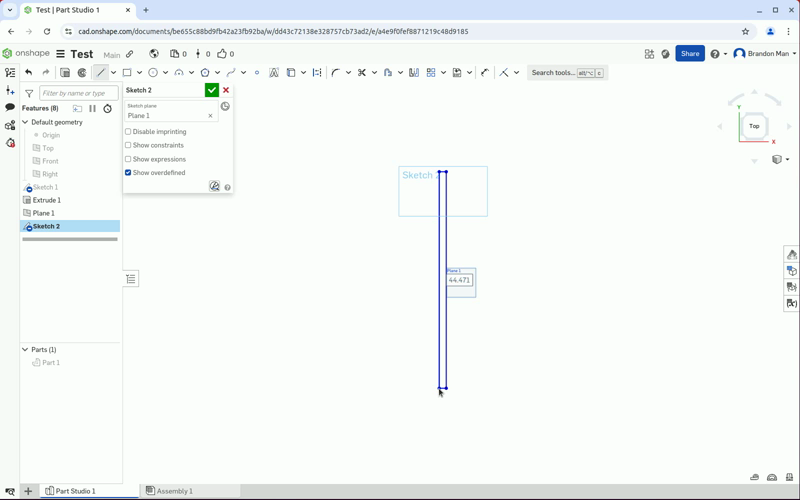
mouse_move(444, 375)
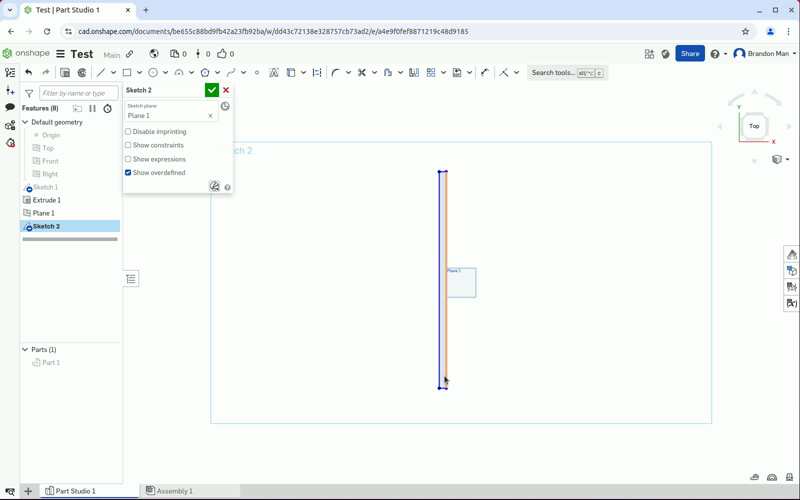
scroll(6)
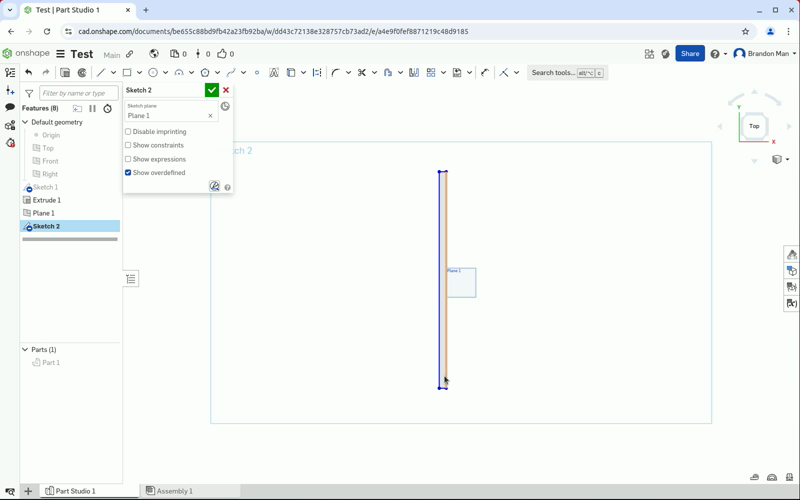
scroll(6)
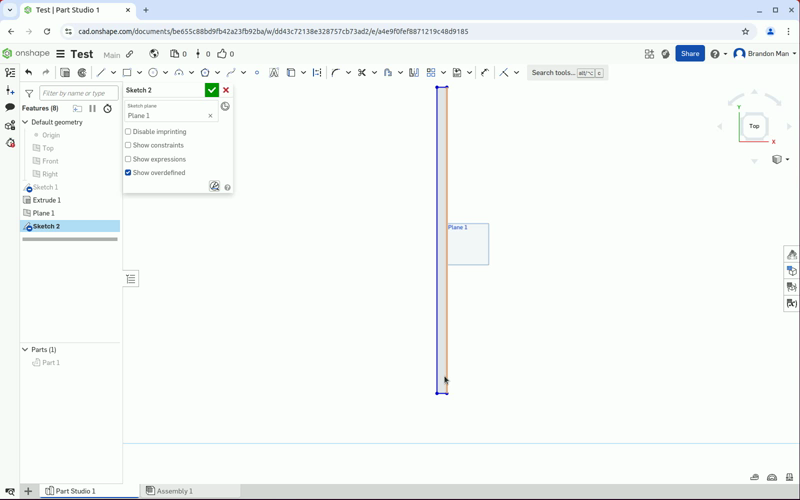
scroll(6)
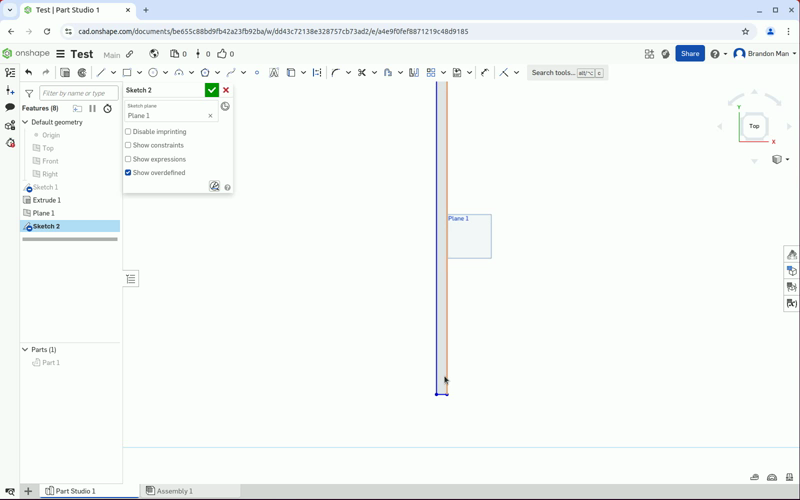
scroll(6)
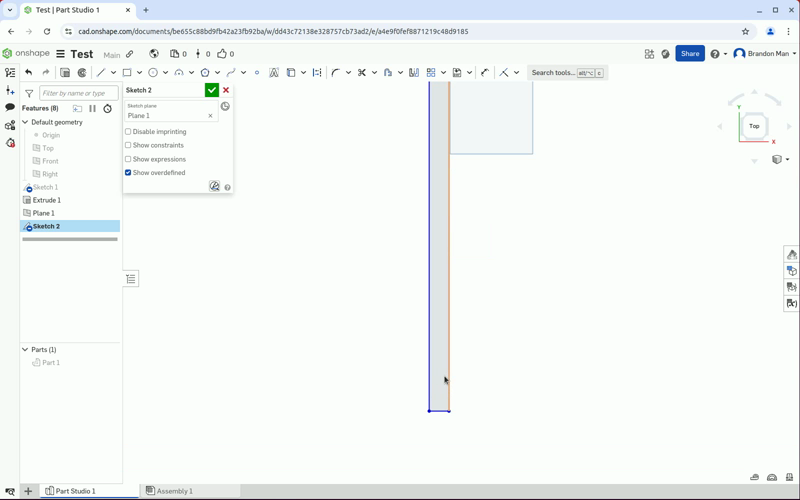
scroll(6)
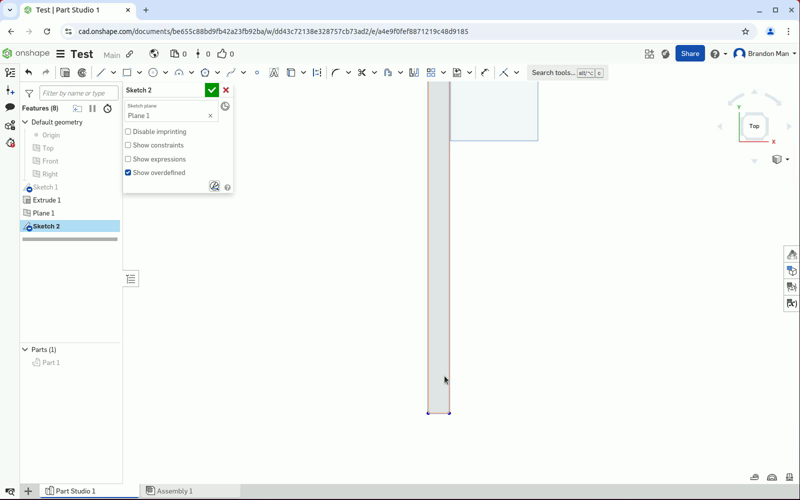
scroll(6)
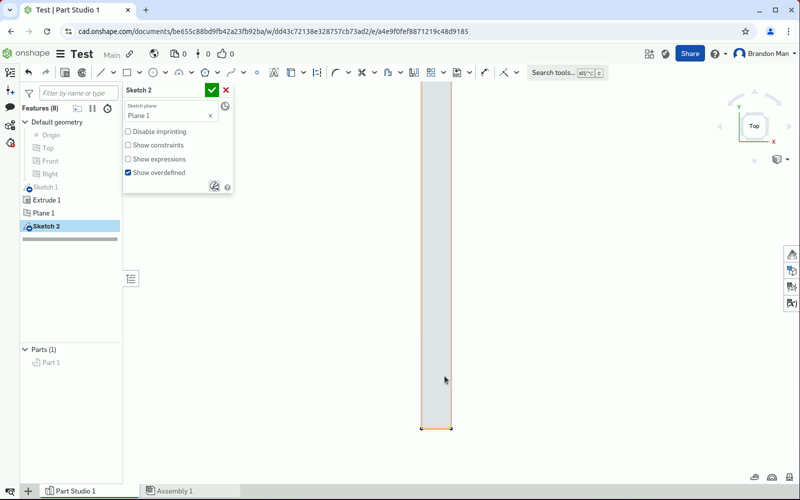
scroll(6)
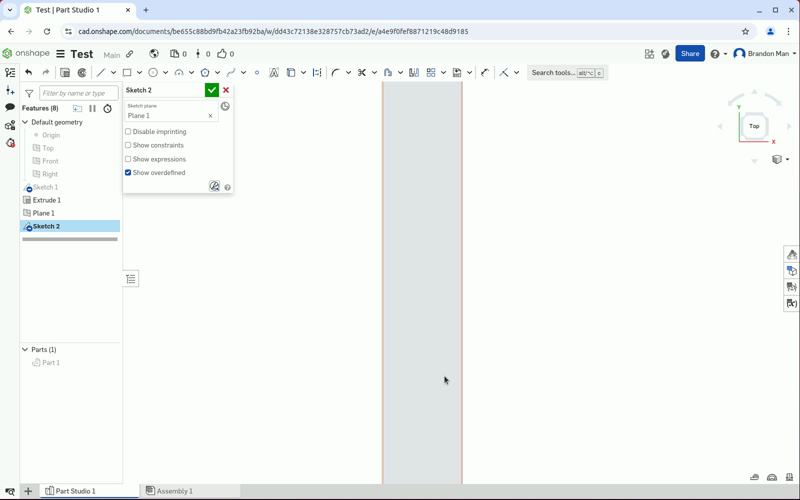
click(444, 375)
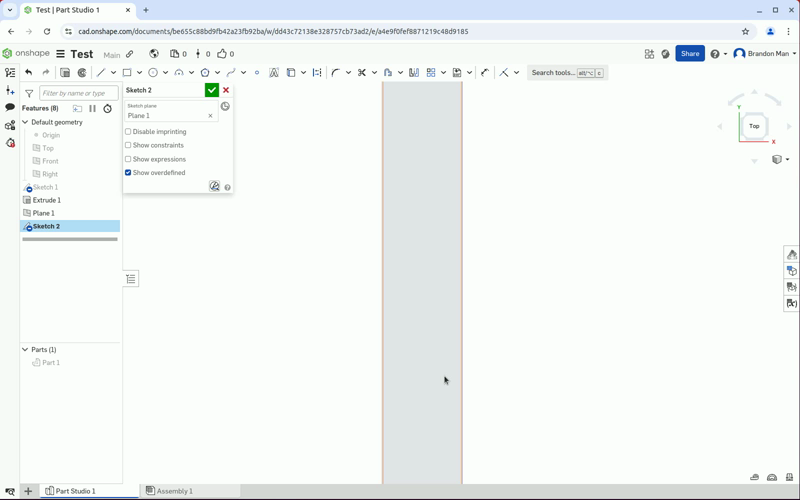
scroll(-6)
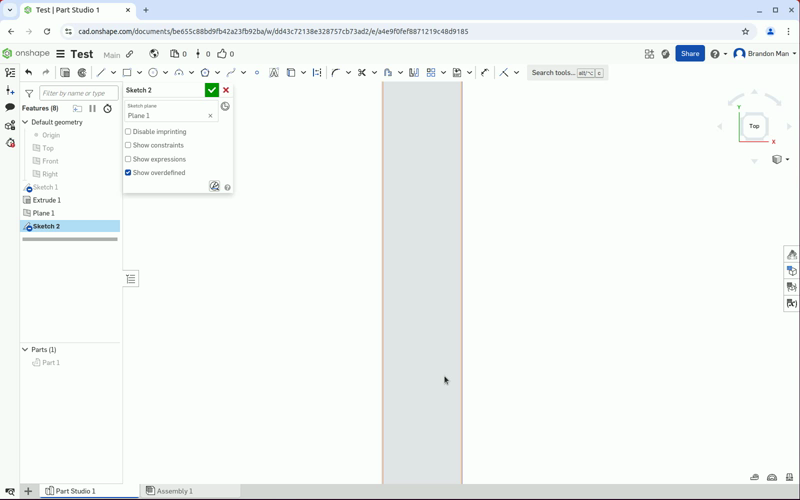
scroll(-6)
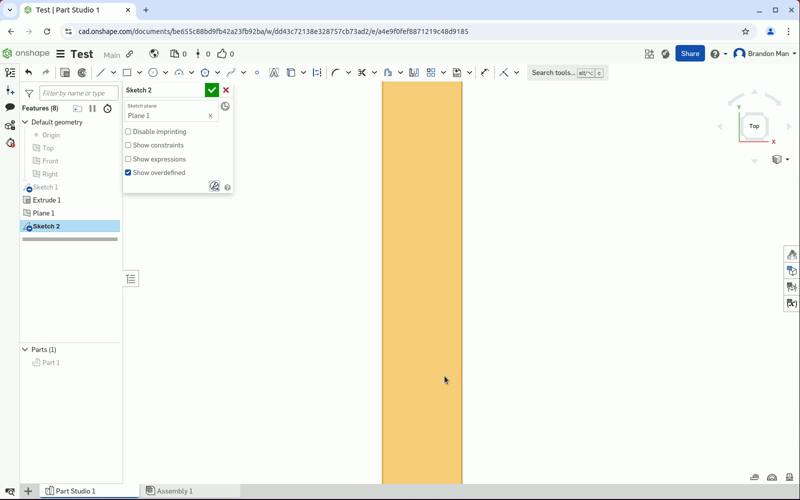
scroll(-6)
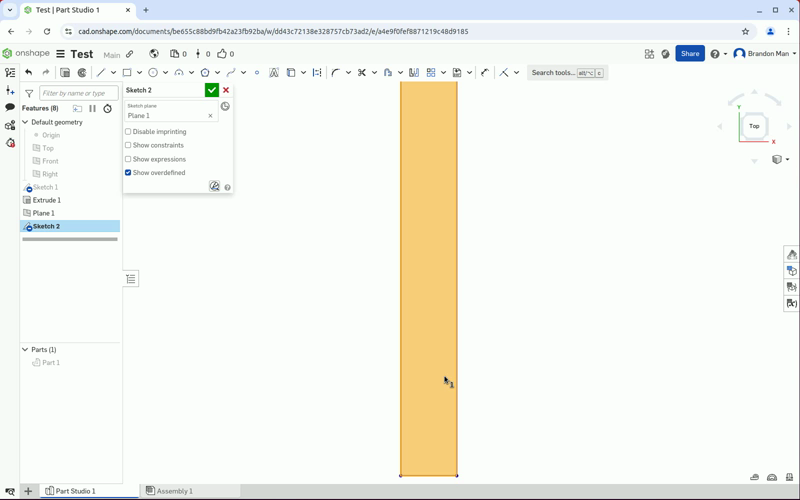
scroll(-6)
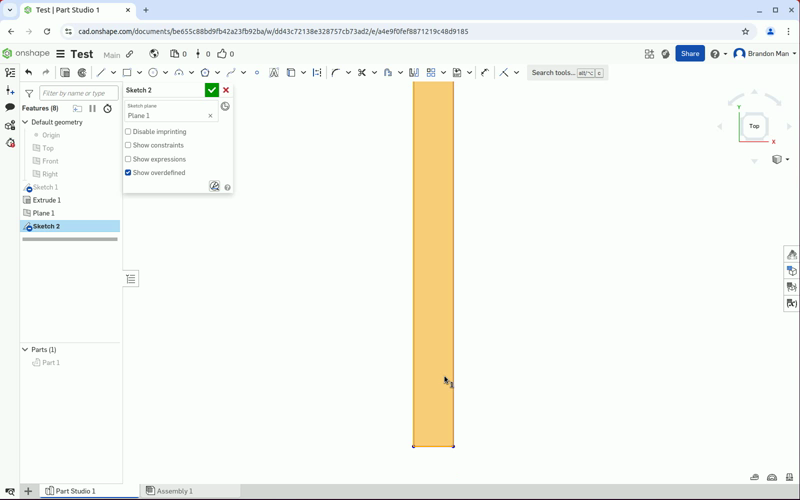
scroll(-6)
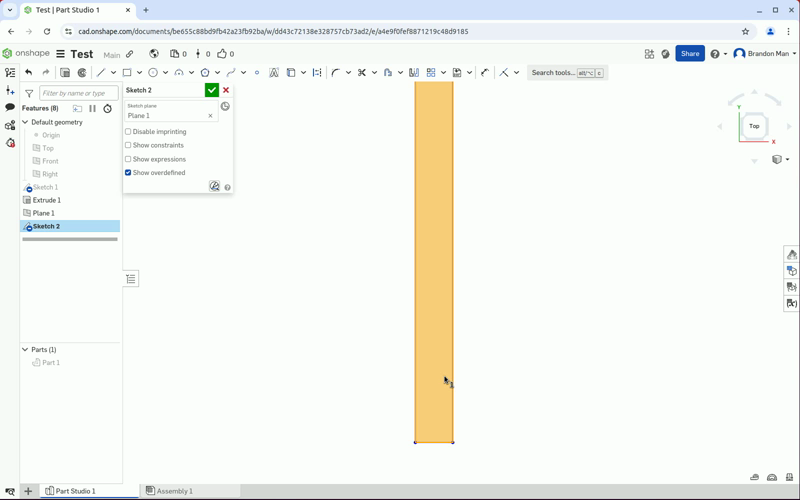
scroll(-6)
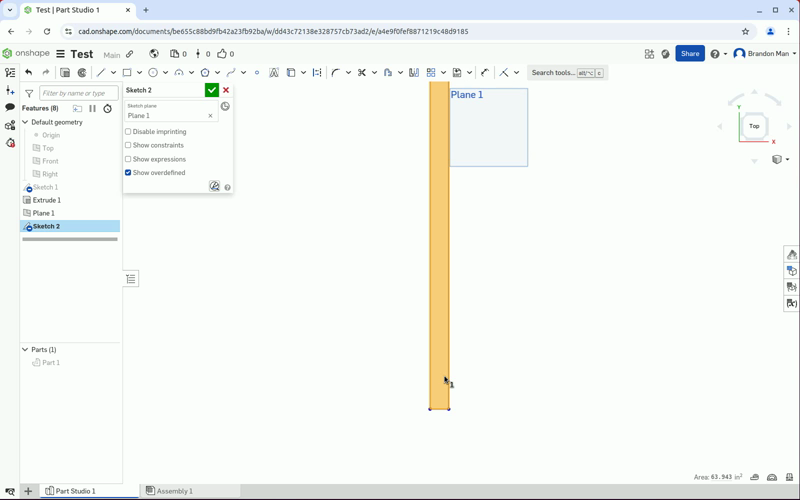
scroll(-6)
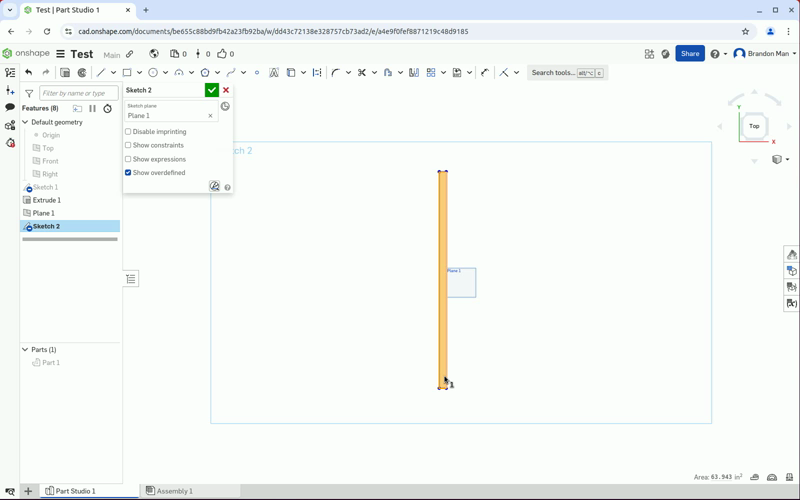
mouse_move(73, 352)
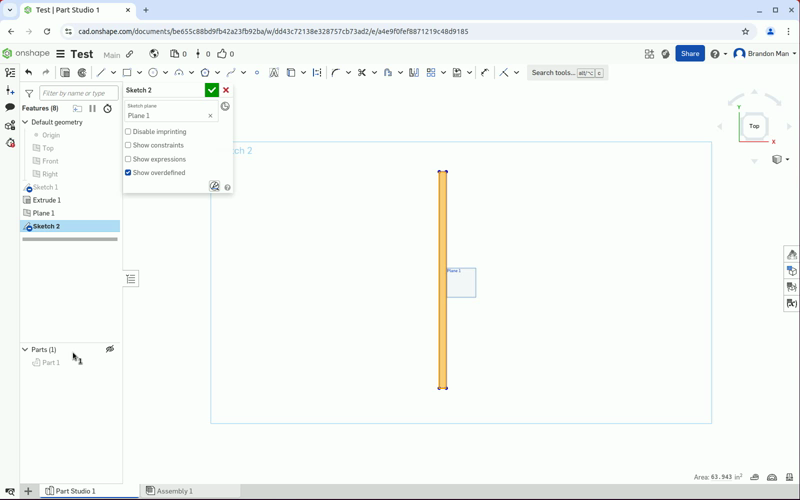
key(shift+y)
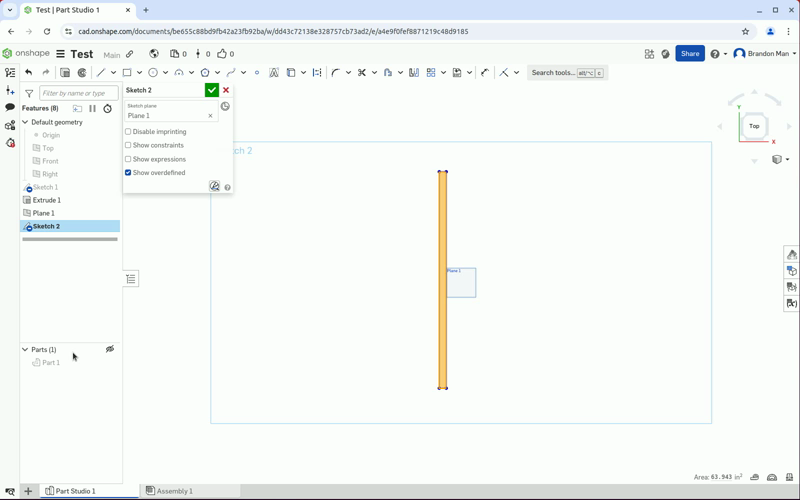
key(shift+e)
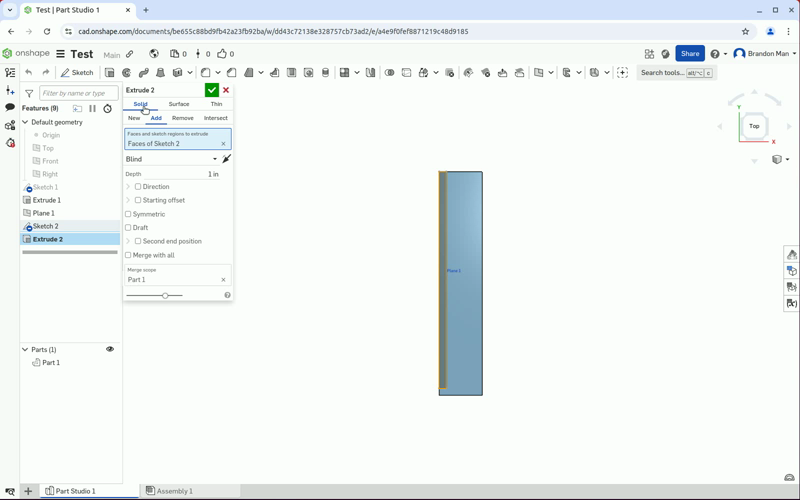
mouse_move(143, 106)
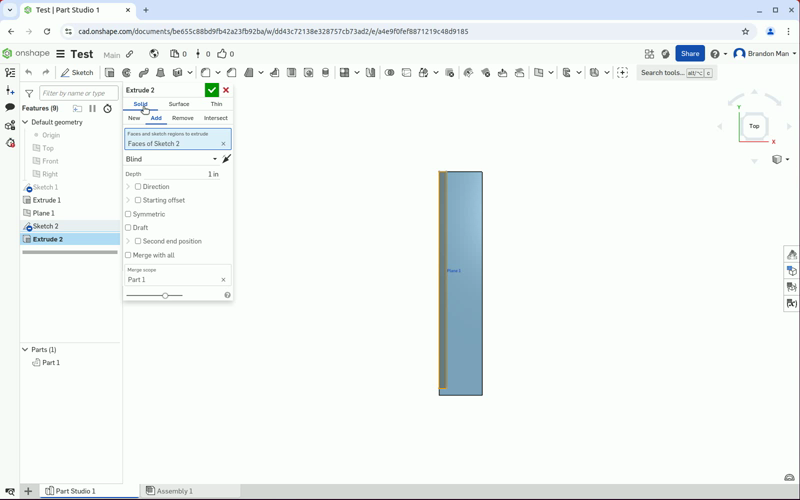
click(143, 106)
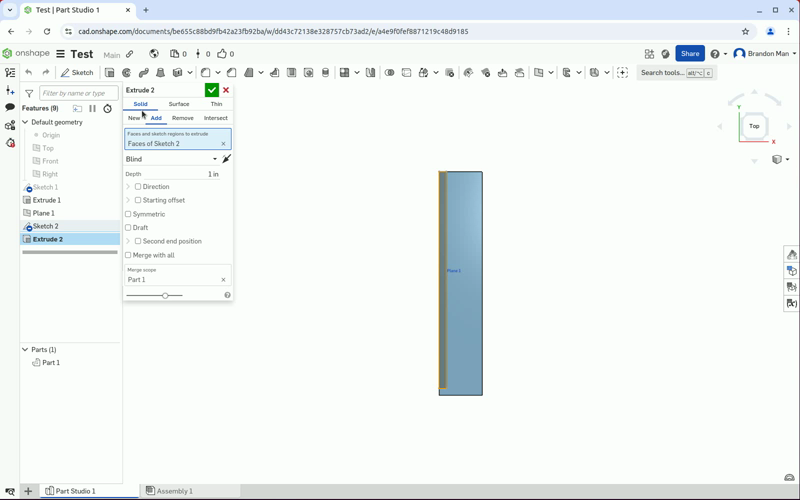
mouse_move(137, 120)
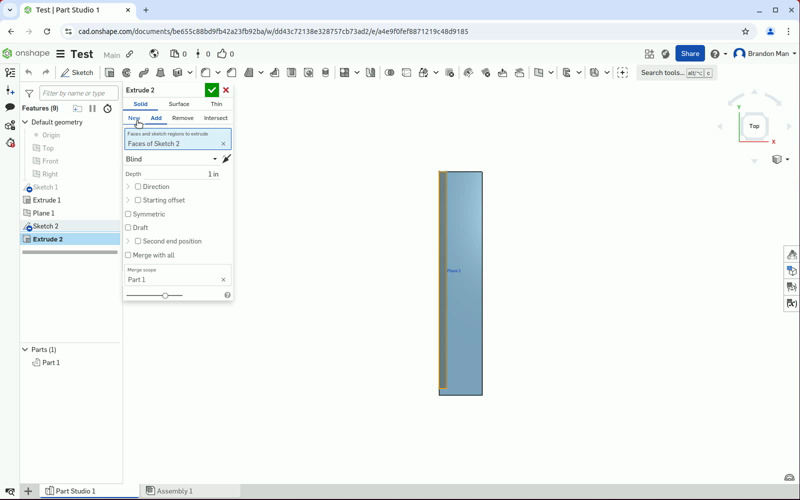
click(137, 120)
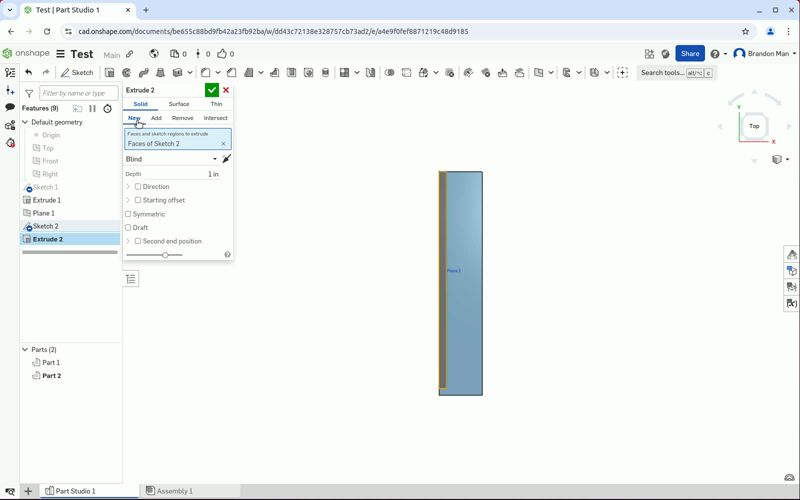
key(tab, 4)
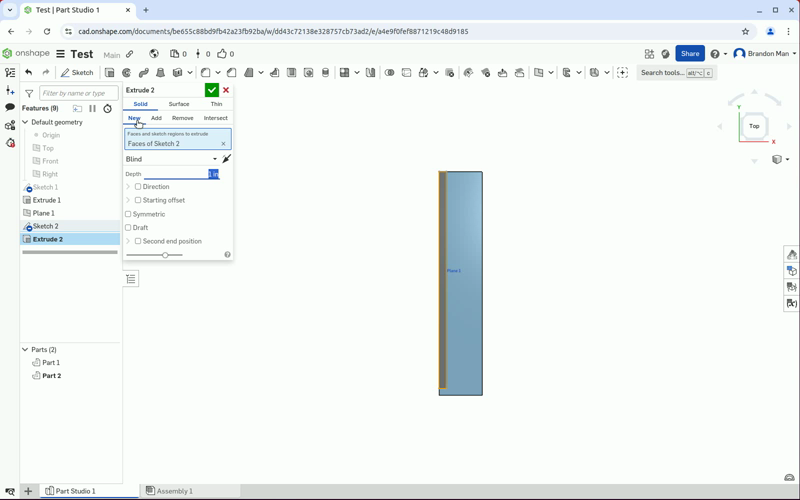
text(5.777)
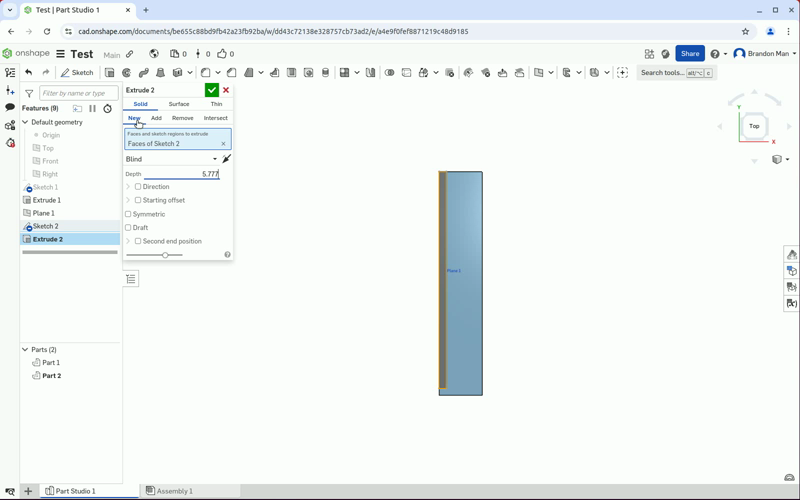
key(enter)
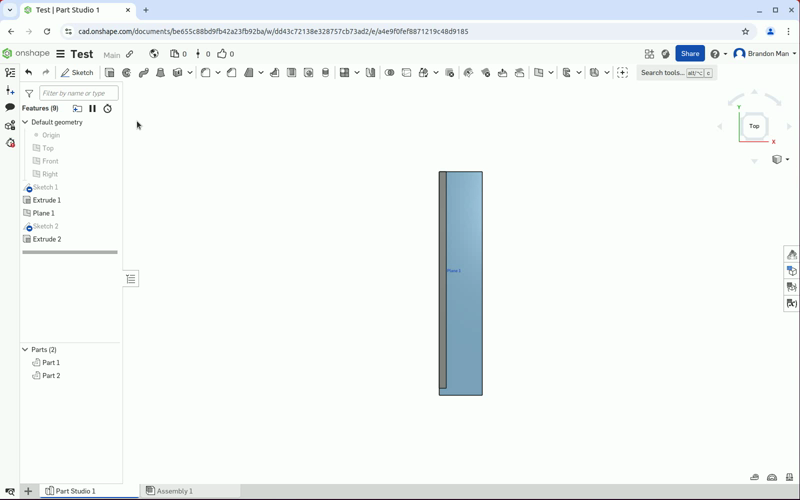
key(shift+h)
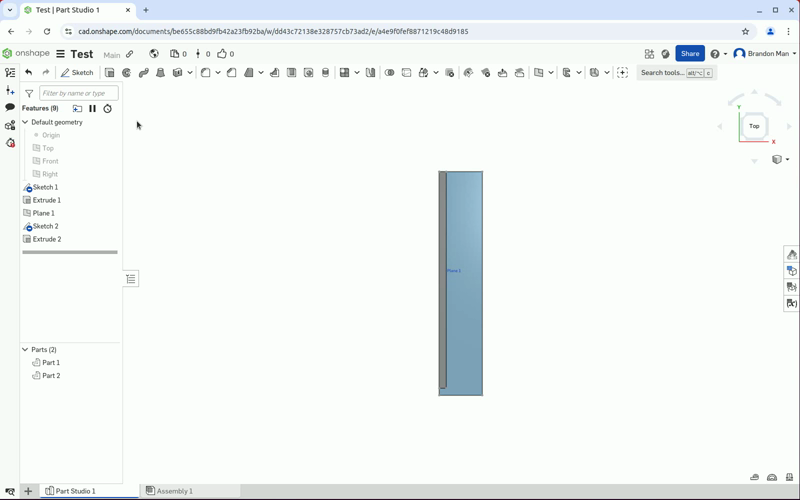
key(shift+h)
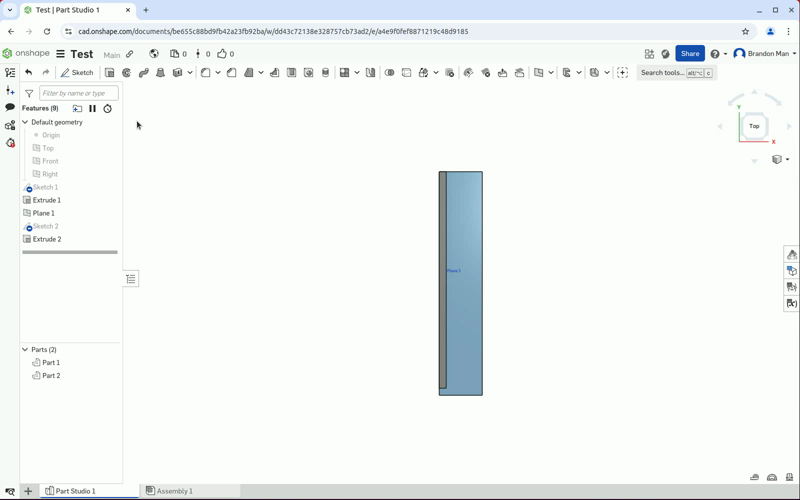
mouse_move(73, 189)
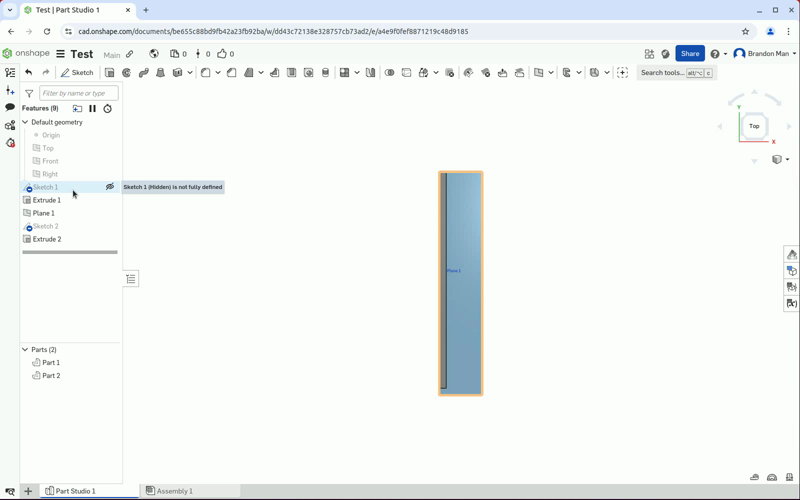
click(73, 189)
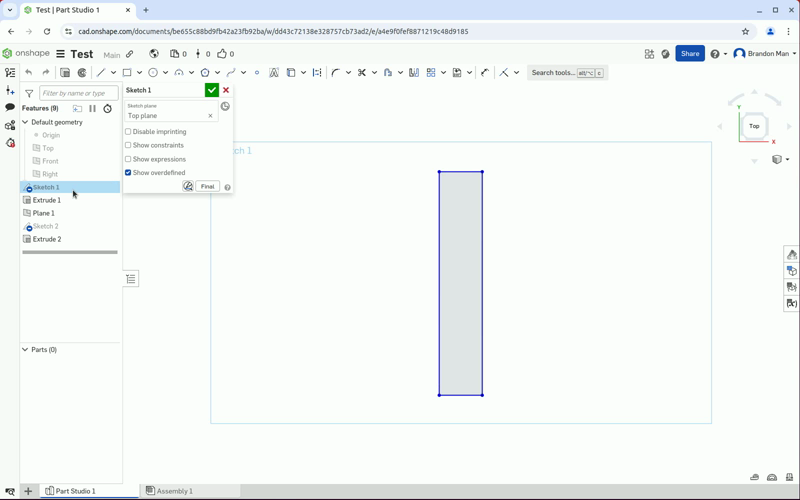
mouse_move(229, 92)
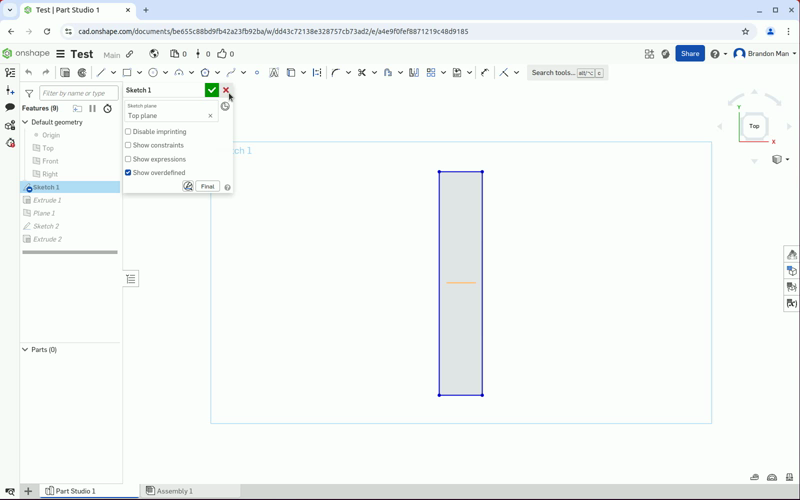
click(229, 92)
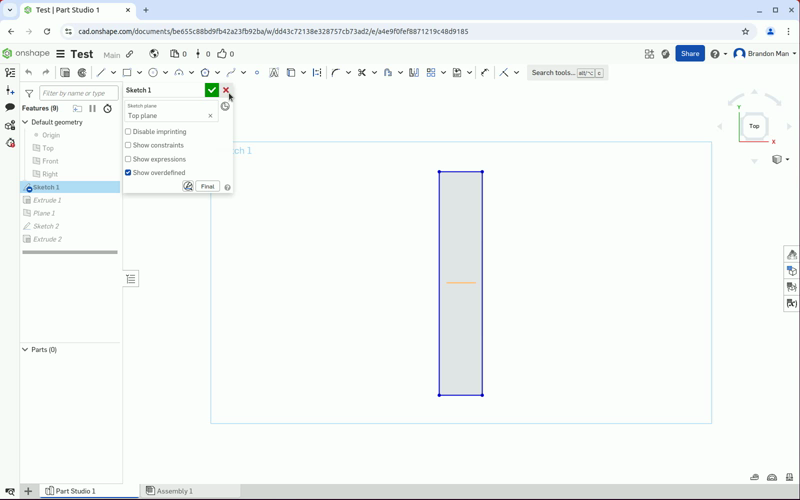
key(shift+s)
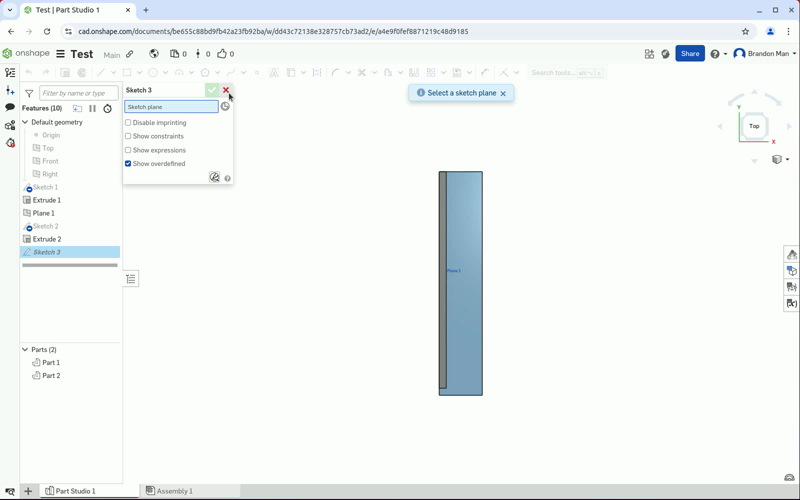
mouse_move(73, 215)
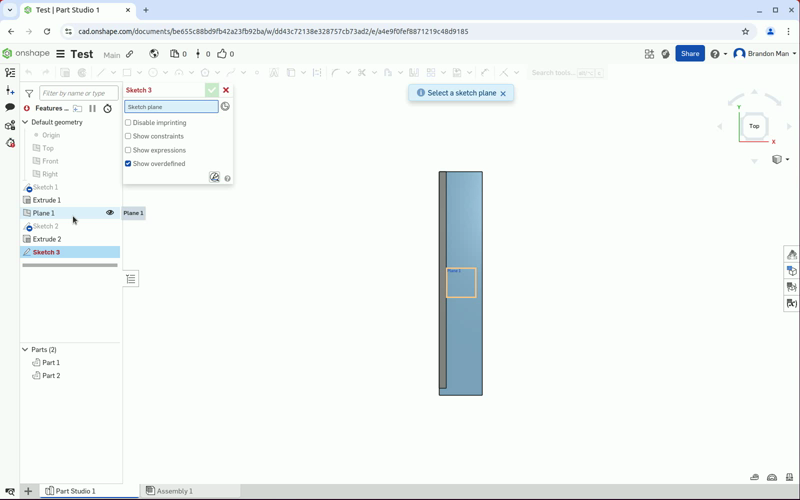
click(73, 215)
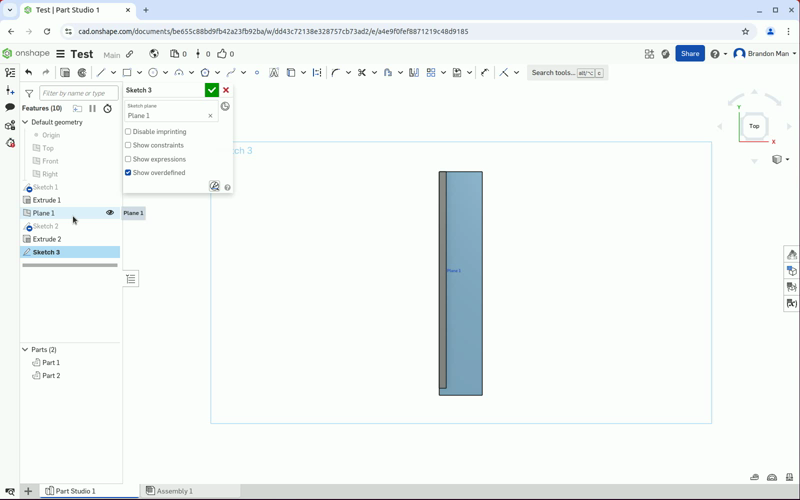
mouse_move(73, 352)
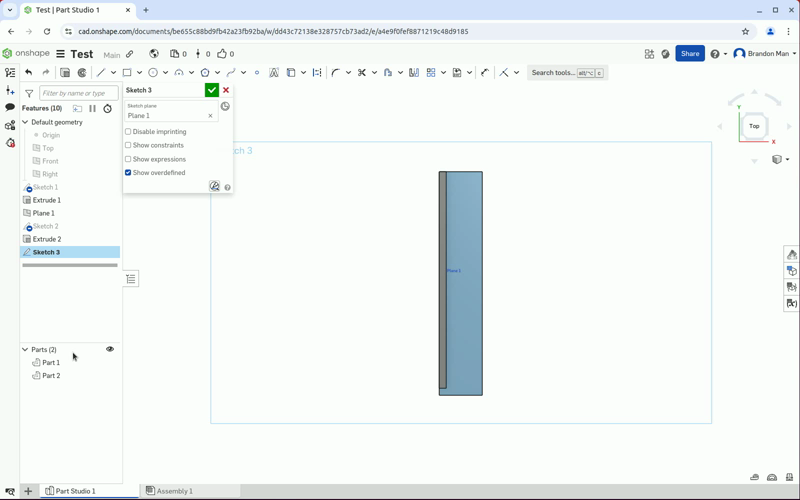
key(y)
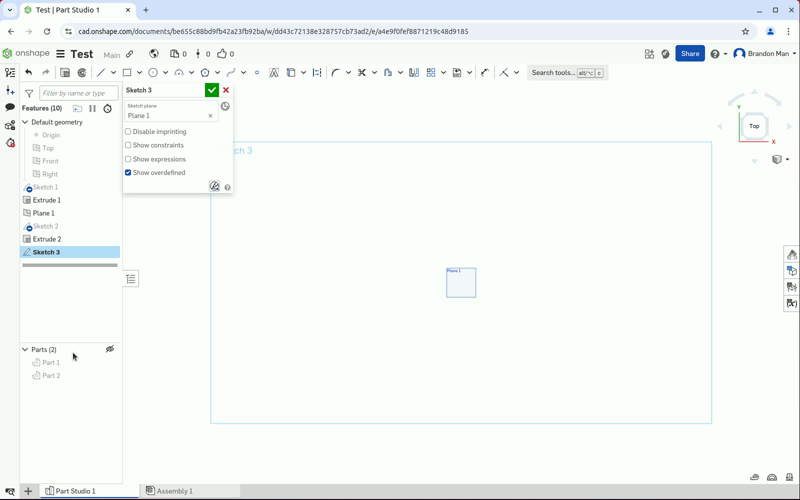
key(l)
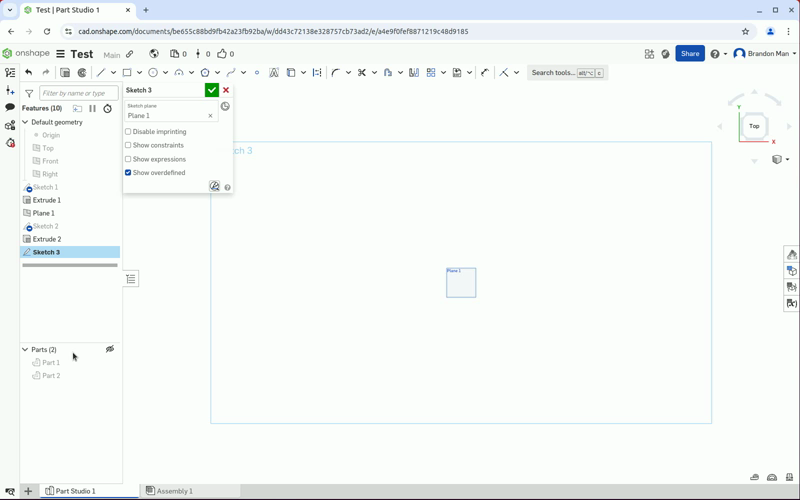
key_down(shift)
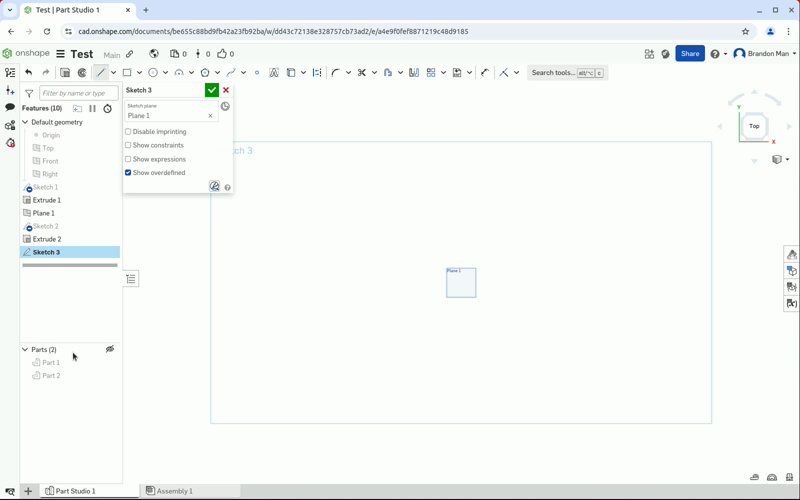
mouse_move(439, 395)
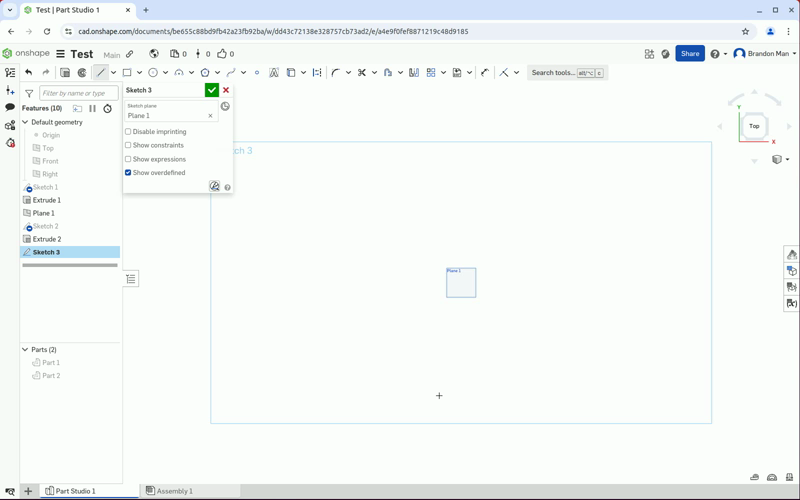
click(439, 395)
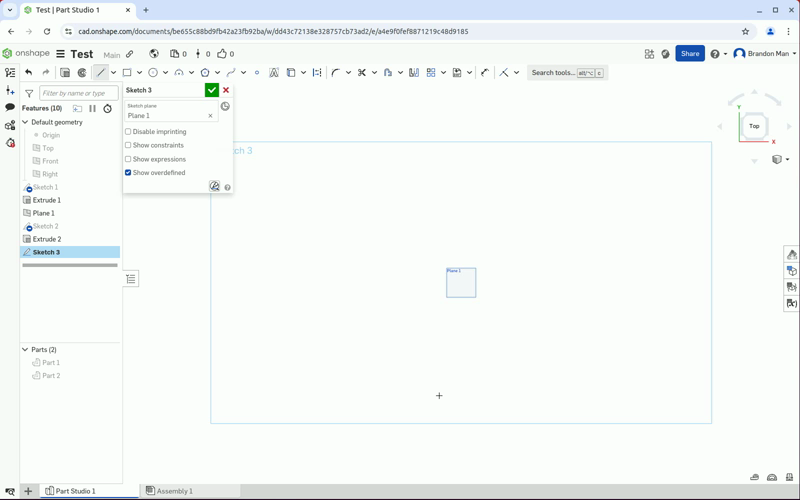
key_up(shift)
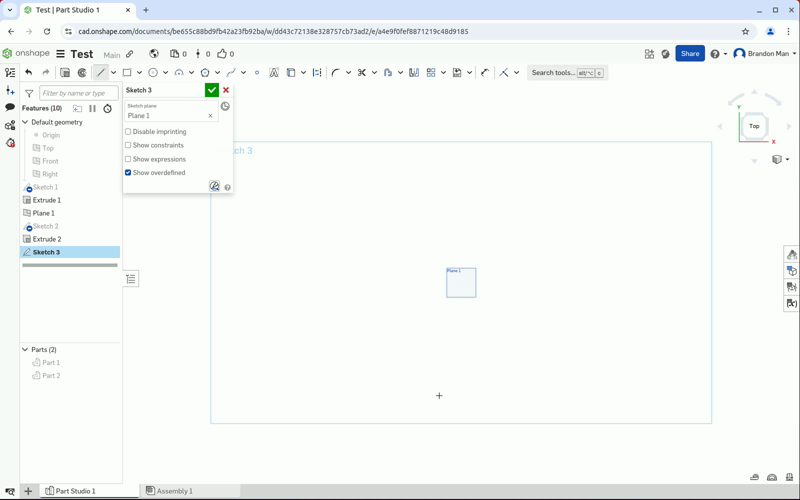
key_down(shift)
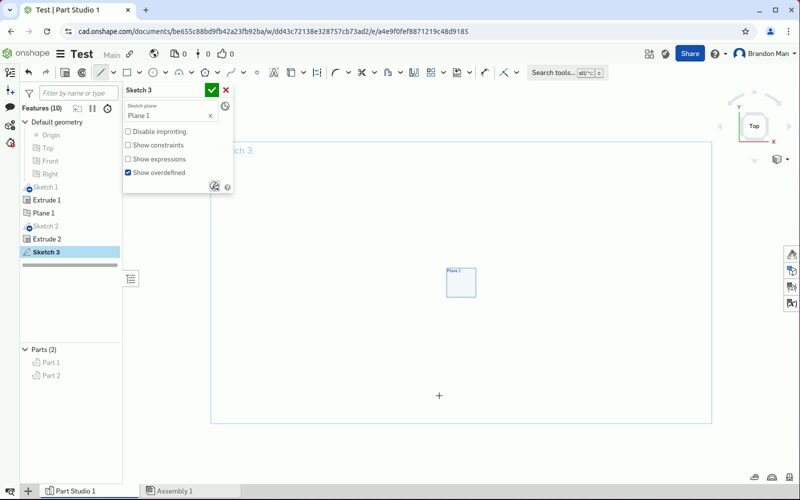
mouse_move(469, 395)
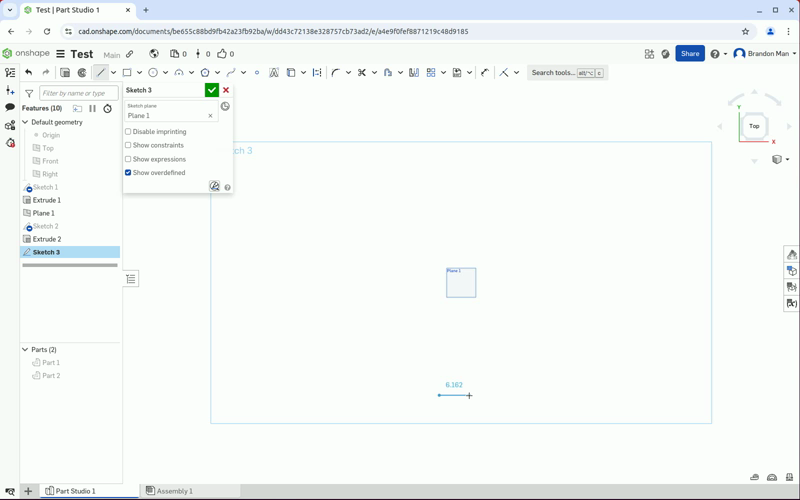
mouse_move(447, 395)
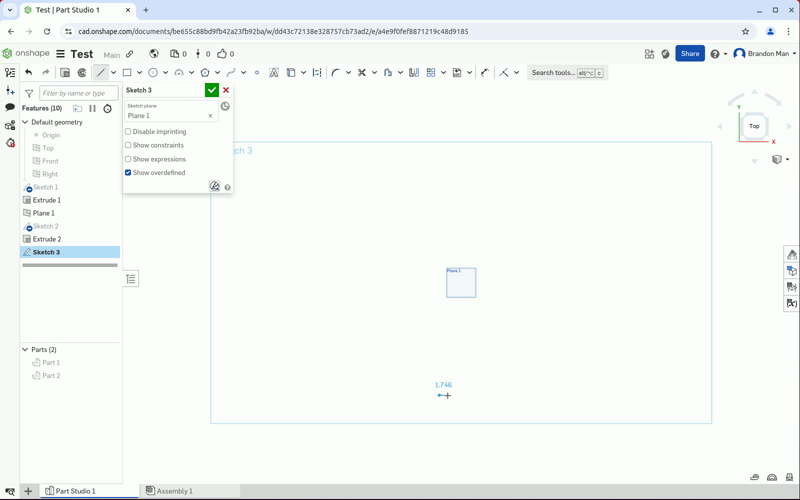
click(447, 395)
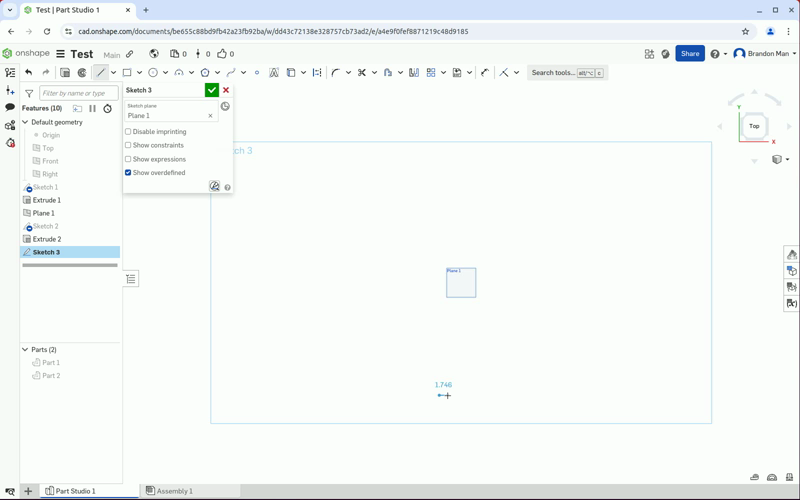
key_up(shift)
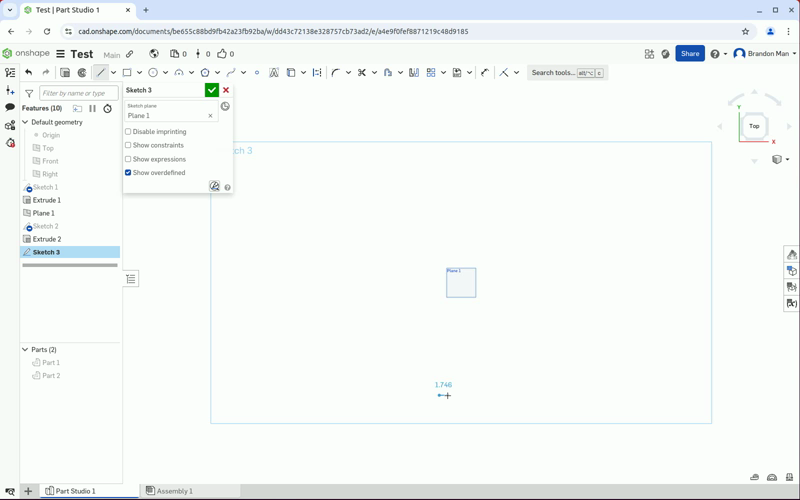
key_down(shift)
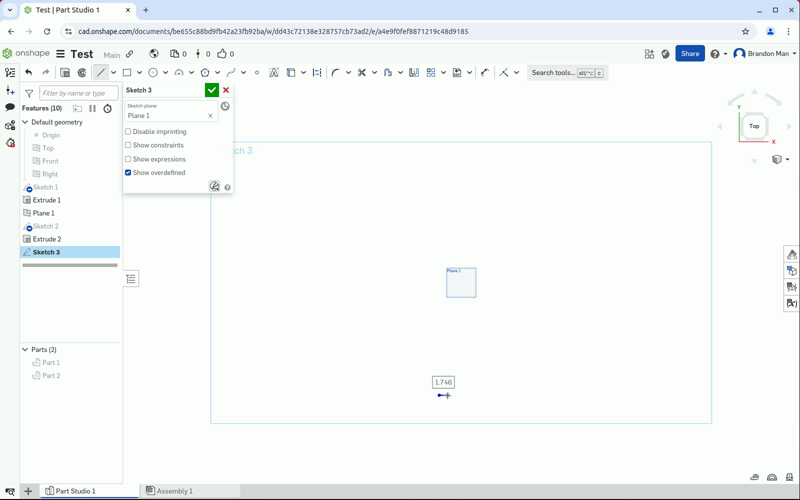
mouse_move(477, 395)
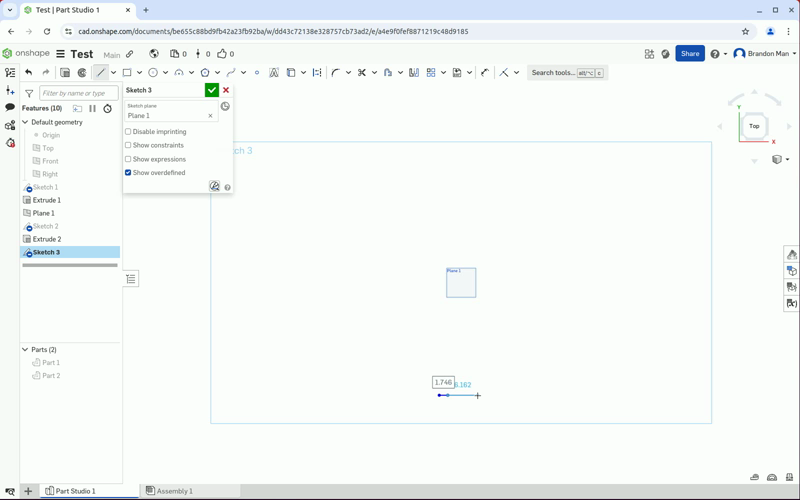
mouse_move(447, 387)
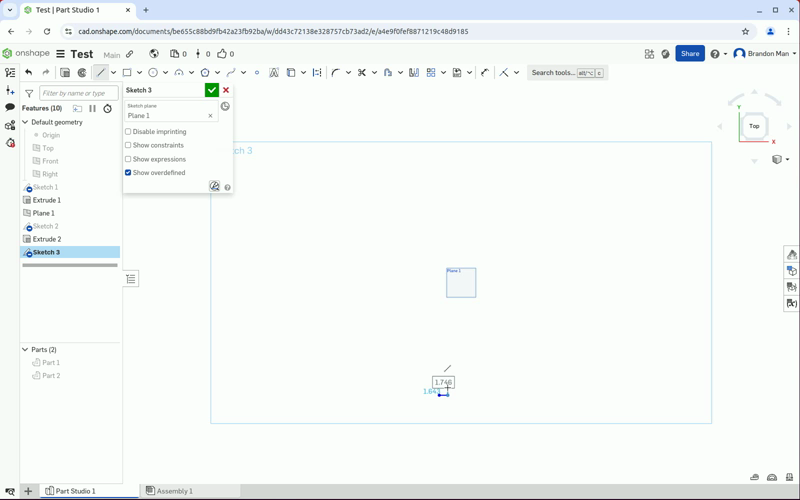
click(447, 387)
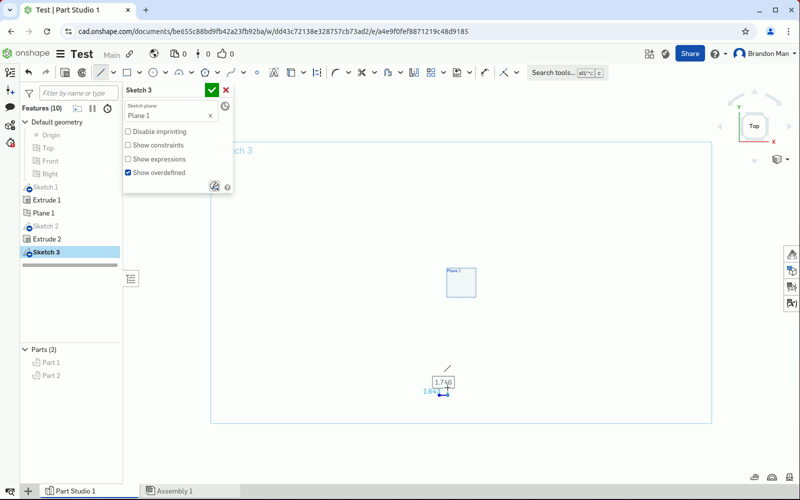
key_up(shift)
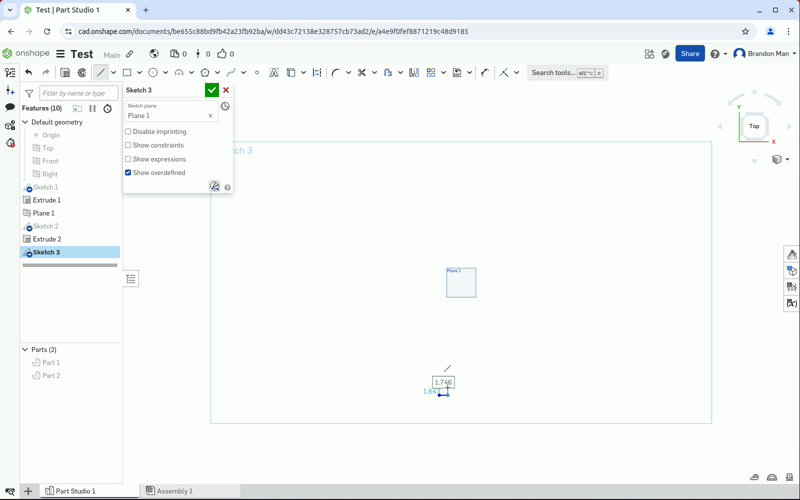
key_down(shift)
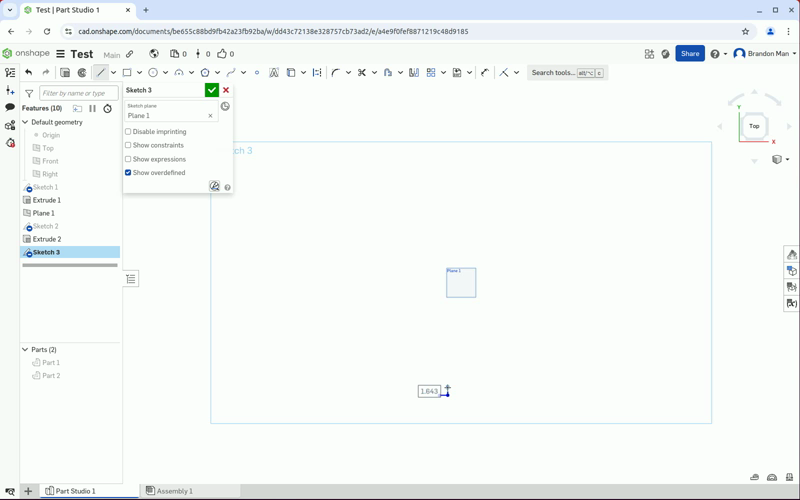
mouse_move(477, 387)
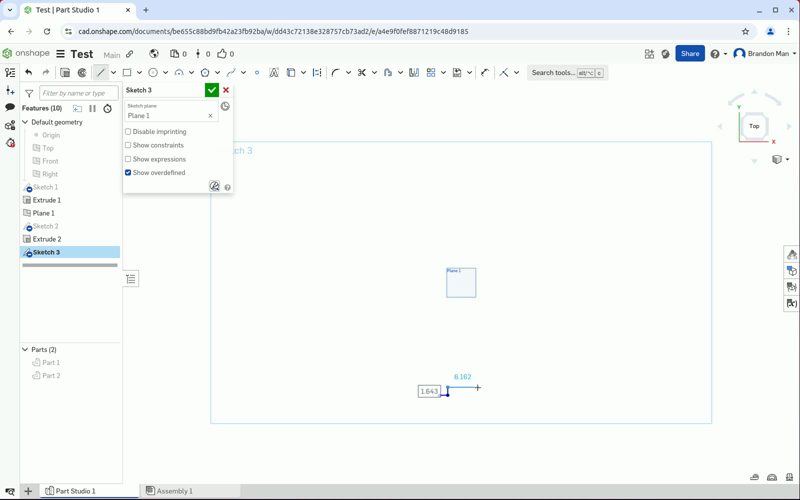
mouse_move(439, 387)
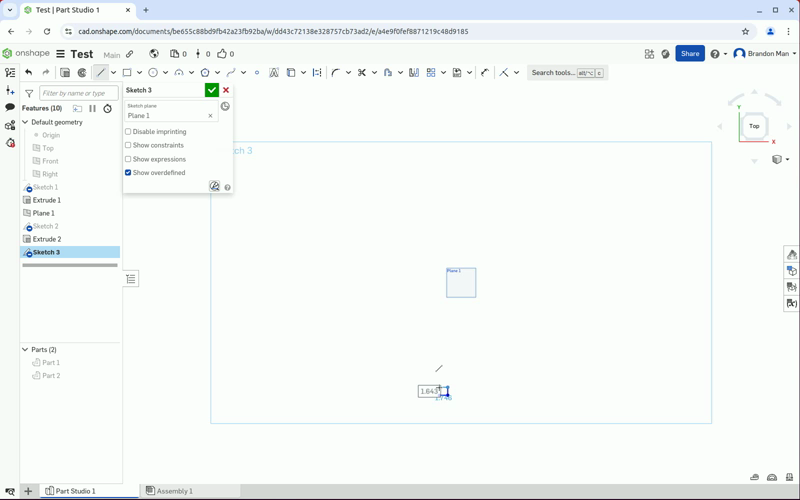
click(439, 387)
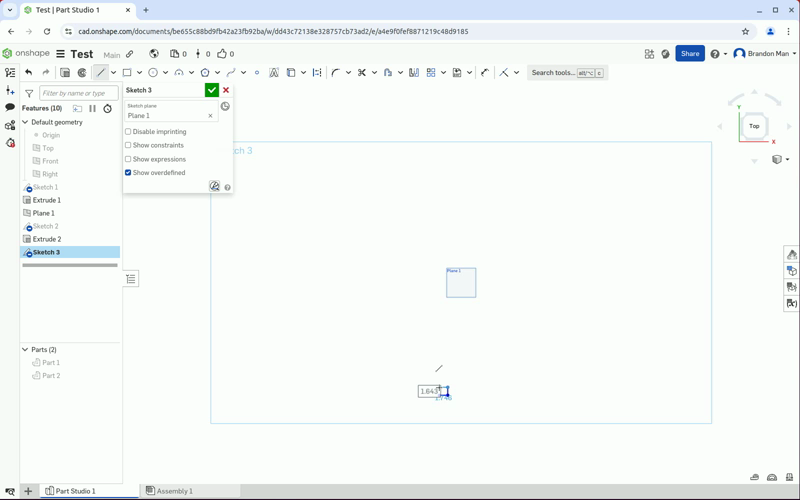
key_up(shift)
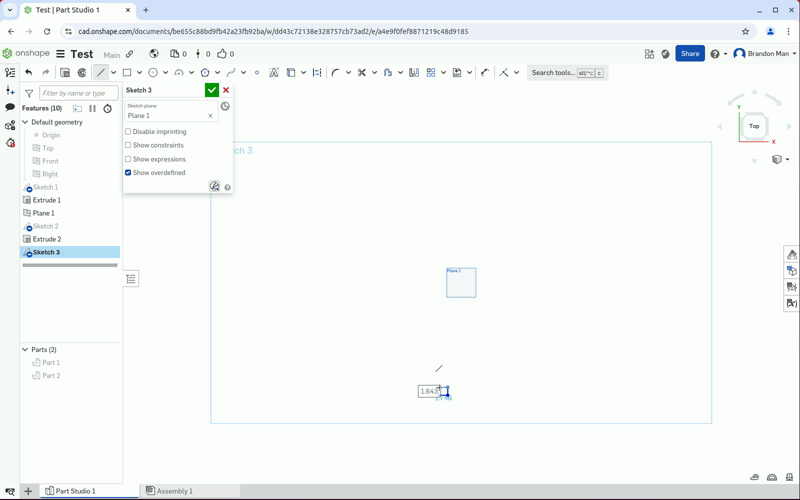
mouse_move(469, 387)
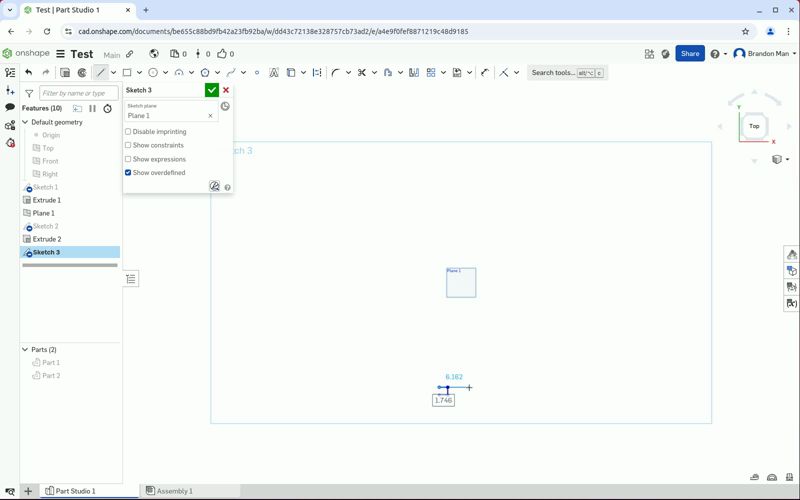
key_down(shift)
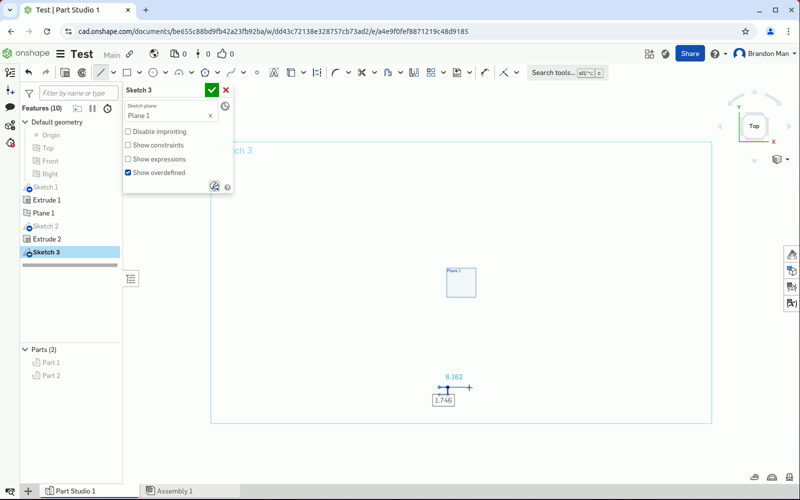
mouse_move(439, 395)
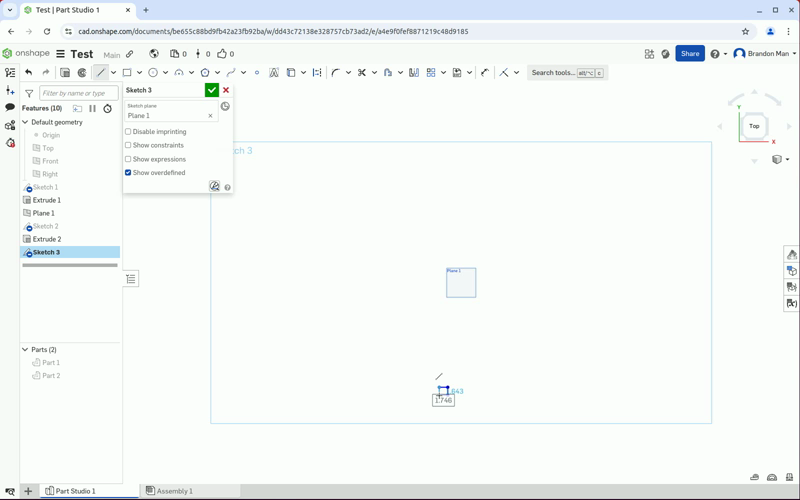
key_up(shift)
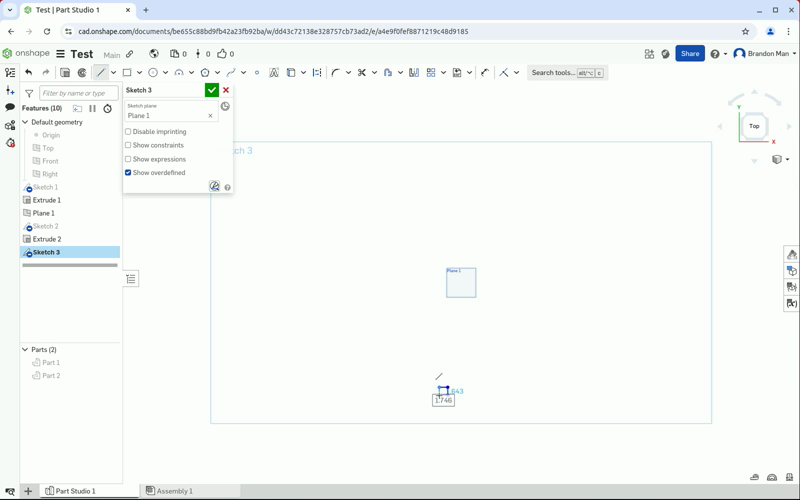
click(439, 395)
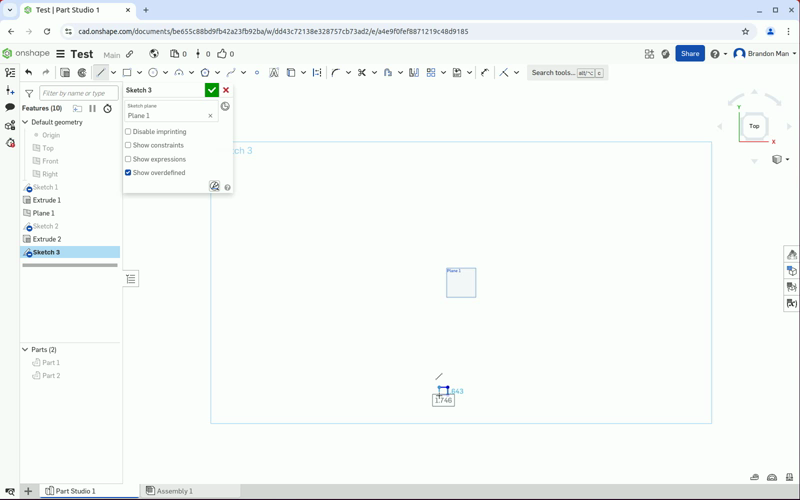
key(esc)
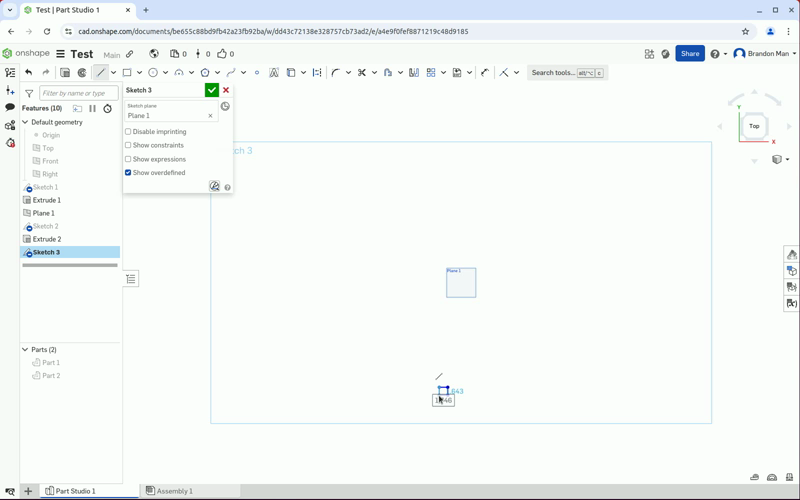
mouse_move(444, 388)
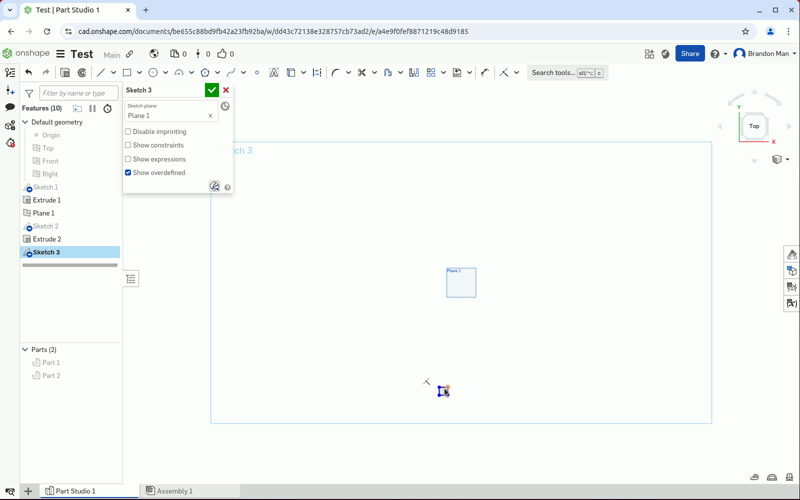
scroll(6)
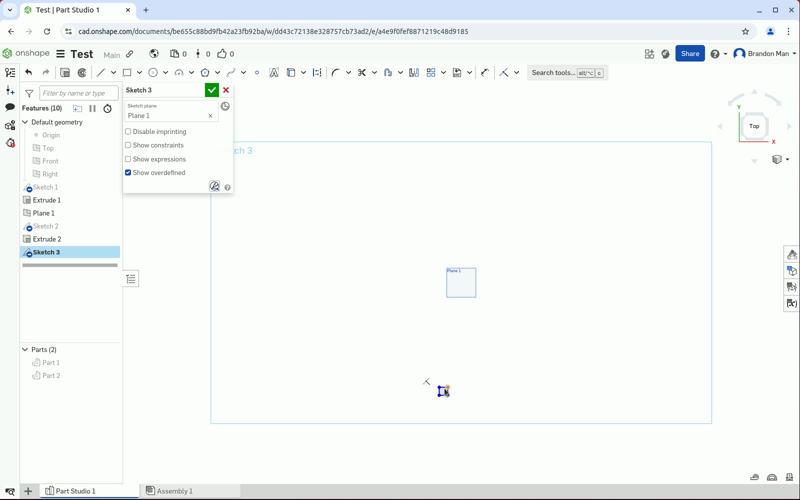
scroll(6)
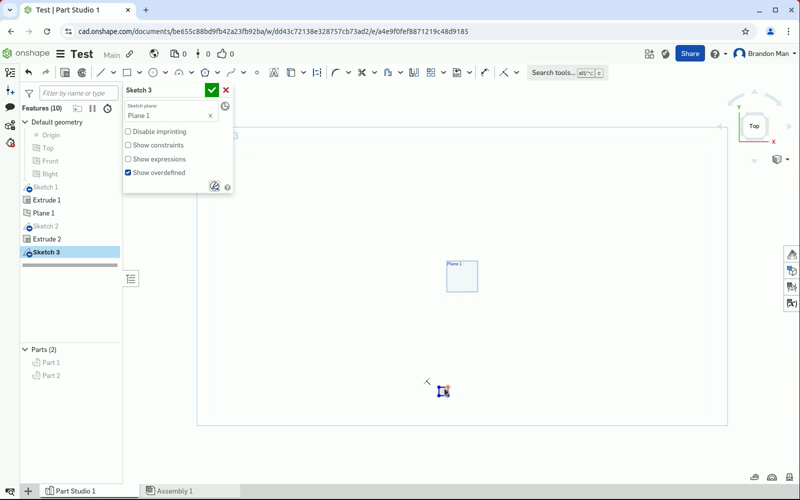
scroll(6)
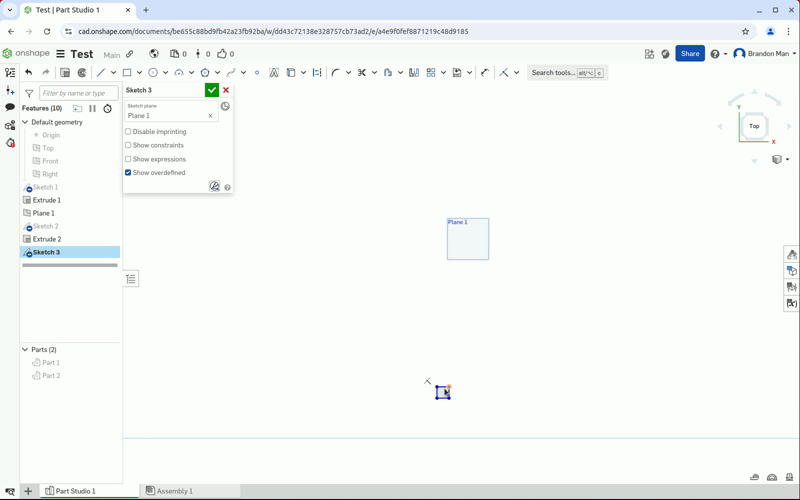
scroll(6)
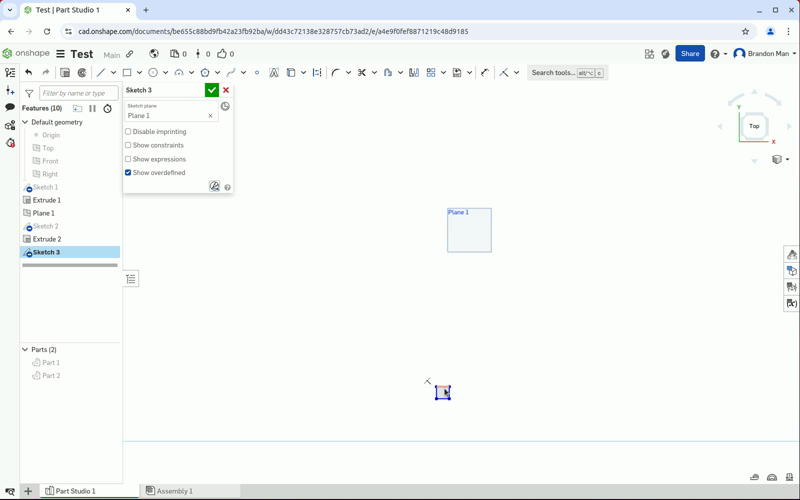
scroll(6)
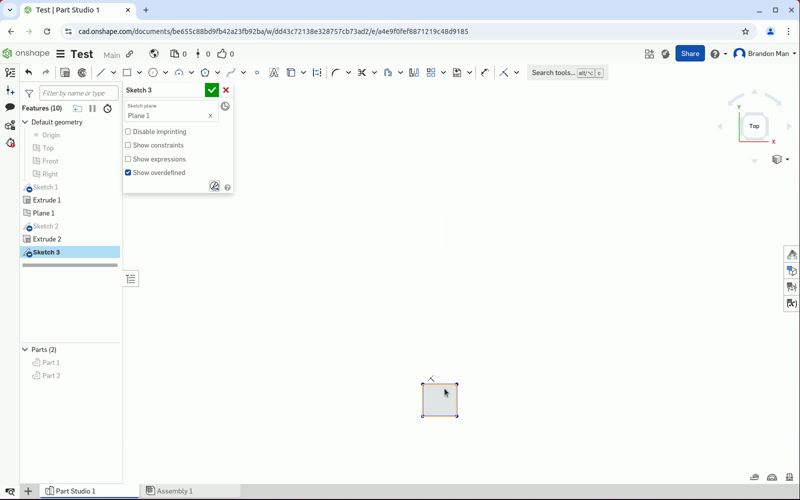
scroll(6)
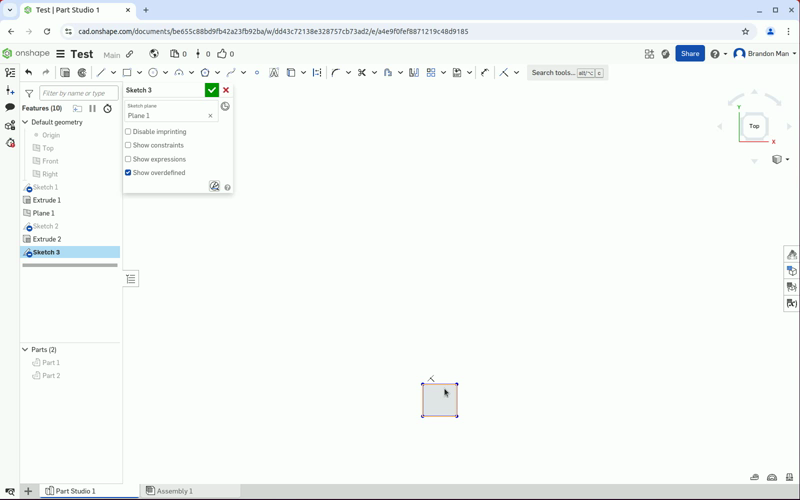
scroll(6)
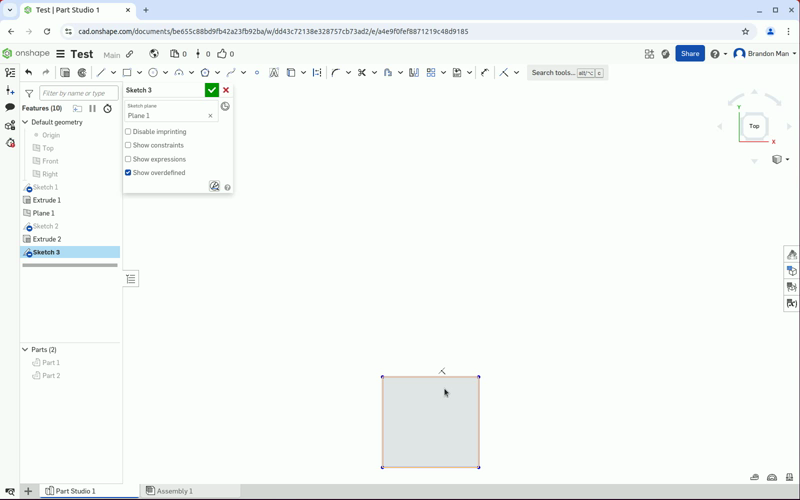
click(444, 388)
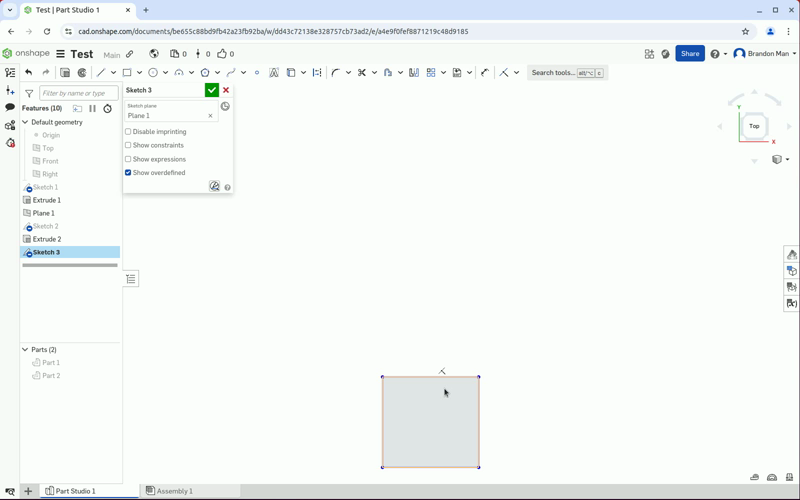
scroll(-6)
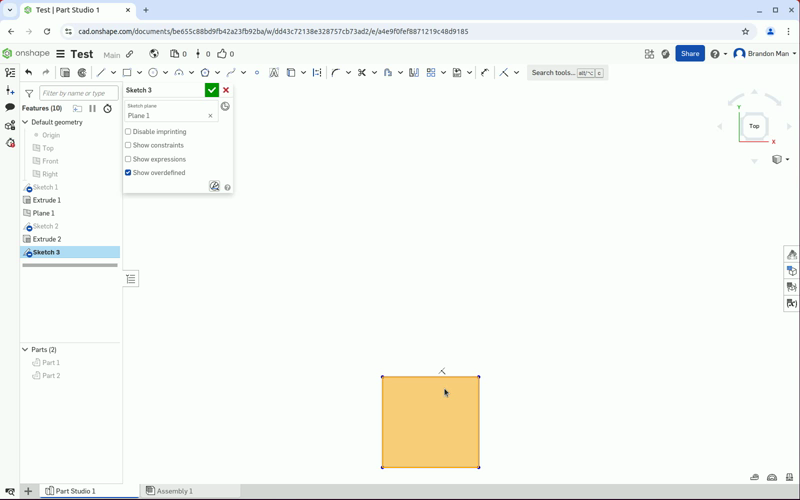
scroll(-6)
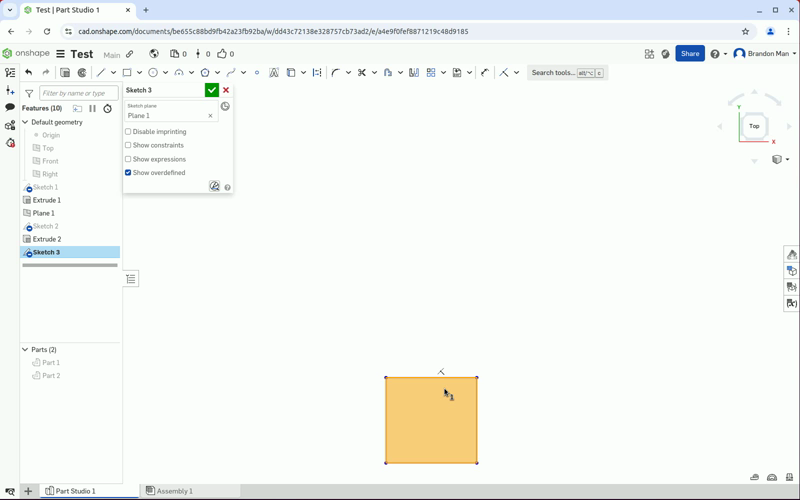
scroll(-6)
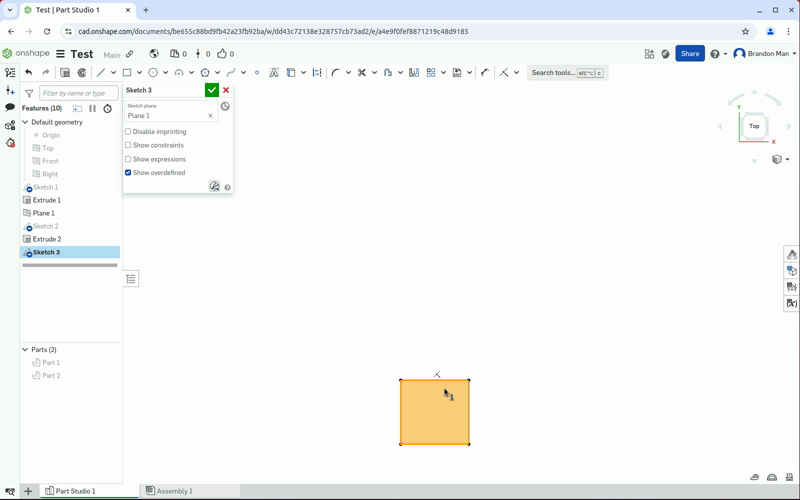
scroll(-6)
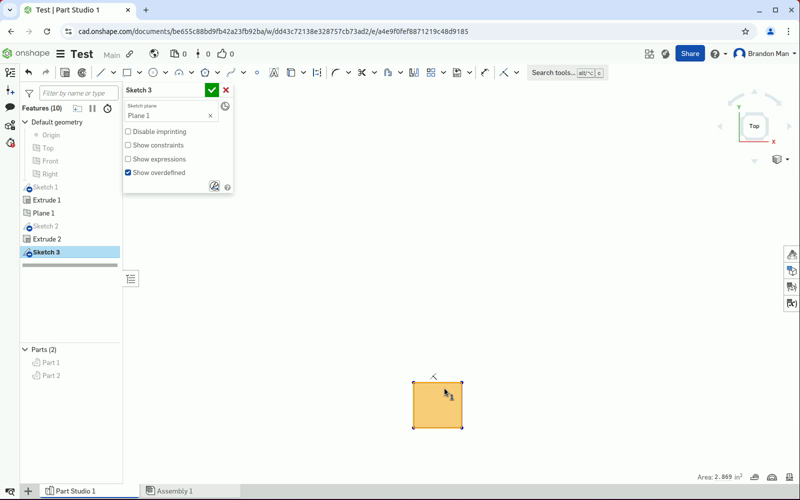
scroll(-6)
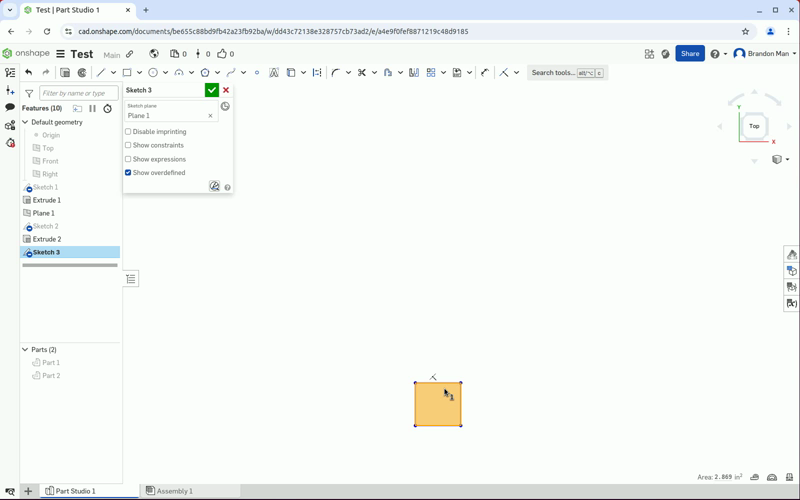
scroll(-6)
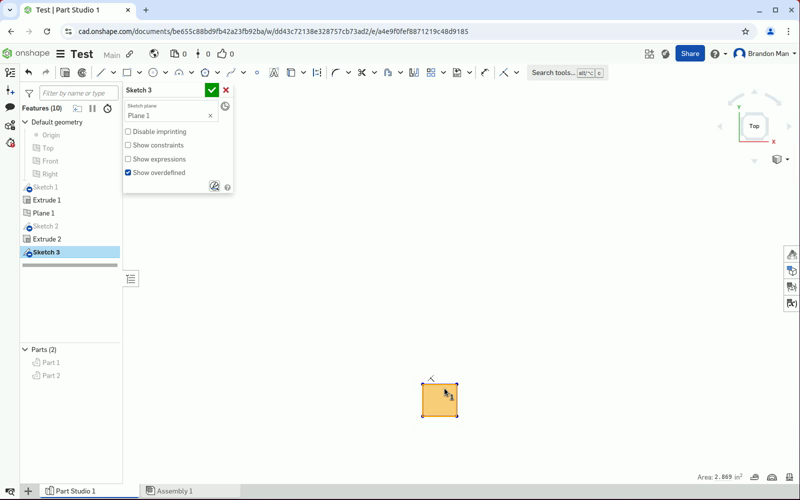
scroll(-6)
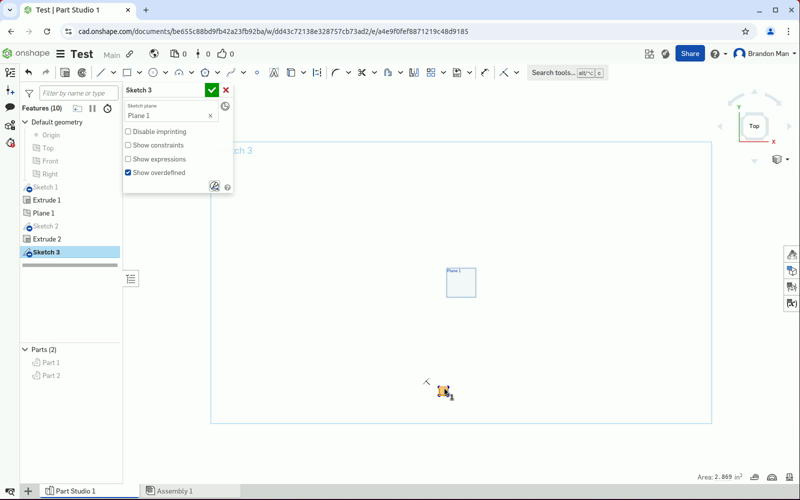
mouse_move(73, 352)
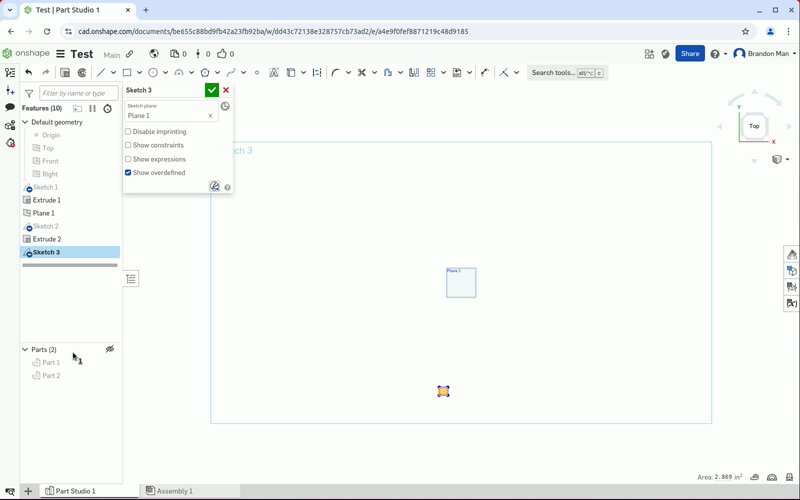
key(shift+y)
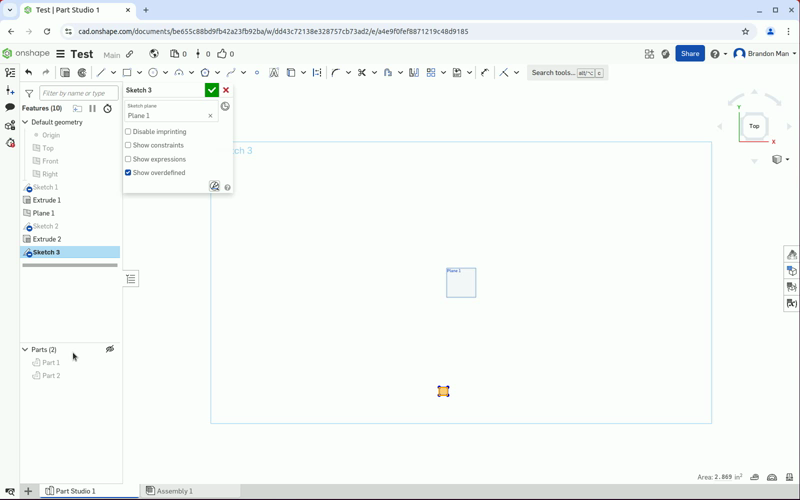
key(shift+e)
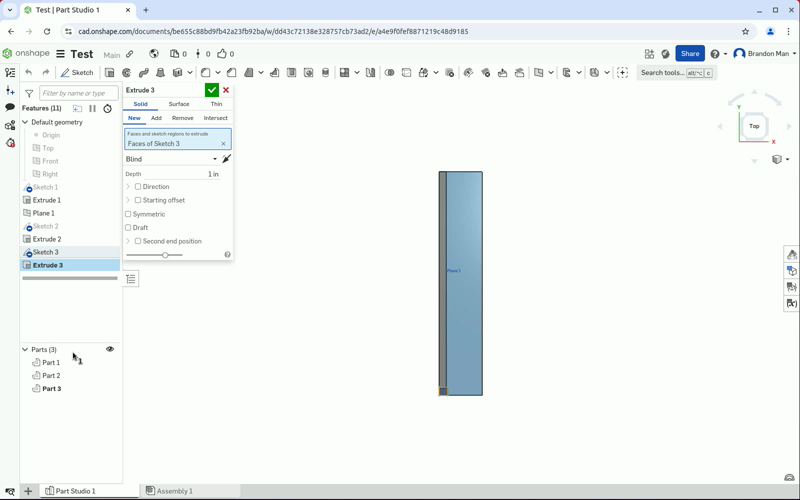
mouse_move(143, 106)
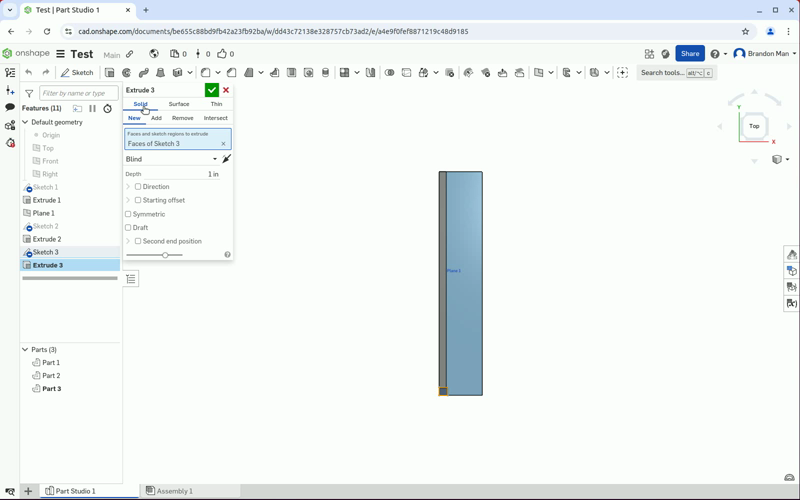
click(143, 106)
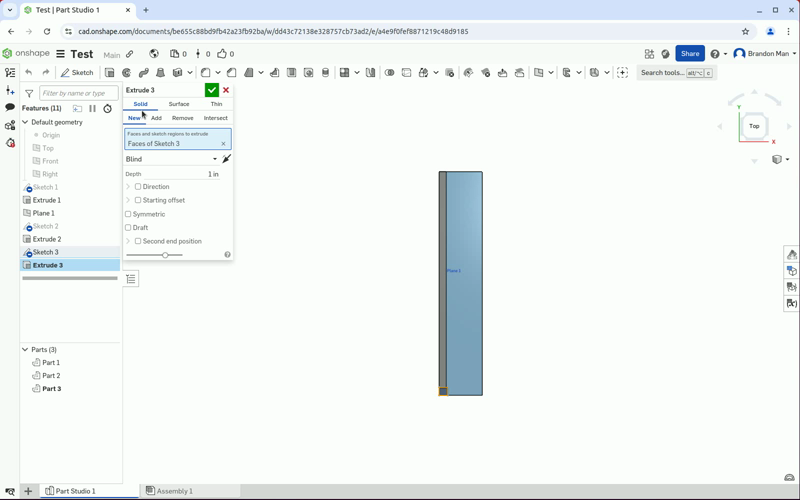
mouse_move(137, 120)
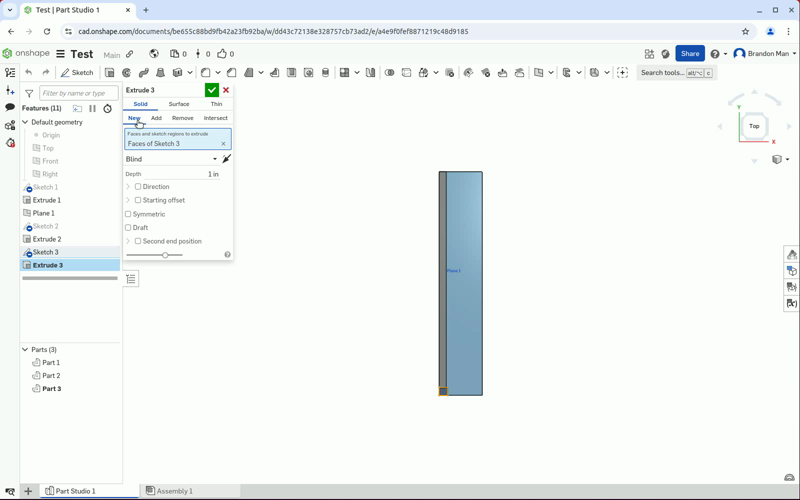
click(137, 120)
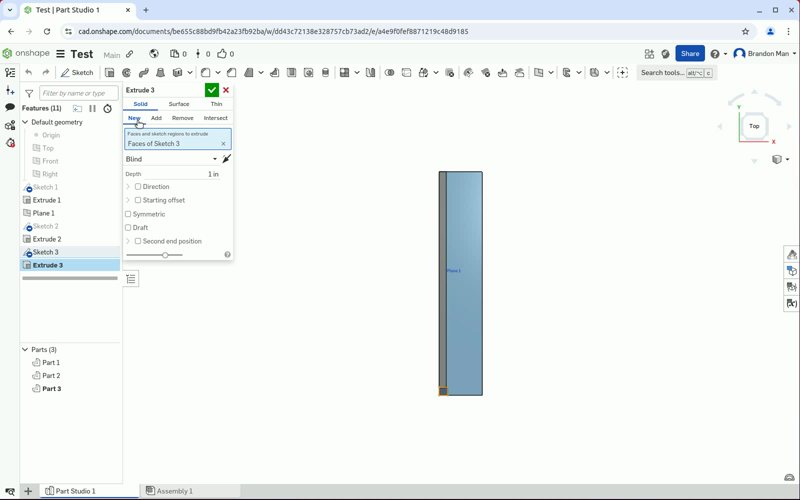
key(tab, 4)
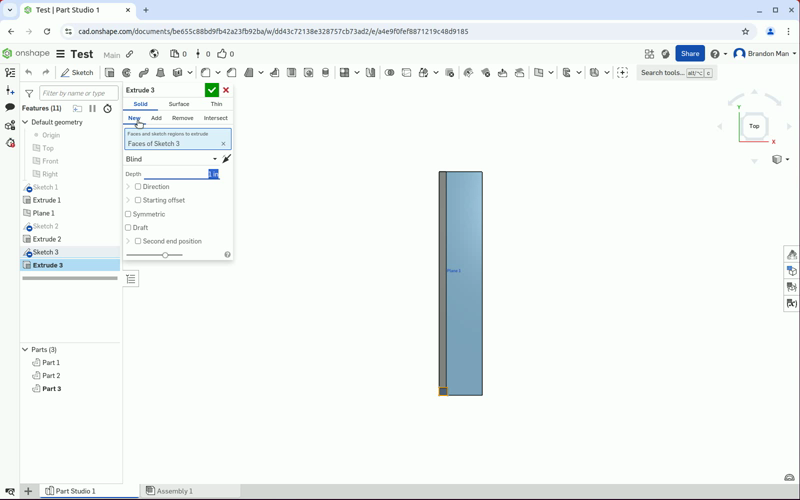
text(5.777)
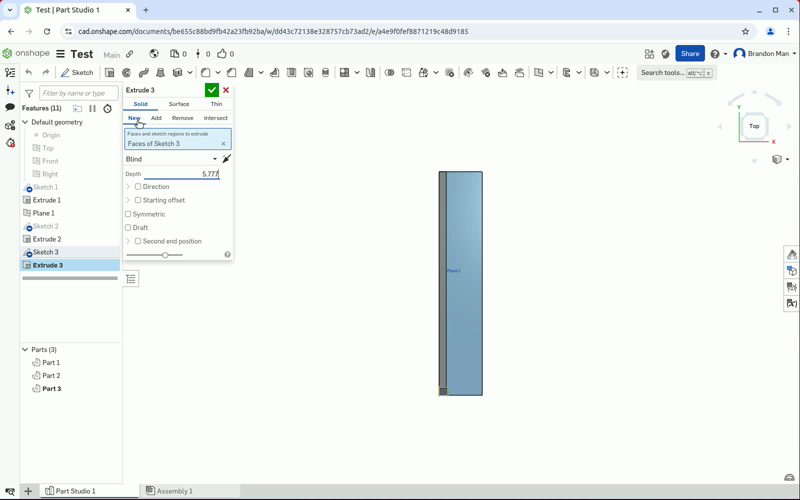
key(enter)
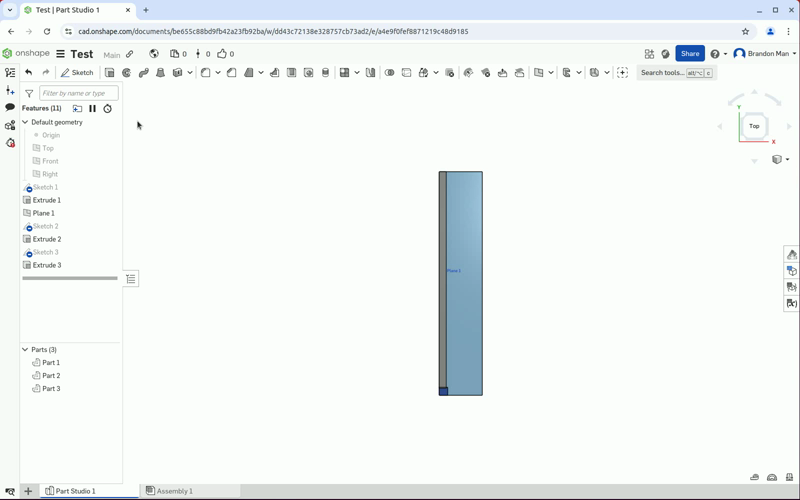
key(shift+h)
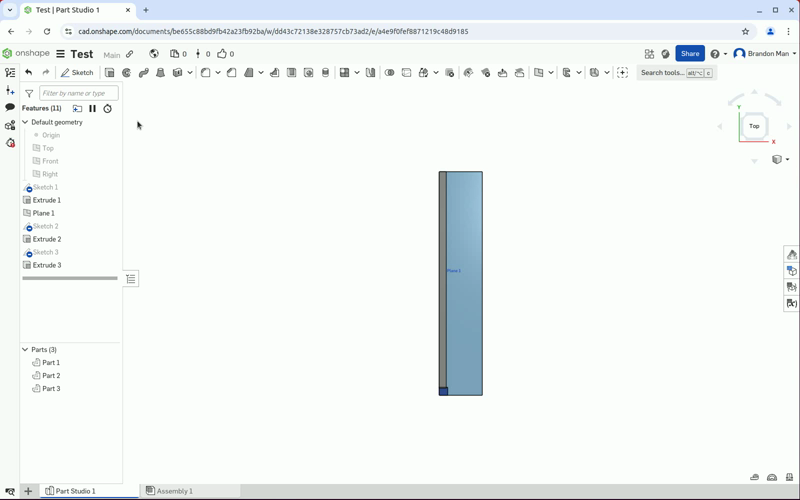
key(shift+h)
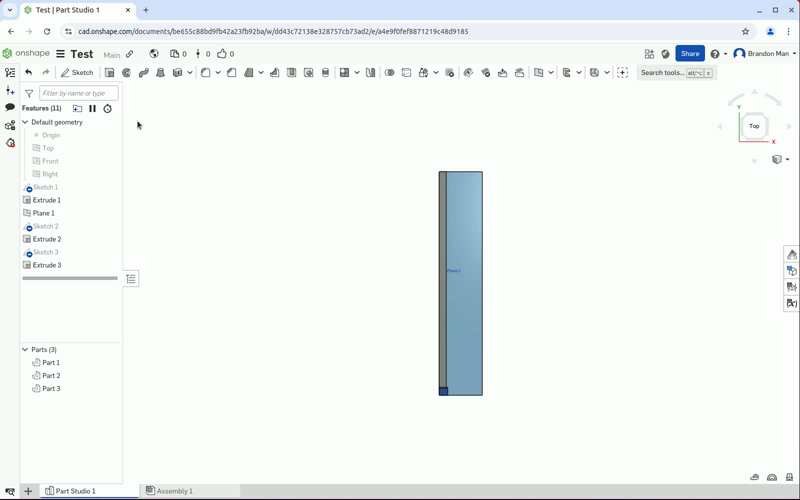
mouse_move(73, 189)
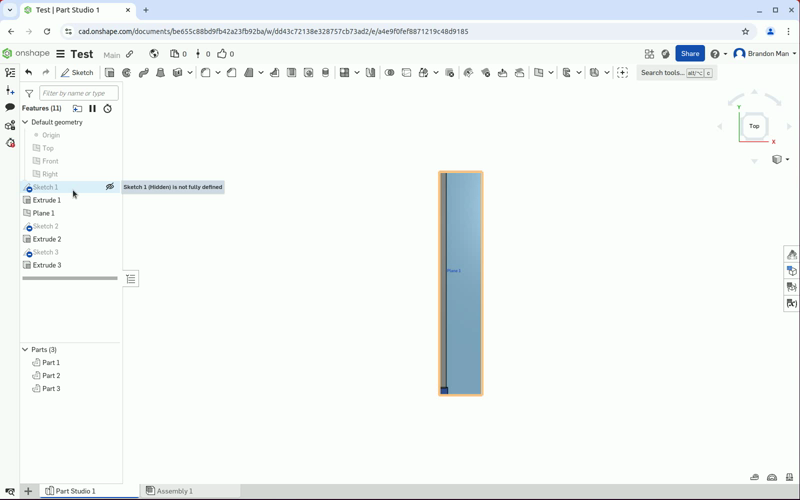
click(73, 189)
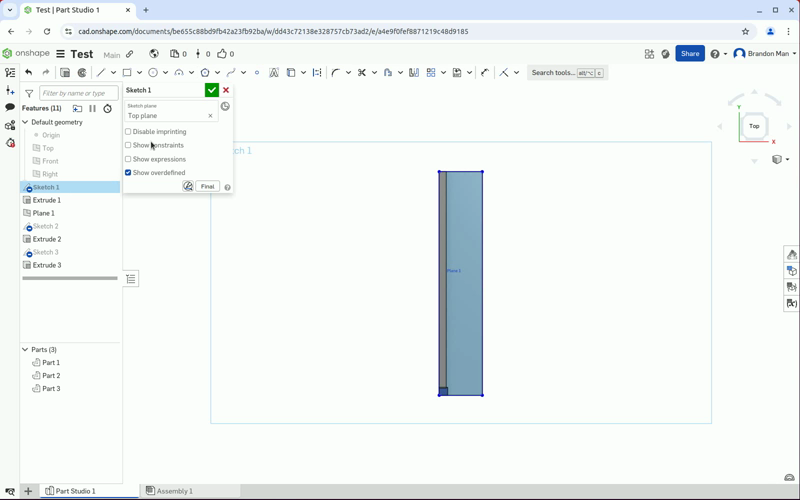
mouse_move(229, 92)
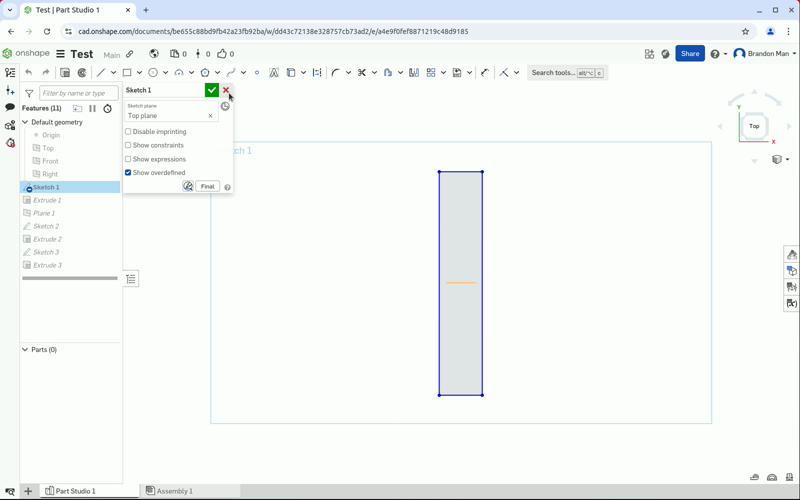
click(229, 92)
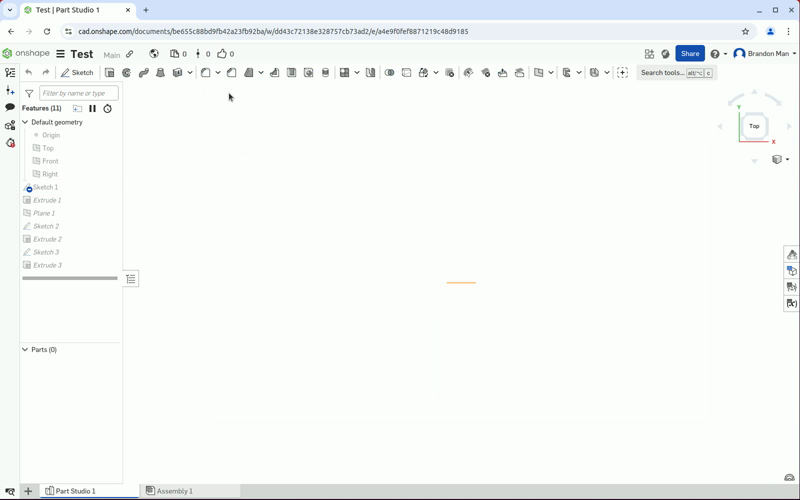
key(shift+s)
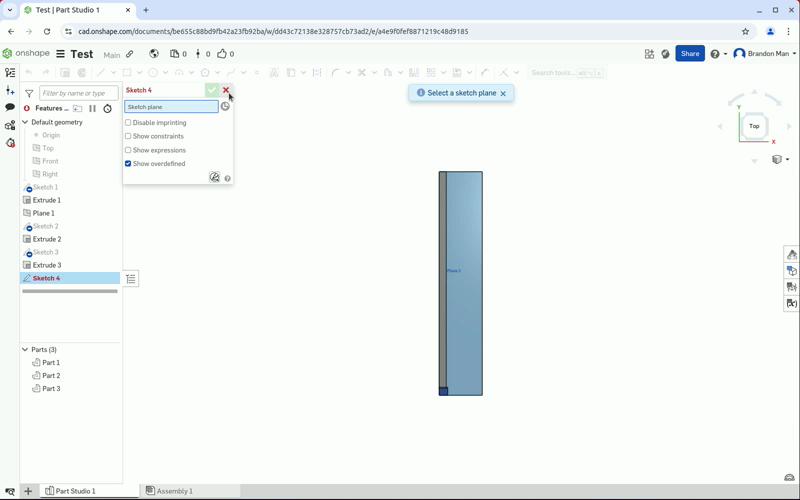
mouse_move(73, 215)
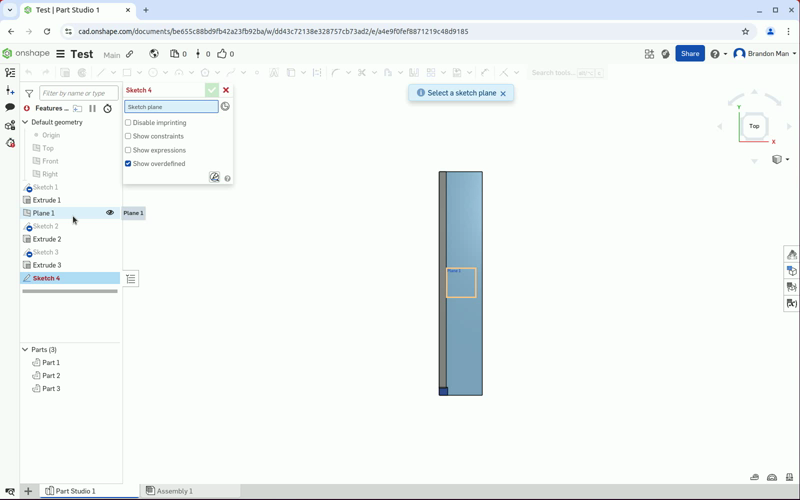
click(73, 215)
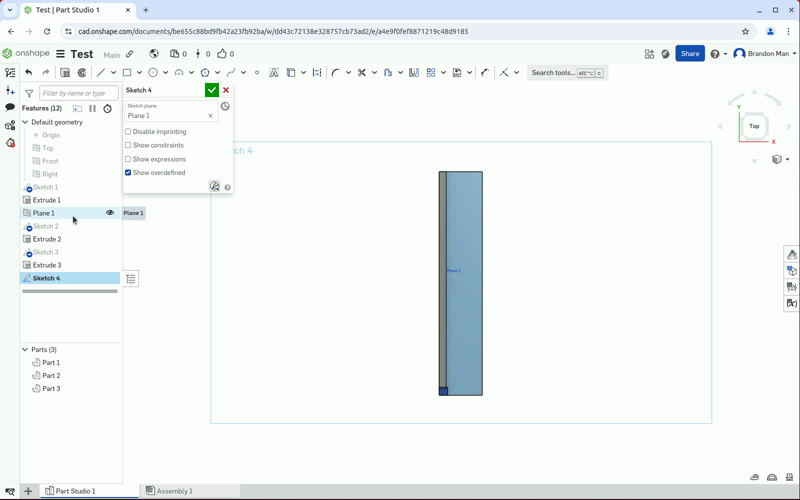
mouse_move(73, 352)
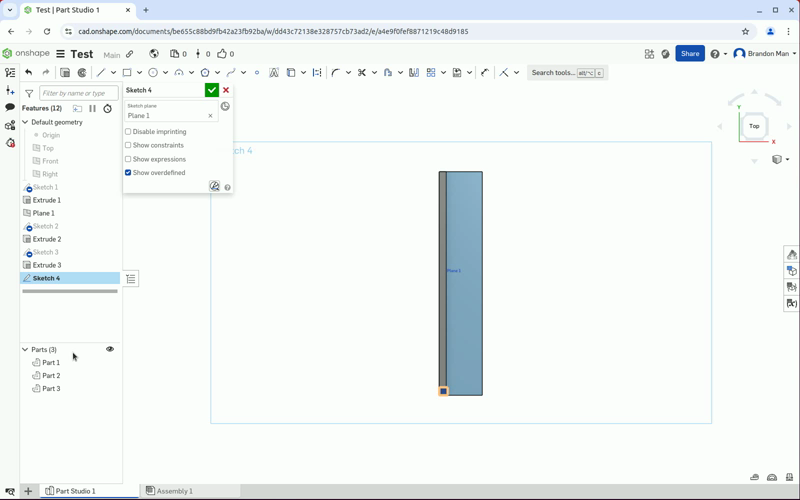
key(y)
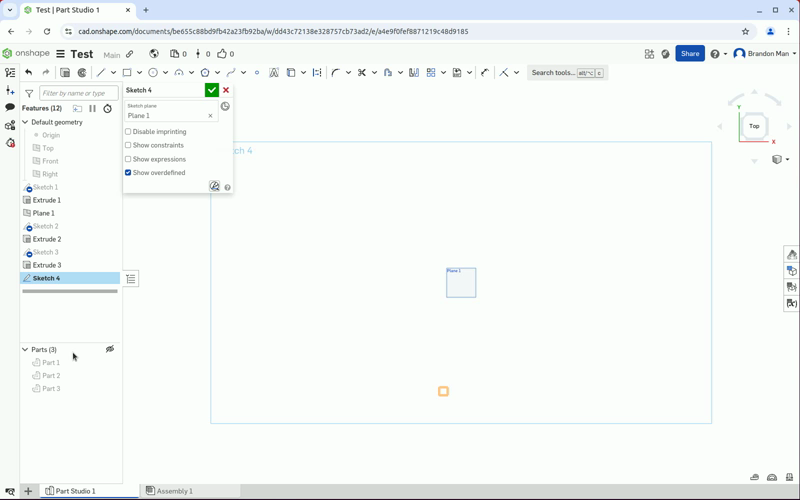
key(l)
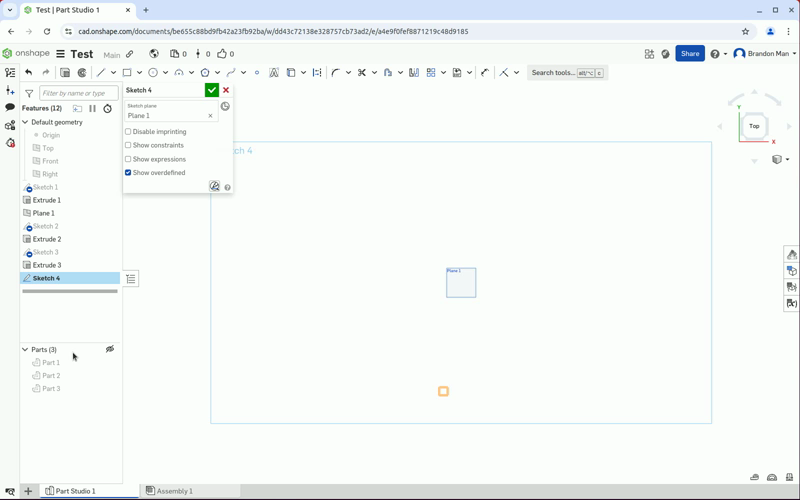
key_down(shift)
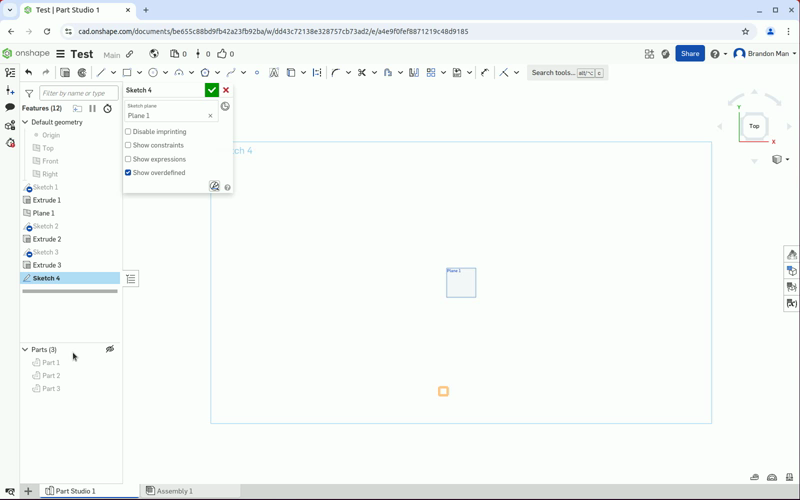
mouse_move(474, 388)
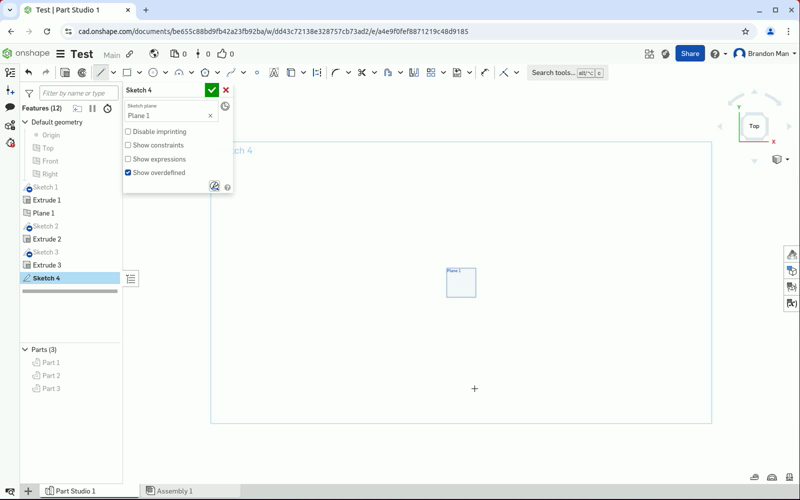
click(474, 388)
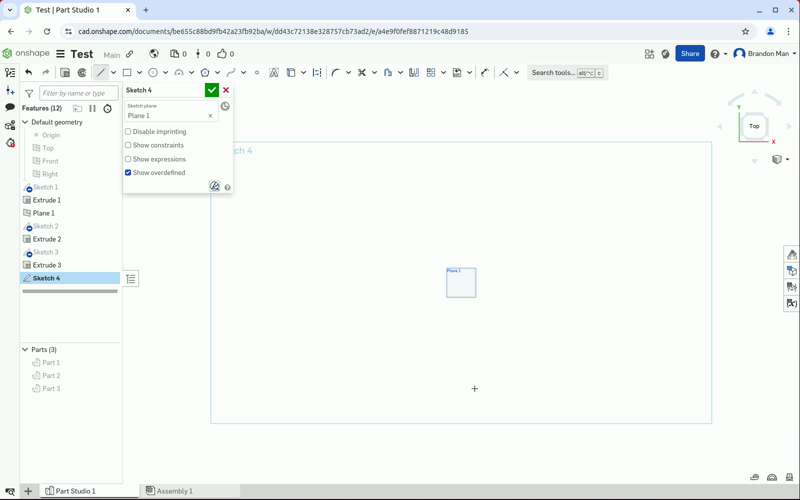
key_up(shift)
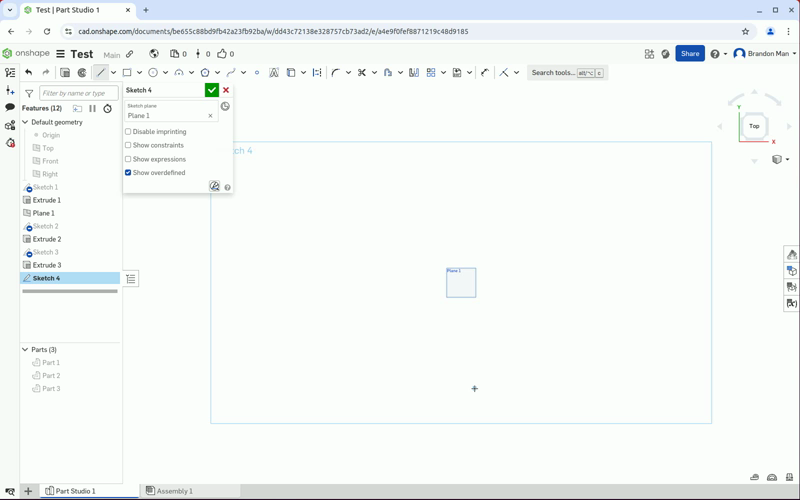
key_down(shift)
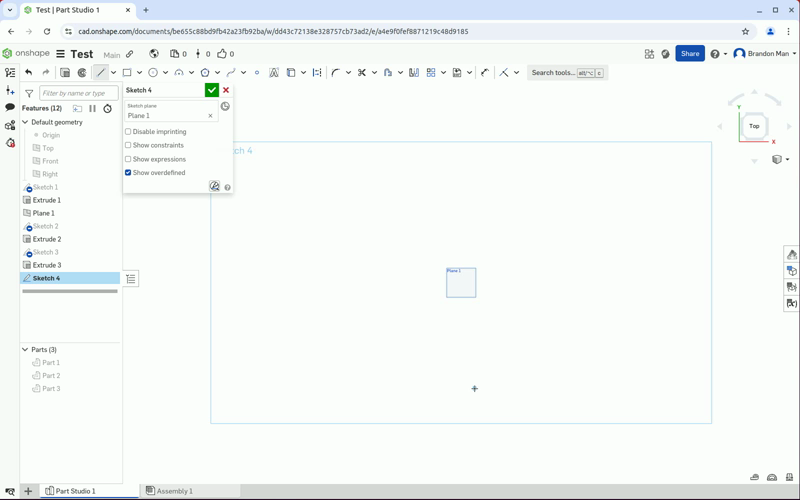
mouse_move(504, 388)
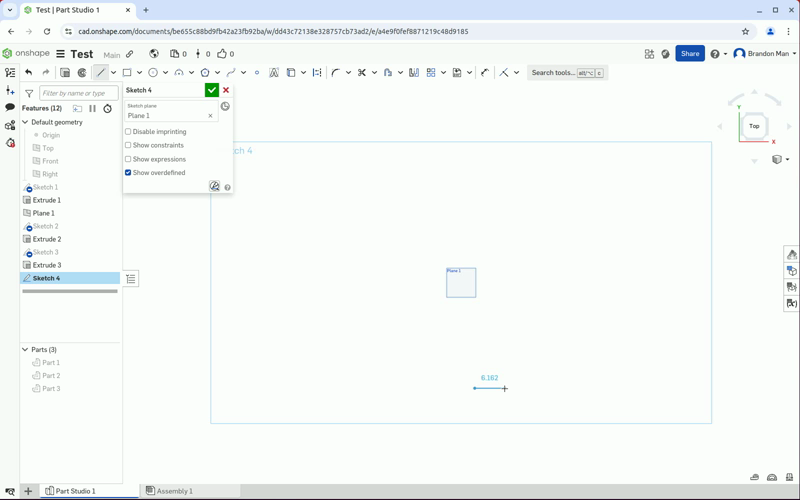
mouse_move(481, 388)
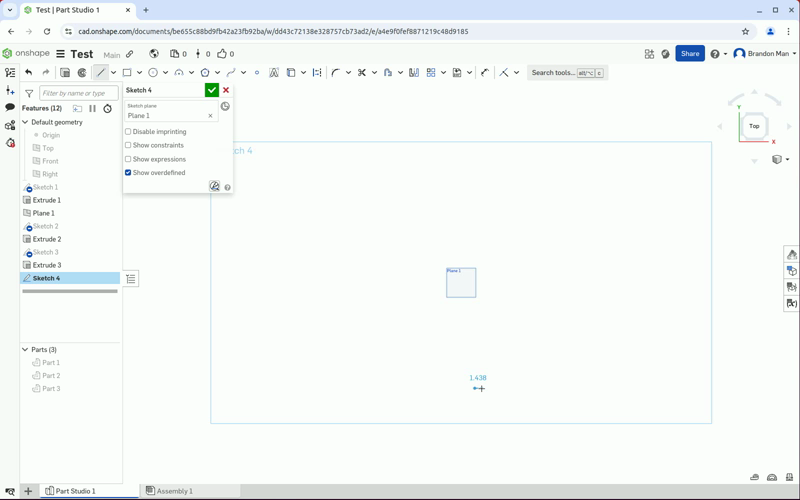
scroll(6)
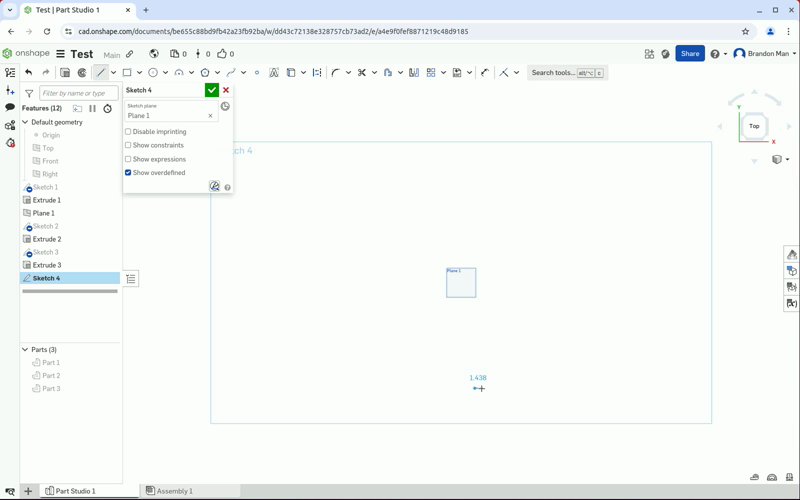
scroll(6)
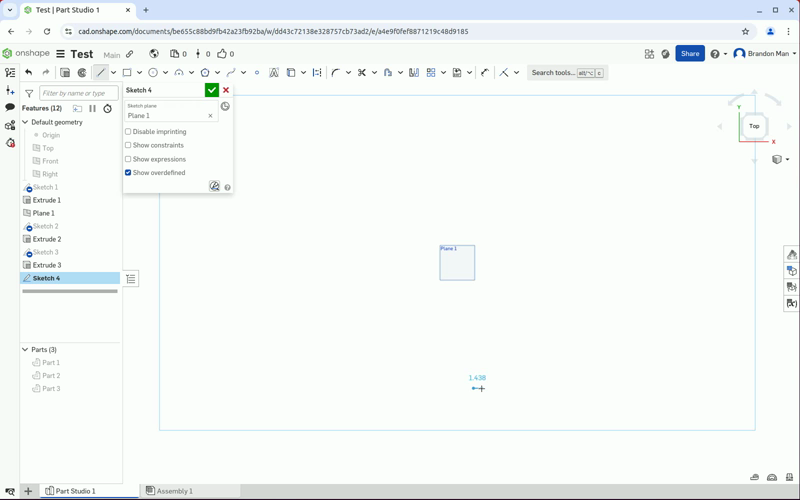
scroll(6)
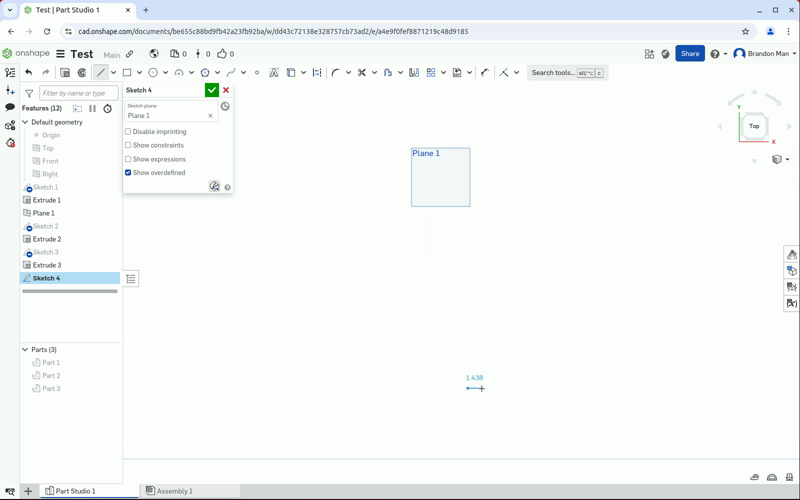
scroll(6)
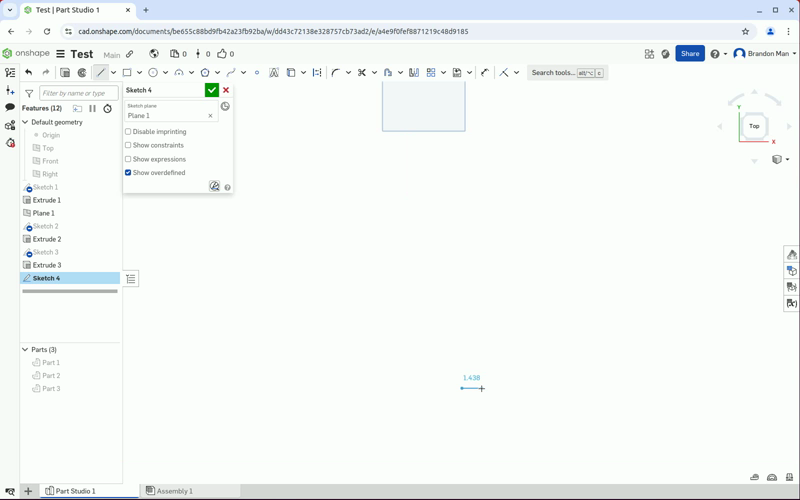
scroll(6)
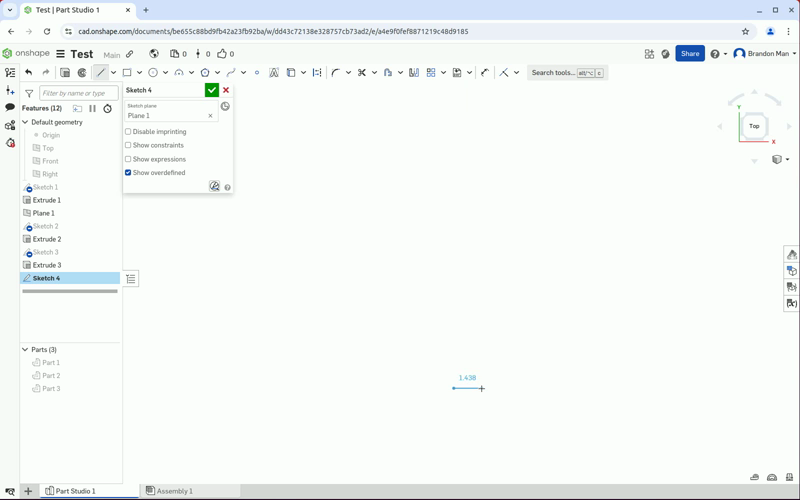
scroll(6)
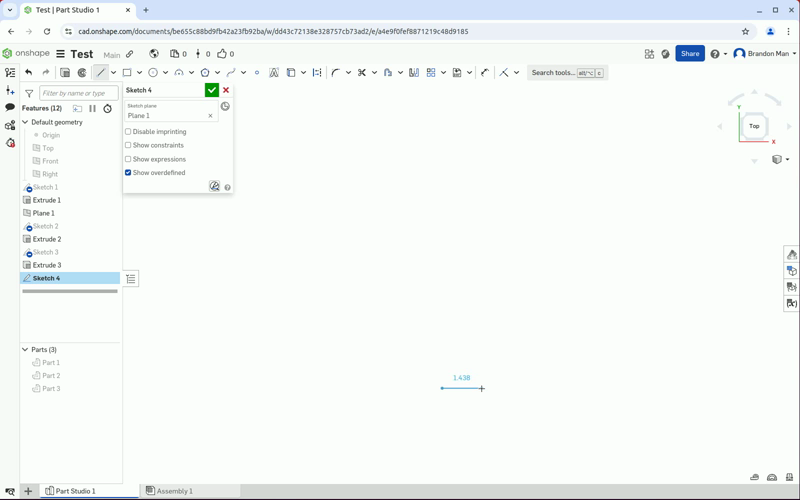
scroll(6)
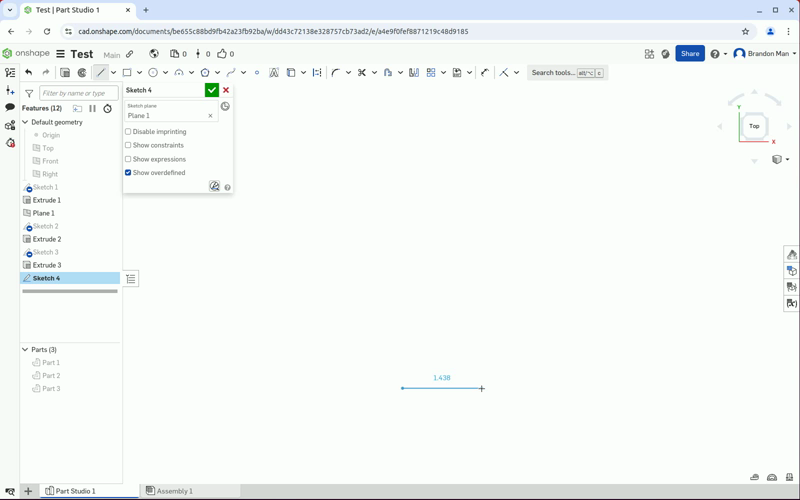
click(481, 388)
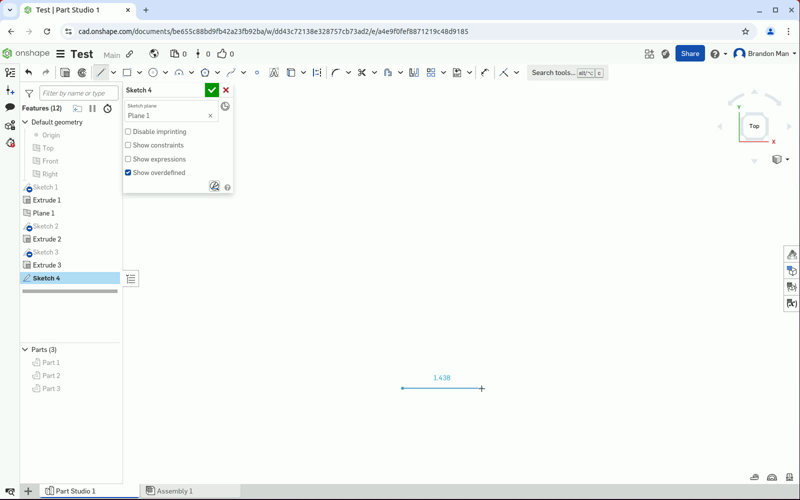
scroll(-6)
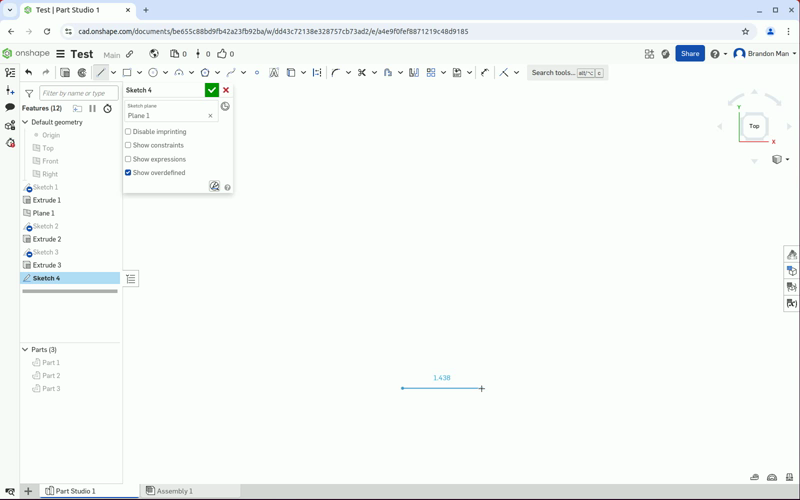
scroll(-6)
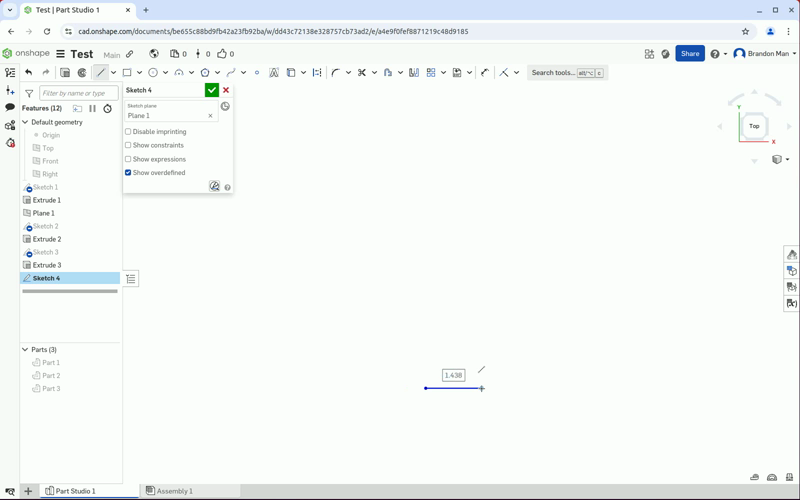
scroll(-6)
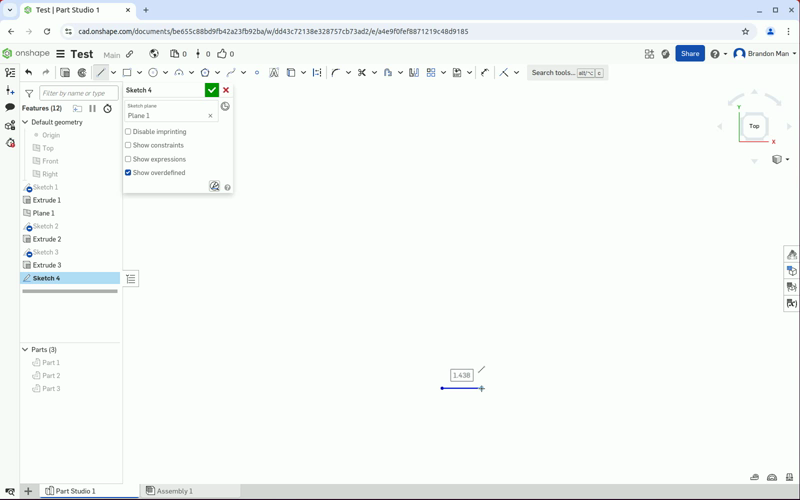
scroll(-6)
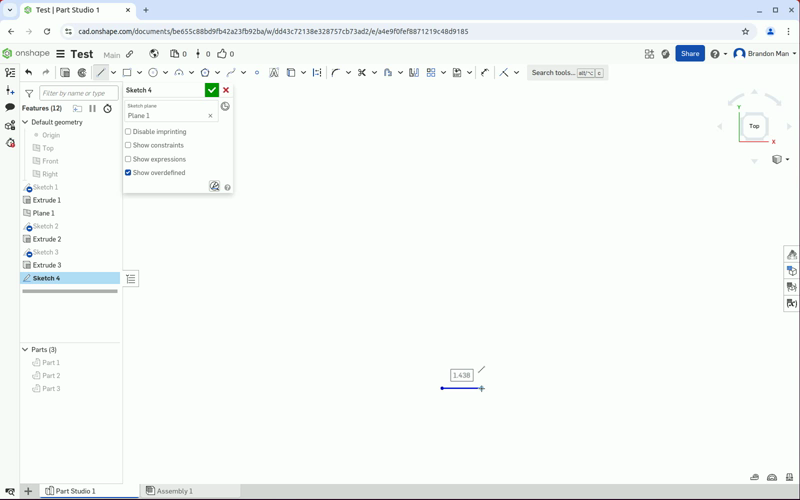
scroll(-6)
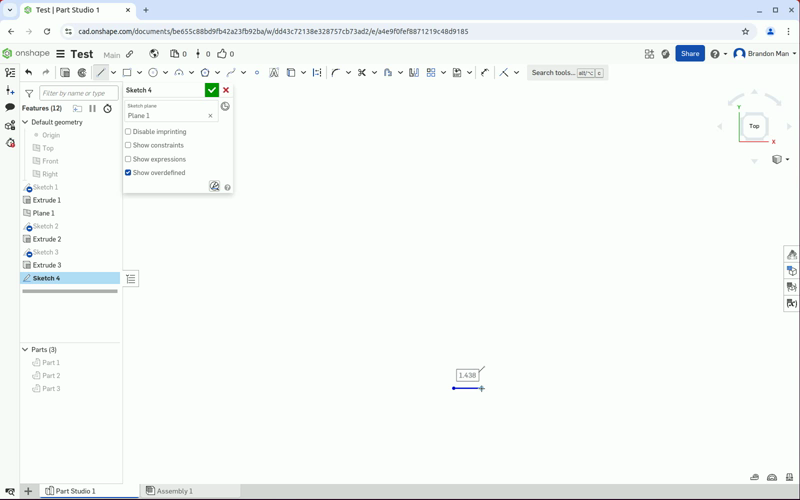
scroll(-6)
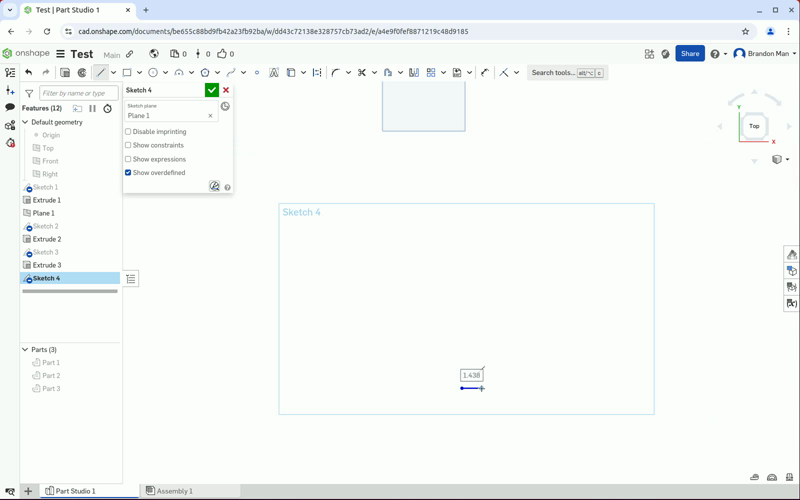
scroll(-6)
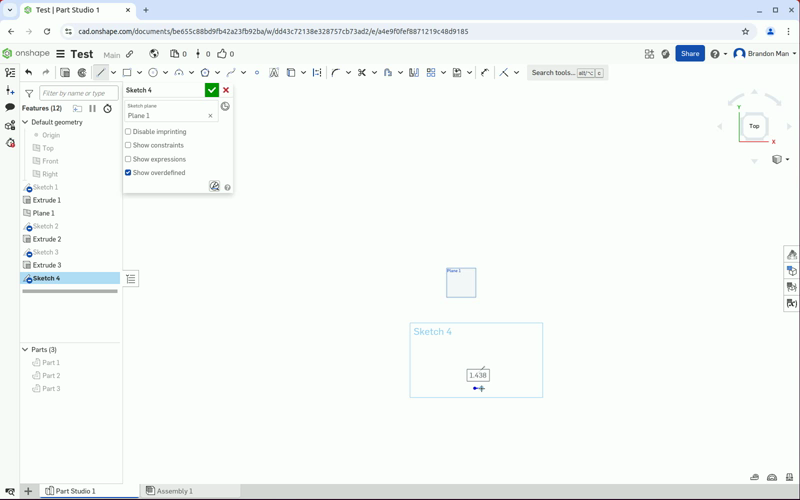
key_up(shift)
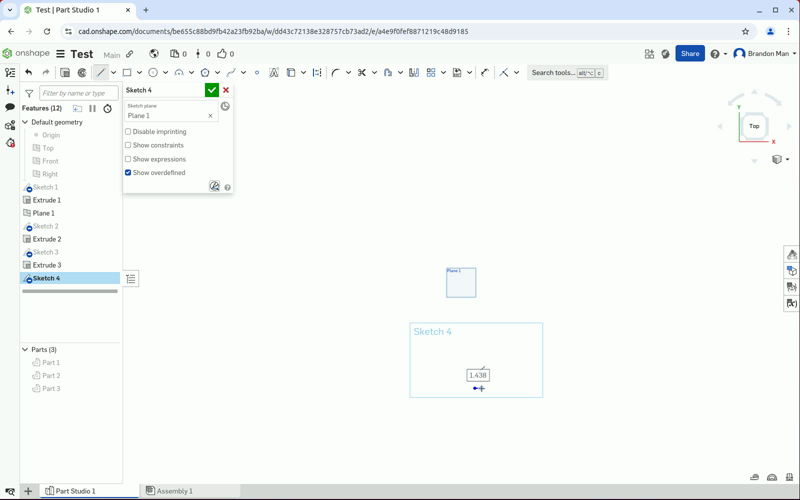
key_down(shift)
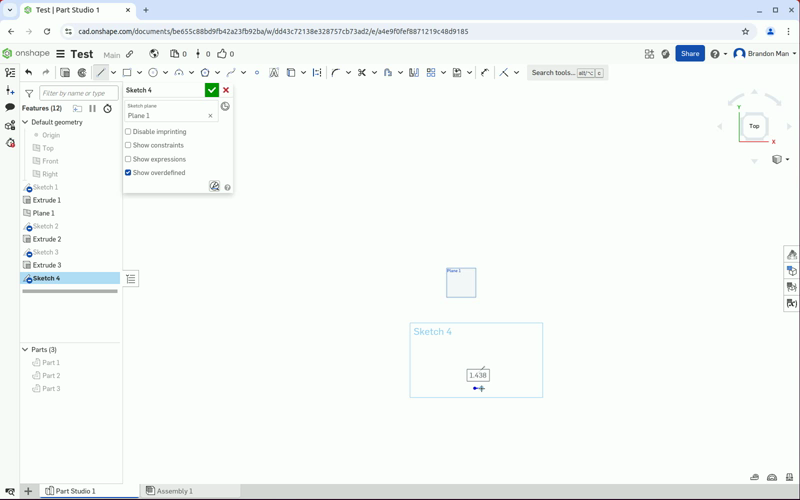
mouse_move(481, 171)
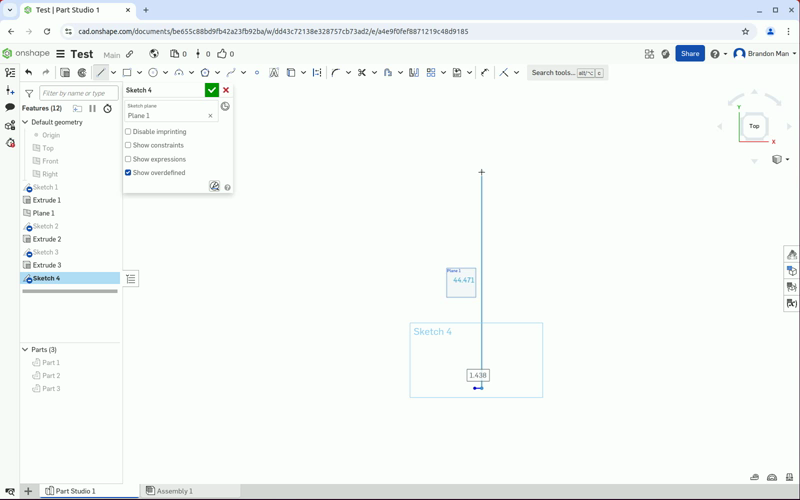
click(481, 171)
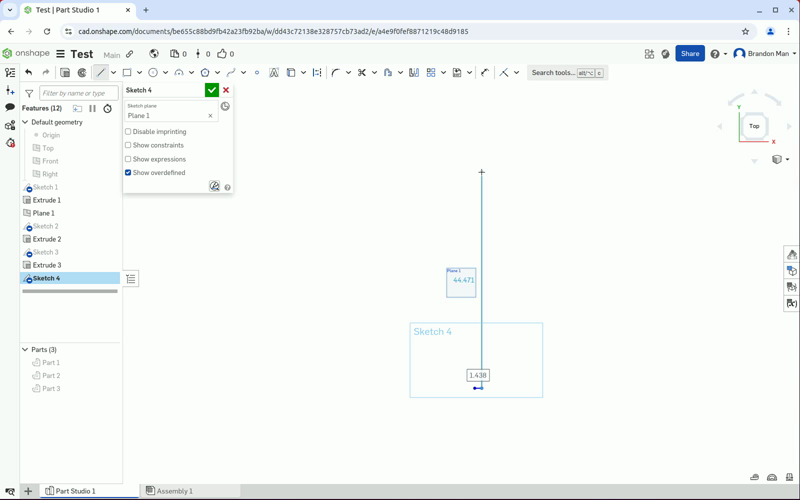
key_up(shift)
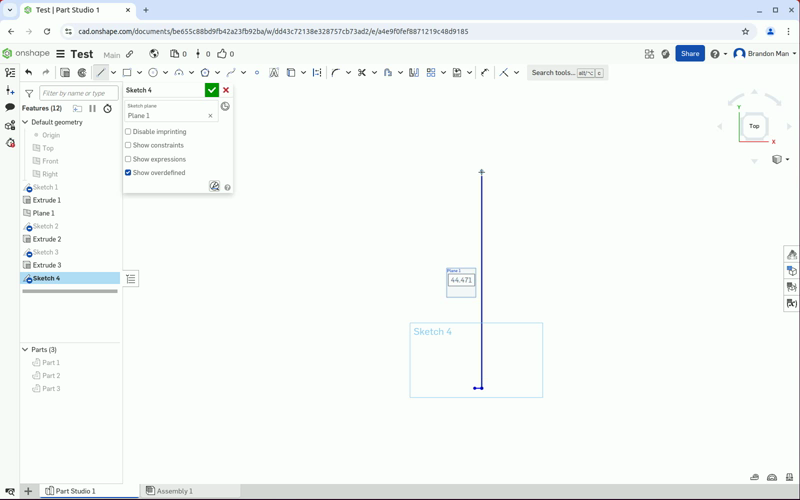
key_down(shift)
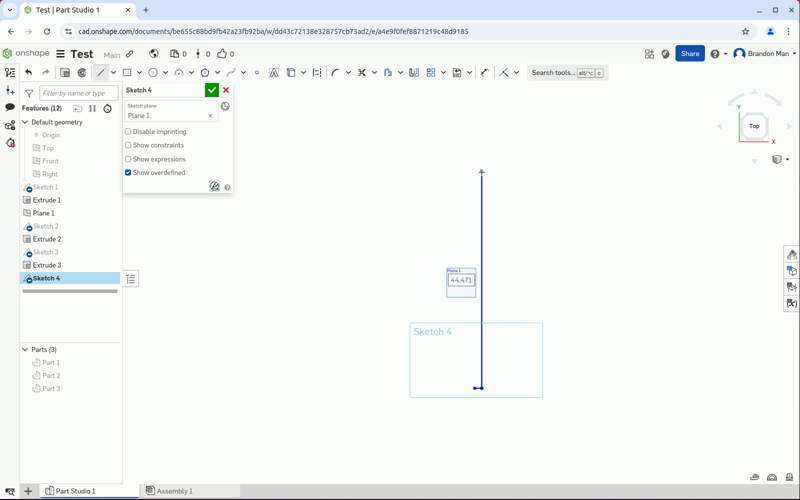
mouse_move(511, 171)
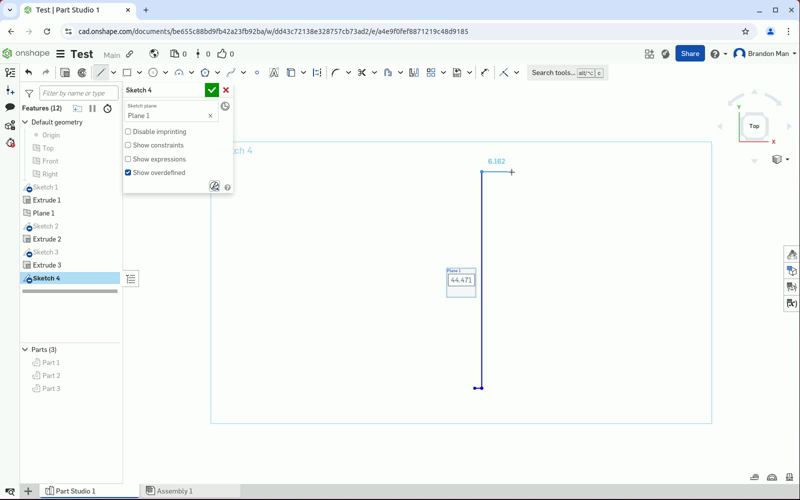
mouse_move(474, 171)
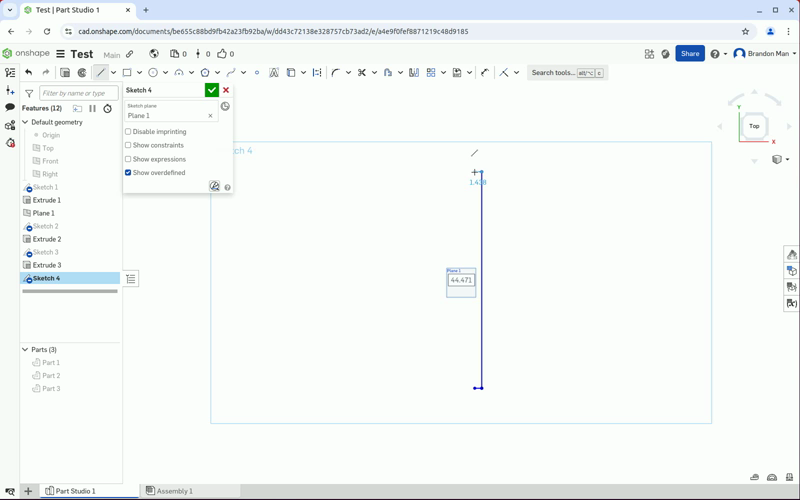
scroll(6)
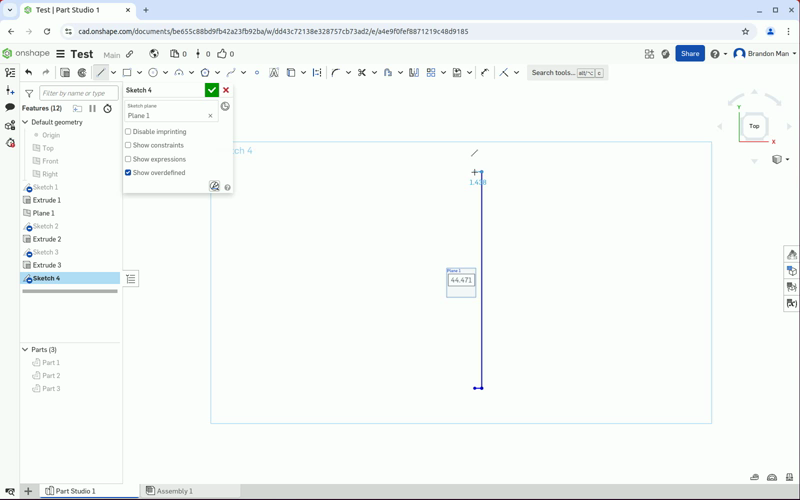
scroll(6)
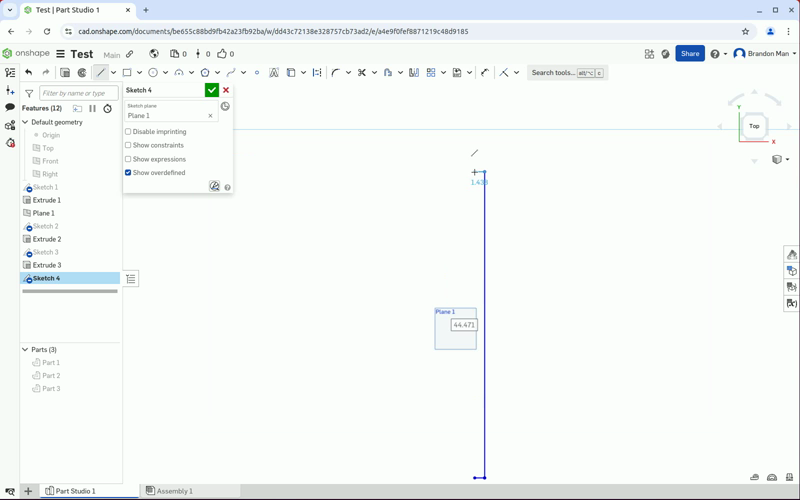
scroll(6)
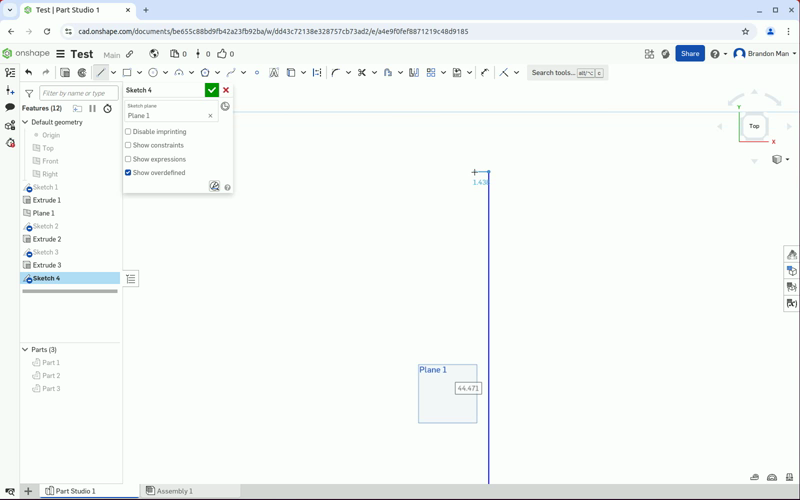
scroll(6)
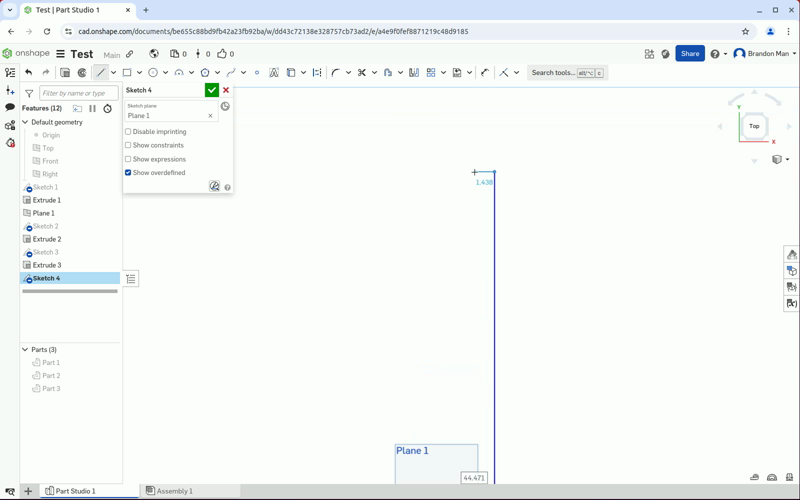
scroll(6)
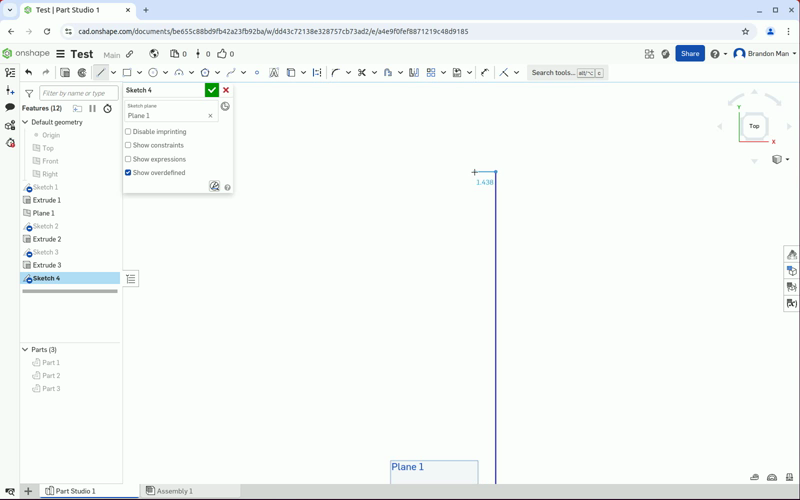
scroll(6)
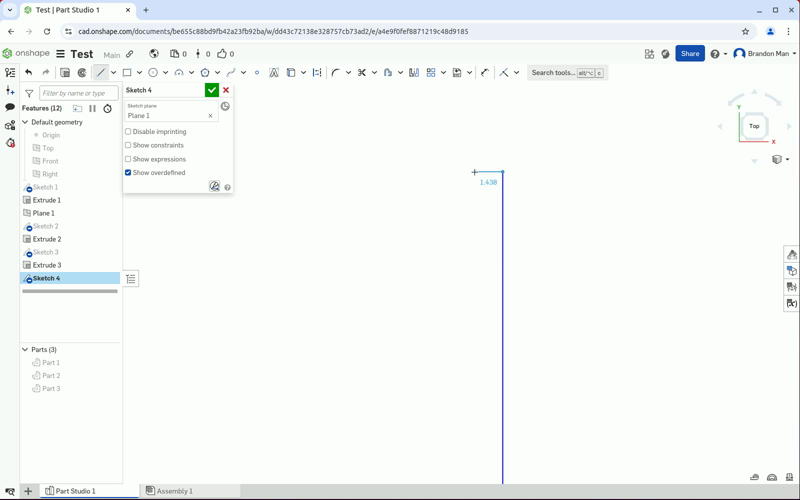
scroll(6)
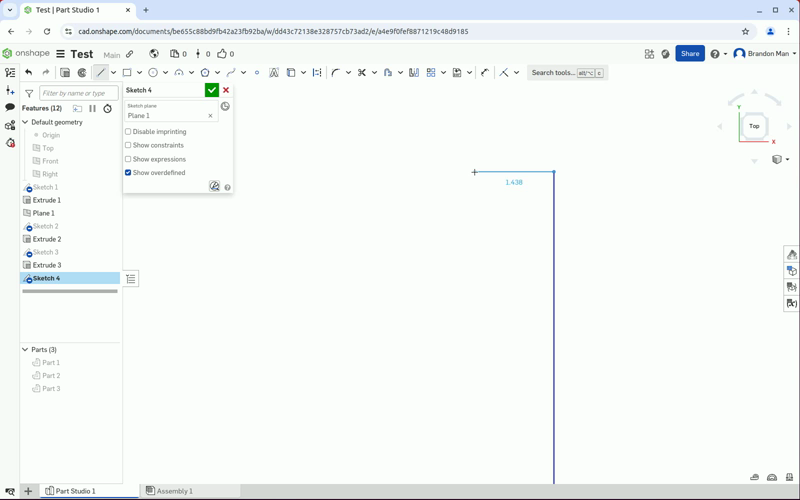
click(474, 171)
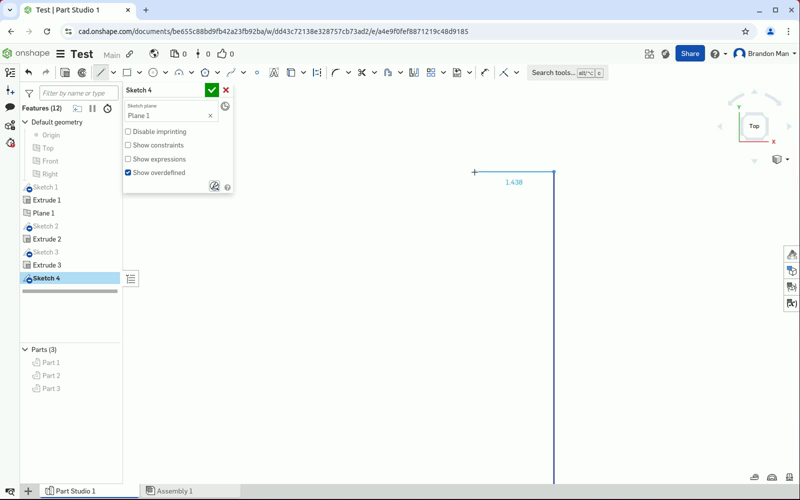
scroll(-6)
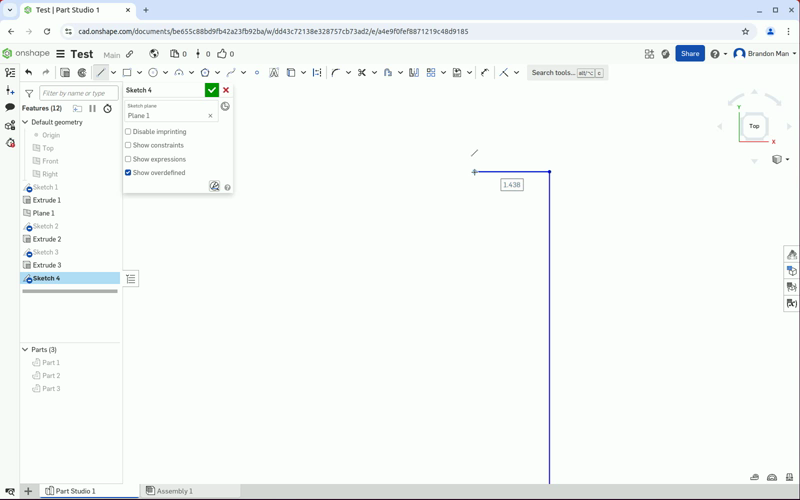
scroll(-6)
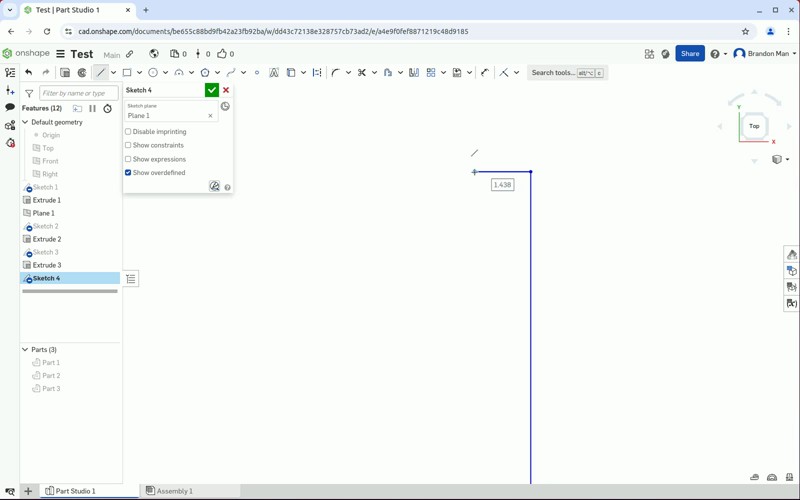
scroll(-6)
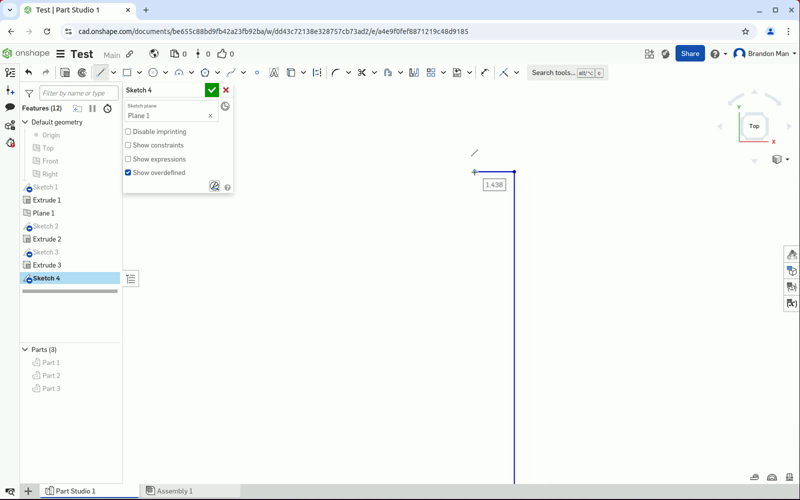
scroll(-6)
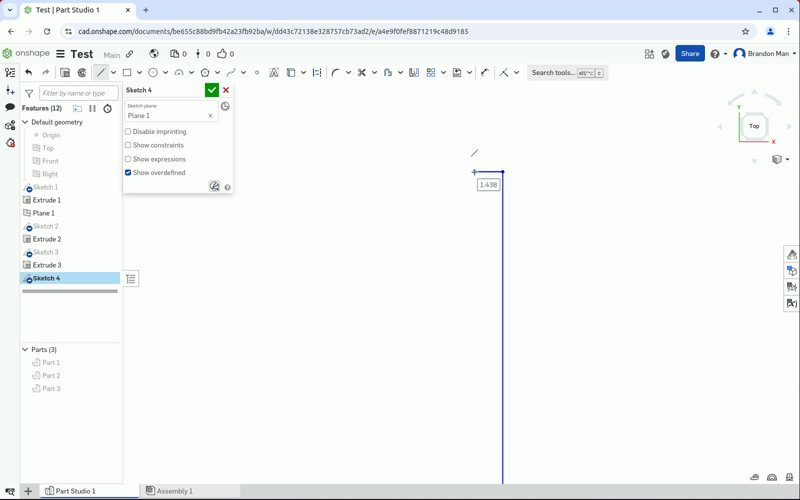
scroll(-6)
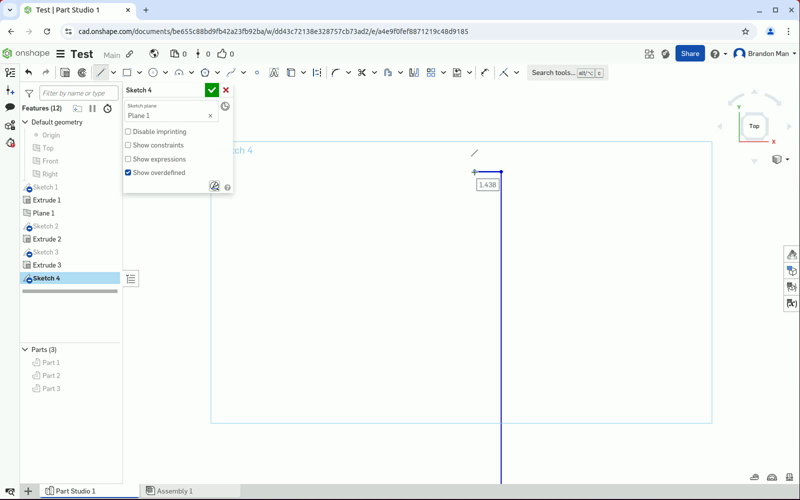
scroll(-6)
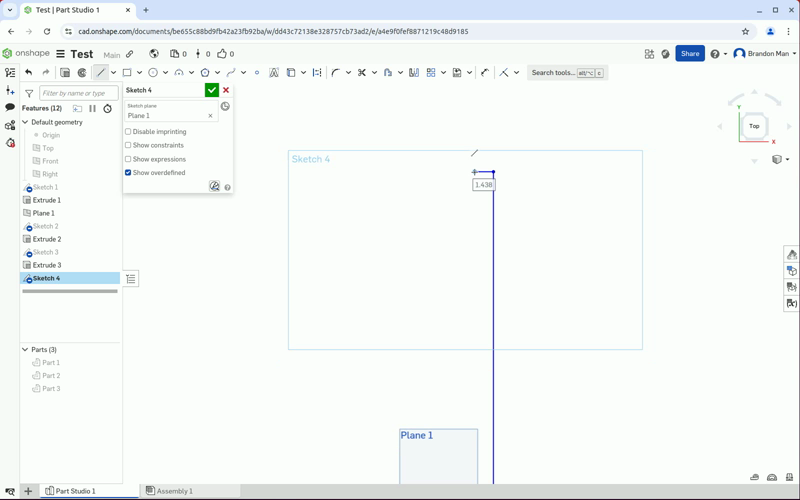
scroll(-6)
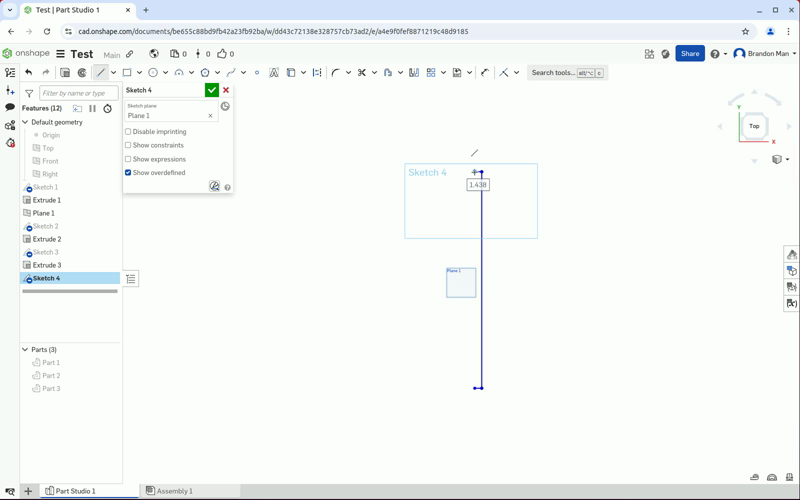
key_up(shift)
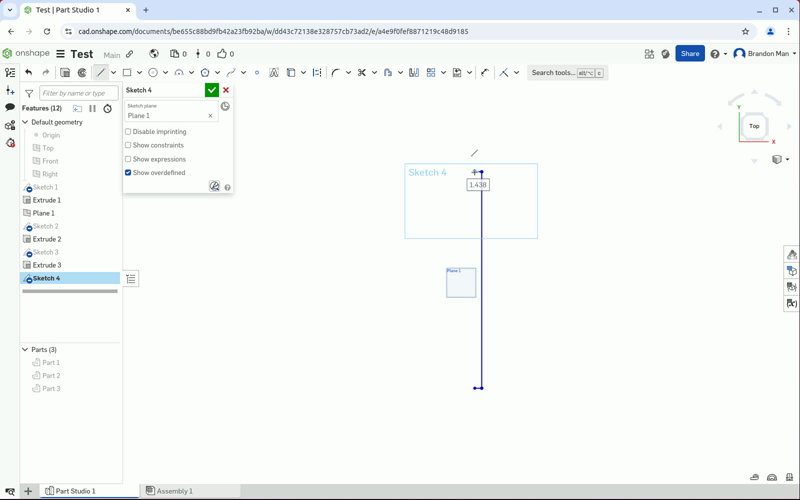
key_down(shift)
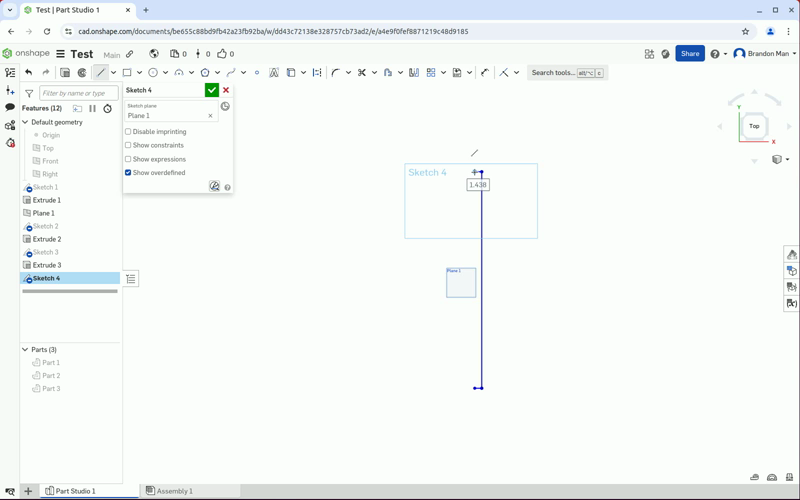
mouse_move(474, 388)
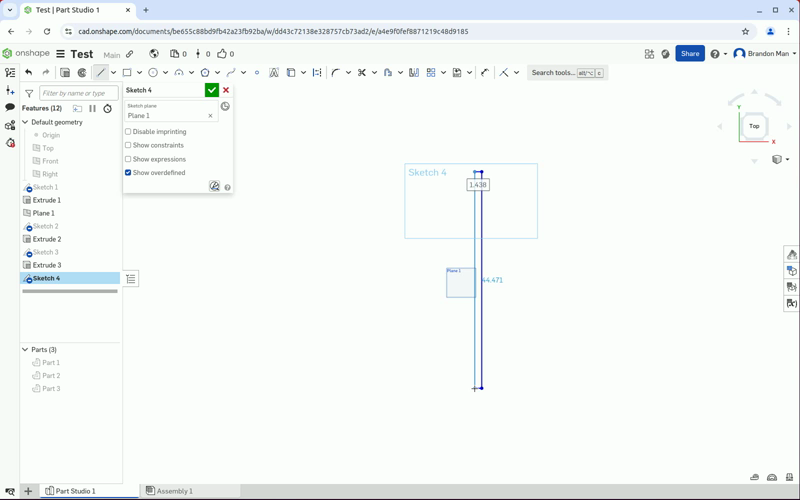
key_up(shift)
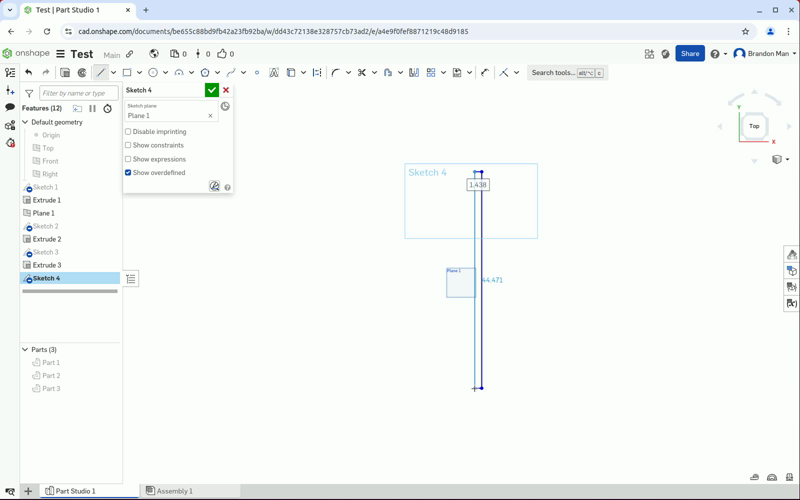
click(474, 388)
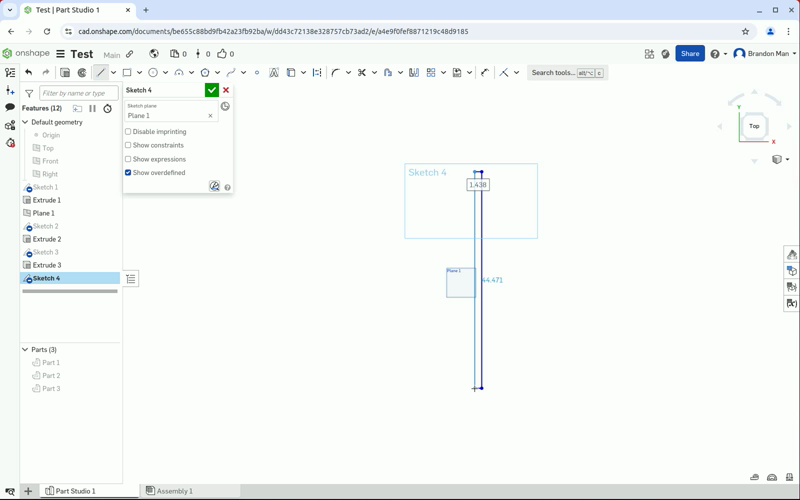
key(esc)
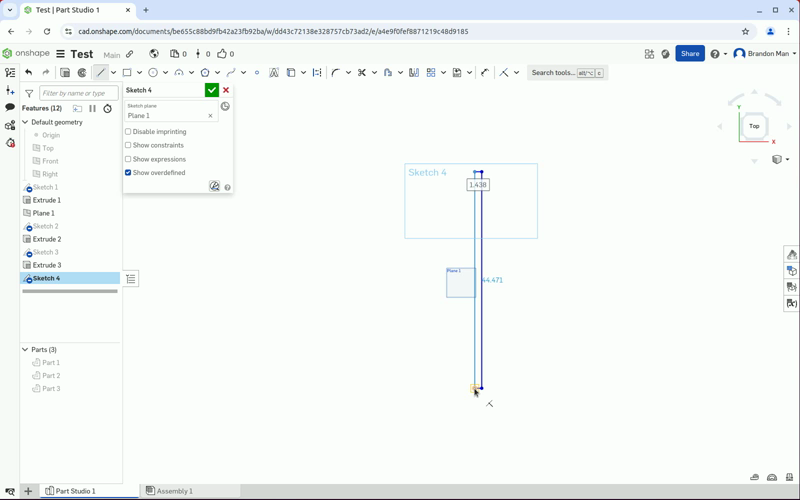
mouse_move(480, 214)
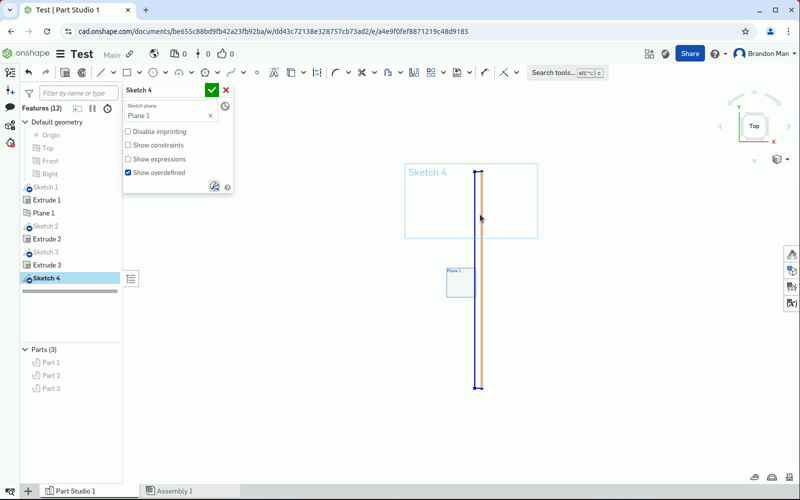
scroll(6)
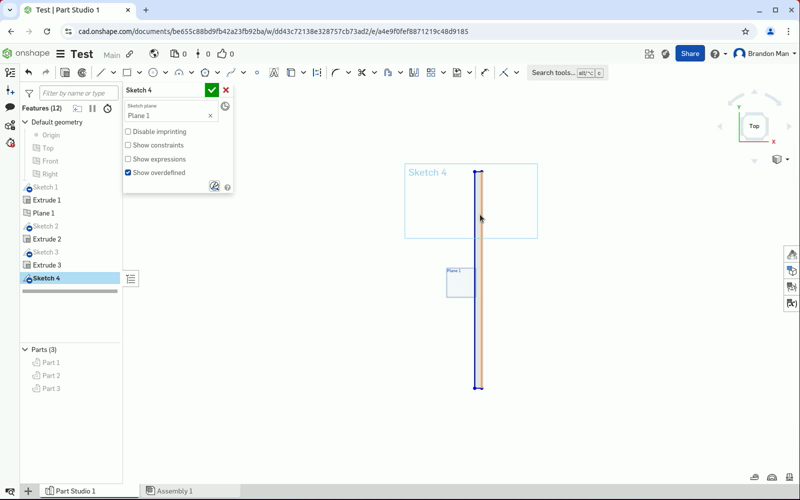
scroll(6)
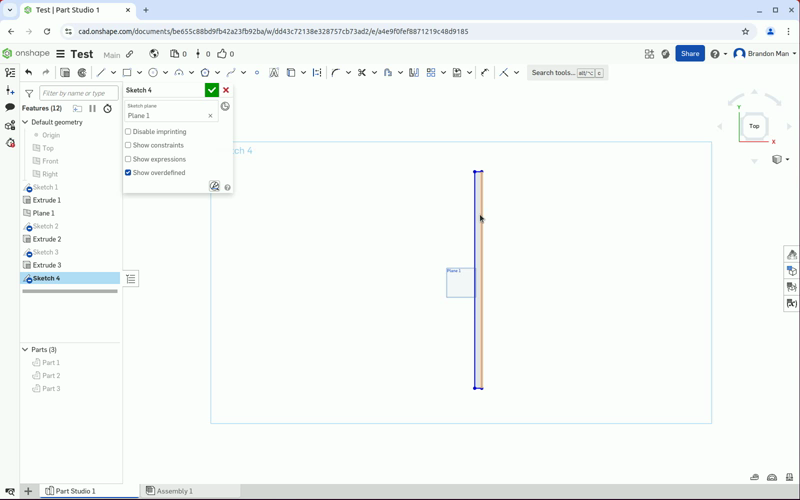
scroll(6)
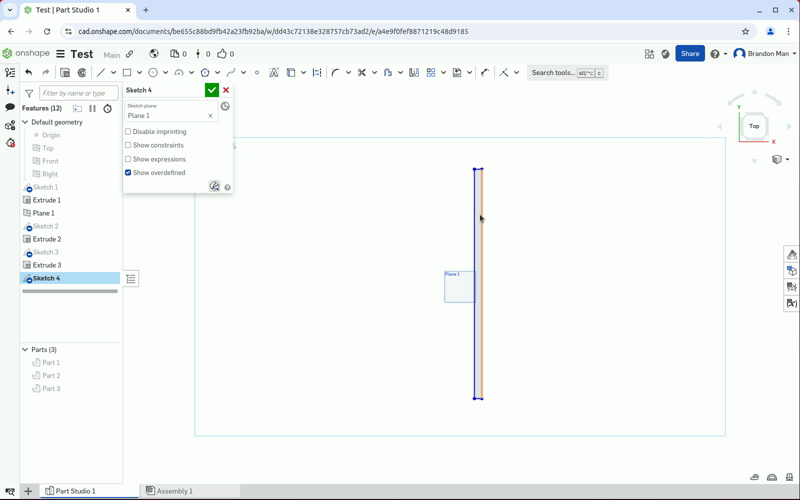
scroll(6)
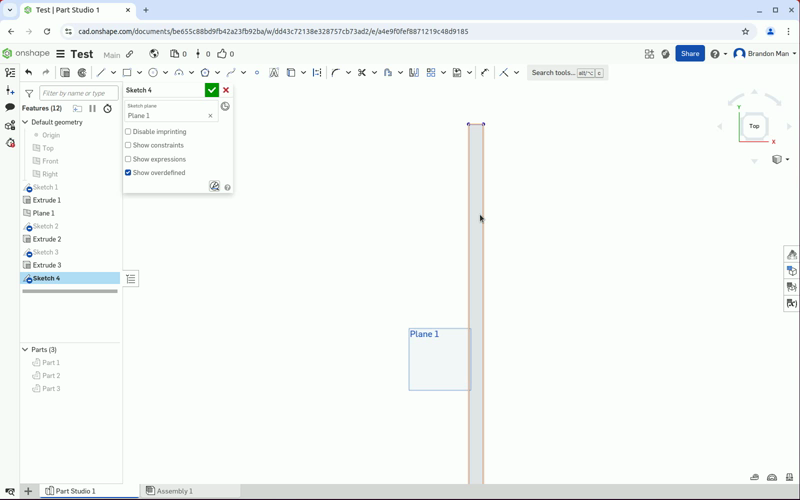
scroll(6)
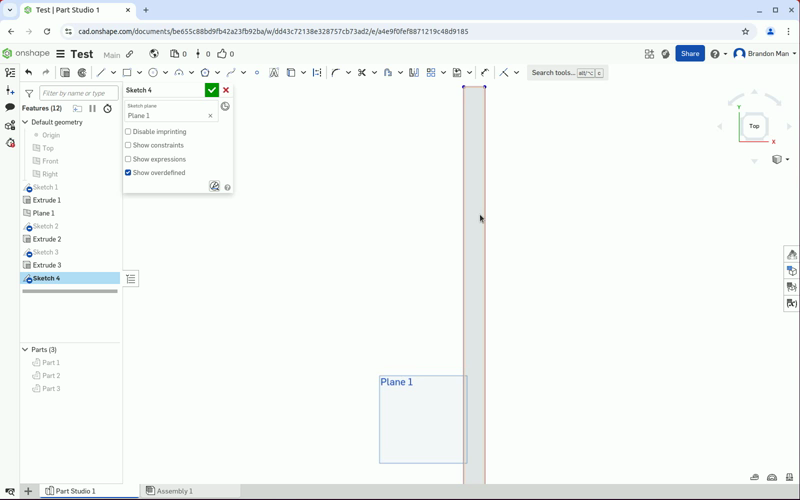
scroll(6)
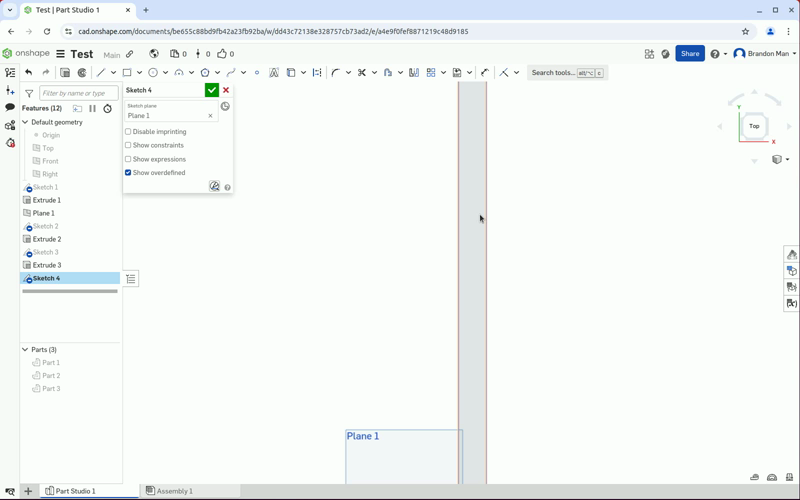
scroll(6)
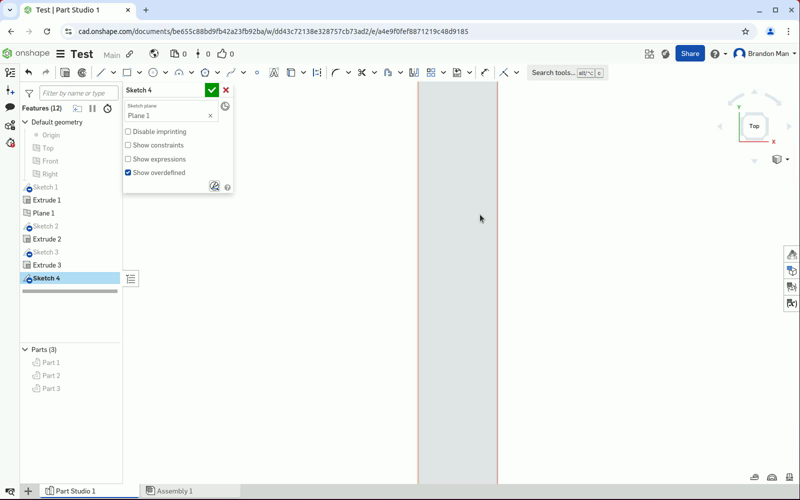
click(480, 214)
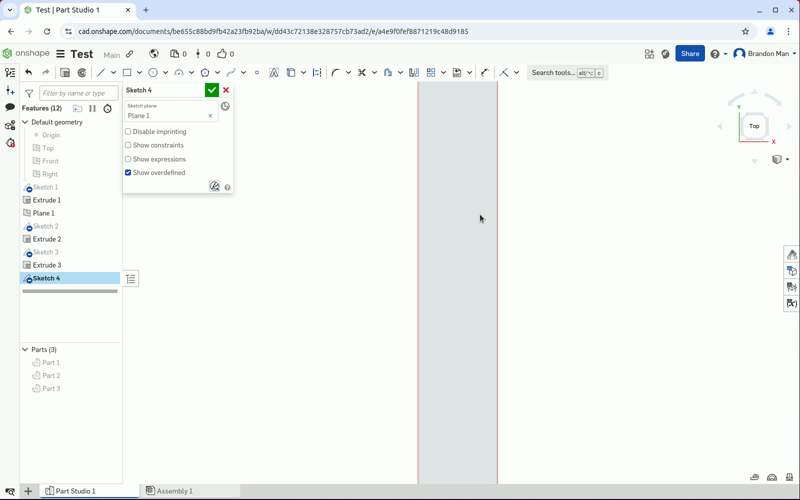
scroll(-6)
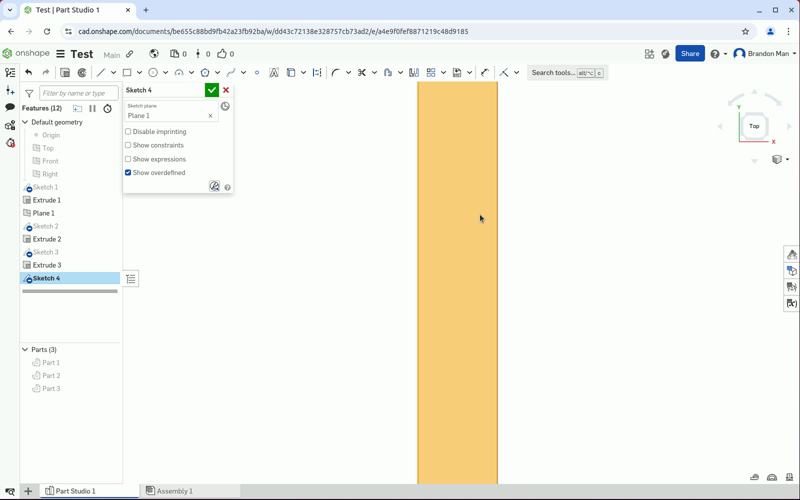
scroll(-6)
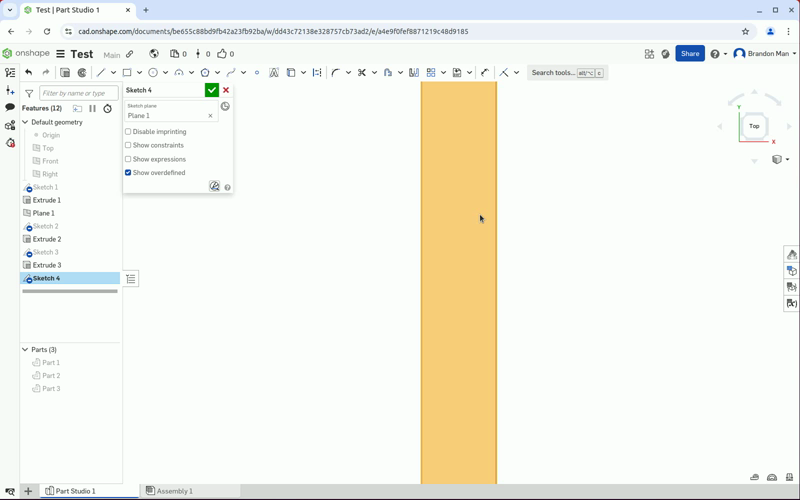
scroll(-6)
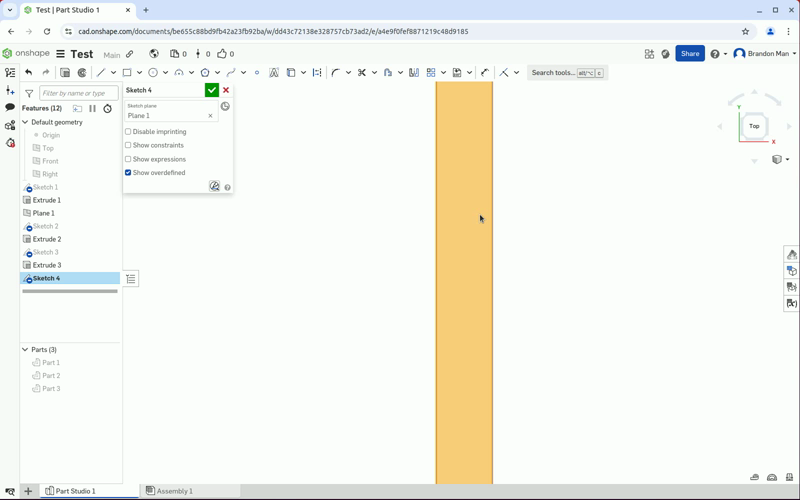
scroll(-6)
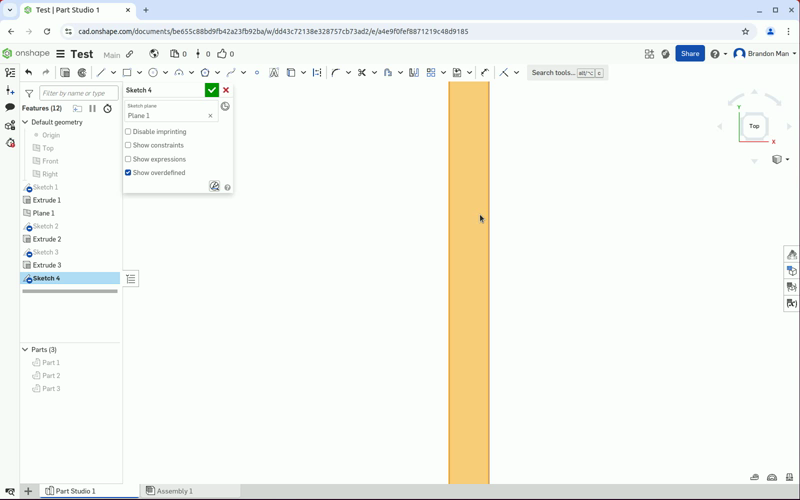
scroll(-6)
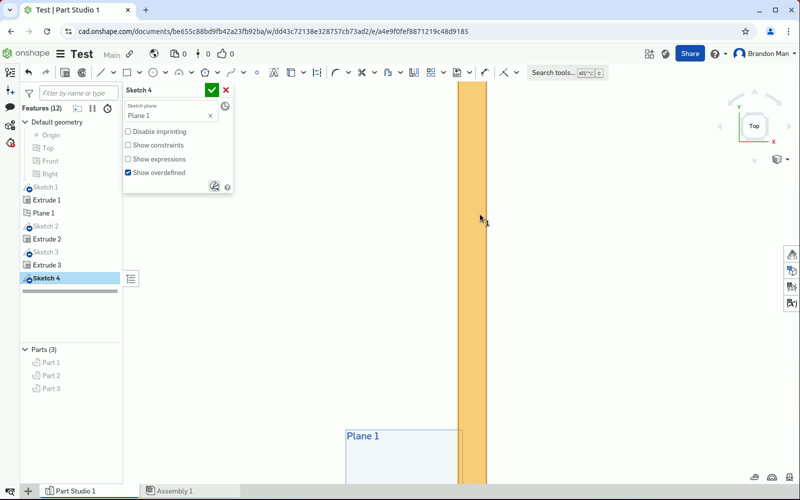
scroll(-6)
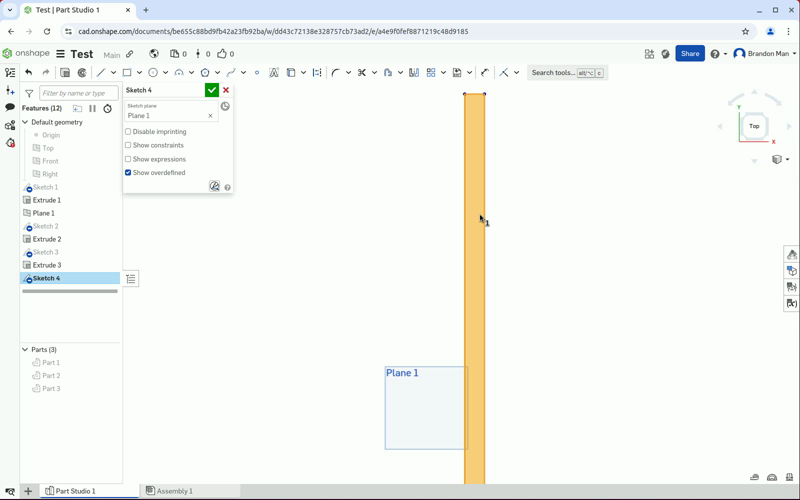
scroll(-6)
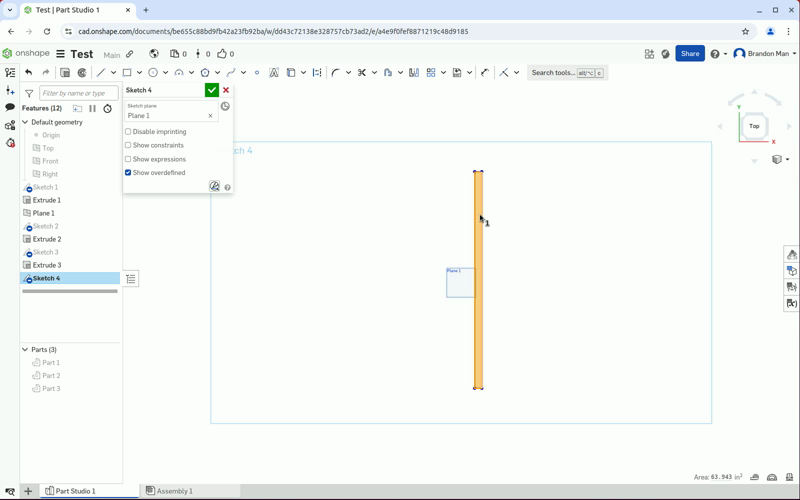
mouse_move(73, 352)
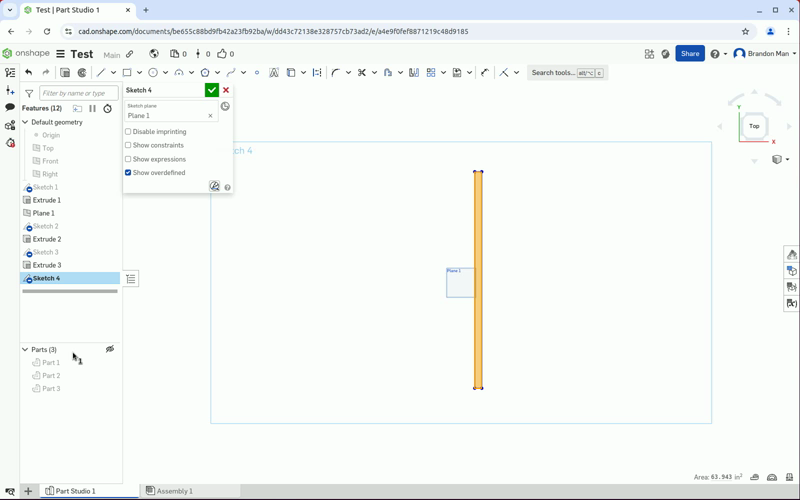
key(shift+y)
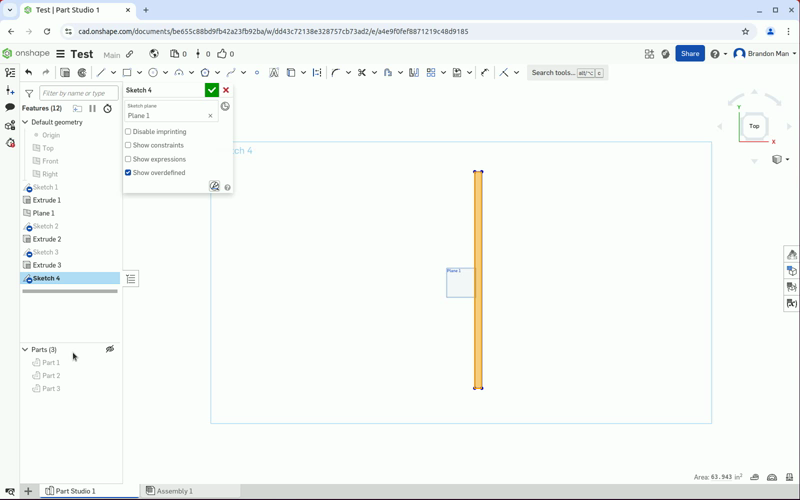
key(shift+e)
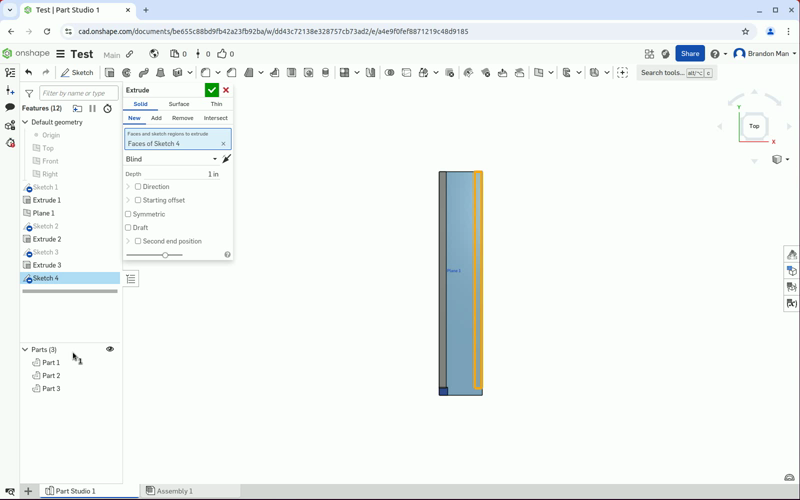
mouse_move(143, 106)
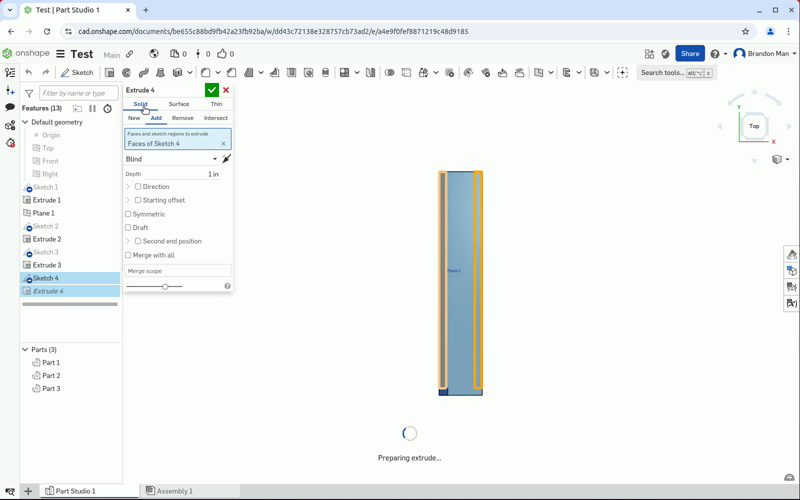
click(143, 106)
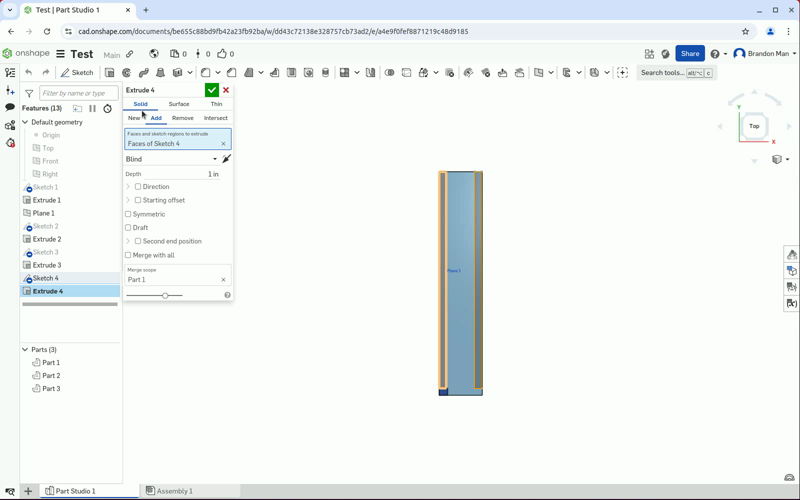
mouse_move(137, 120)
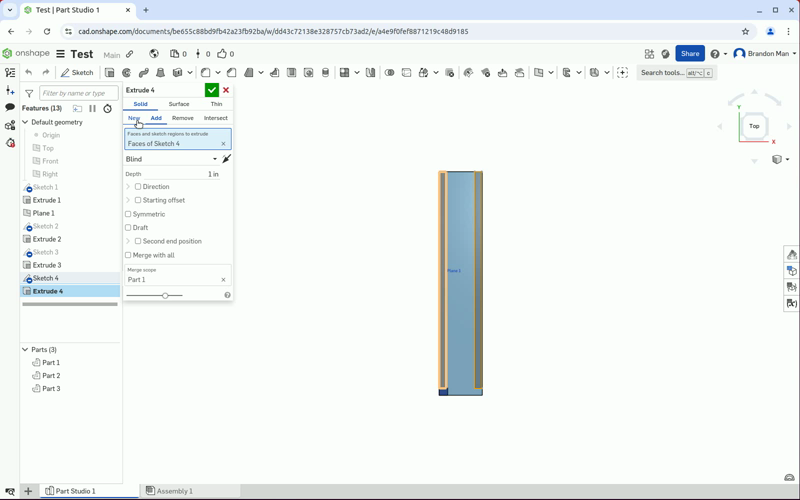
click(137, 120)
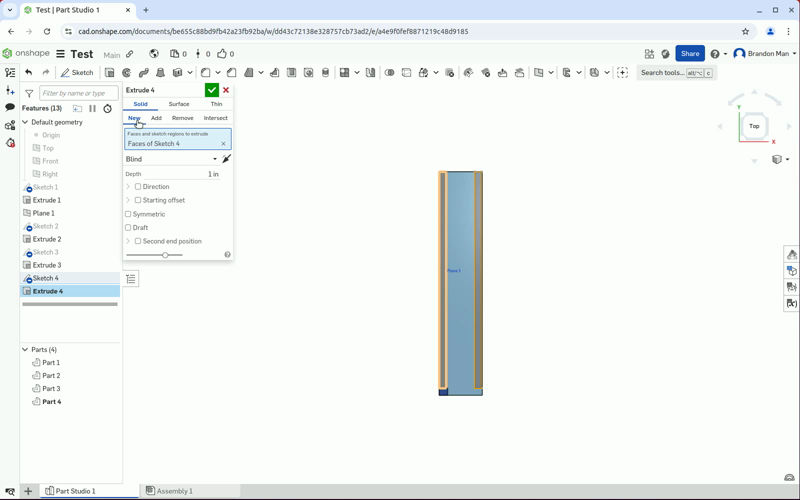
key(tab, 4)
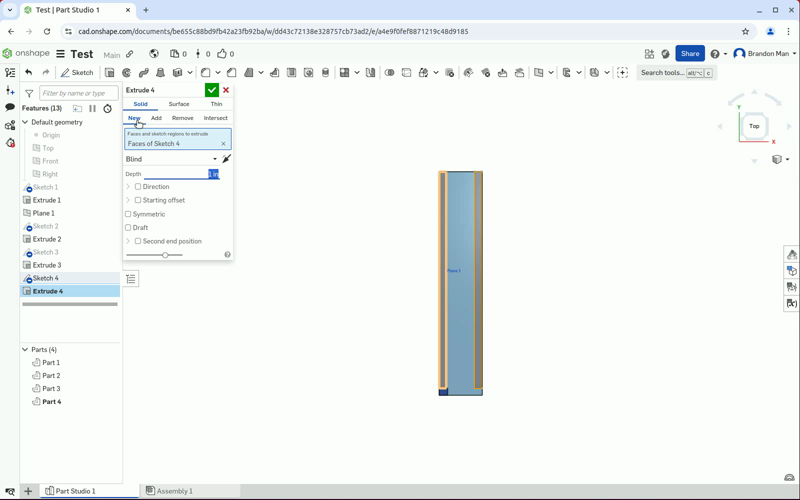
text(5.777)
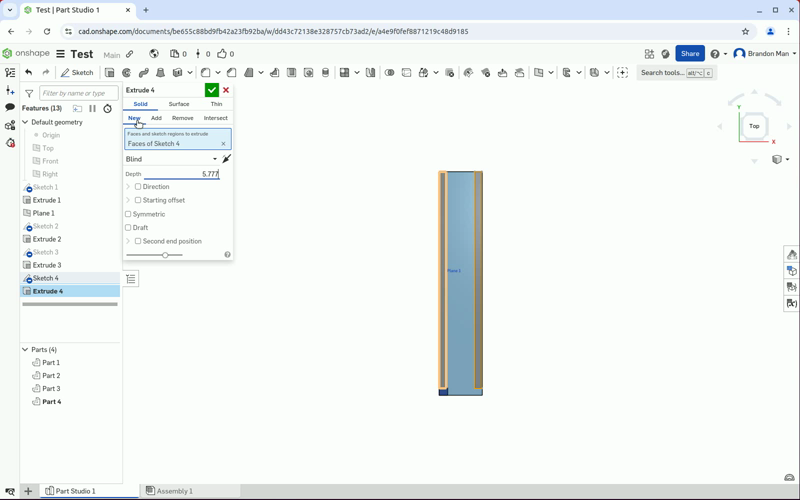
key(enter)
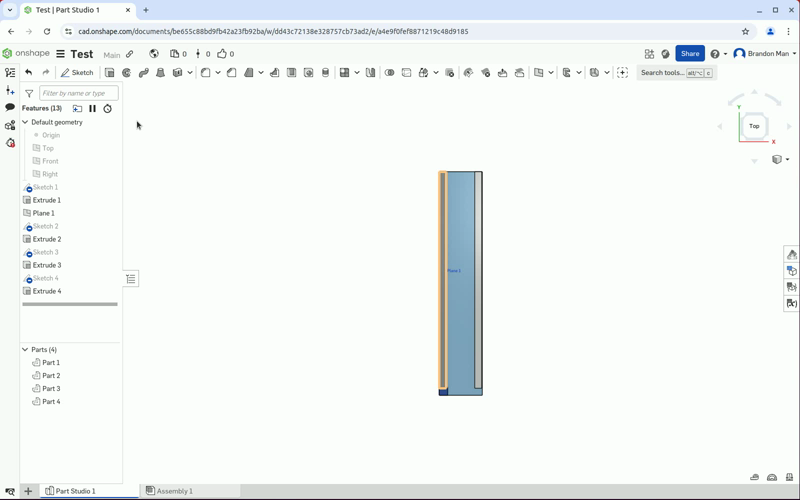
key(shift+h)
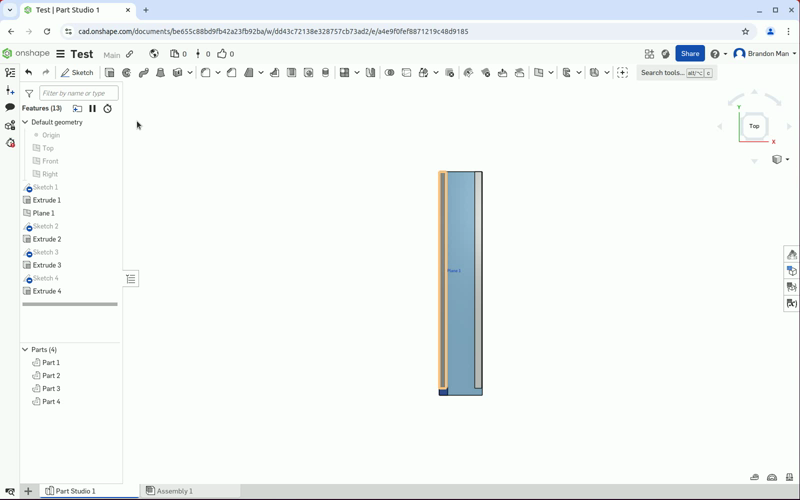
key(shift+h)
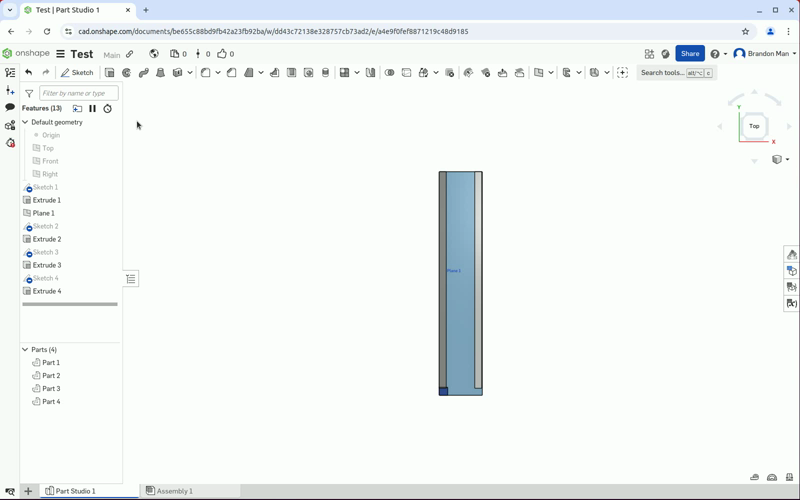
mouse_move(73, 189)
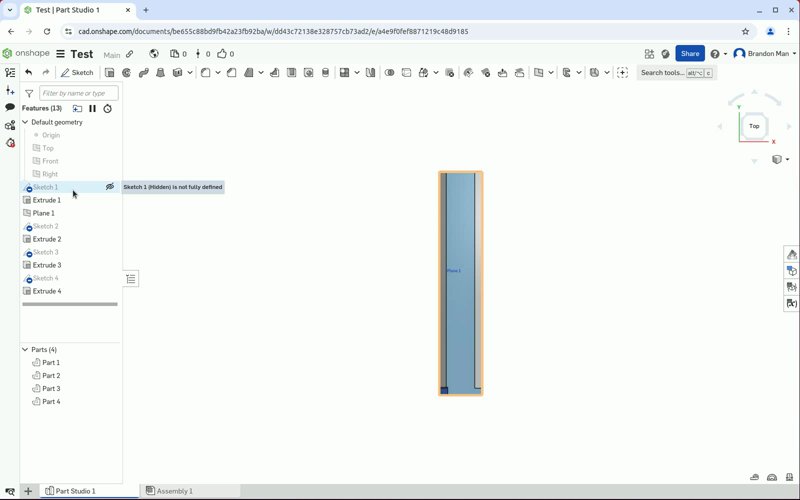
click(73, 189)
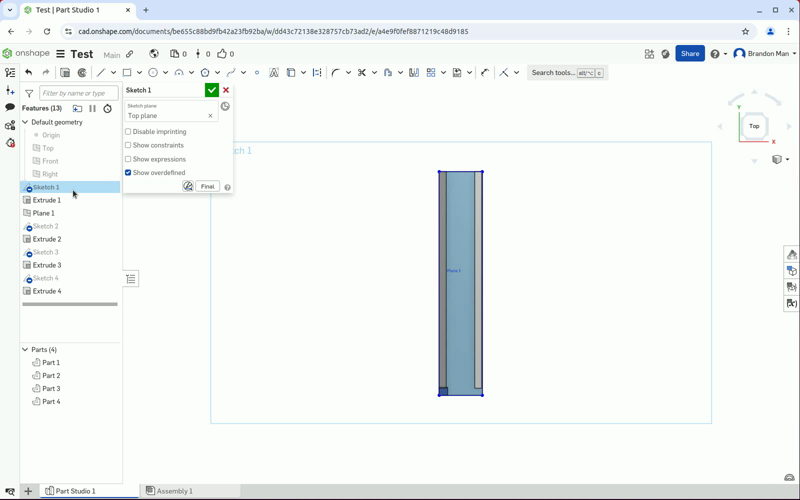
mouse_move(229, 92)
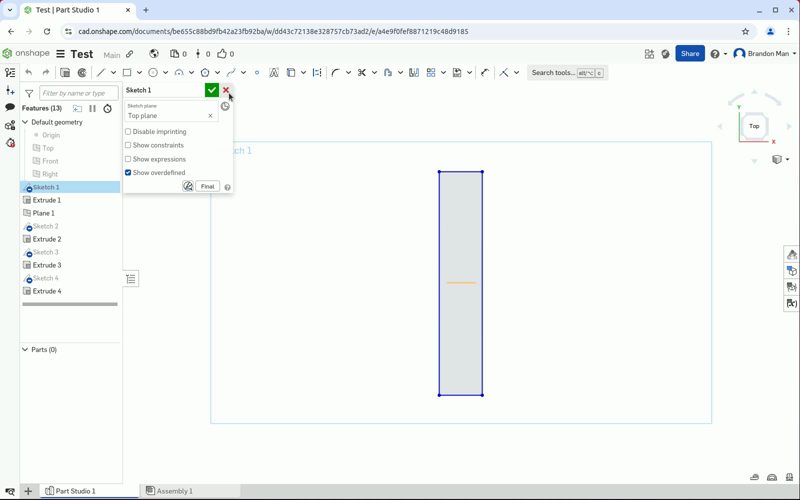
click(229, 92)
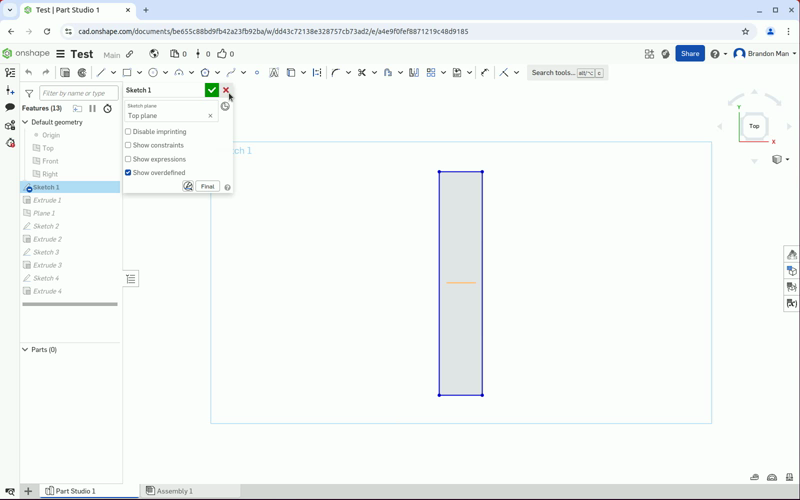
key(shift+s)
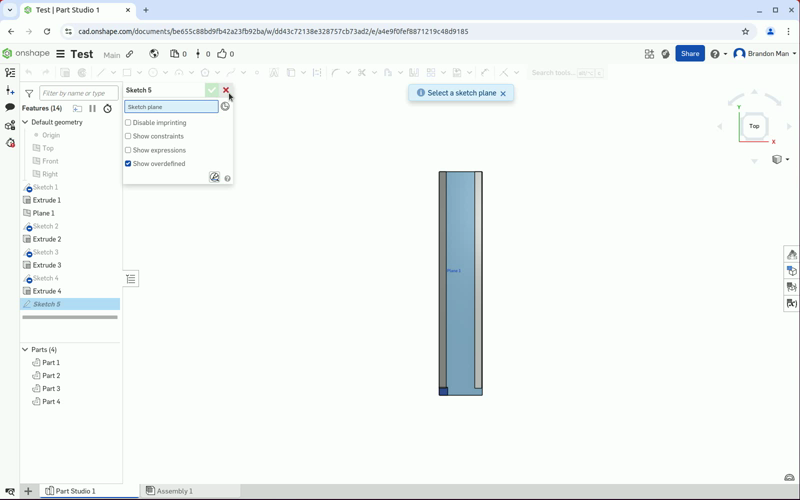
mouse_move(73, 215)
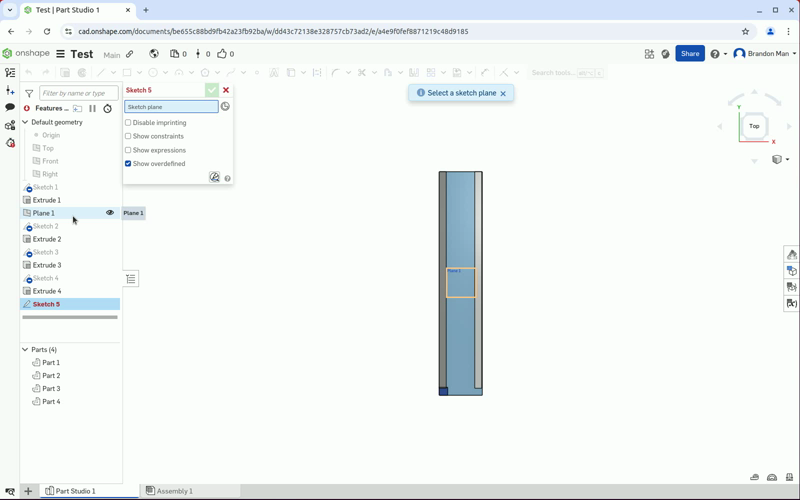
click(73, 215)
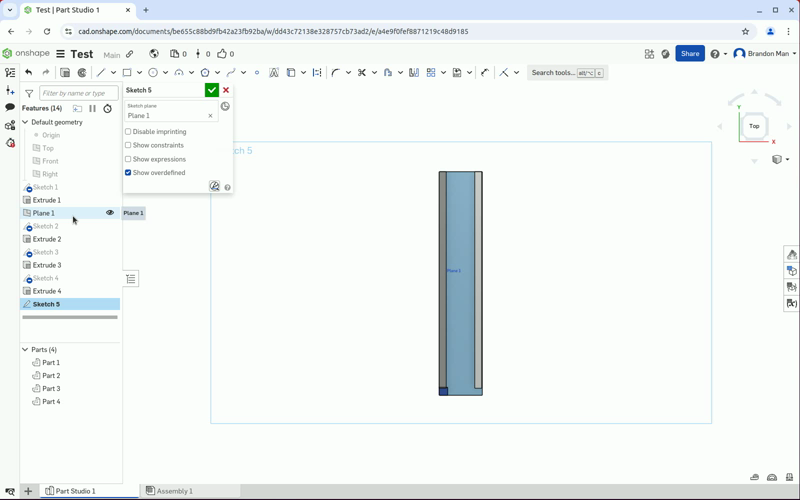
mouse_move(73, 352)
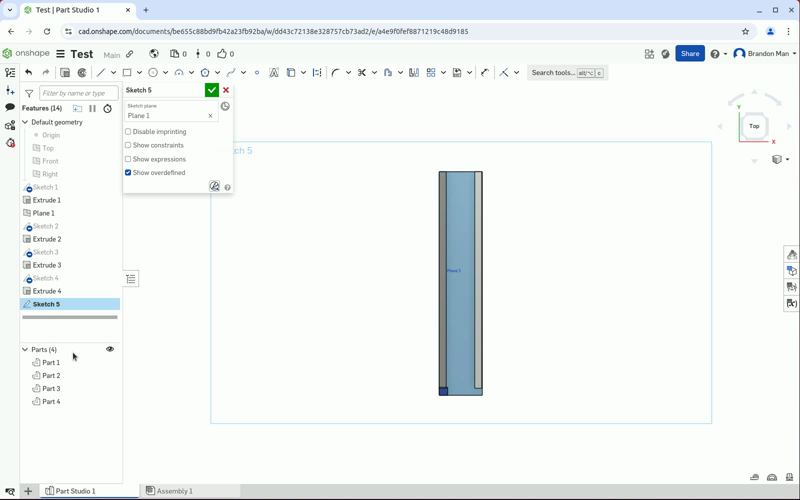
key(y)
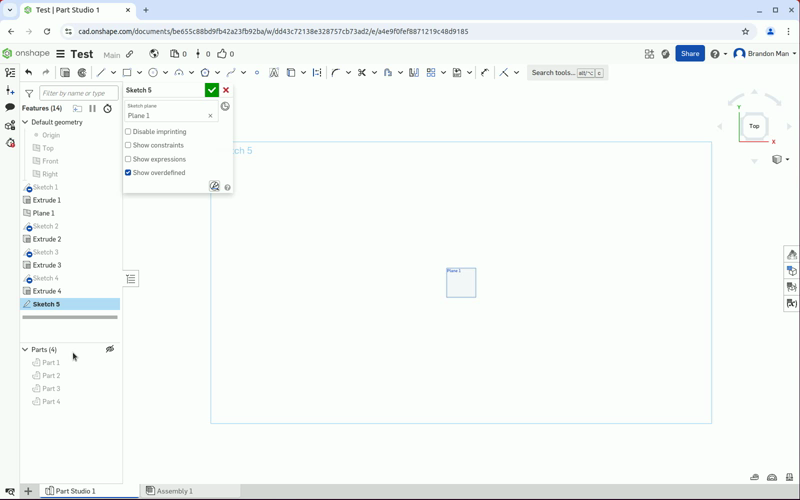
key(l)
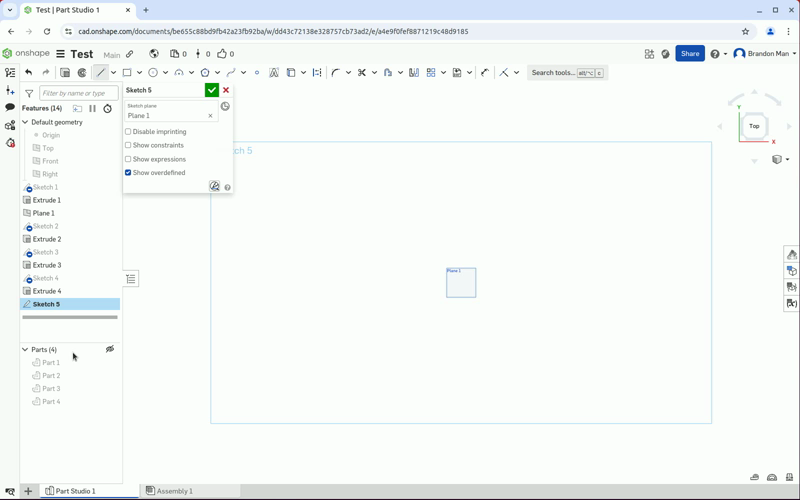
key_down(shift)
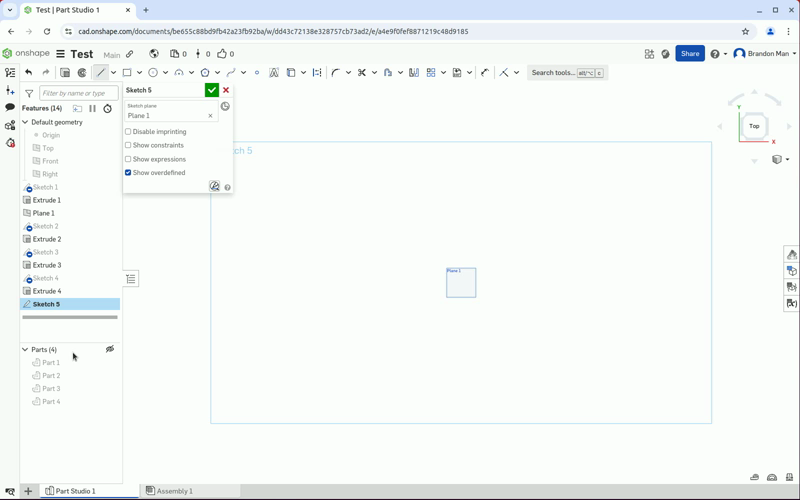
mouse_move(474, 395)
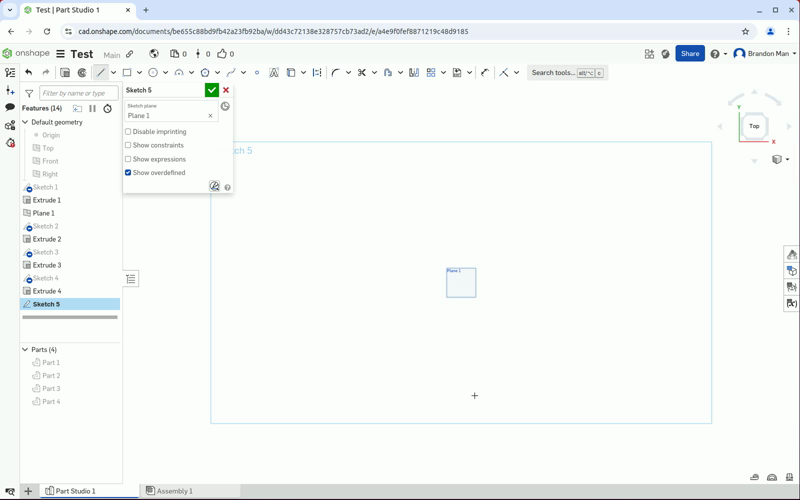
click(474, 395)
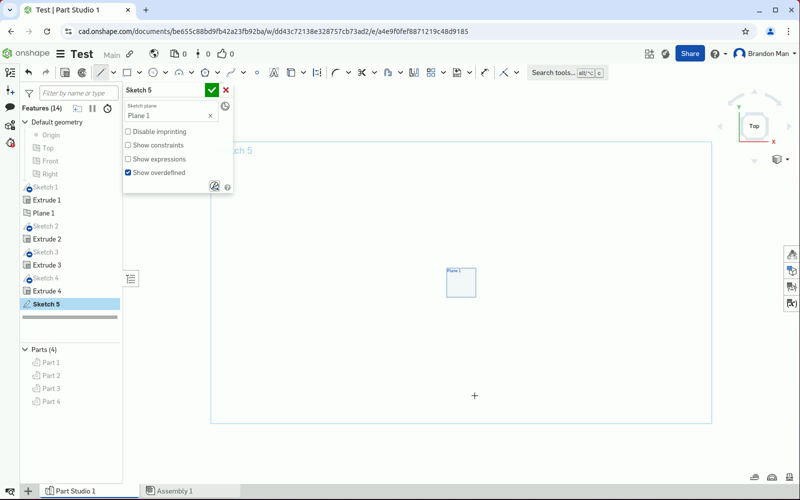
key_up(shift)
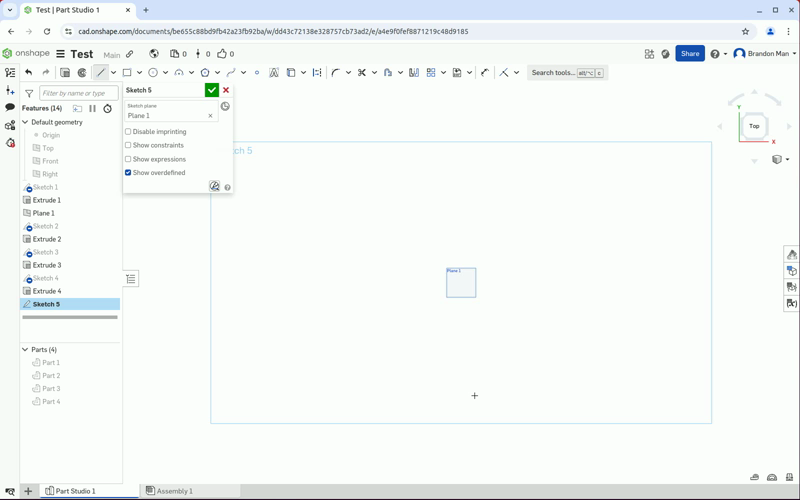
key_down(shift)
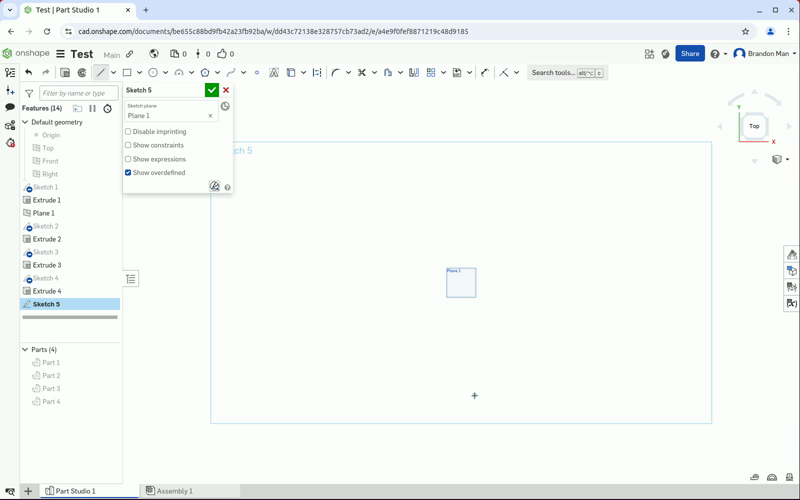
mouse_move(504, 395)
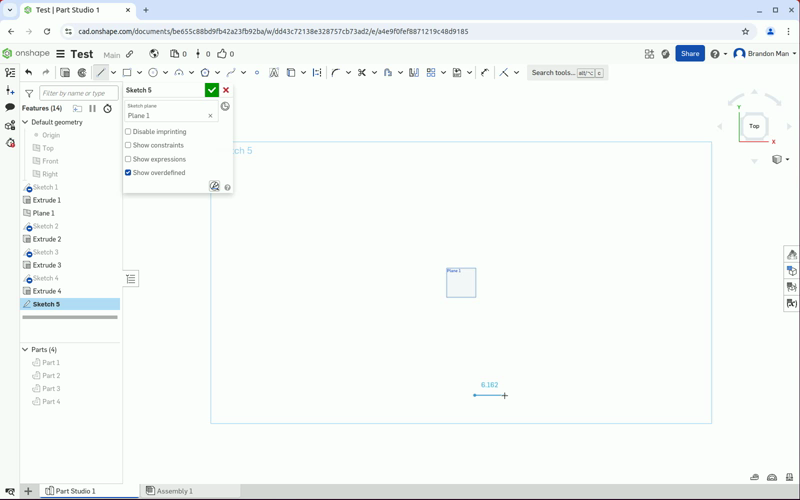
mouse_move(483, 395)
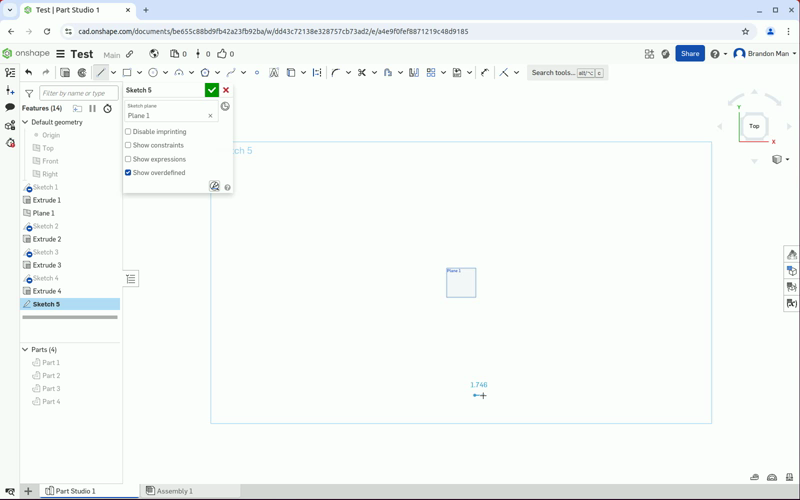
click(483, 395)
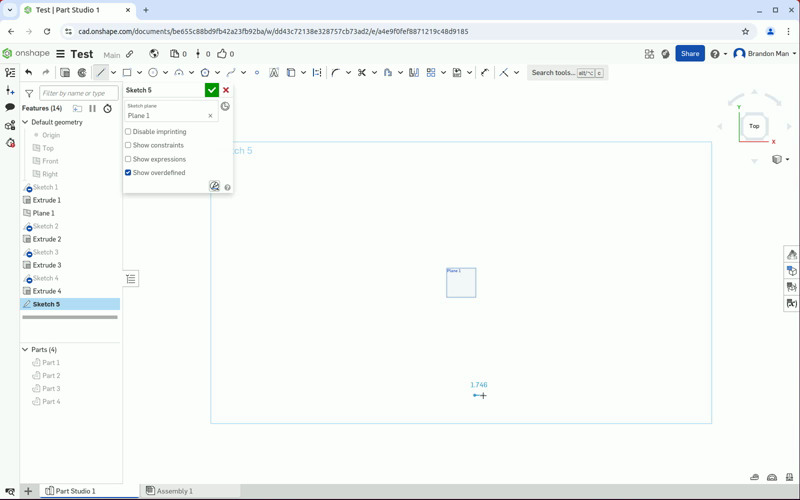
key_up(shift)
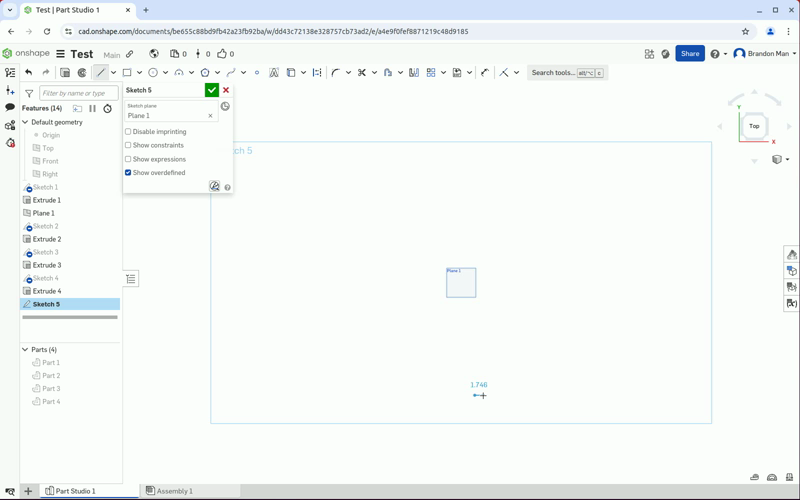
key_down(shift)
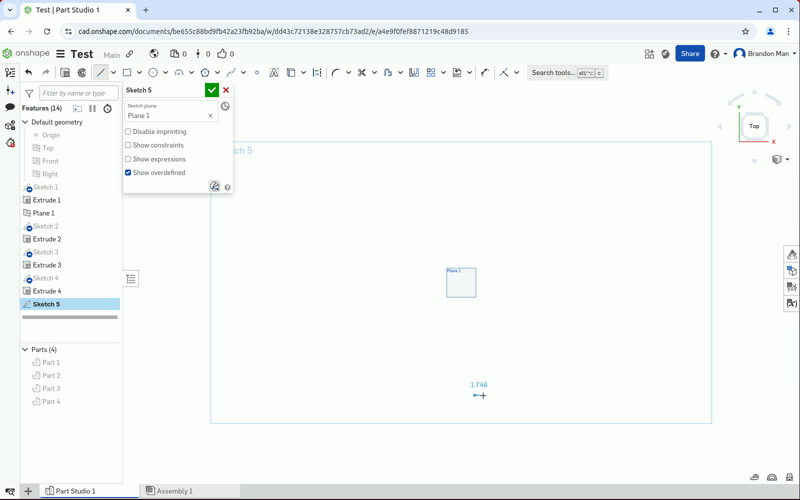
mouse_move(513, 395)
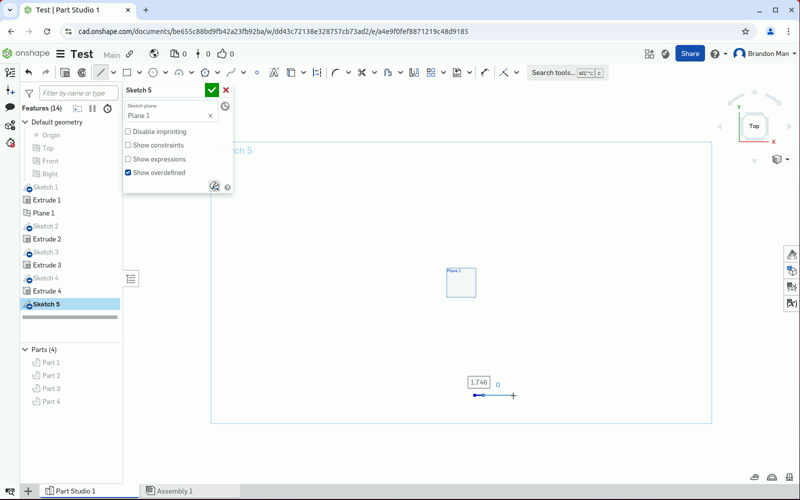
mouse_move(483, 387)
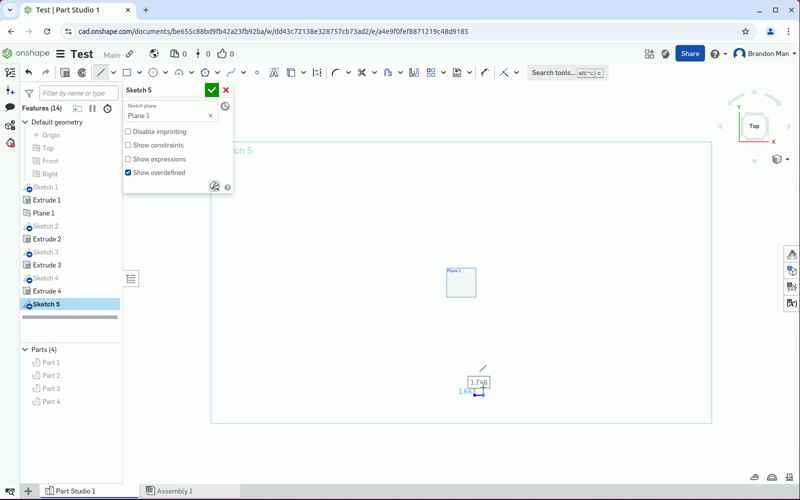
click(483, 387)
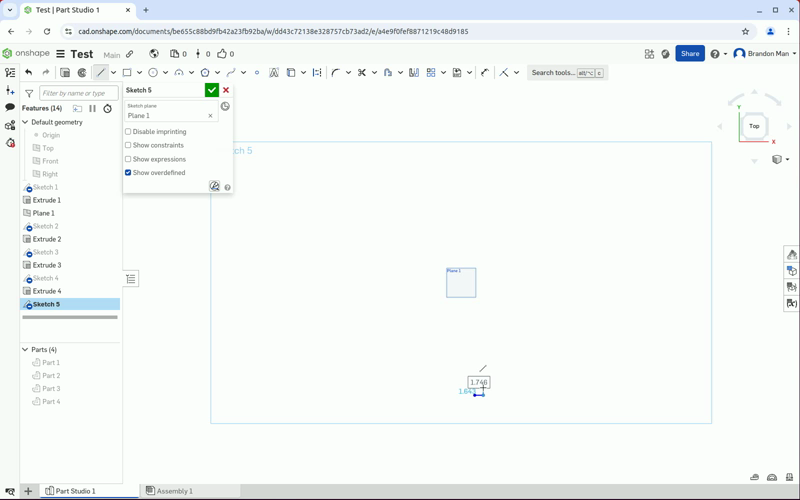
key_up(shift)
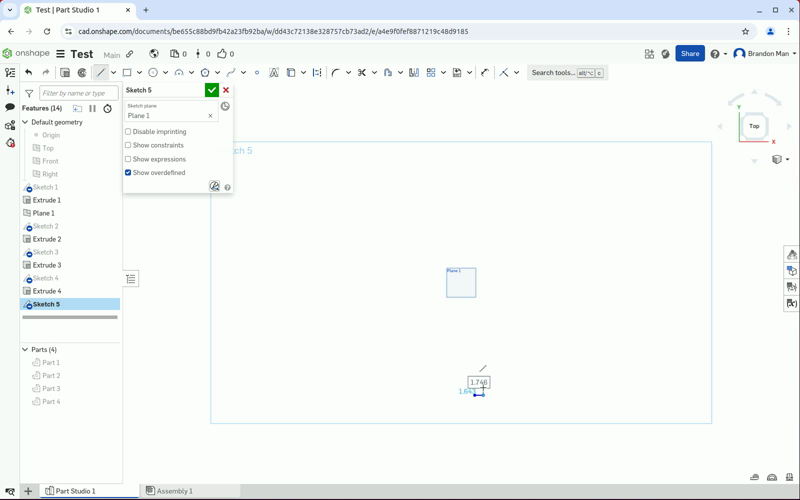
key_down(shift)
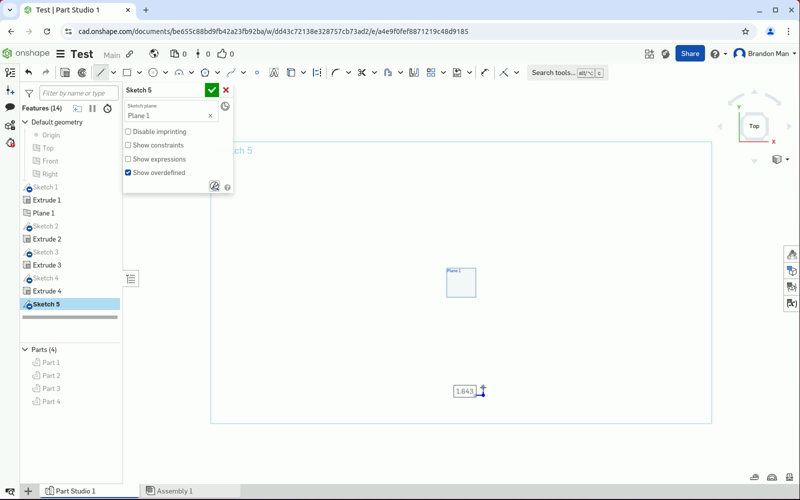
mouse_move(513, 387)
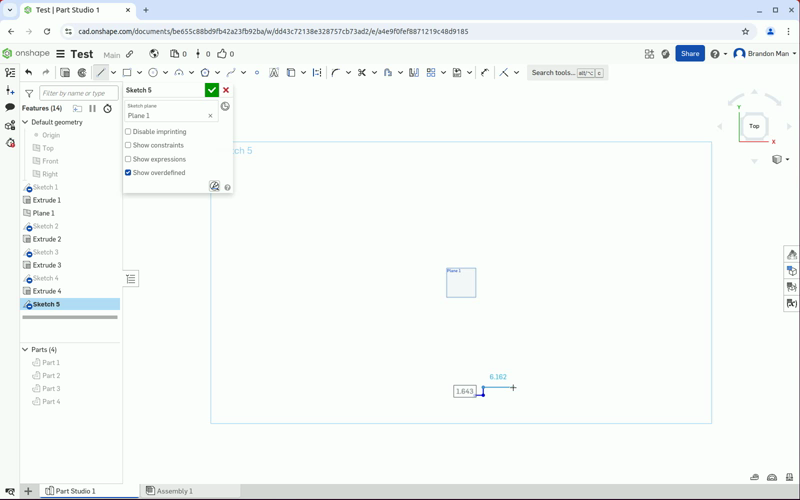
mouse_move(474, 387)
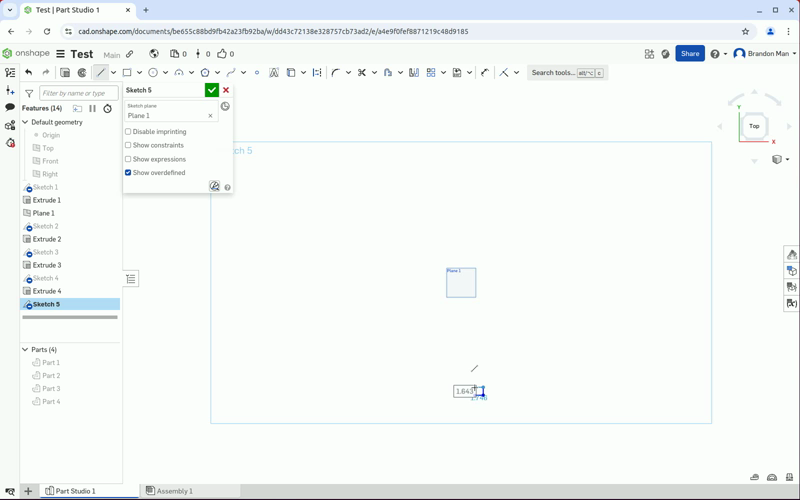
click(474, 387)
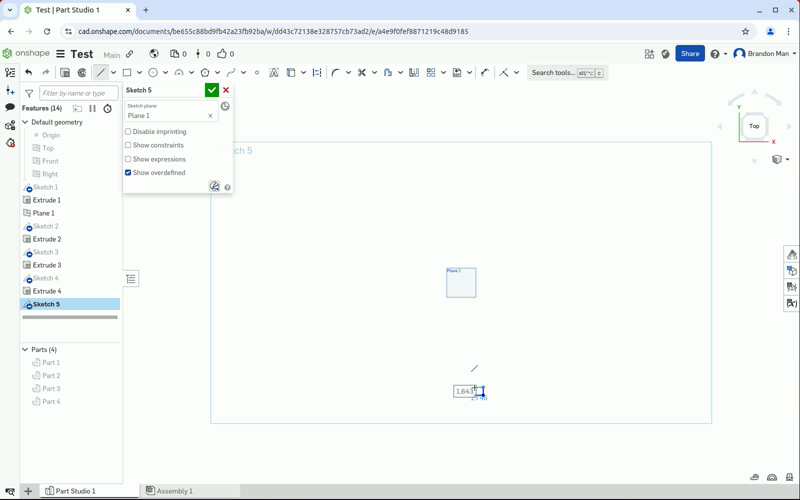
key_up(shift)
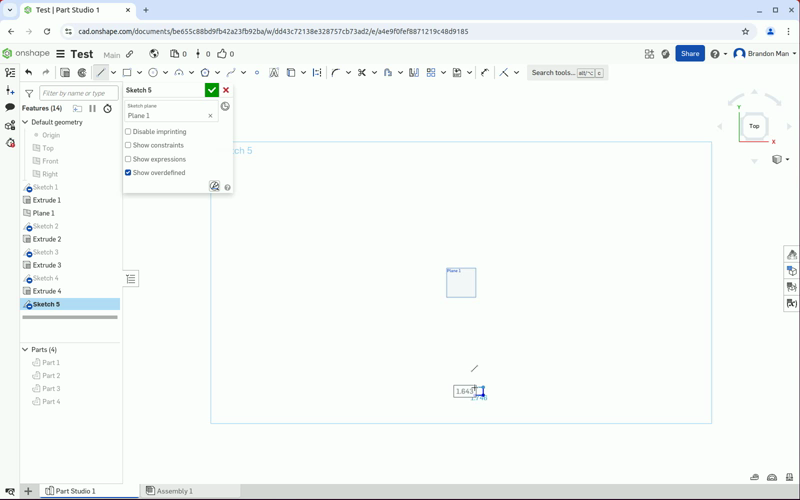
mouse_move(504, 387)
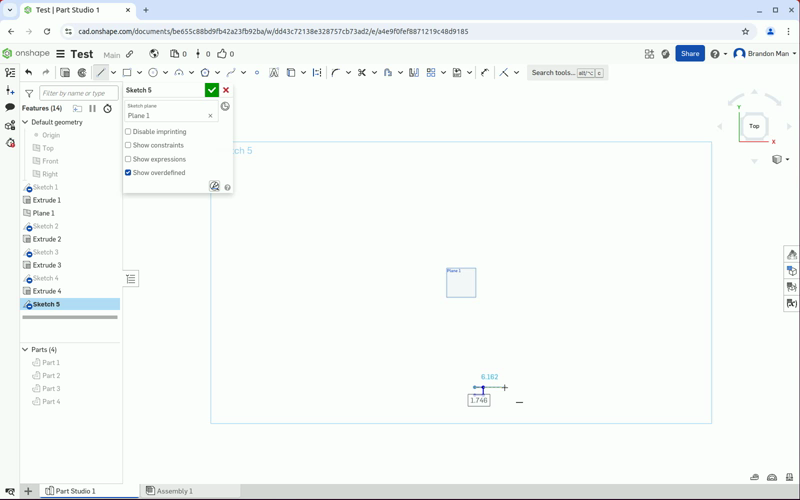
key_down(shift)
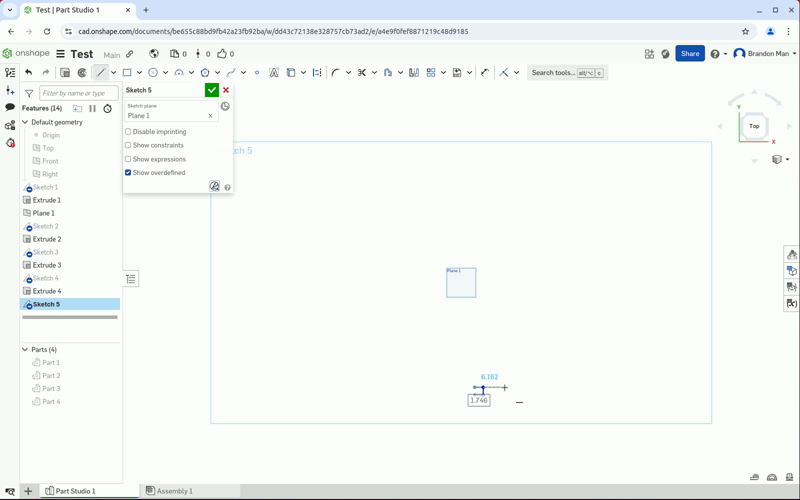
mouse_move(474, 395)
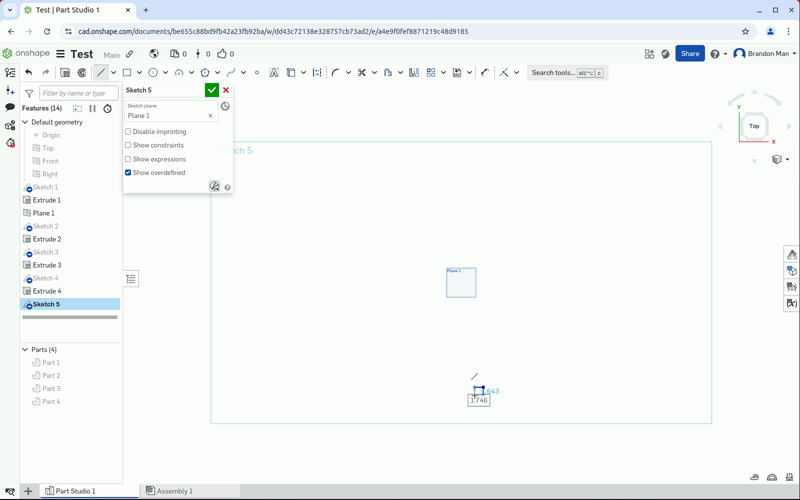
key_up(shift)
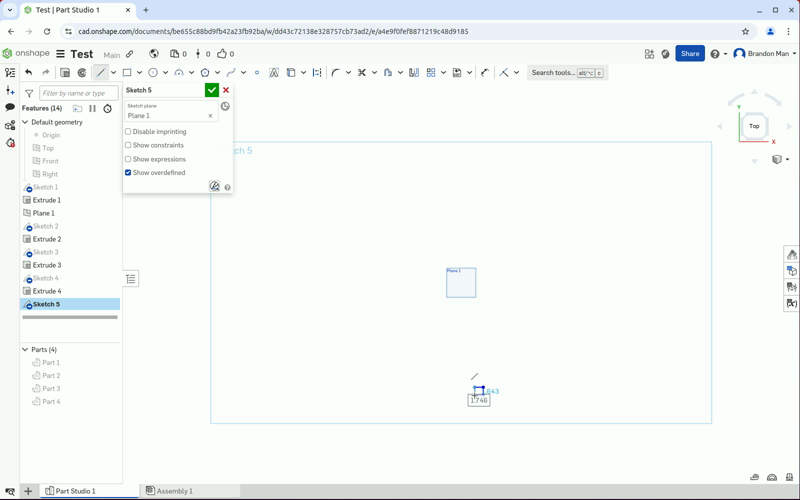
click(474, 395)
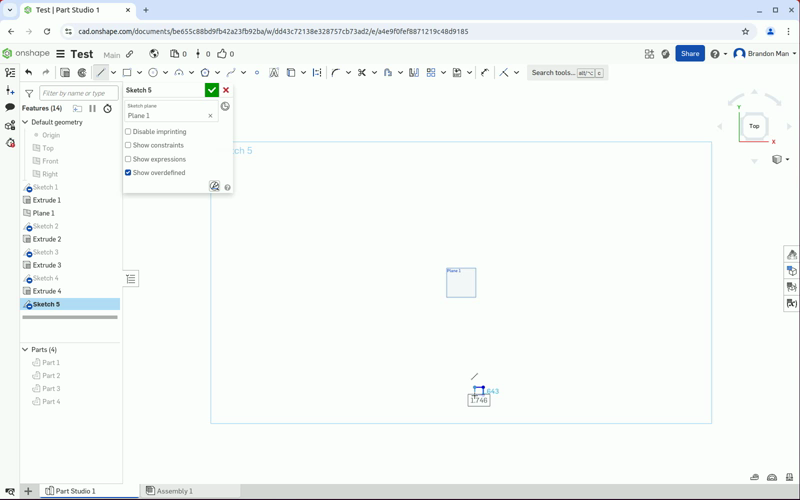
key(esc)
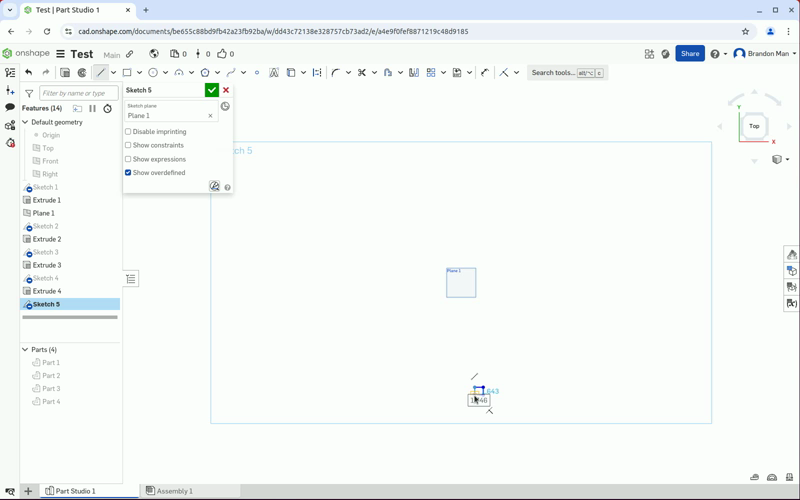
mouse_move(481, 393)
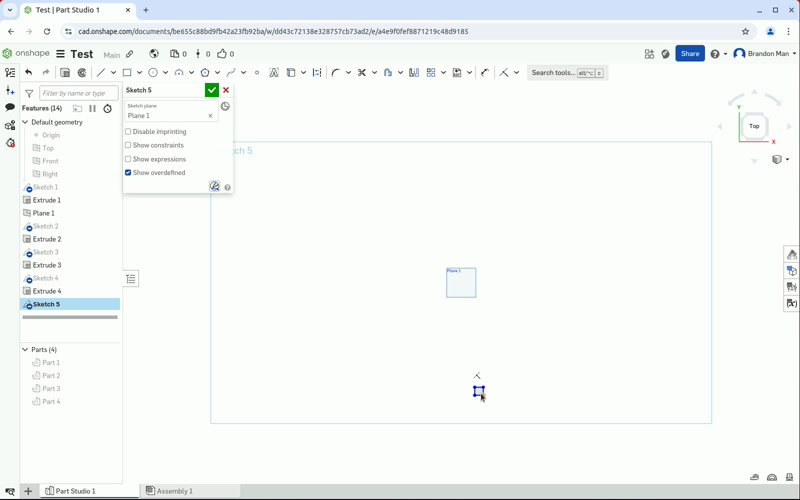
scroll(6)
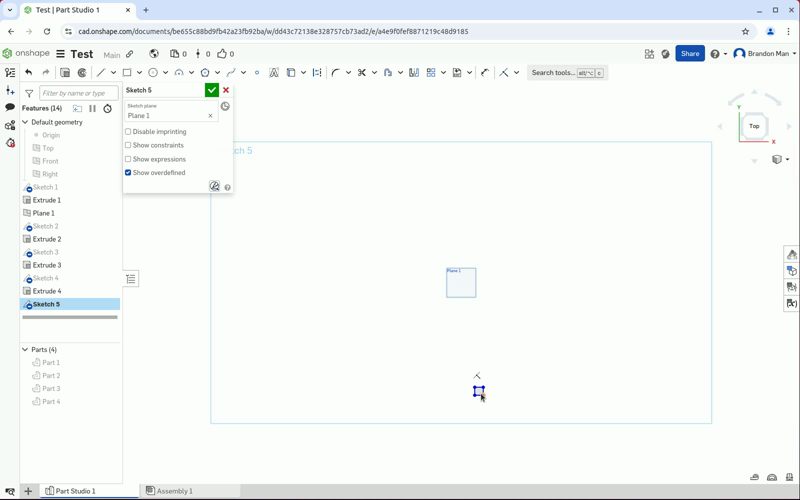
scroll(6)
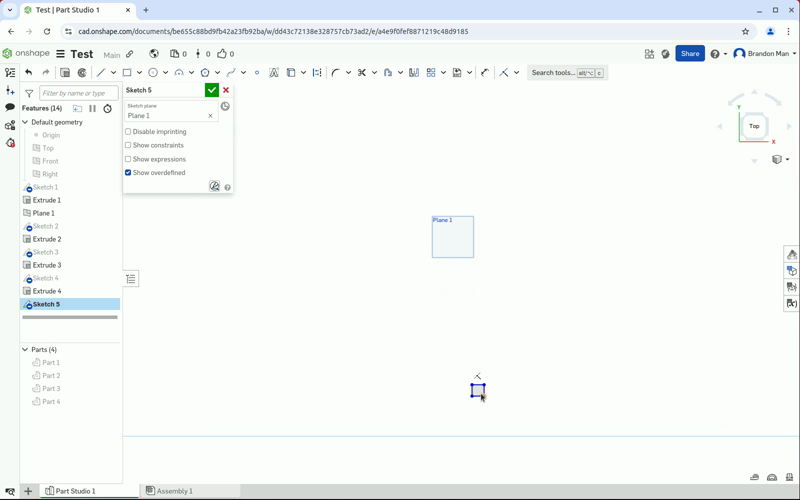
scroll(6)
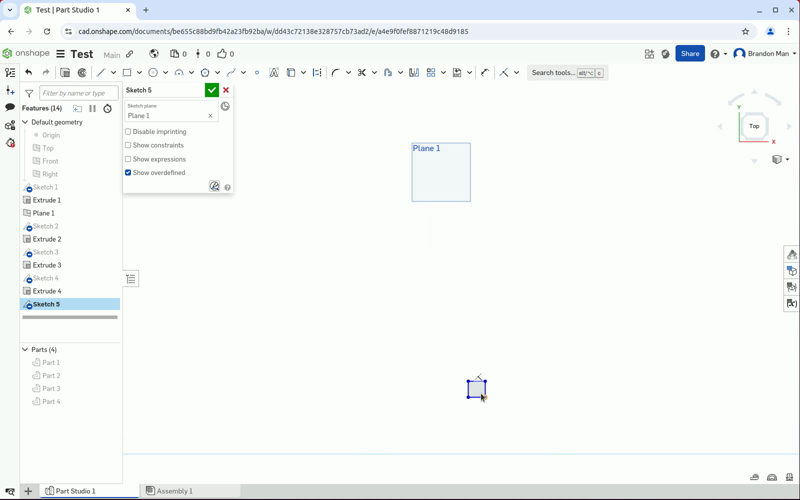
scroll(6)
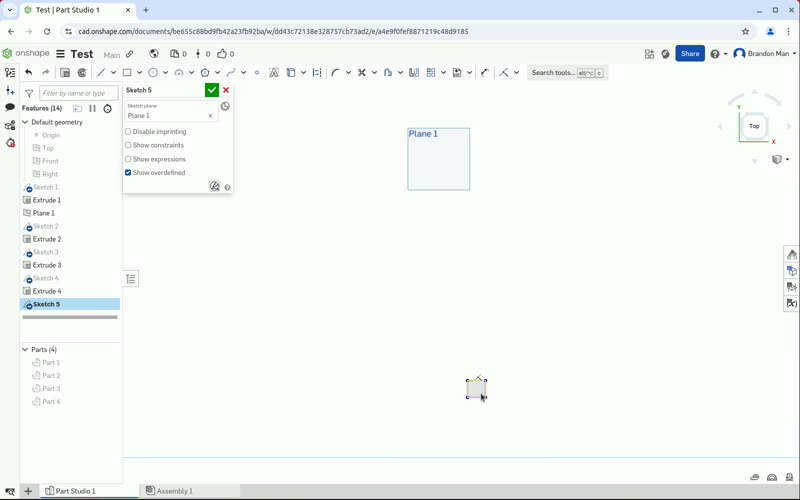
scroll(6)
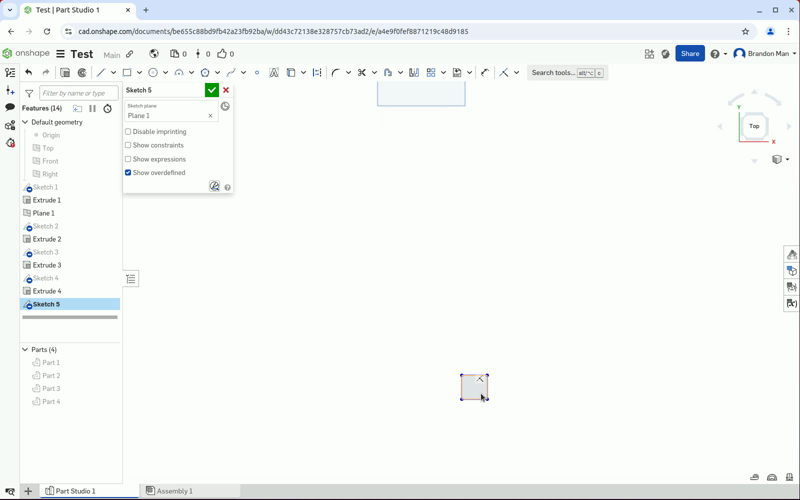
scroll(6)
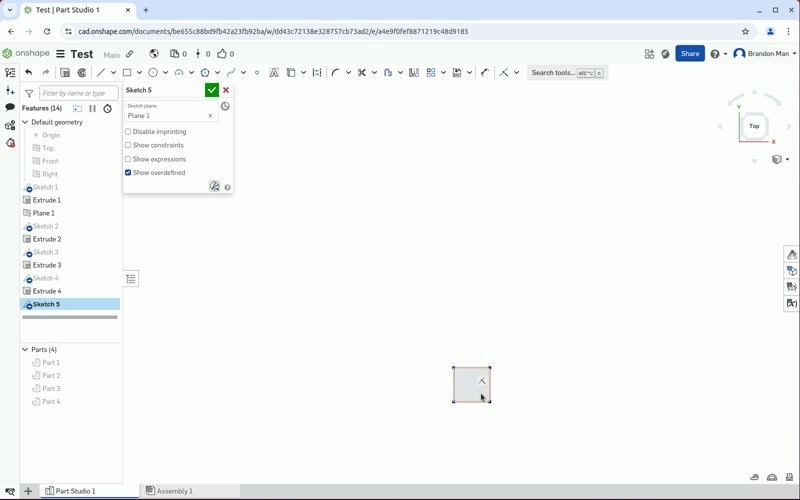
scroll(6)
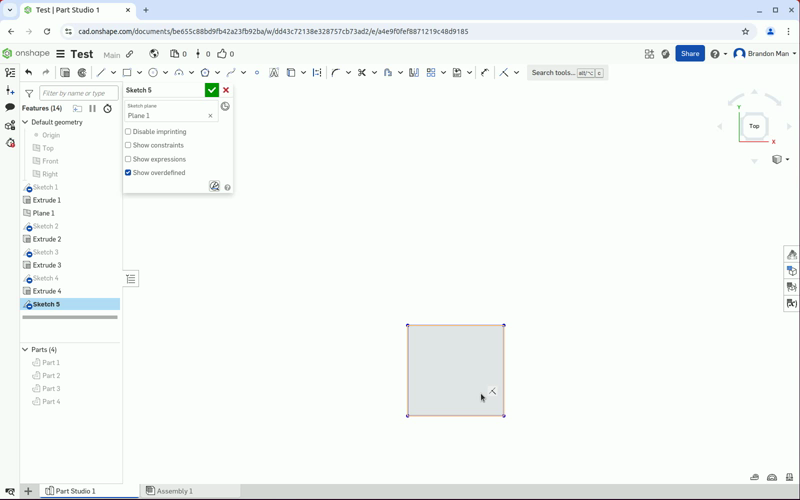
click(481, 393)
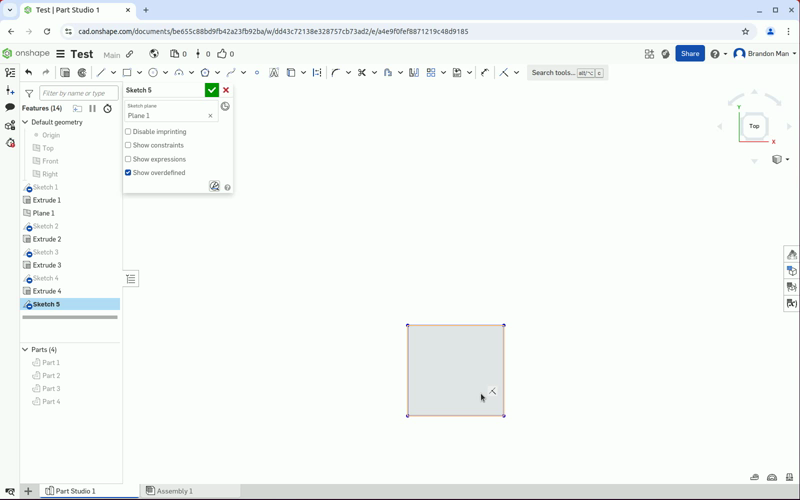
scroll(-6)
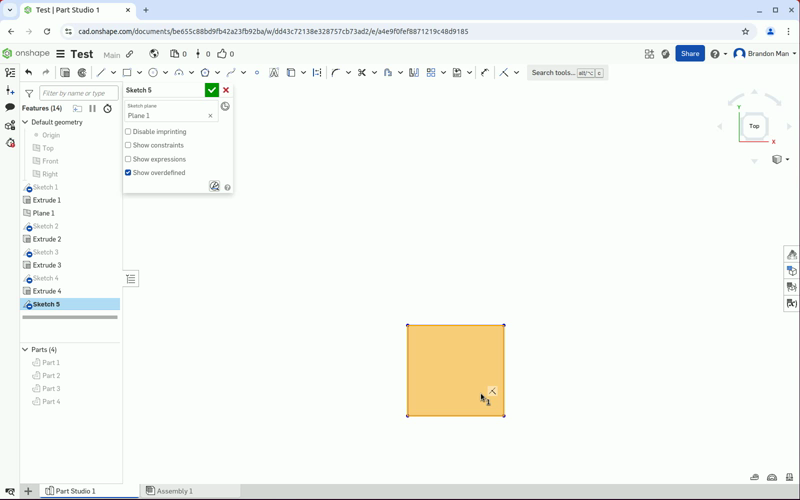
scroll(-6)
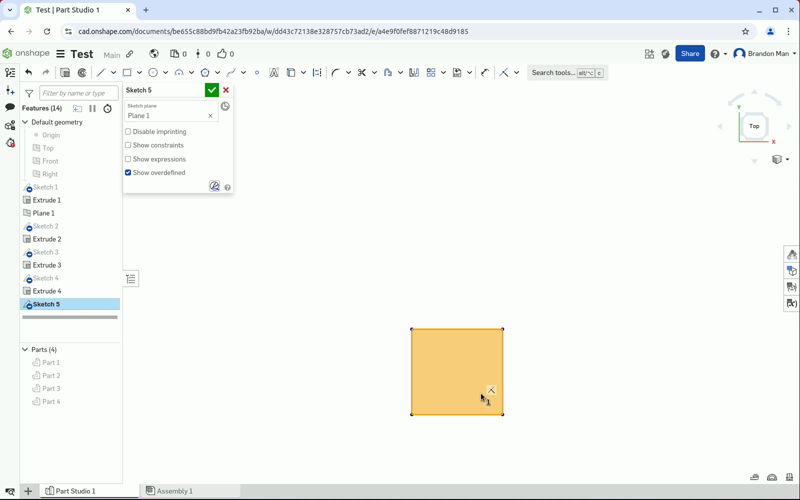
scroll(-6)
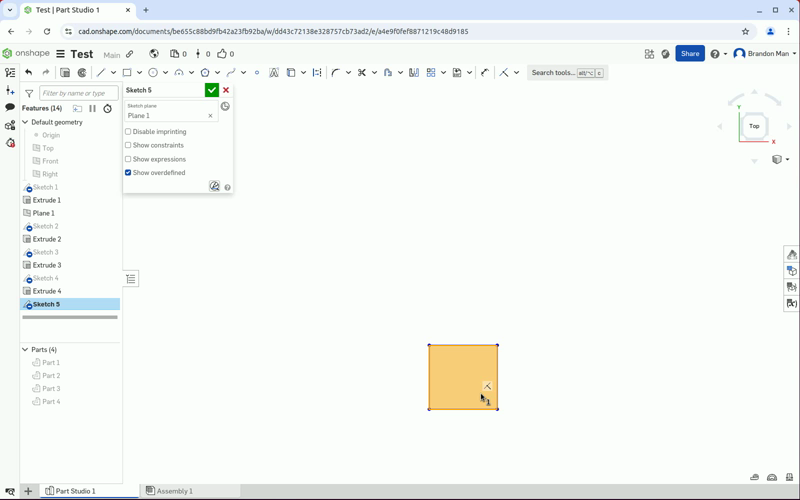
scroll(-6)
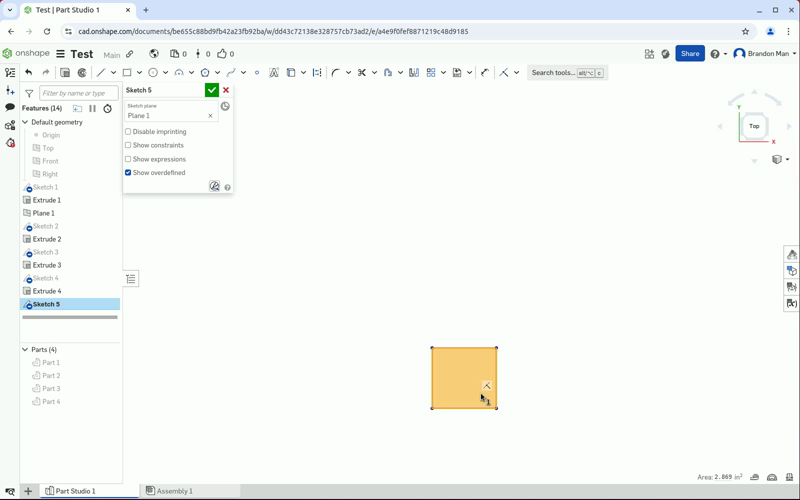
scroll(-6)
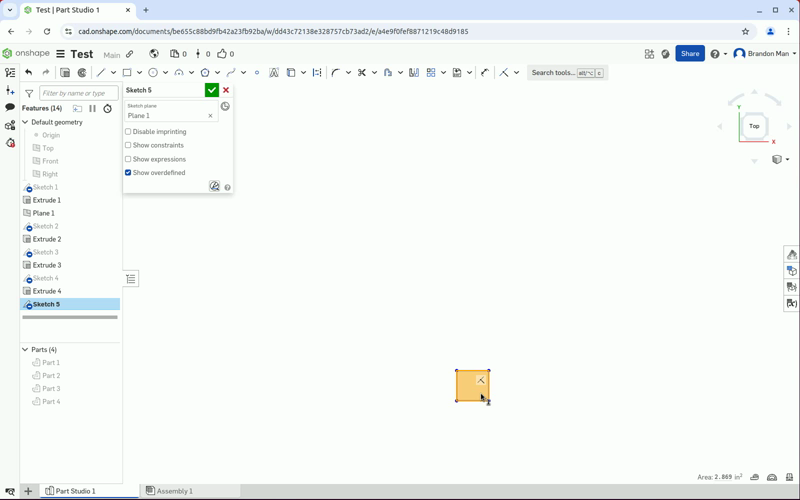
scroll(-6)
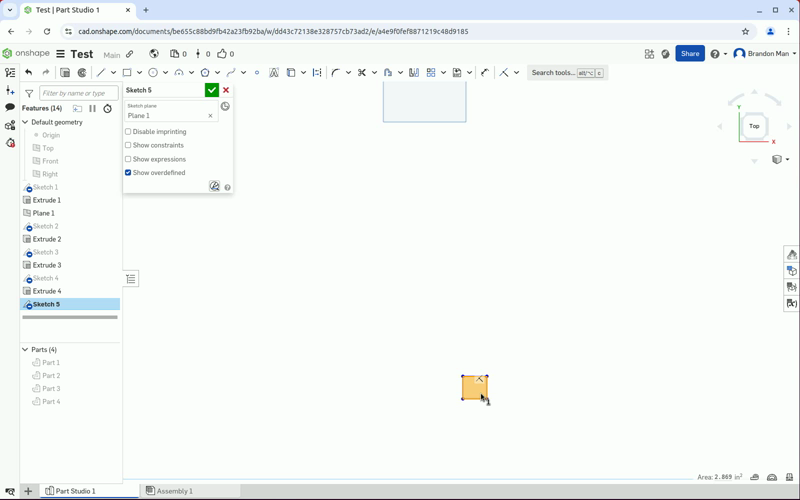
scroll(-6)
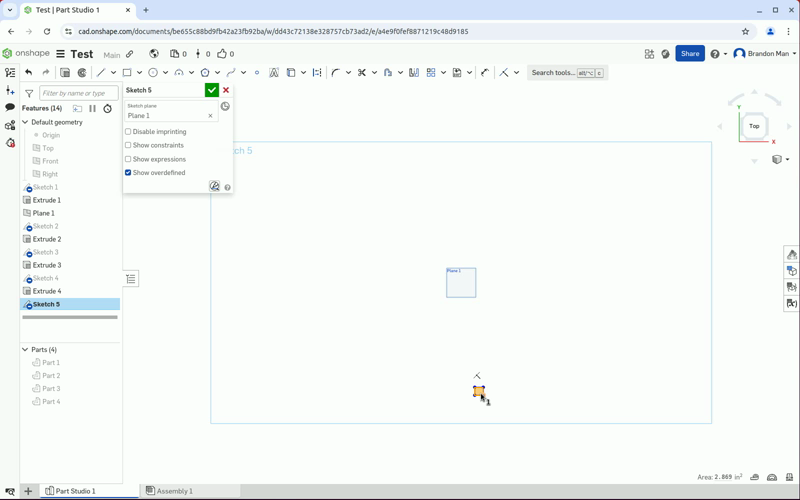
mouse_move(73, 352)
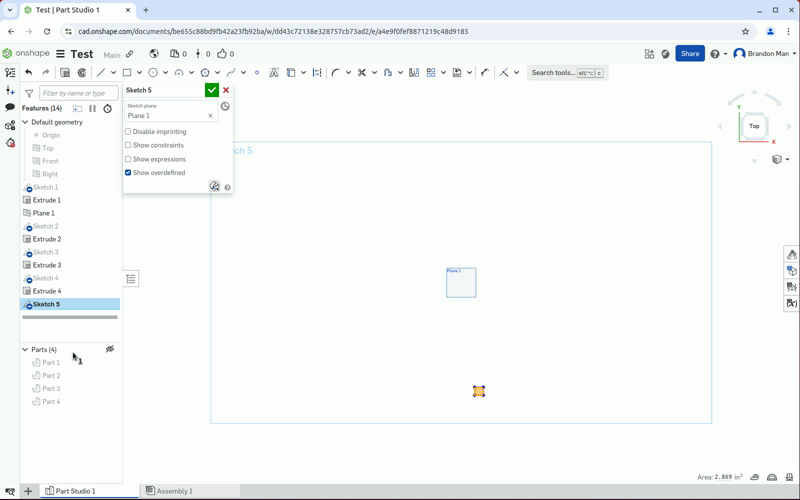
key(shift+y)
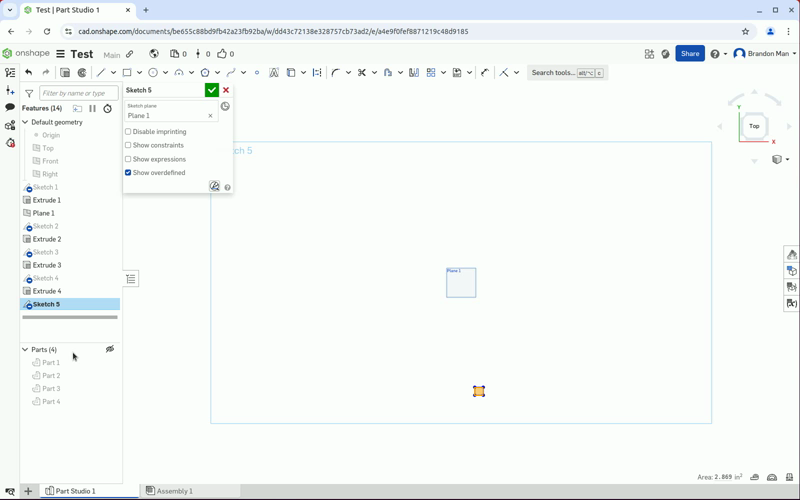
key(shift+e)
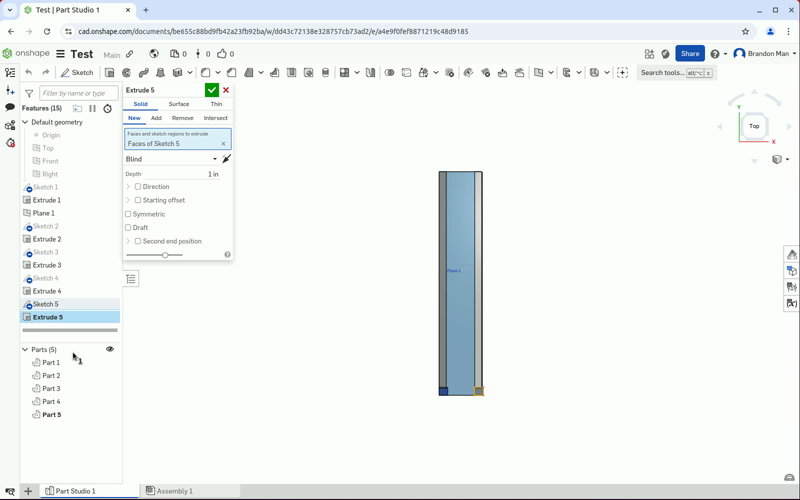
mouse_move(143, 106)
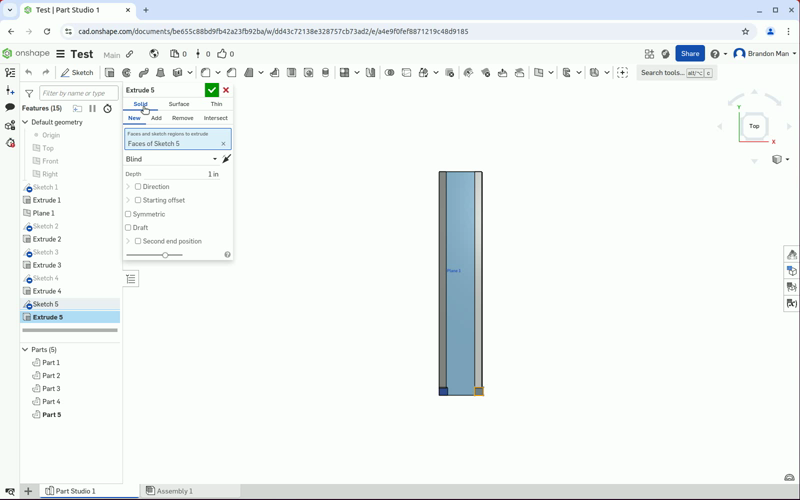
click(143, 106)
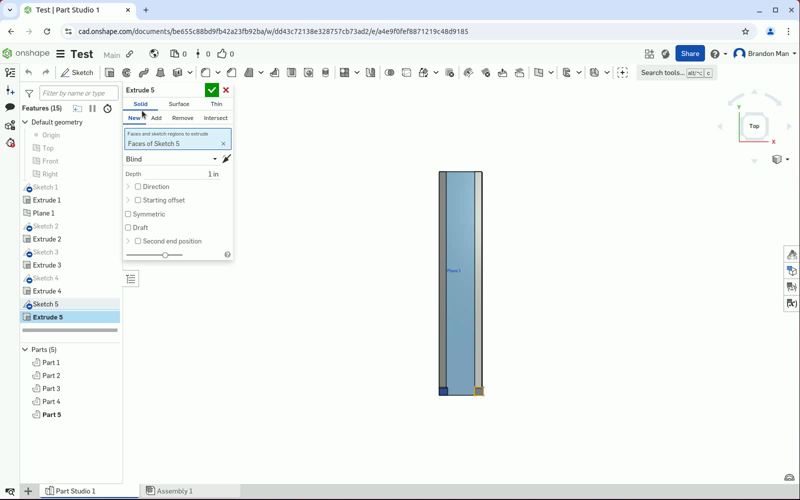
mouse_move(137, 120)
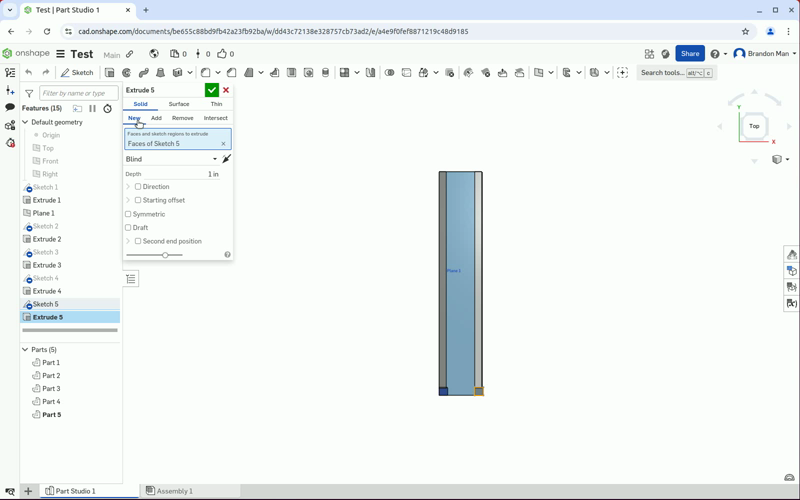
click(137, 120)
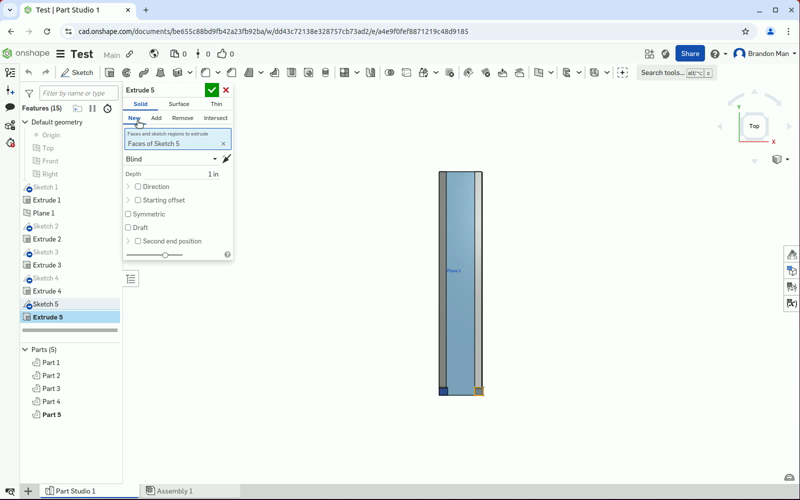
key(tab, 4)
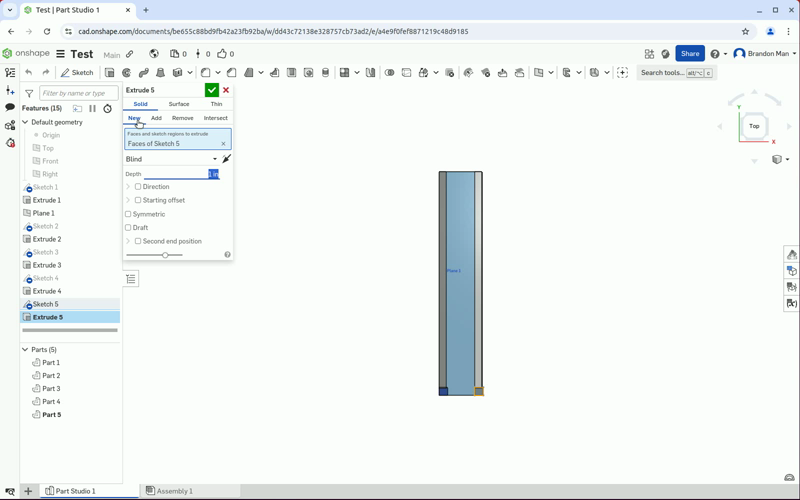
text(5.777)
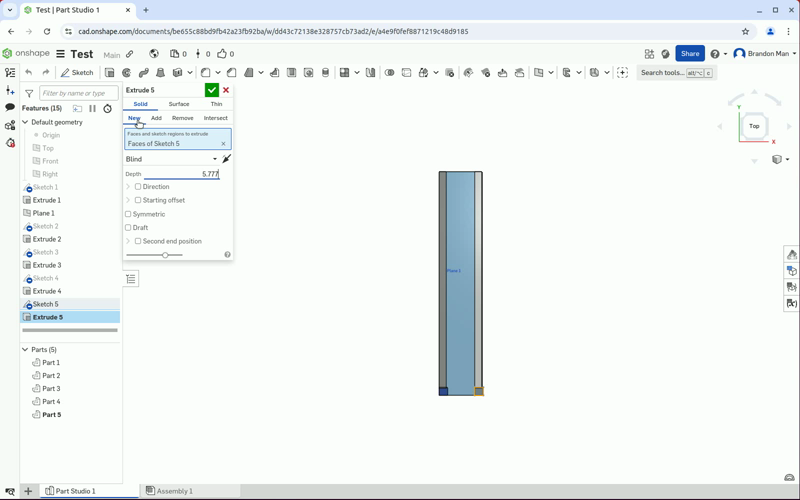
key(enter)
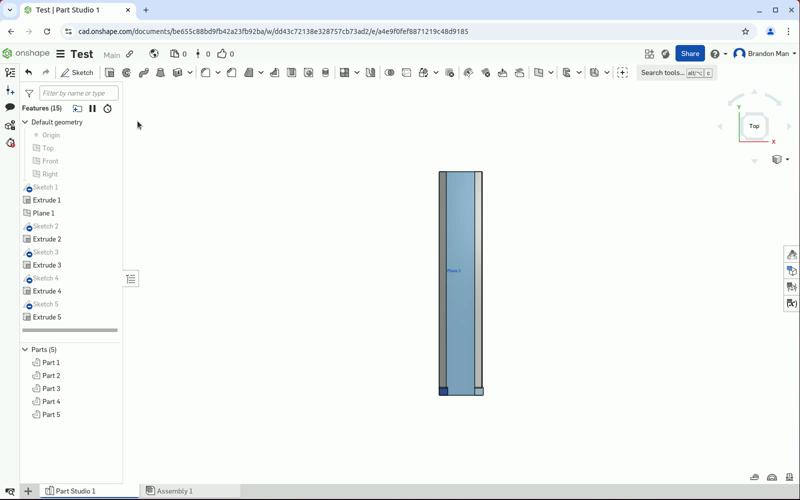
key(shift+h)
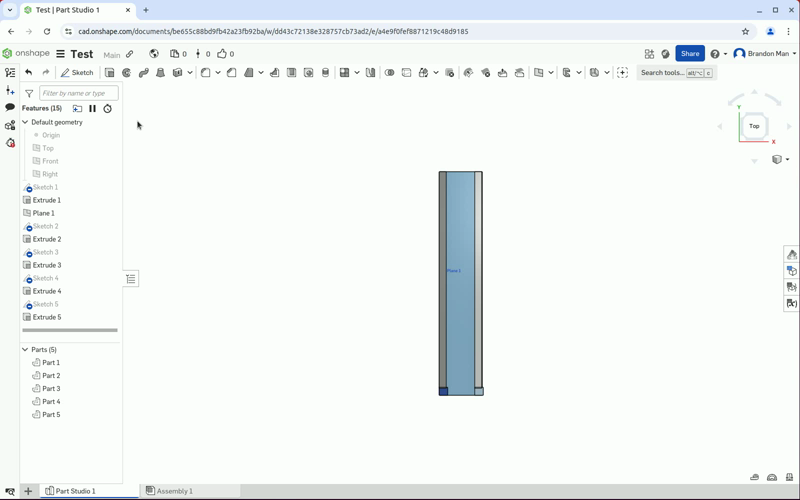
key(shift+h)
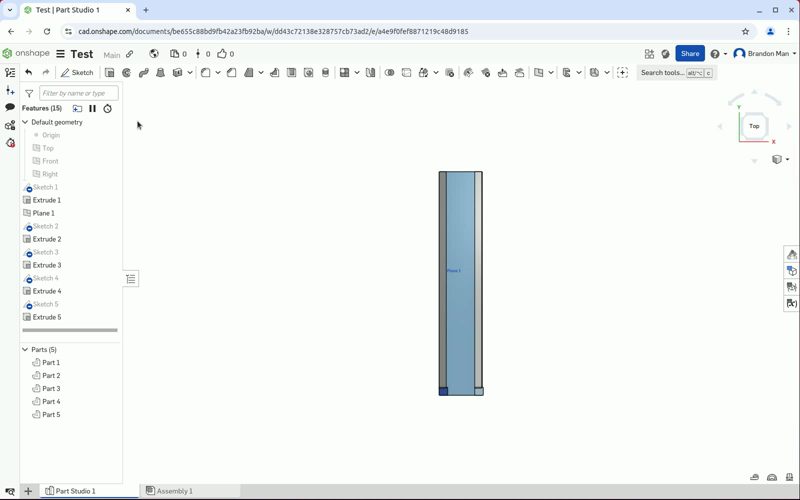
mouse_move(73, 189)
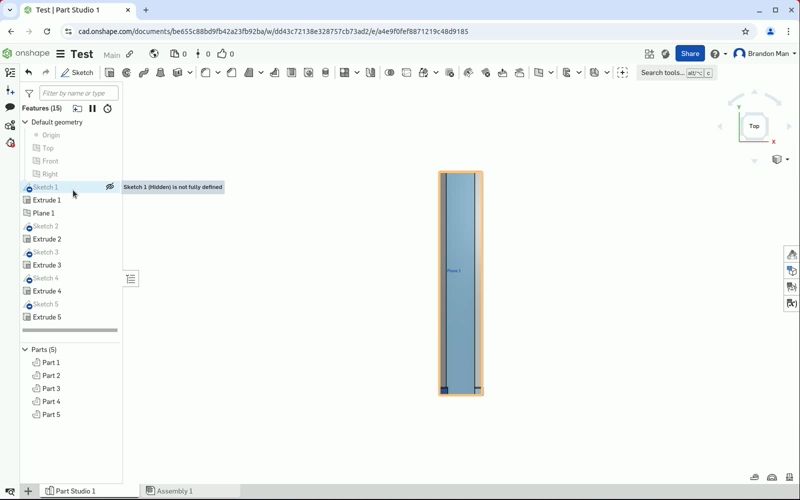
click(73, 189)
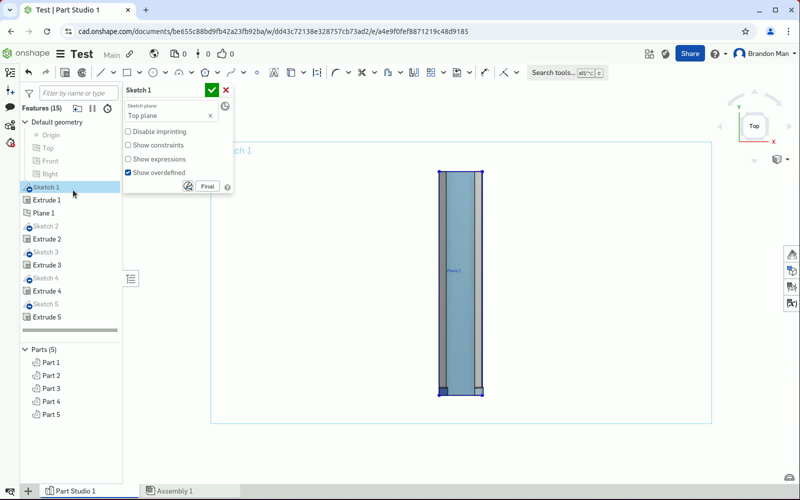
mouse_move(229, 92)
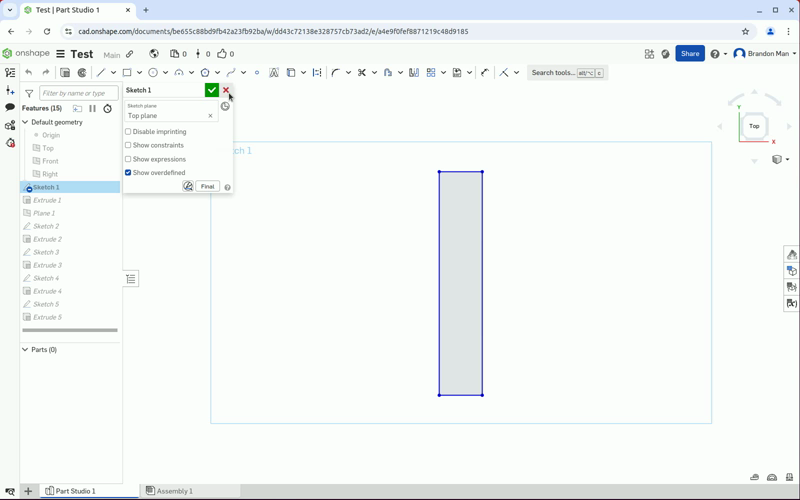
click(229, 92)
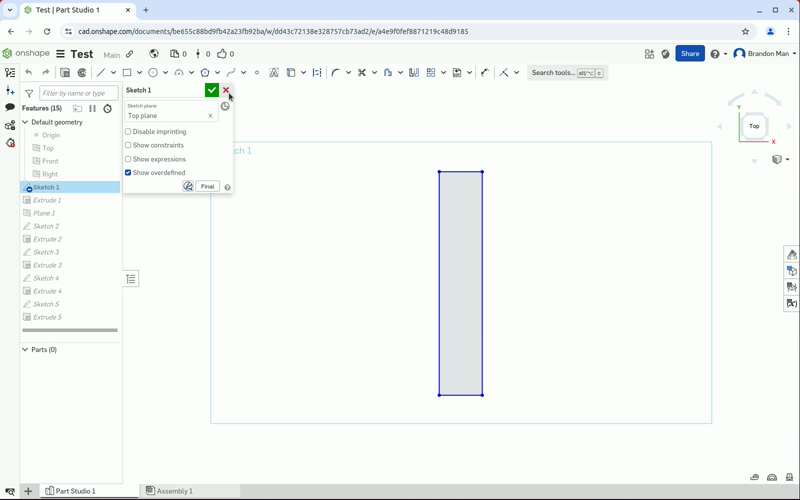
key(shift+s)
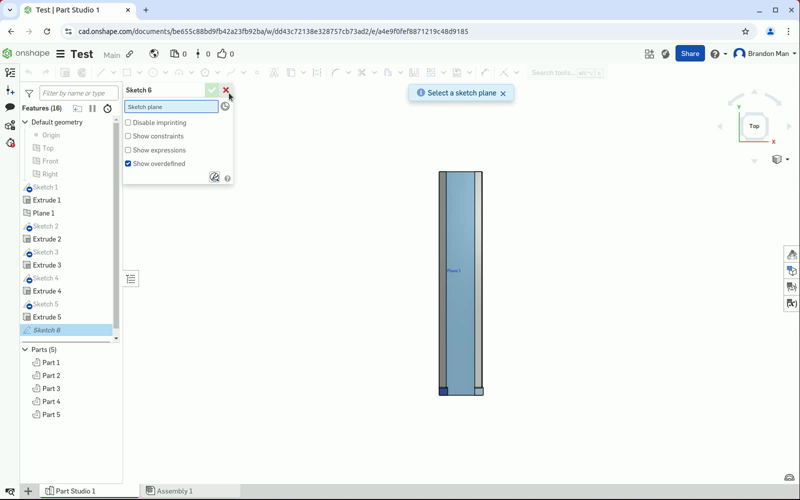
mouse_move(69, 215)
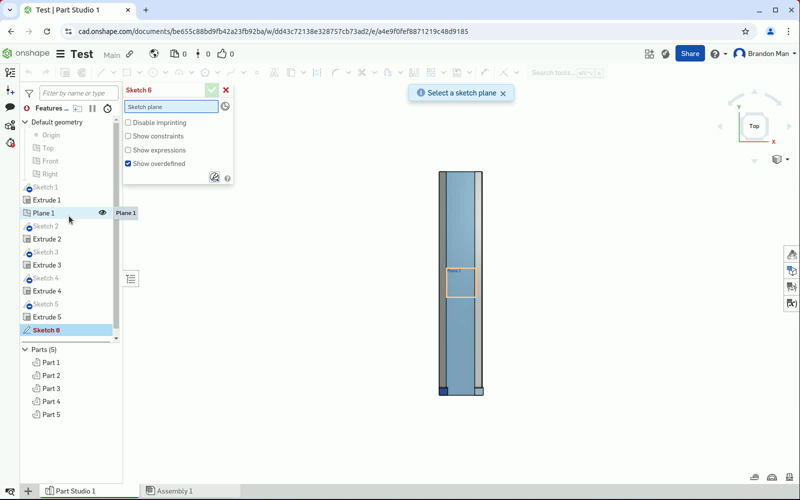
click(69, 215)
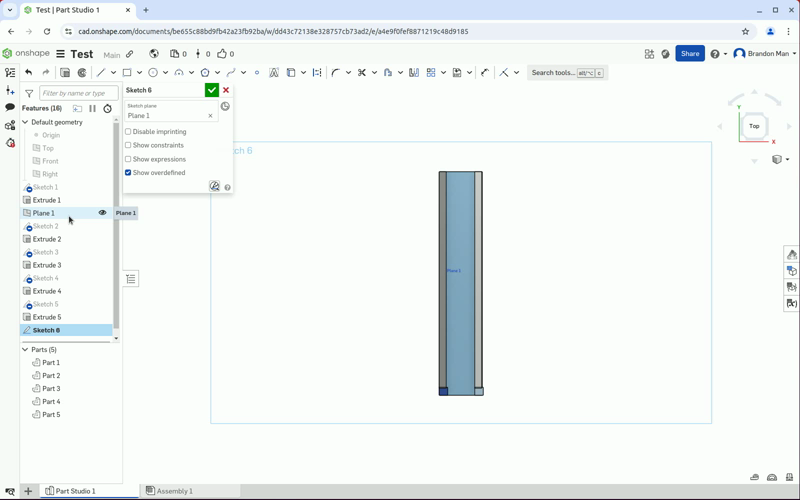
mouse_move(73, 352)
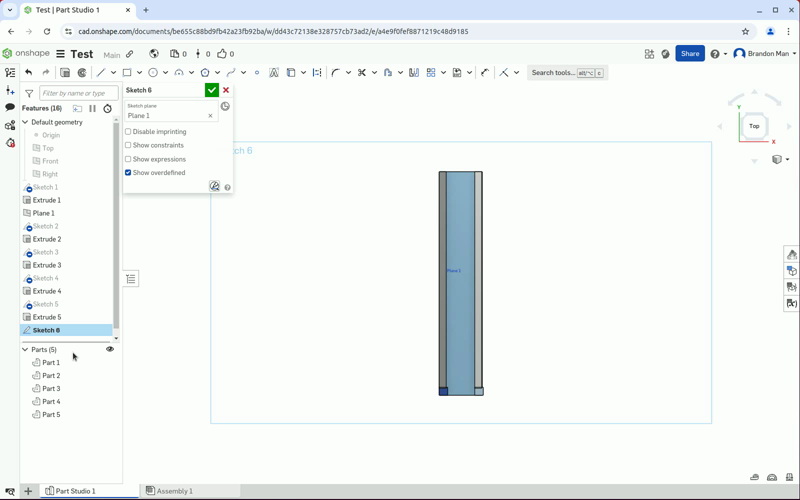
key(y)
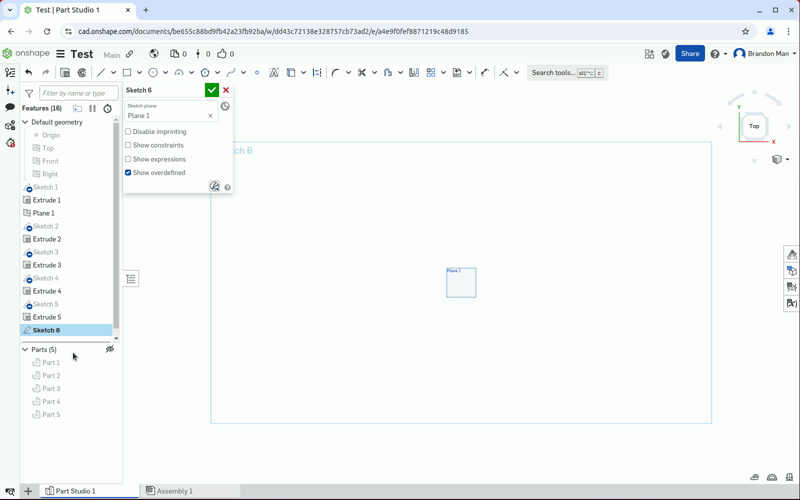
key(l)
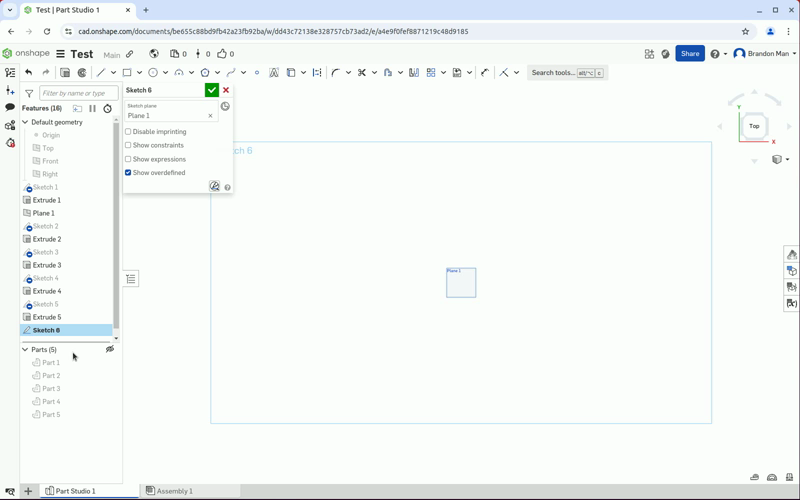
key_down(shift)
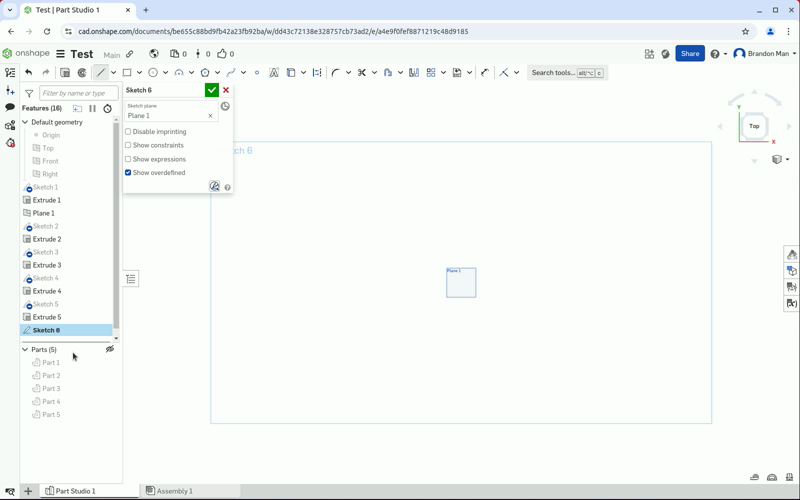
mouse_move(446, 395)
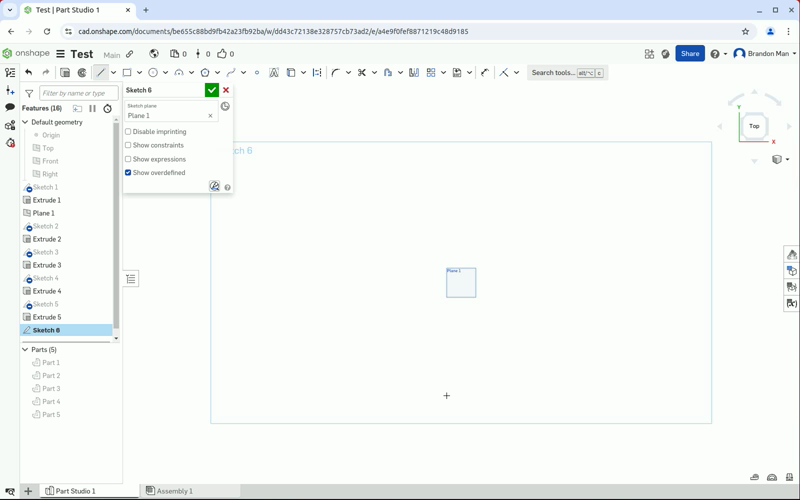
click(446, 395)
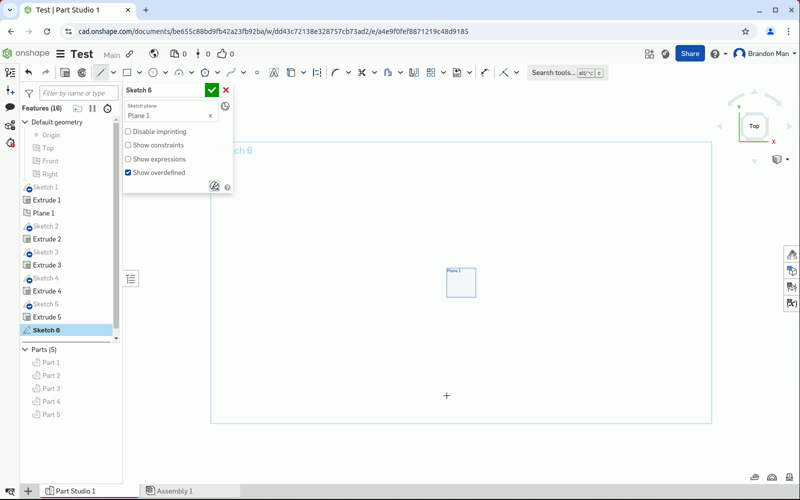
key_up(shift)
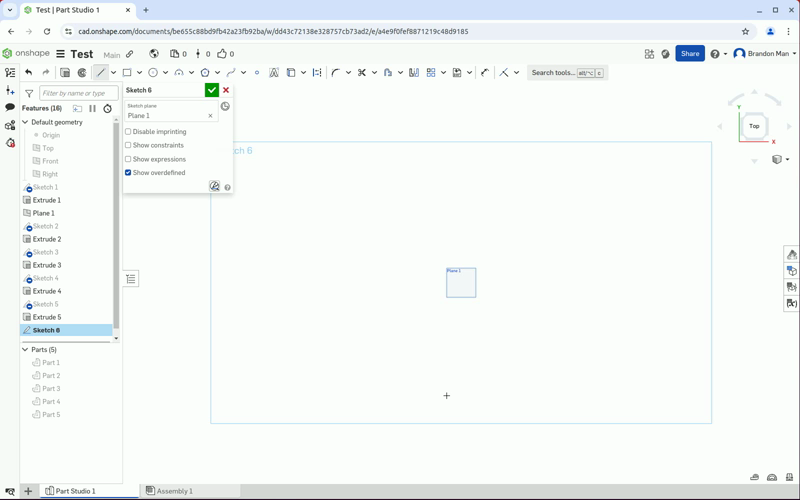
key_down(shift)
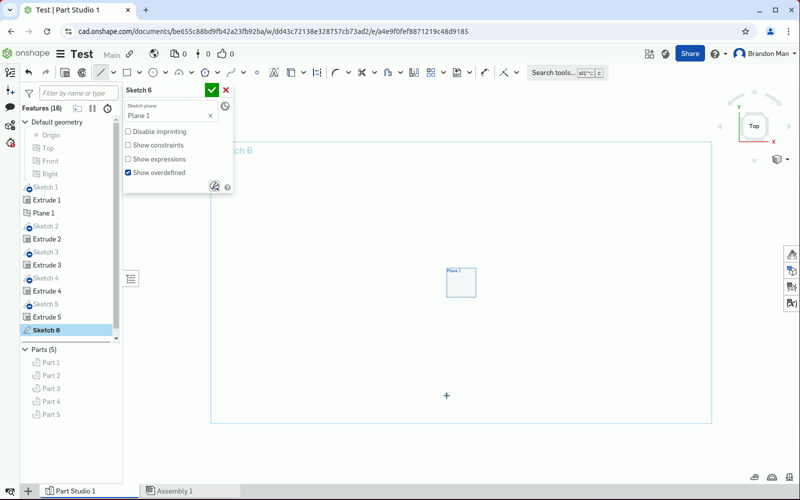
mouse_move(476, 395)
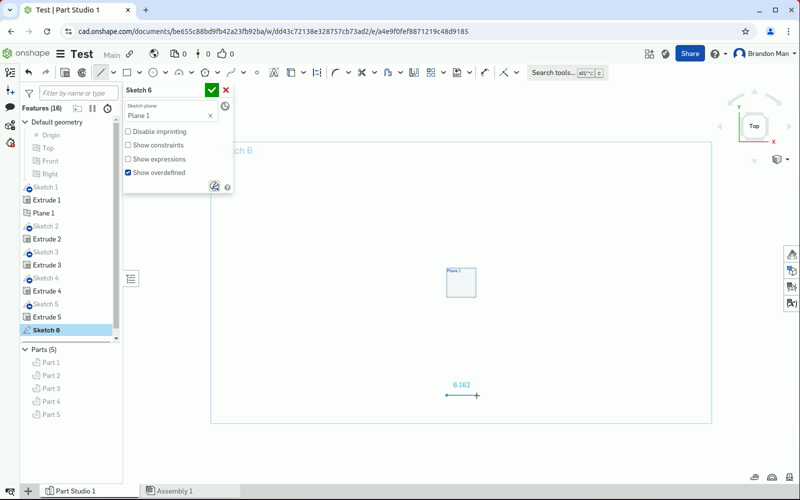
mouse_move(475, 395)
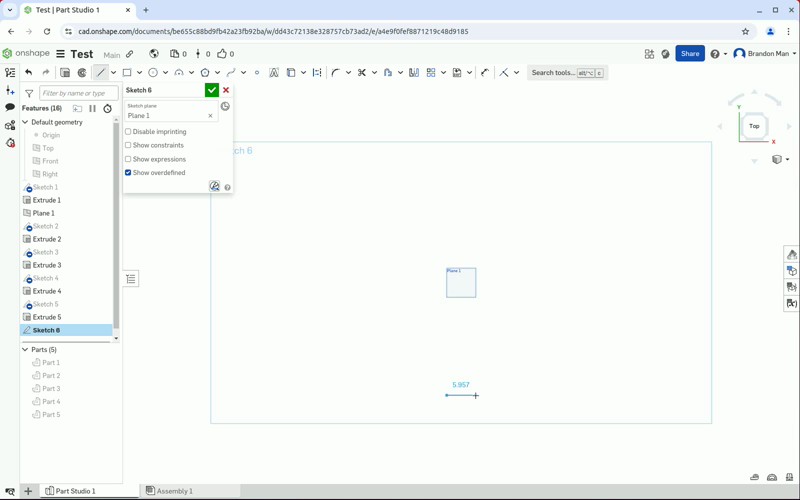
click(475, 395)
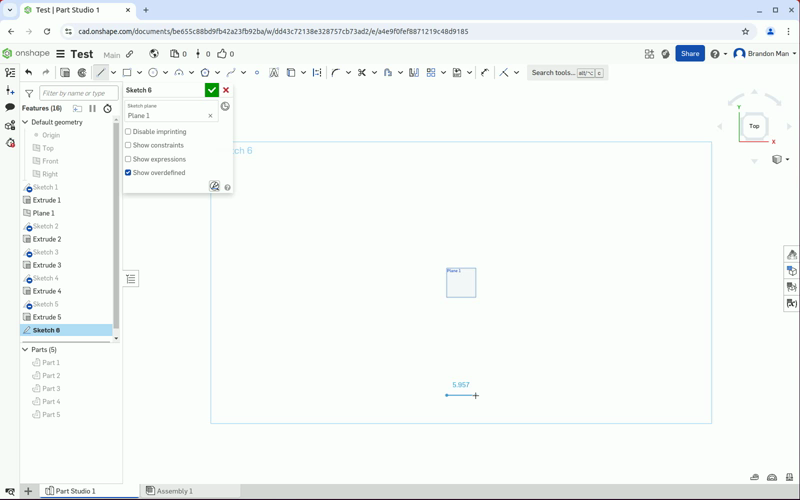
key_up(shift)
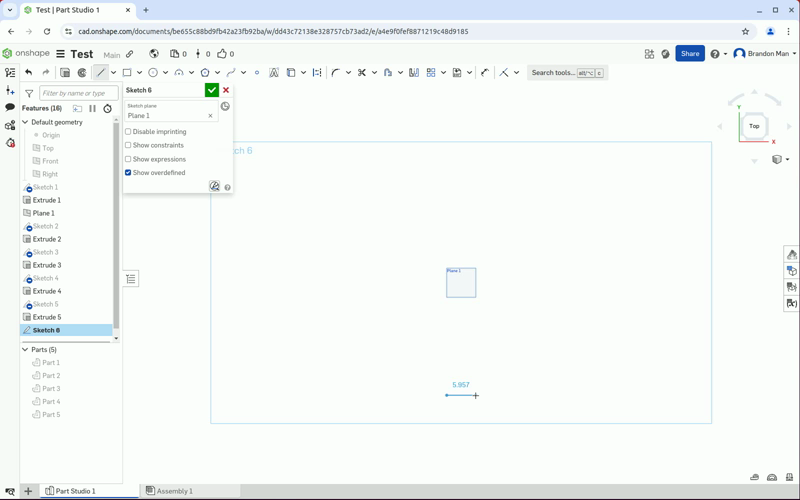
key_down(shift)
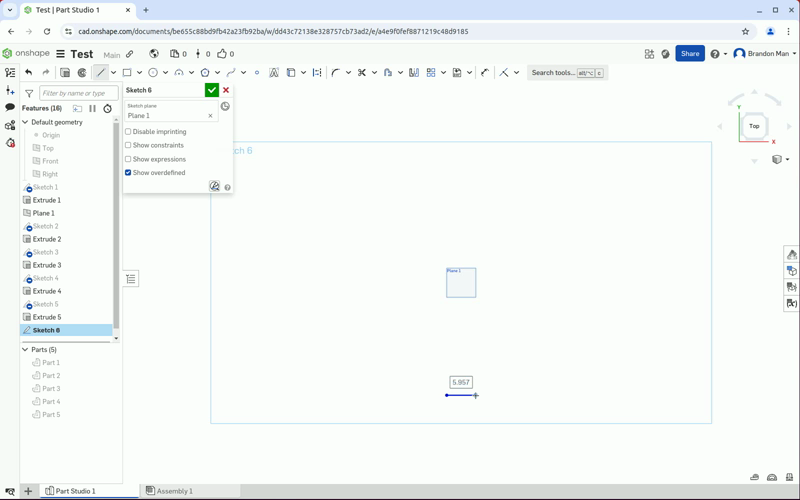
mouse_move(505, 395)
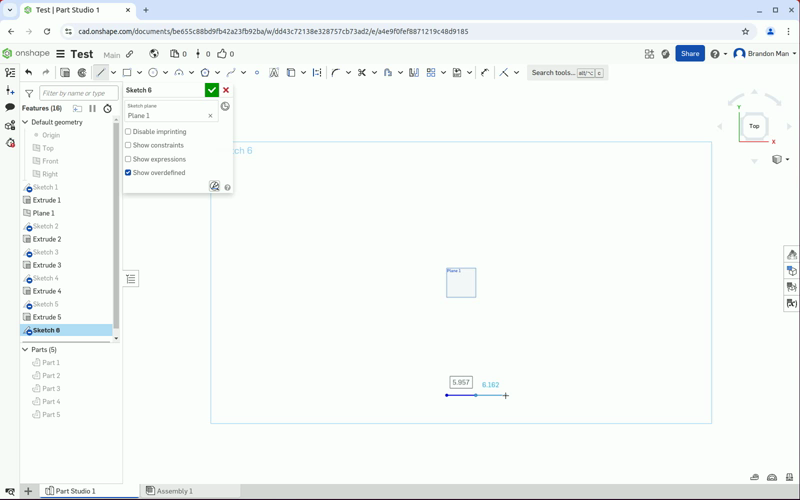
mouse_move(475, 388)
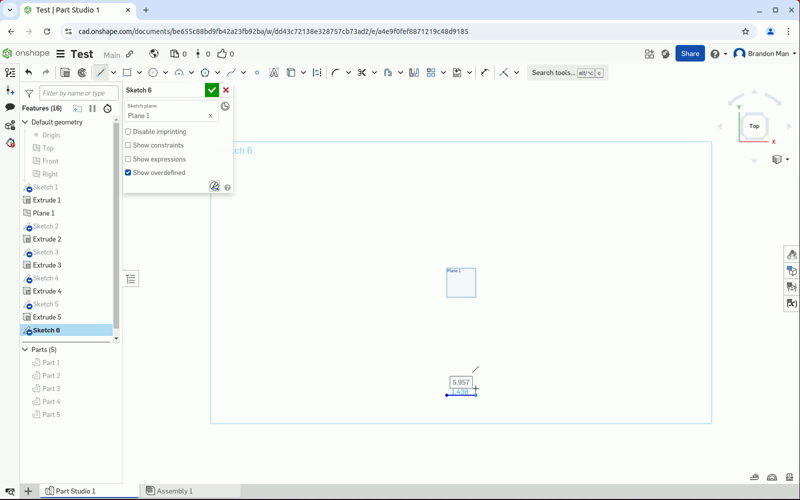
scroll(6)
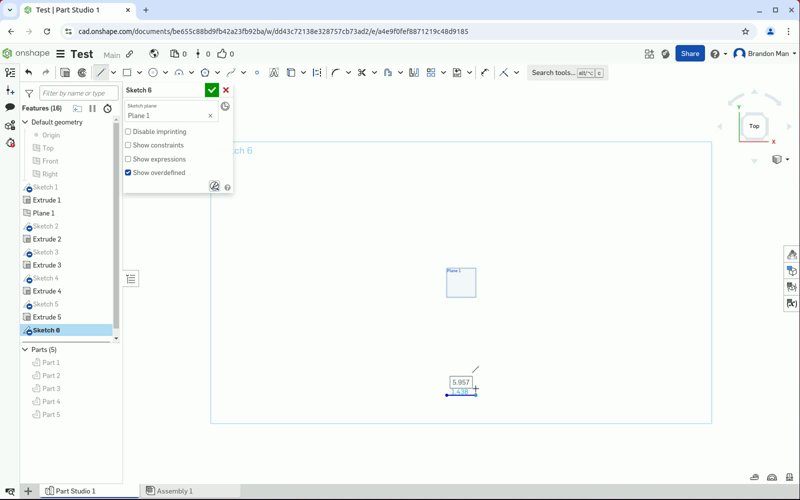
scroll(6)
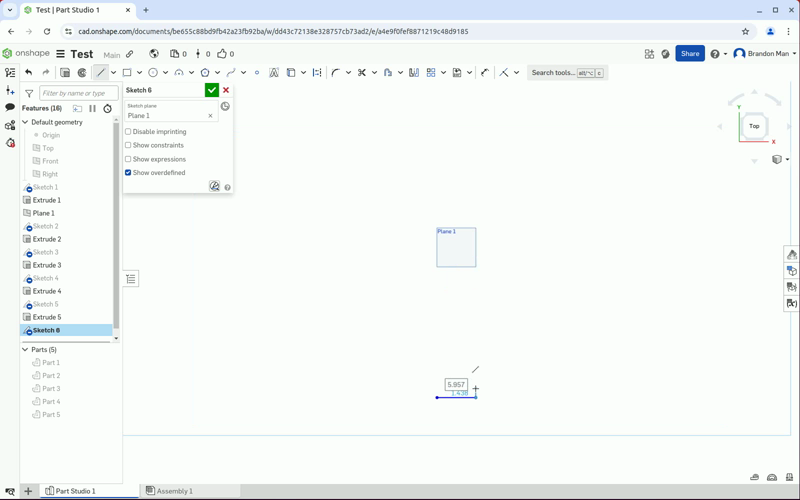
scroll(6)
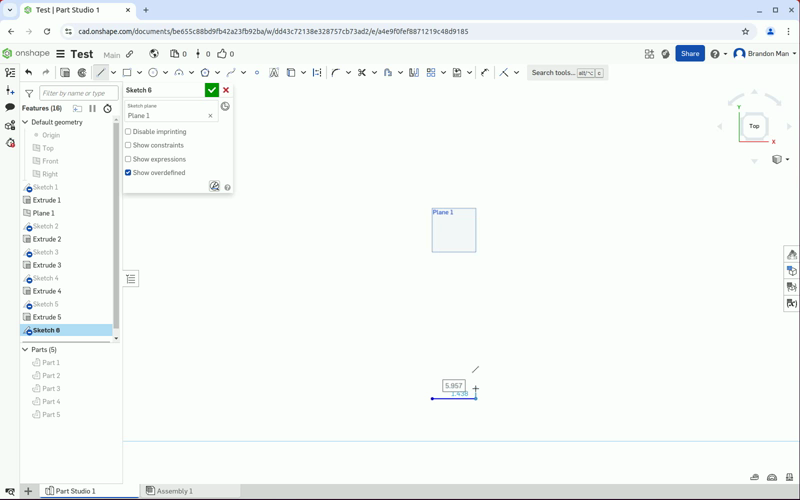
scroll(6)
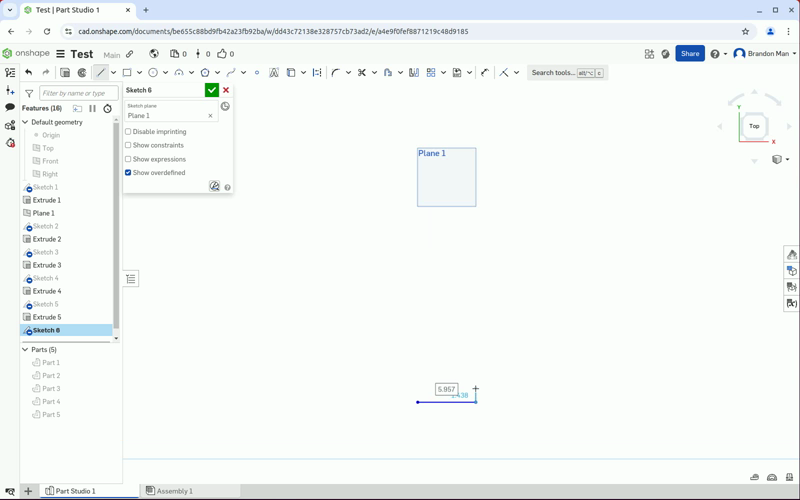
scroll(6)
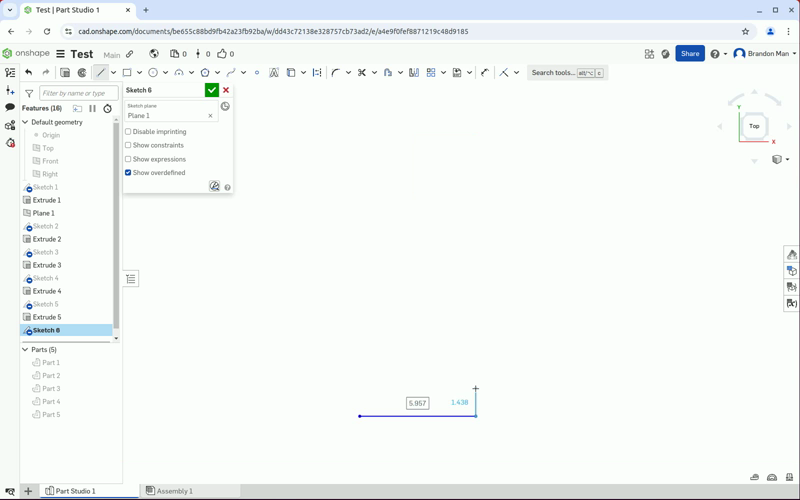
scroll(6)
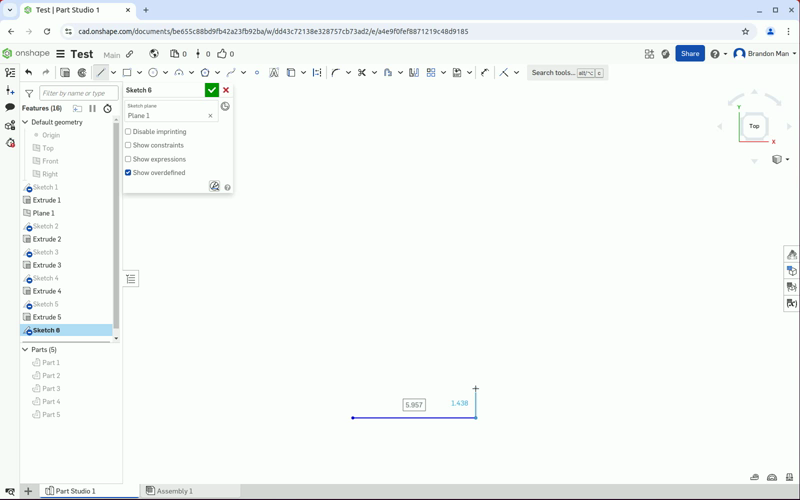
scroll(6)
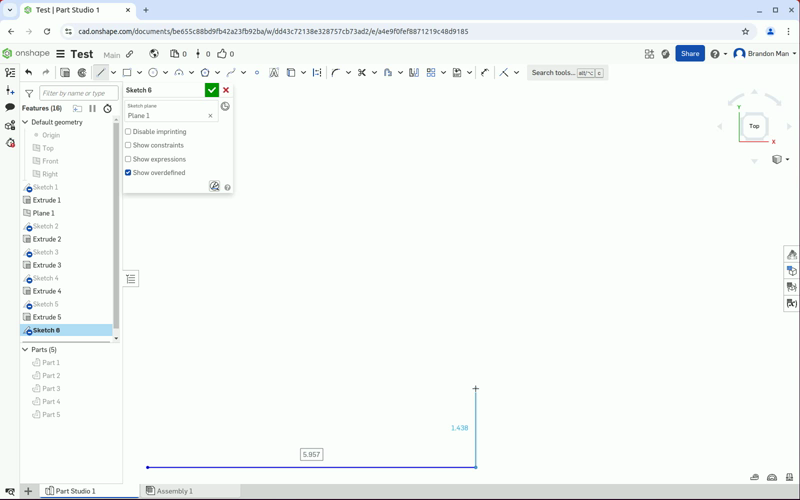
click(475, 388)
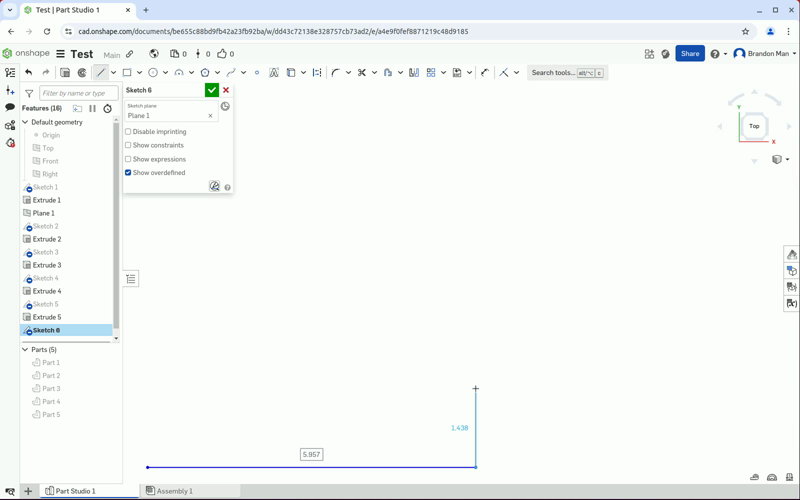
scroll(-6)
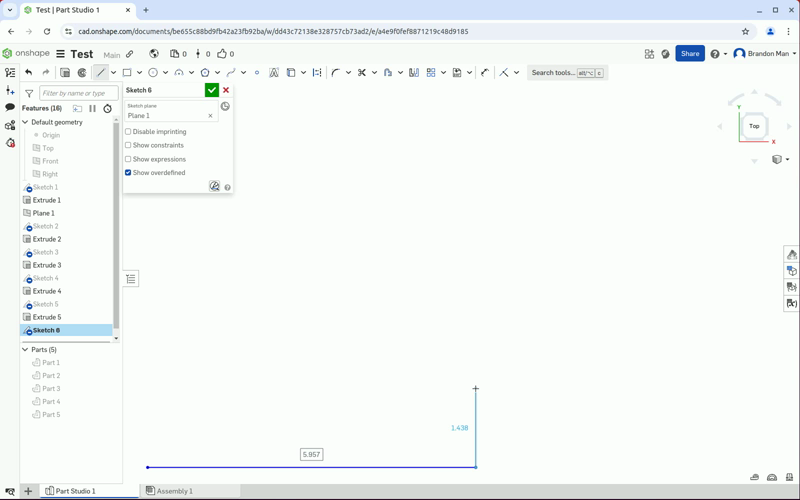
scroll(-6)
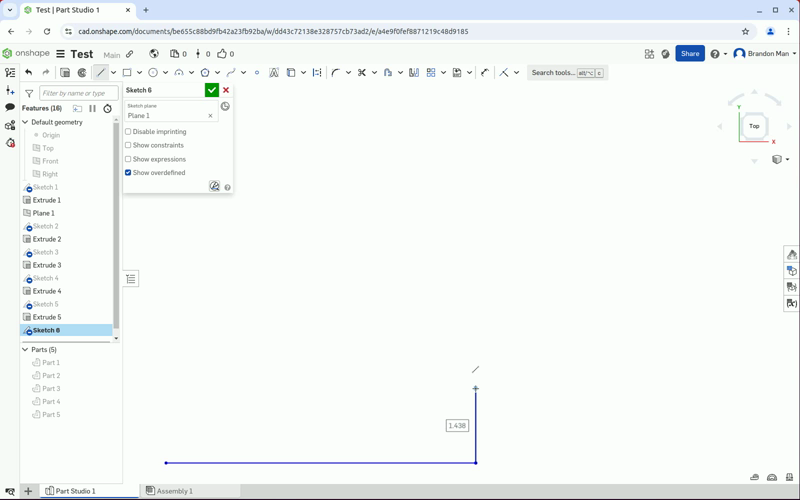
scroll(-6)
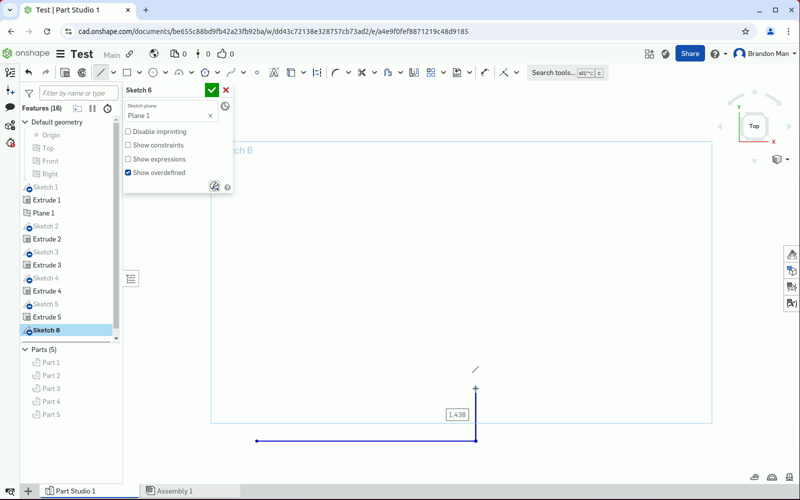
scroll(-6)
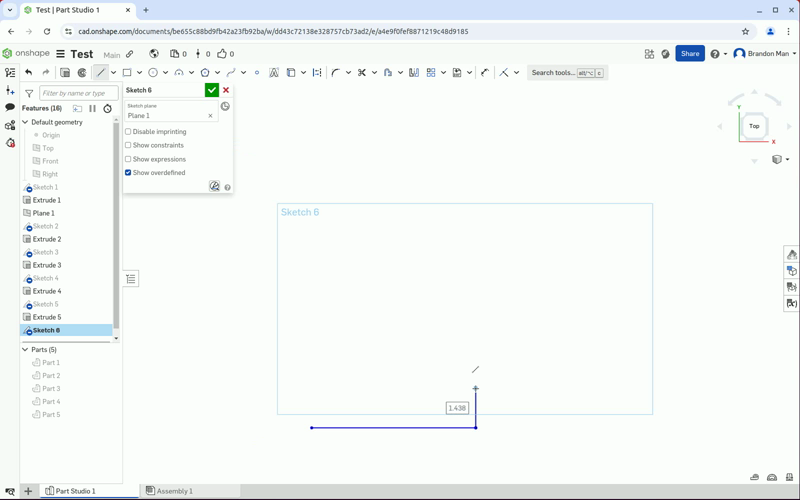
scroll(-6)
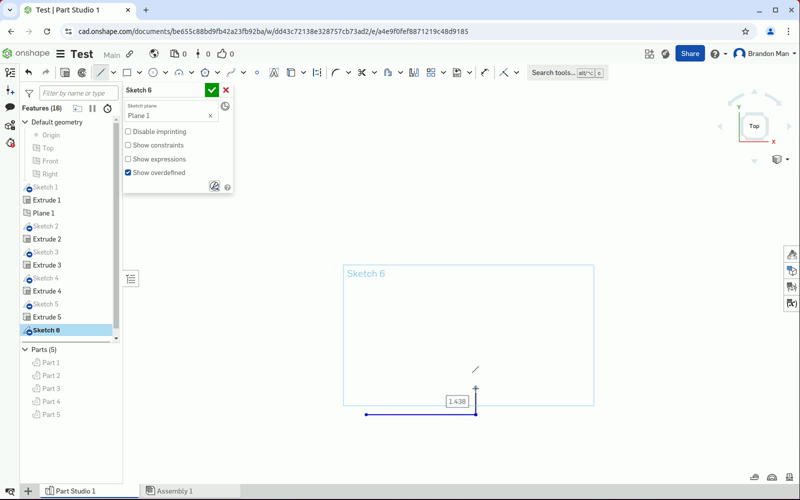
scroll(-6)
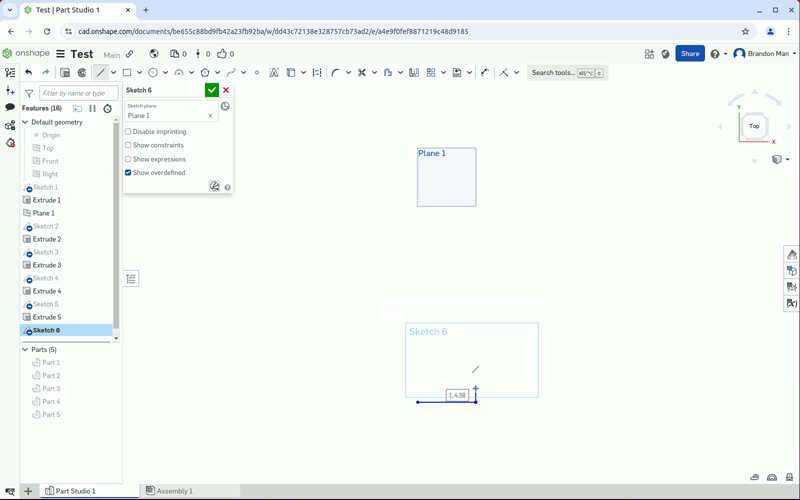
scroll(-6)
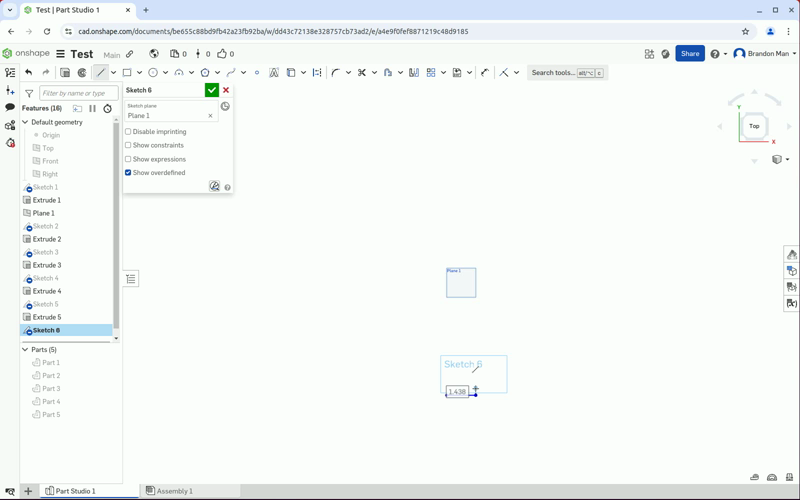
key_up(shift)
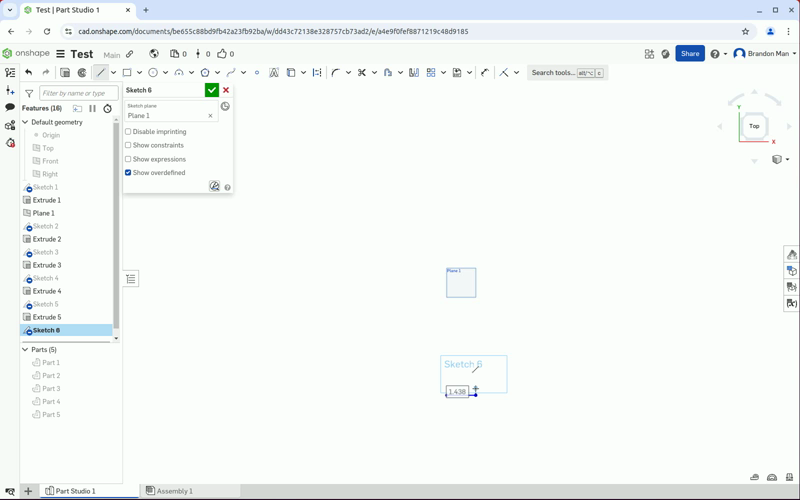
key_down(shift)
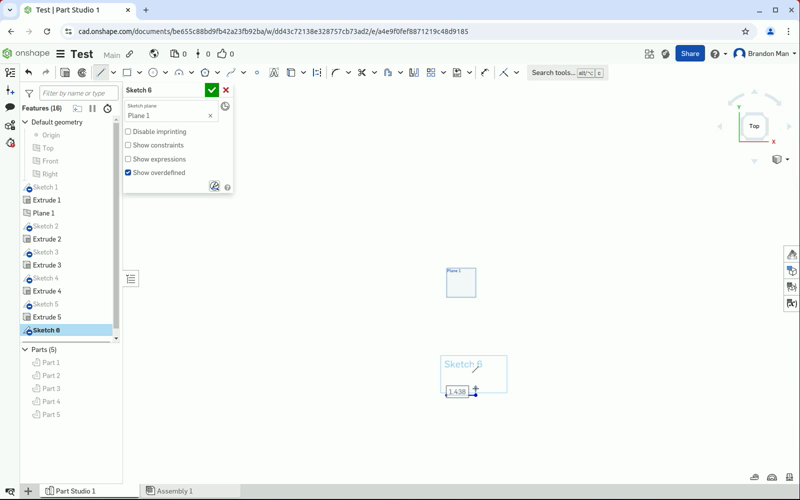
mouse_move(505, 388)
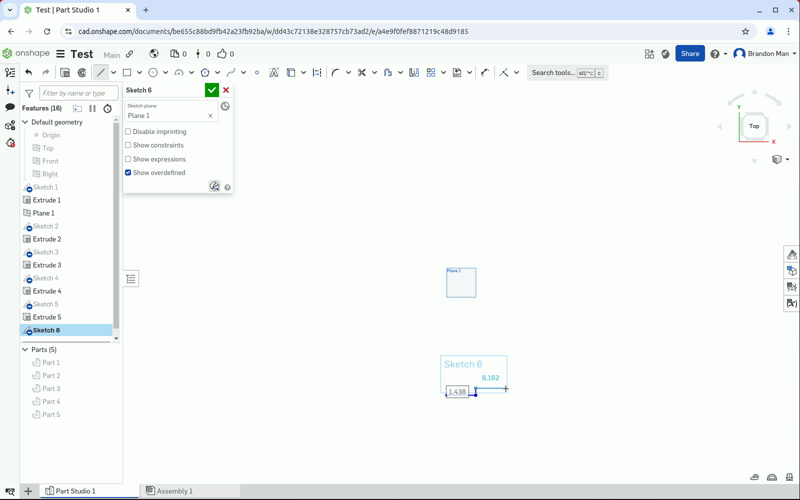
mouse_move(446, 388)
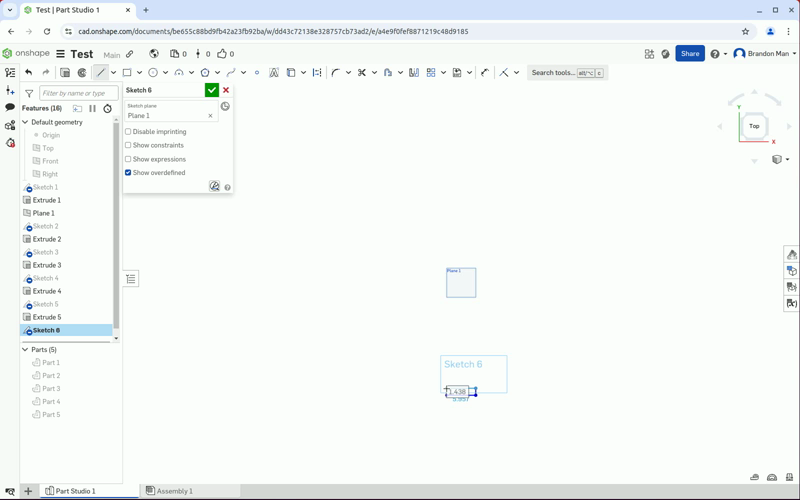
click(446, 388)
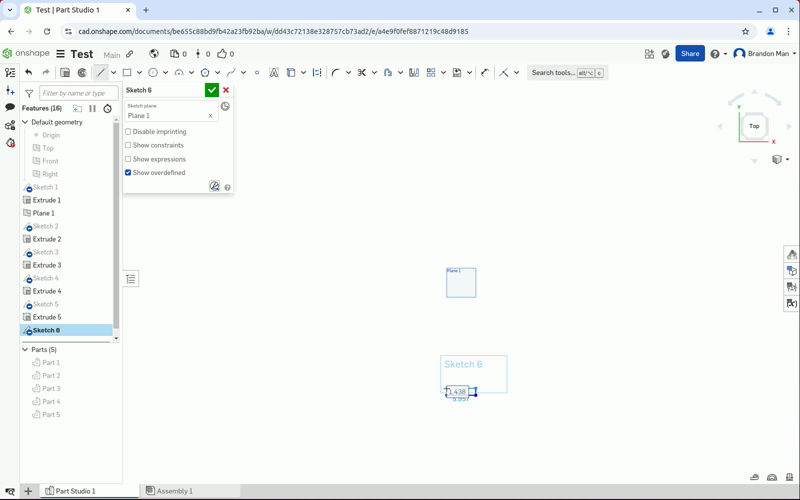
key_up(shift)
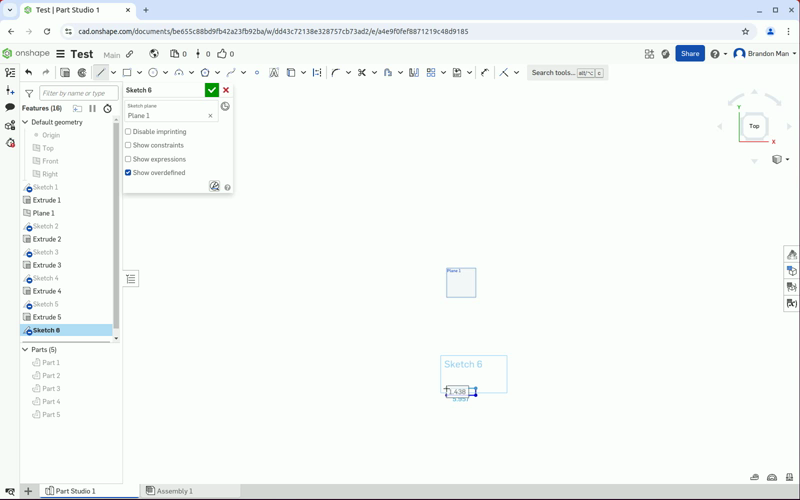
mouse_move(476, 388)
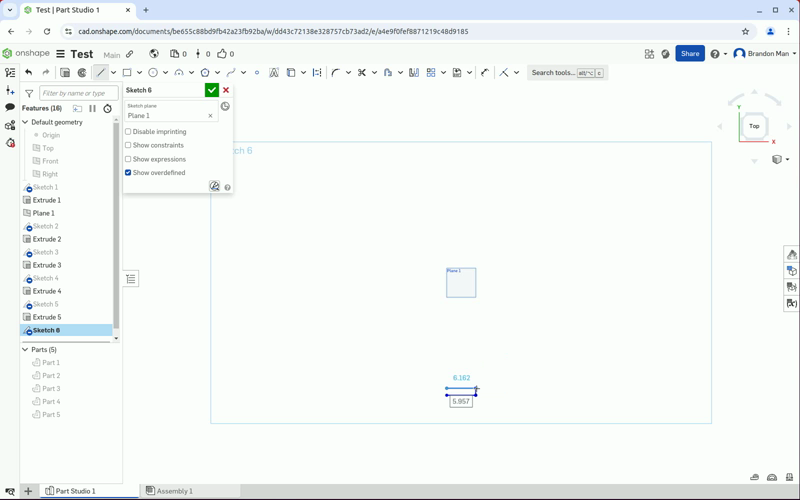
key_down(shift)
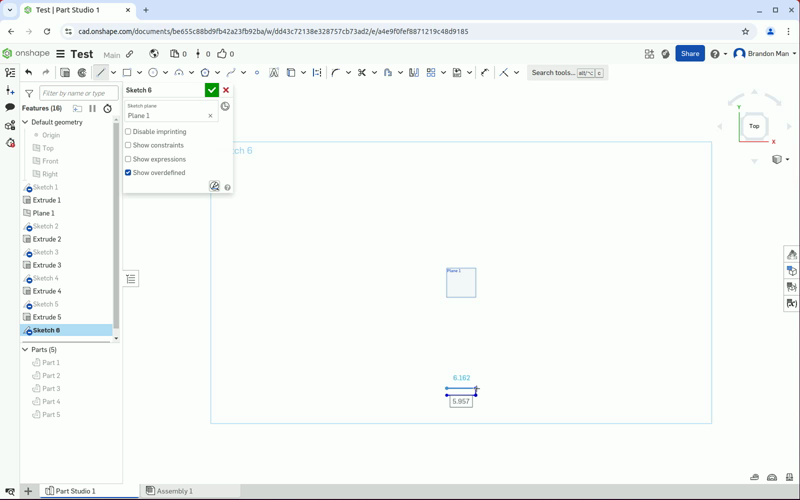
mouse_move(446, 395)
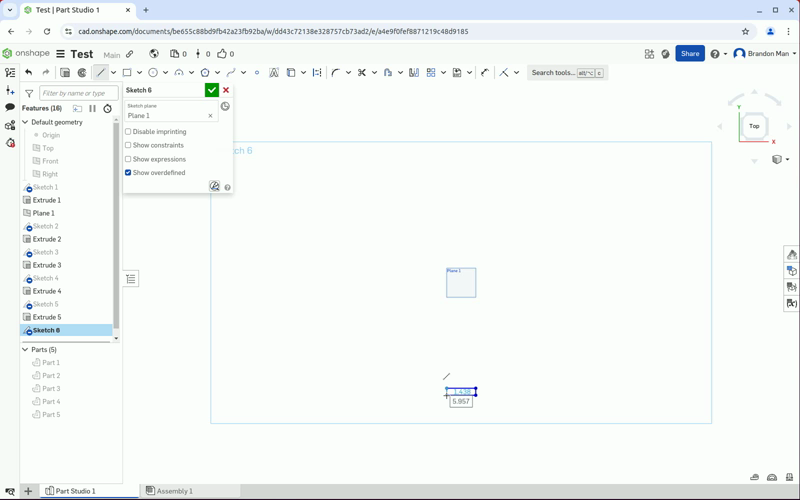
scroll(6)
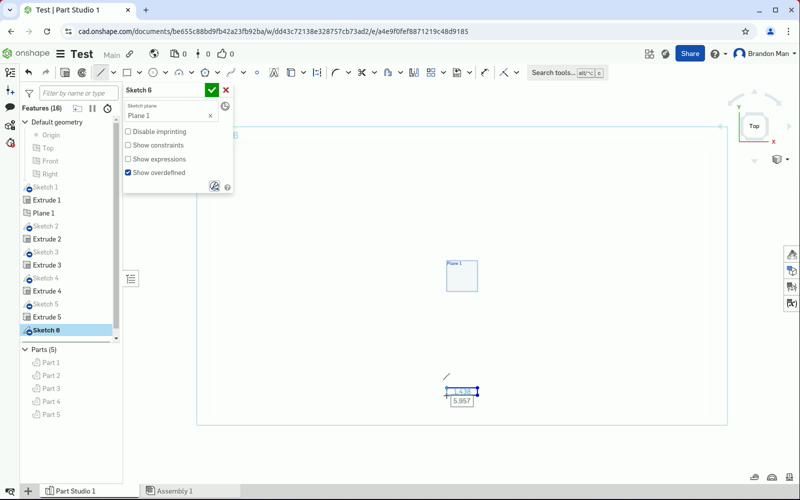
scroll(6)
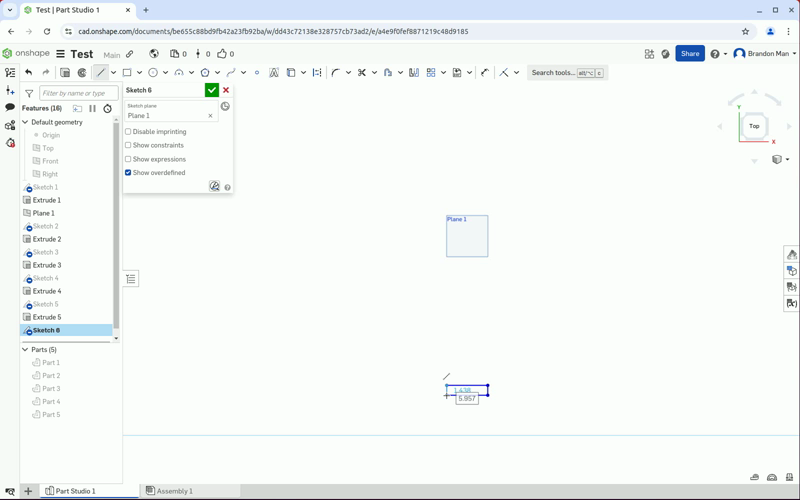
scroll(6)
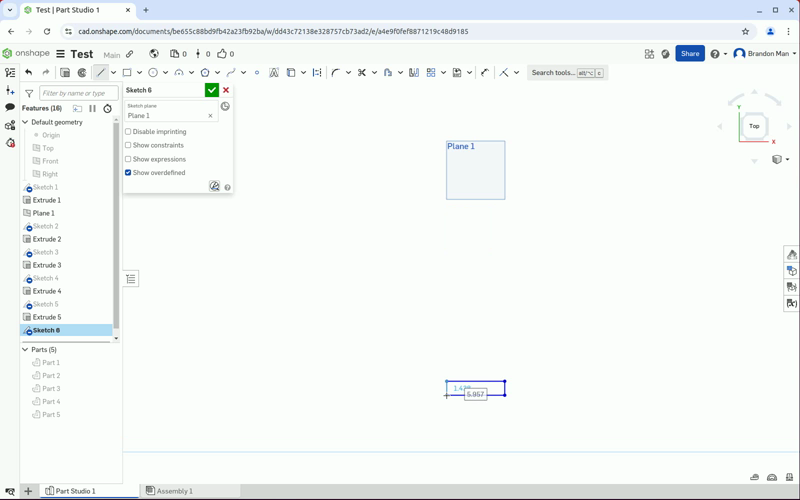
scroll(6)
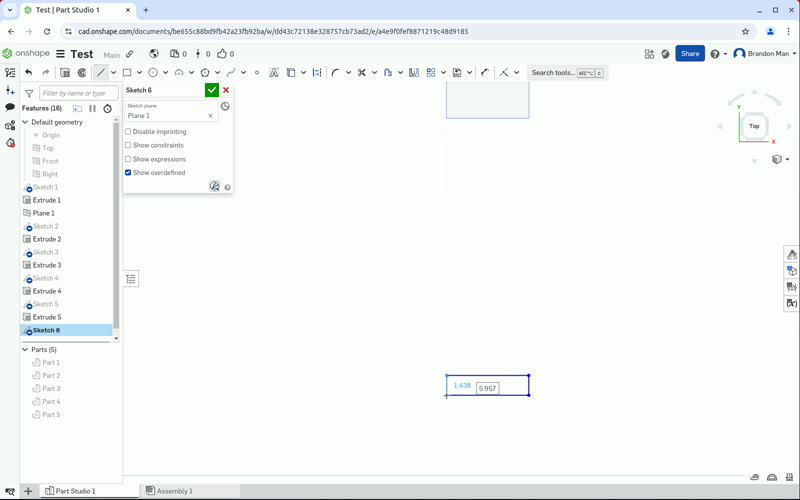
scroll(6)
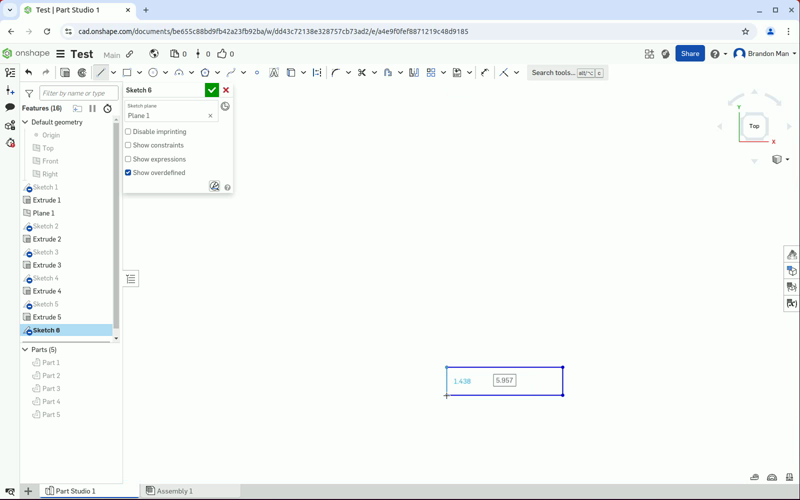
scroll(6)
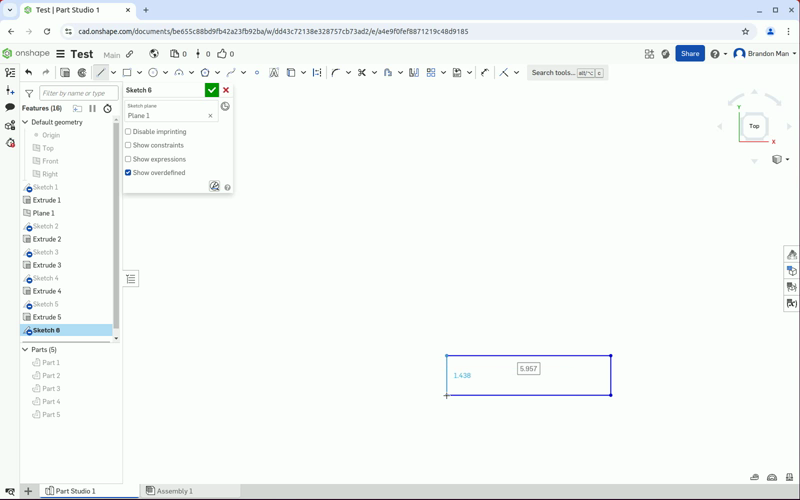
scroll(6)
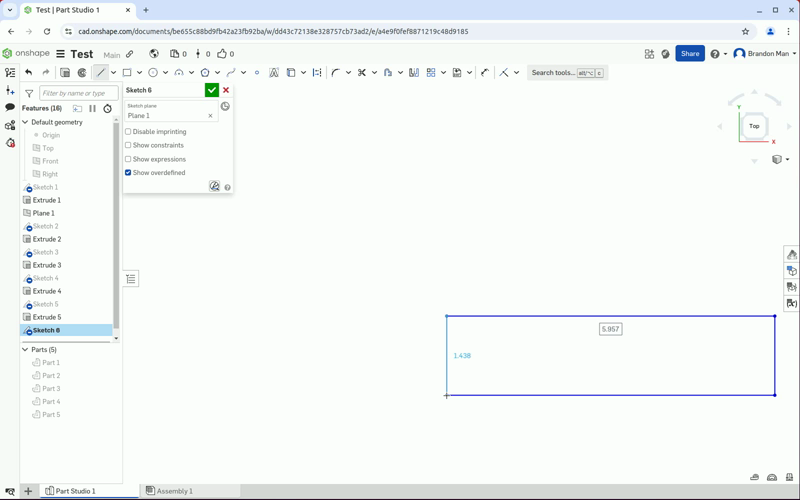
key_up(shift)
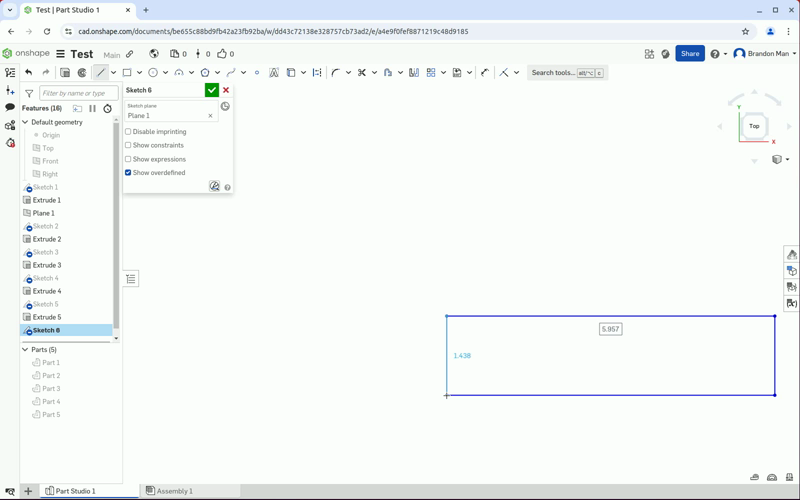
click(446, 395)
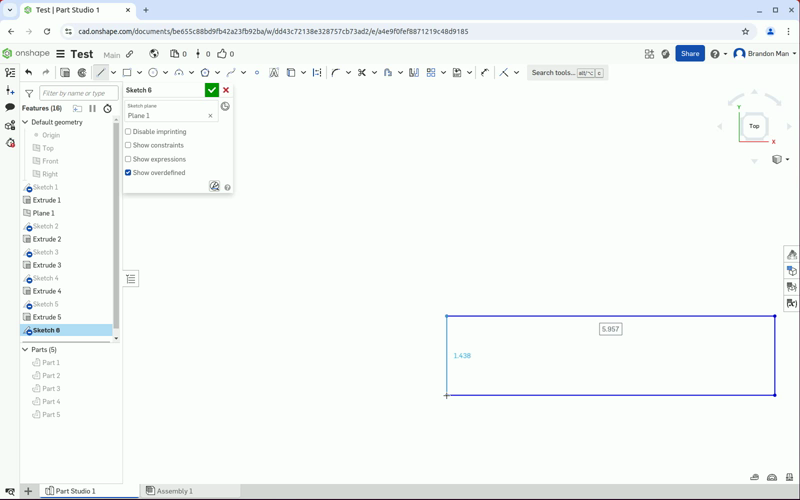
scroll(-6)
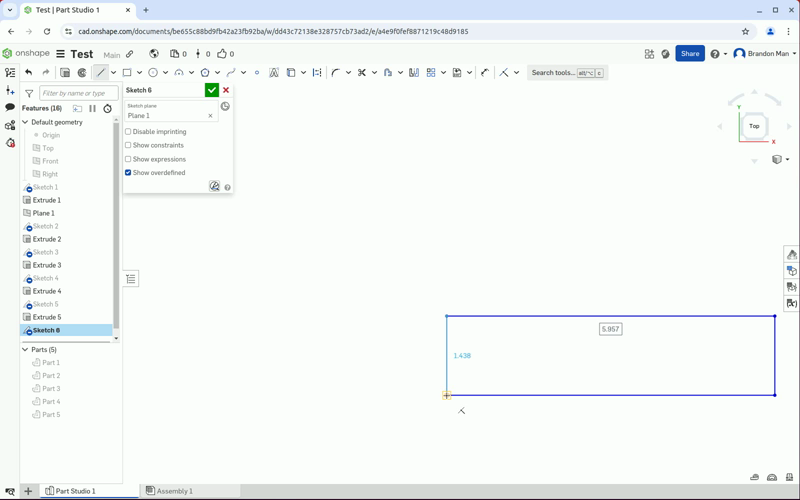
scroll(-6)
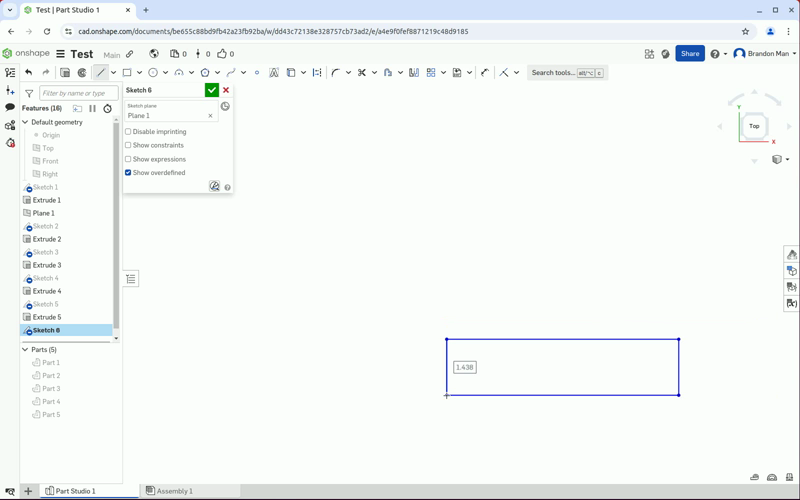
scroll(-6)
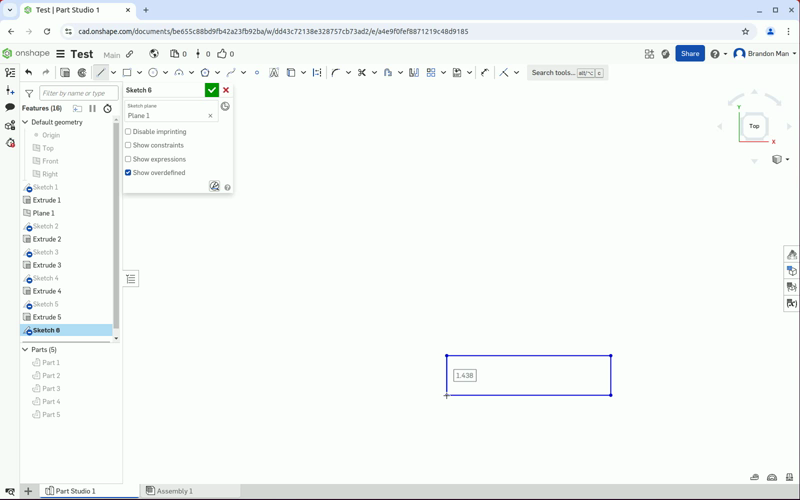
scroll(-6)
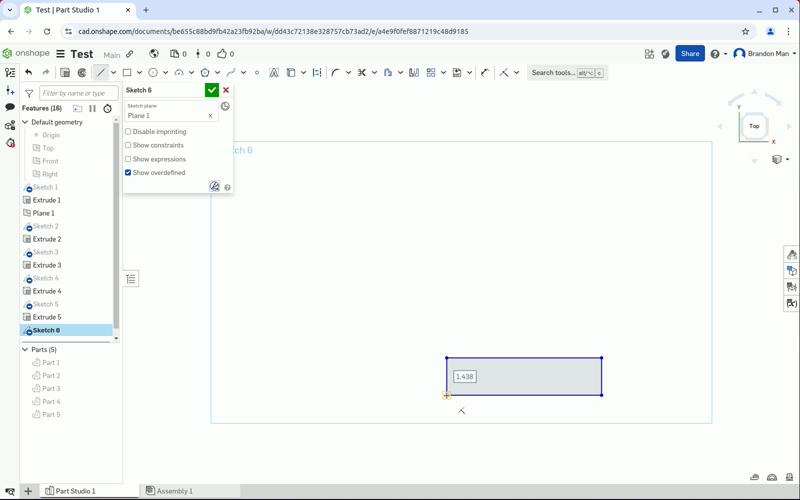
scroll(-6)
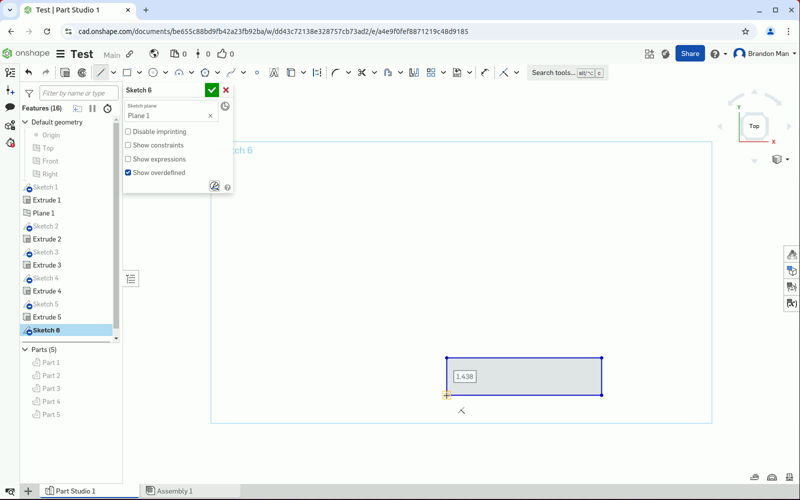
scroll(-6)
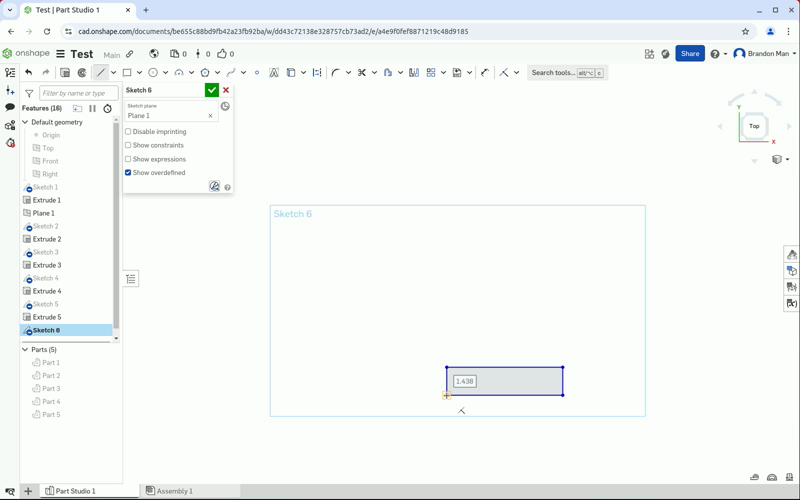
scroll(-6)
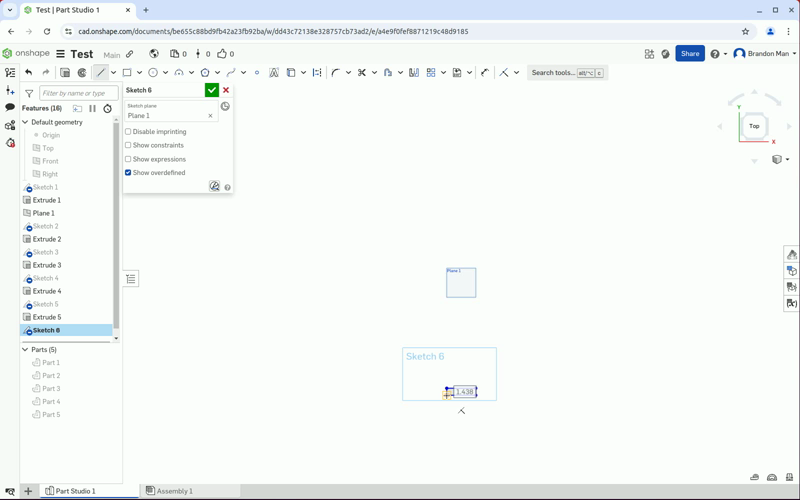
key(esc)
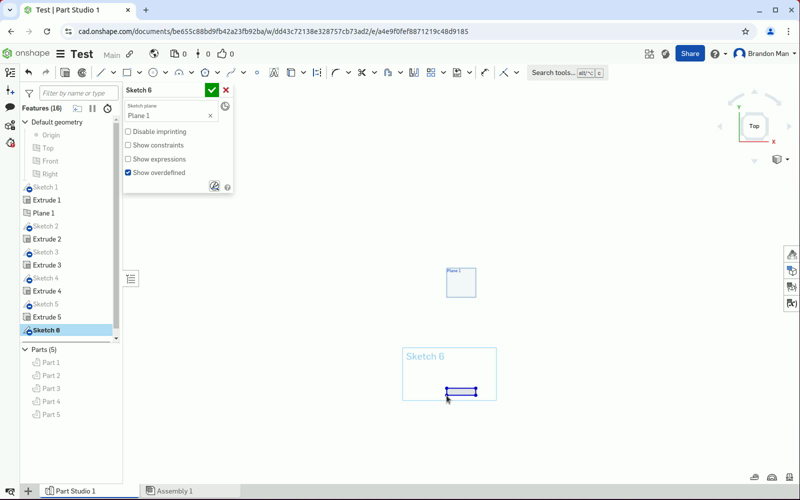
mouse_move(453, 388)
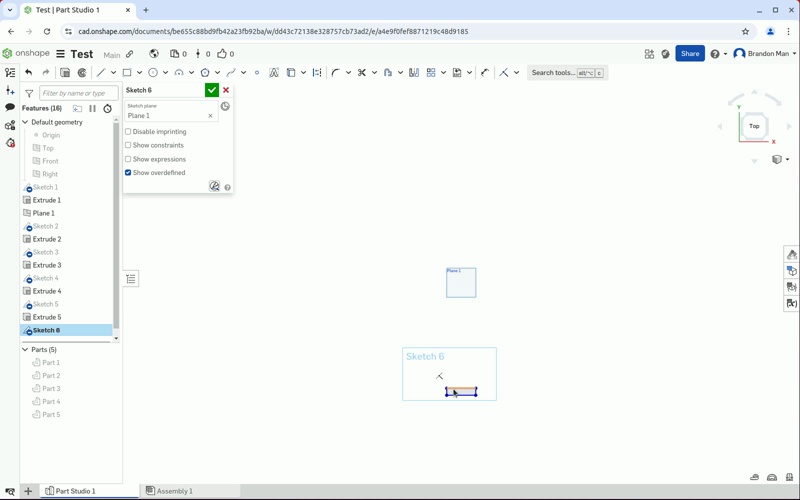
scroll(6)
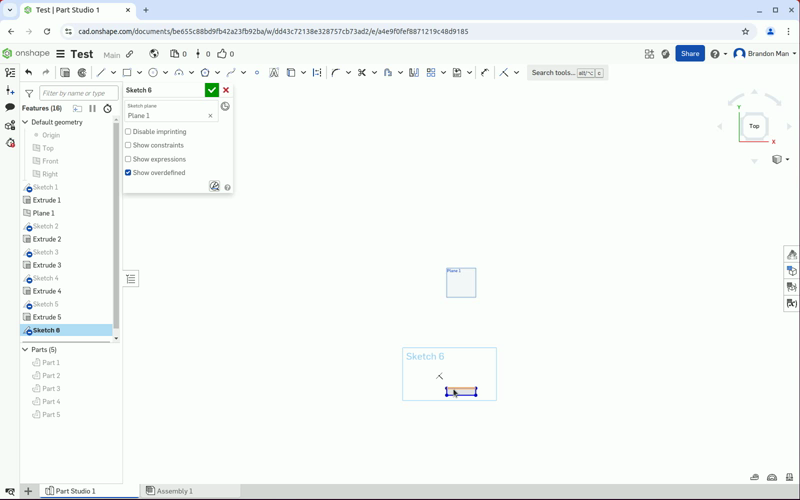
scroll(6)
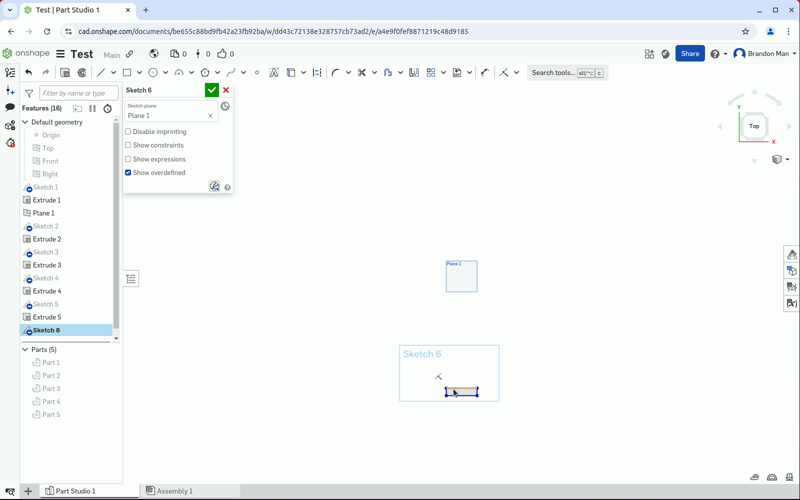
scroll(6)
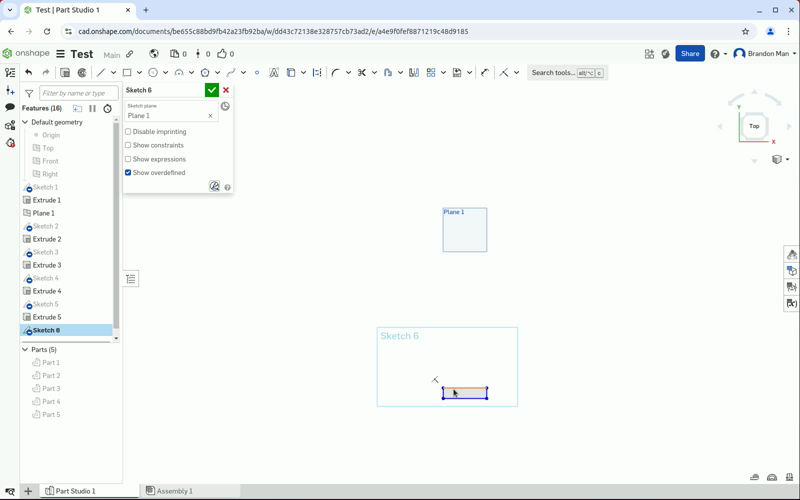
scroll(6)
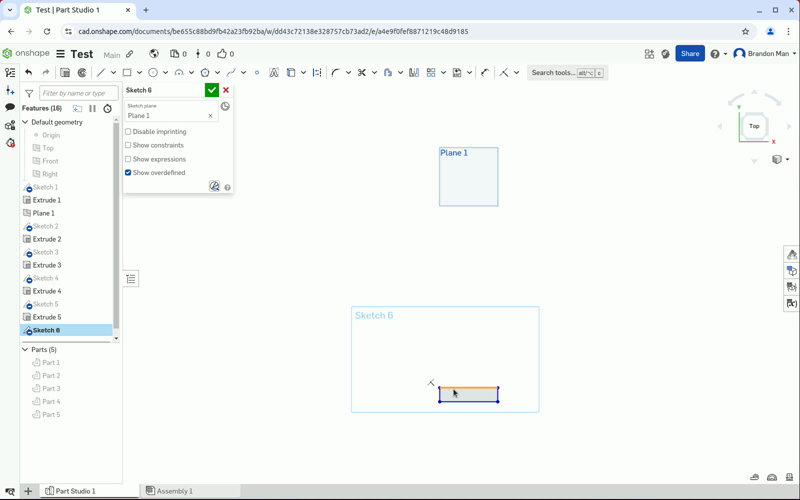
scroll(6)
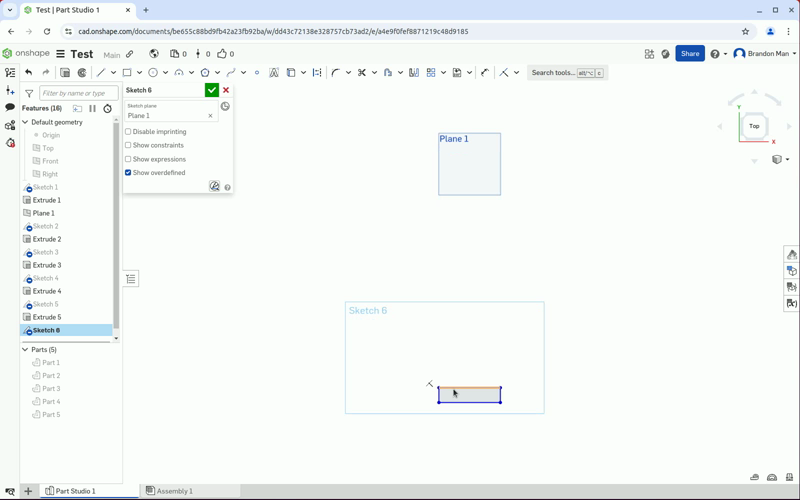
scroll(6)
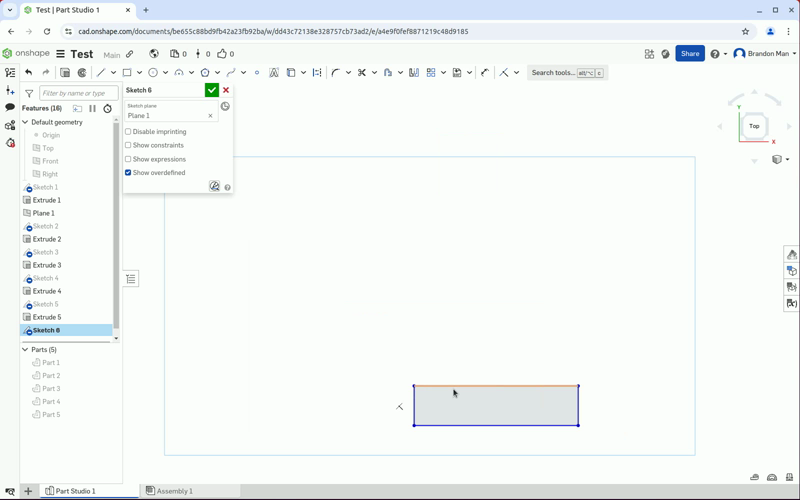
scroll(6)
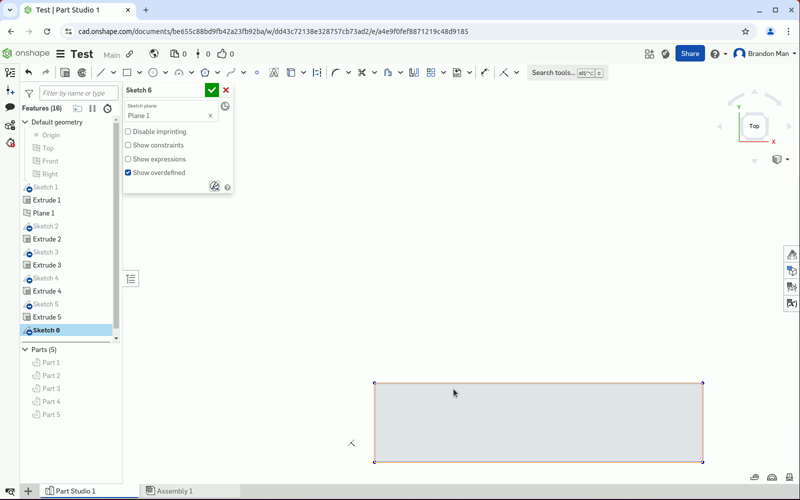
click(453, 388)
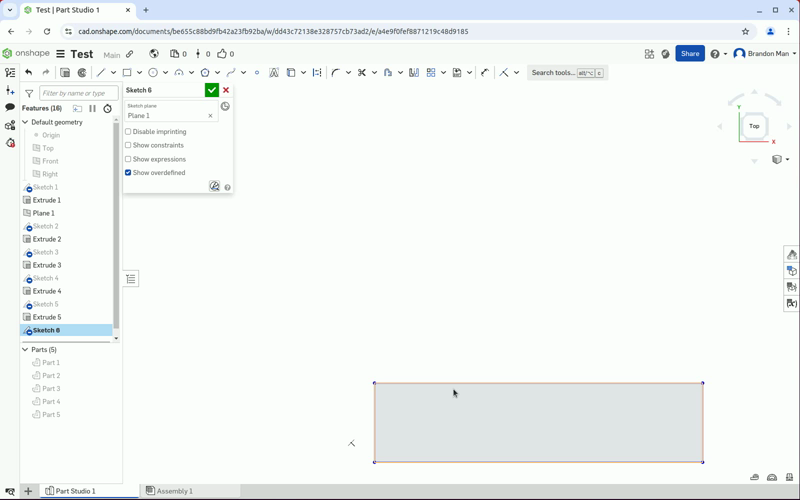
scroll(-6)
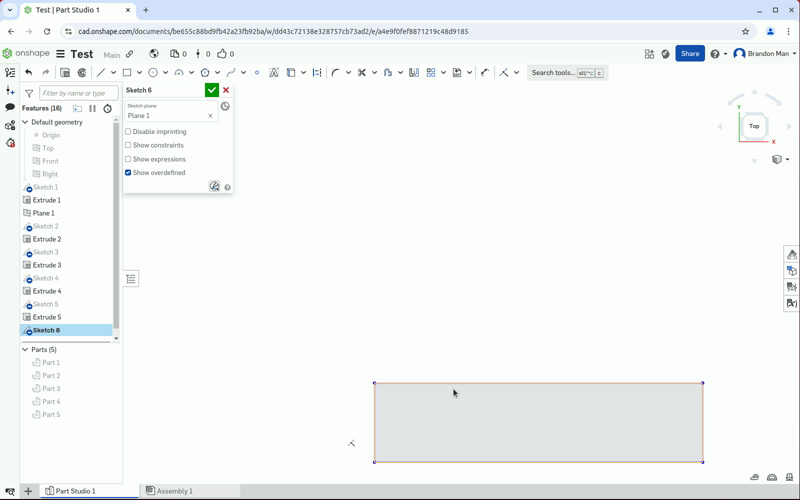
scroll(-6)
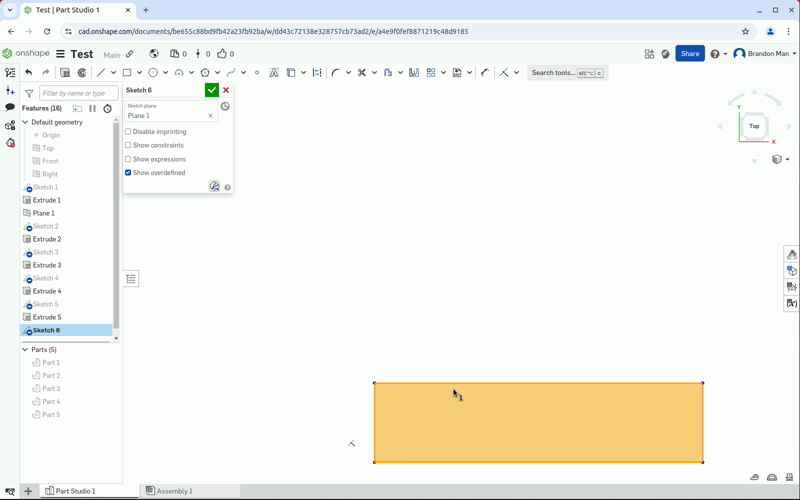
scroll(-6)
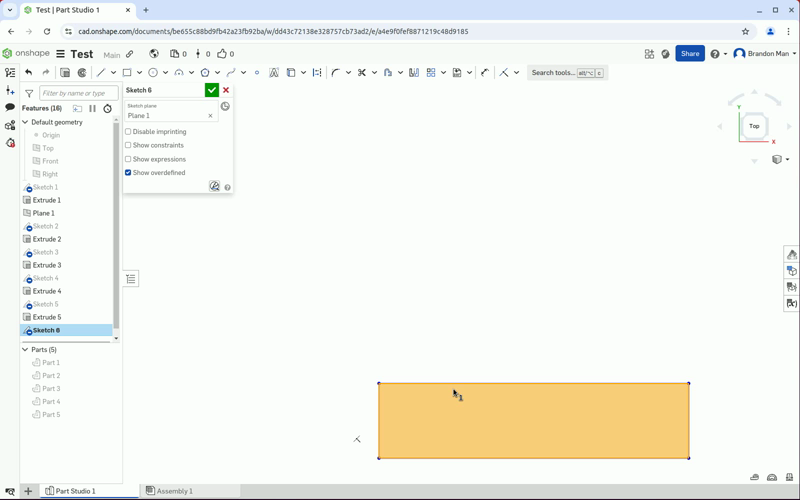
scroll(-6)
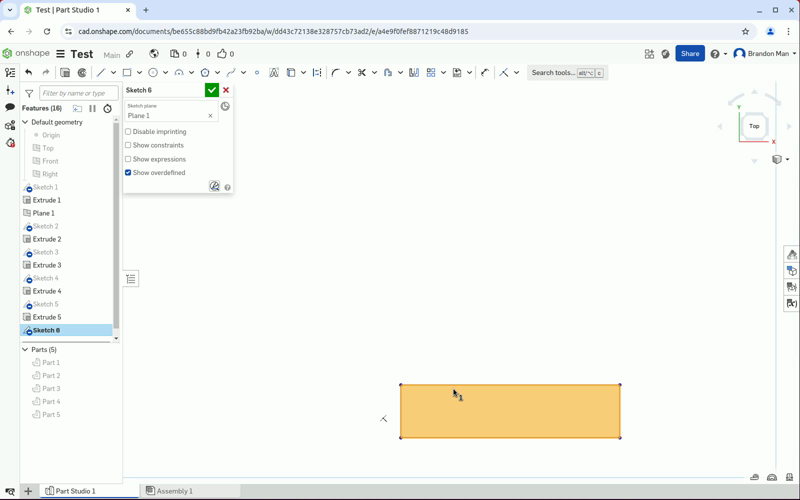
scroll(-6)
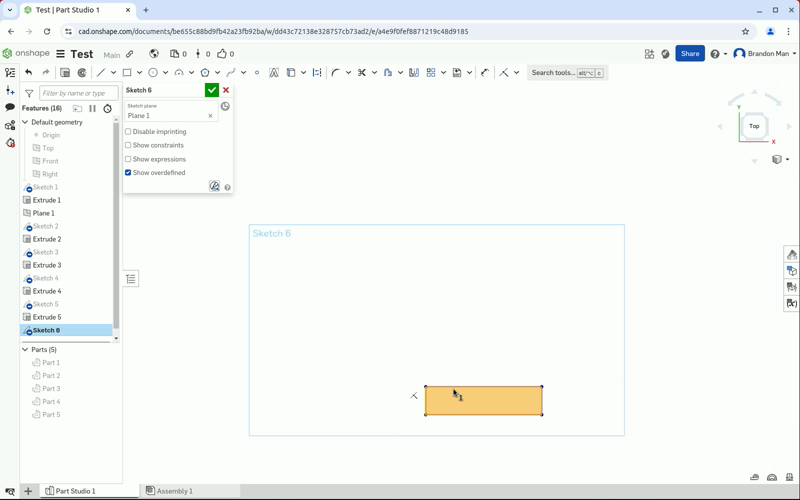
scroll(-6)
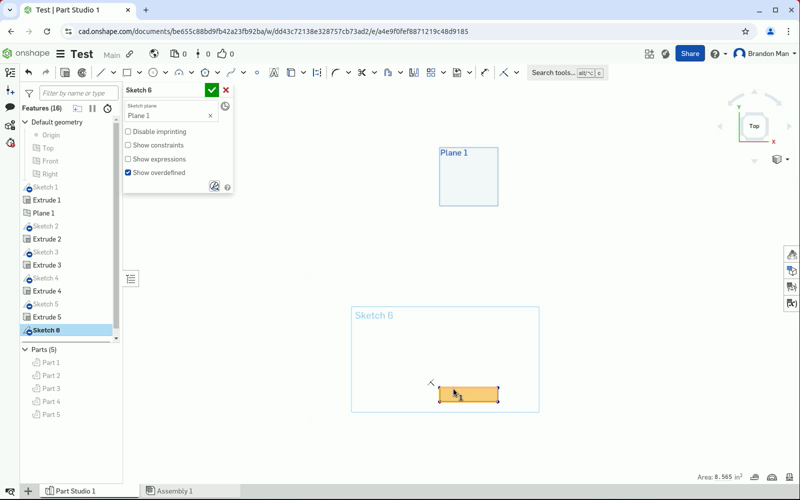
scroll(-6)
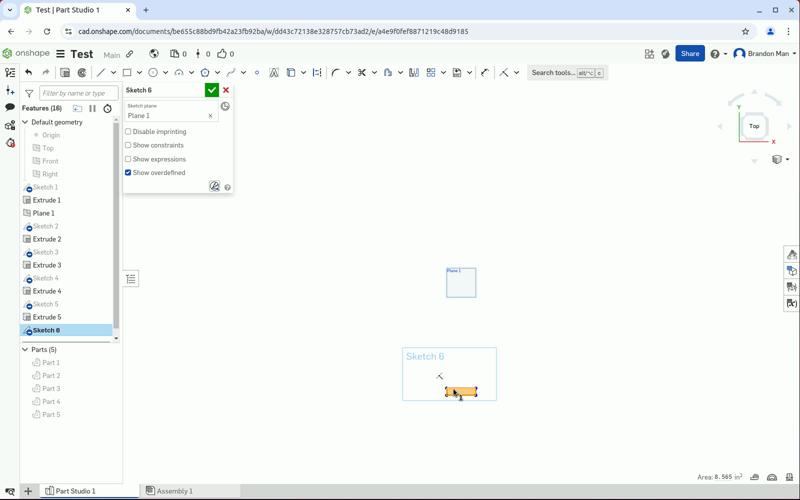
mouse_move(73, 352)
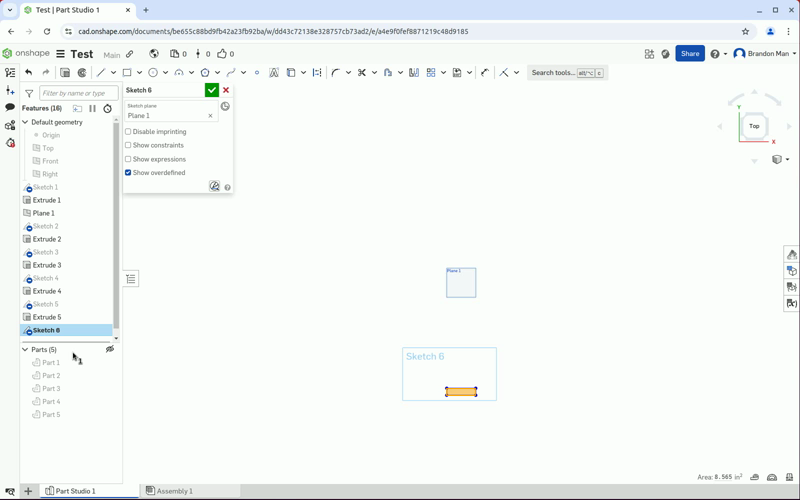
key(shift+y)
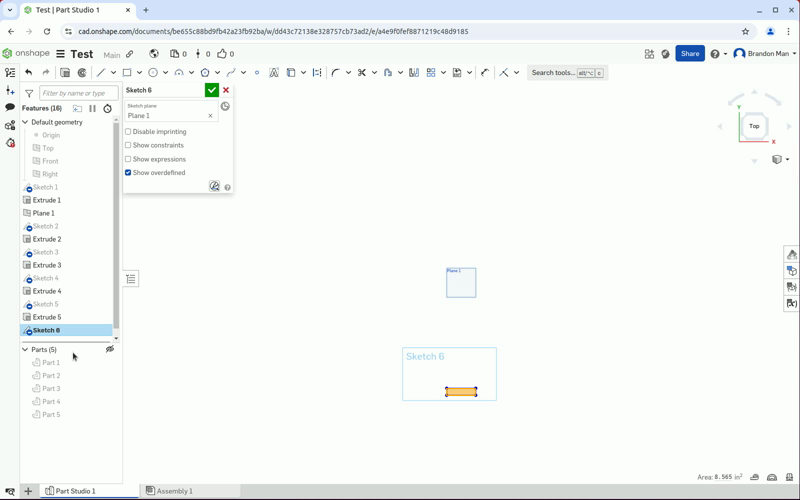
key(shift+e)
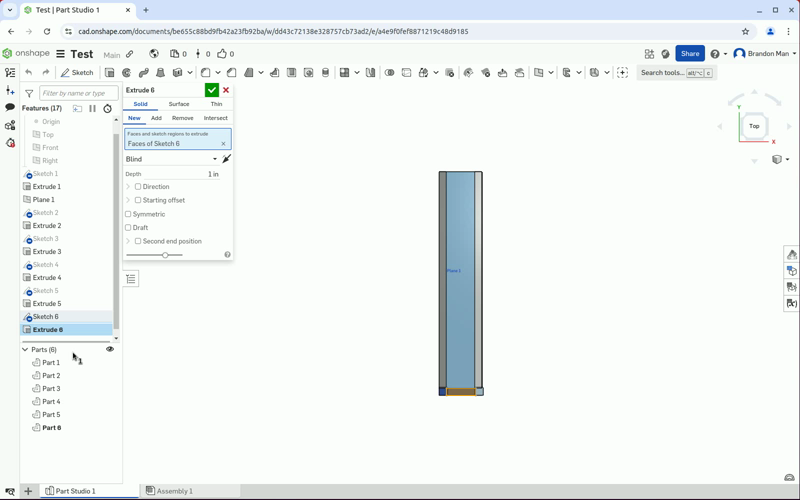
mouse_move(143, 106)
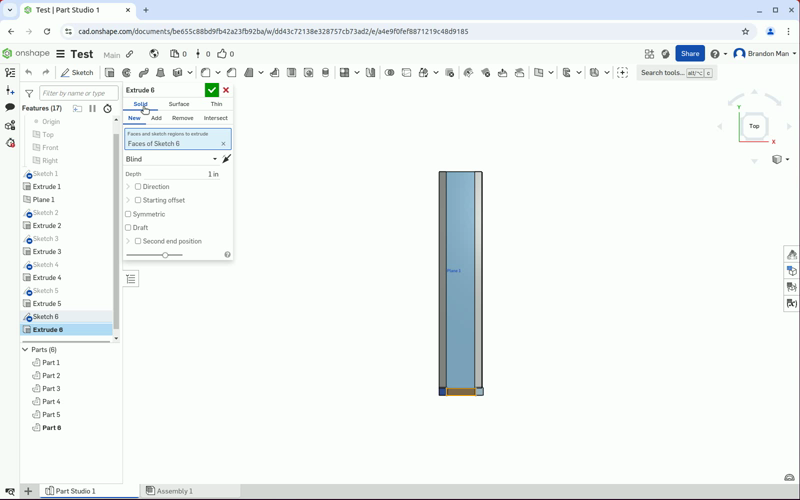
click(143, 106)
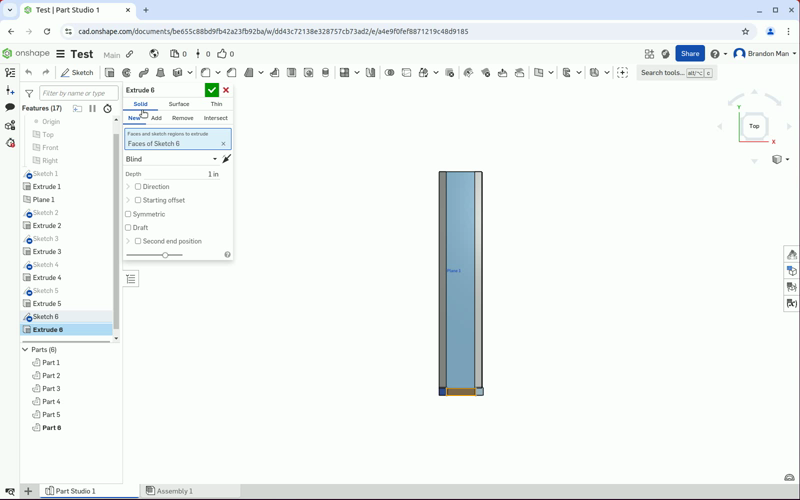
mouse_move(137, 120)
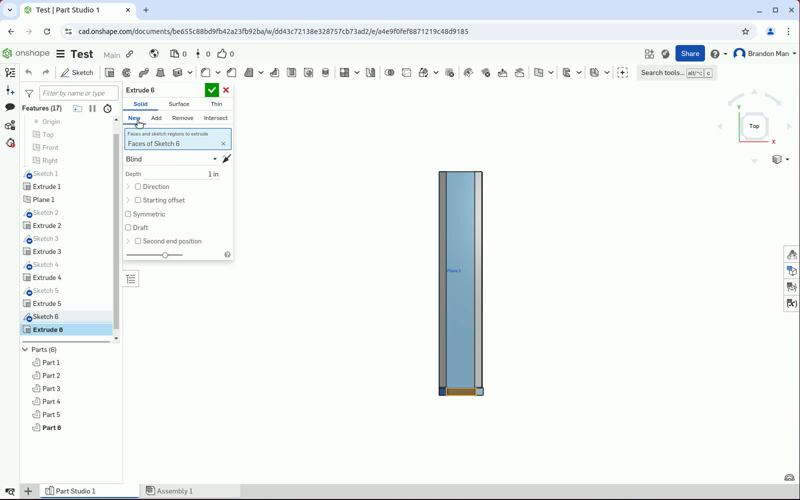
click(137, 120)
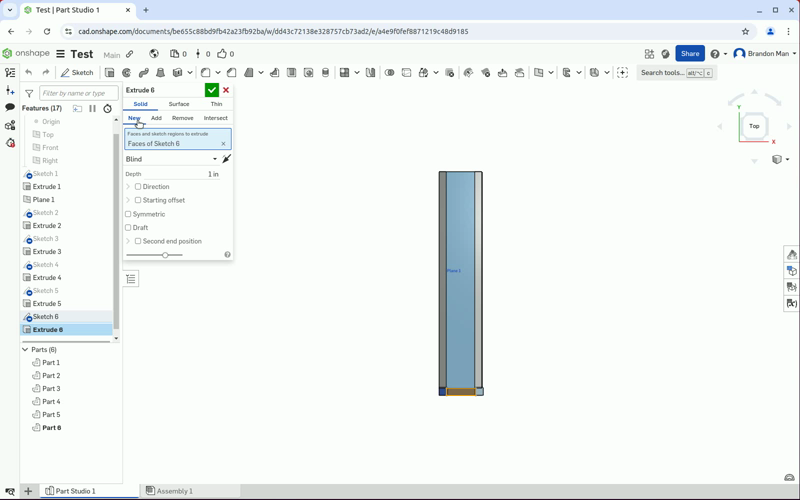
key(tab, 4)
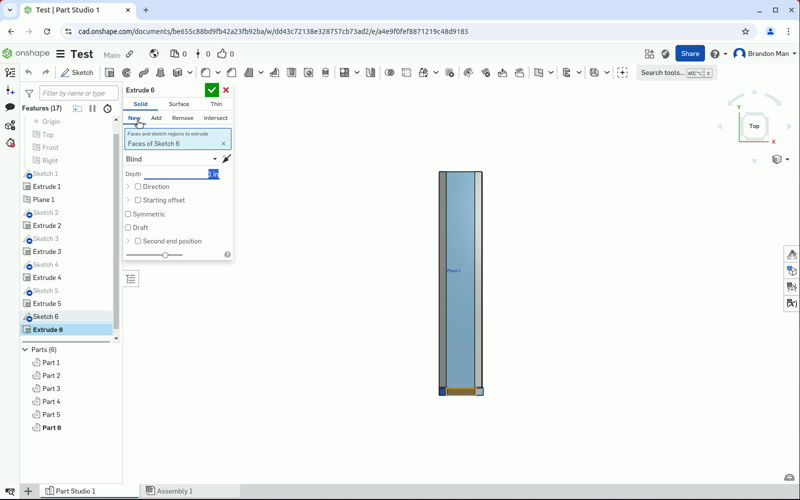
text(5.777)
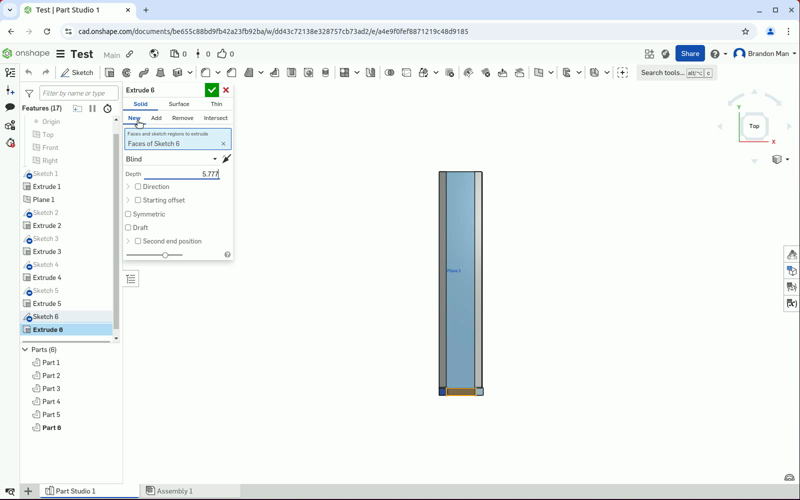
key(enter)
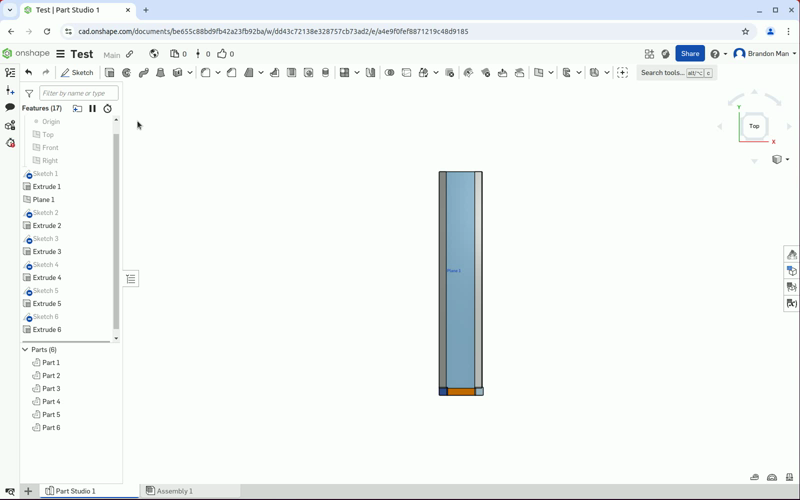
key(shift+h)
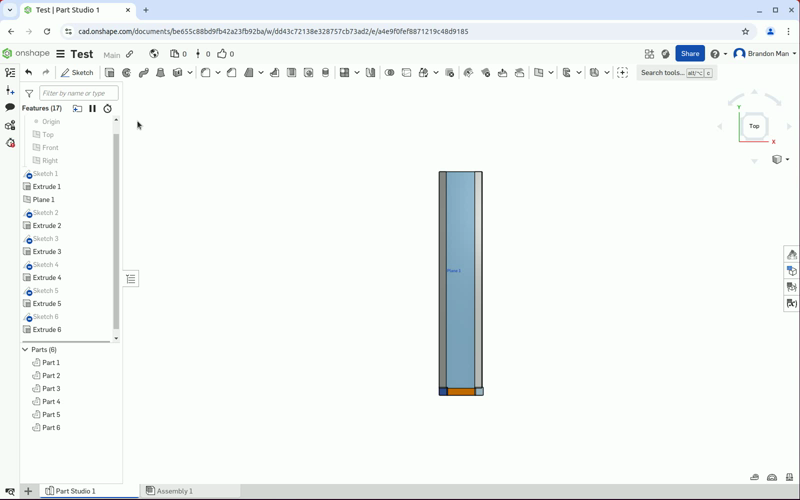
key(shift+h)
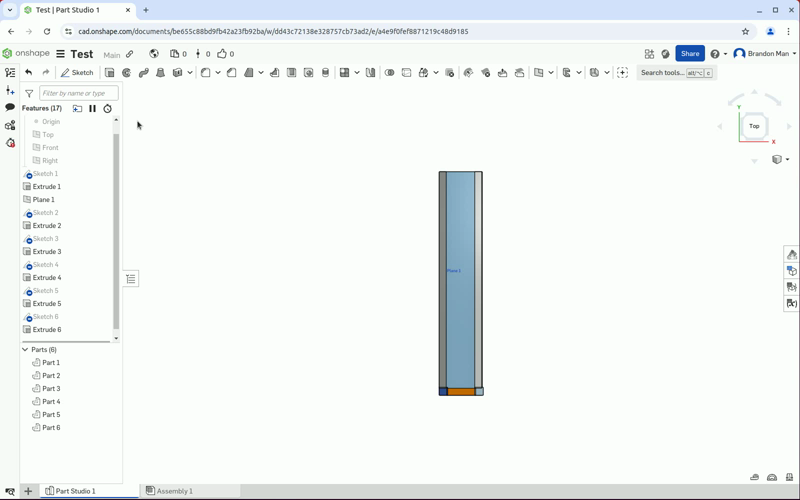
key(shift+7)
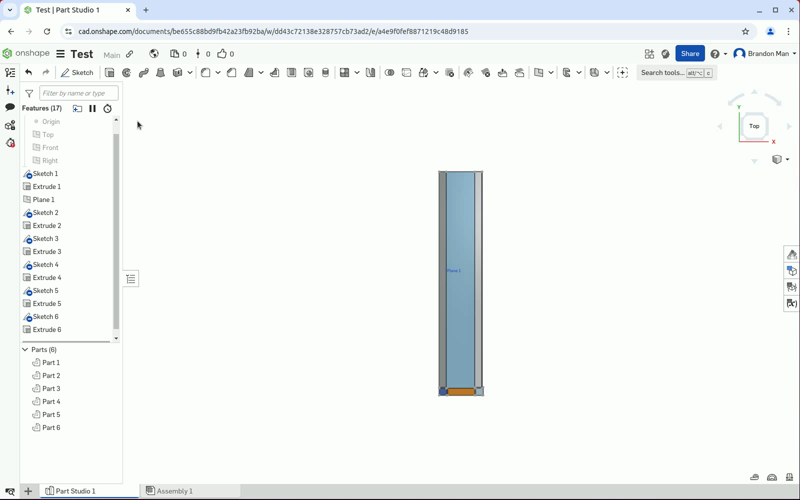
key(up, 3)
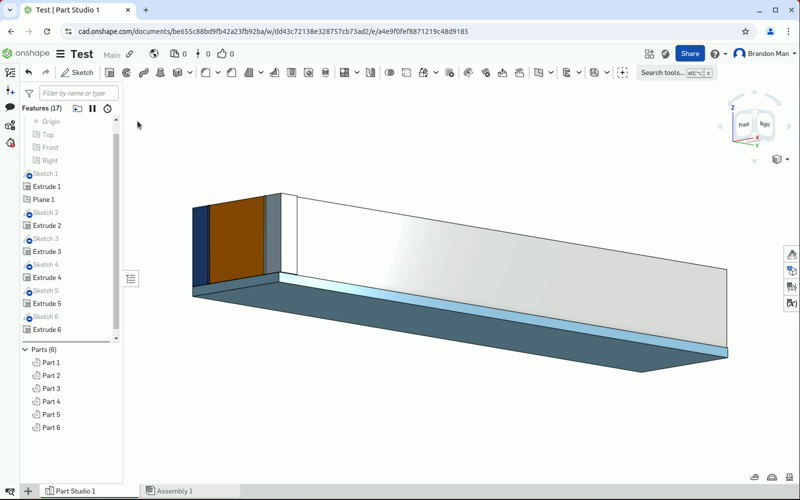
key(left, 3)
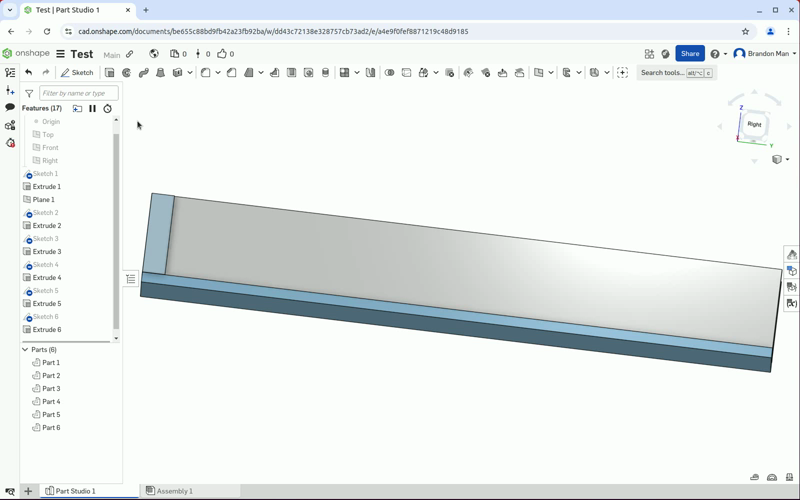
key(right, 3)
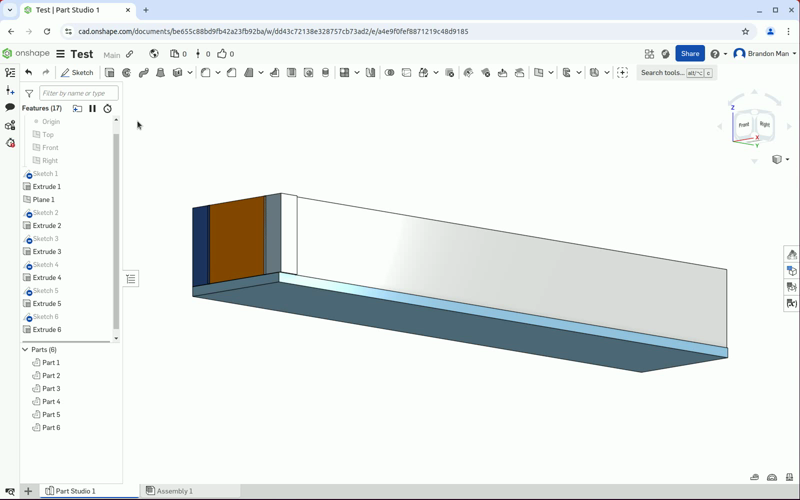
key(down, 3)
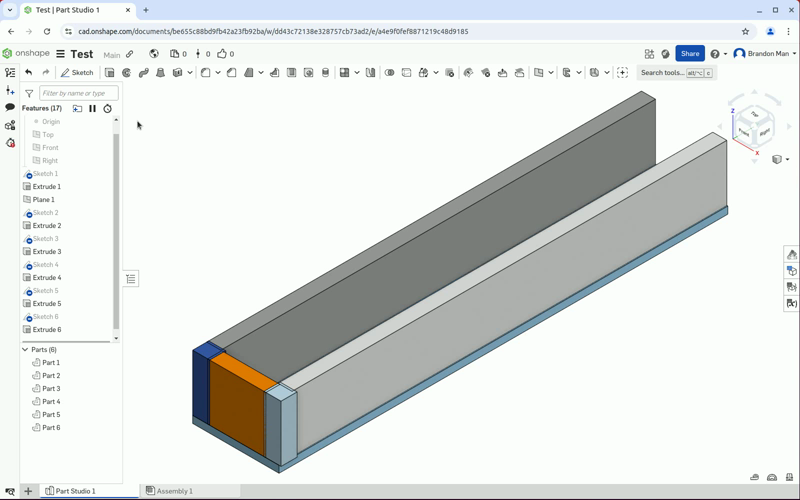
mouse_move(69, 176)
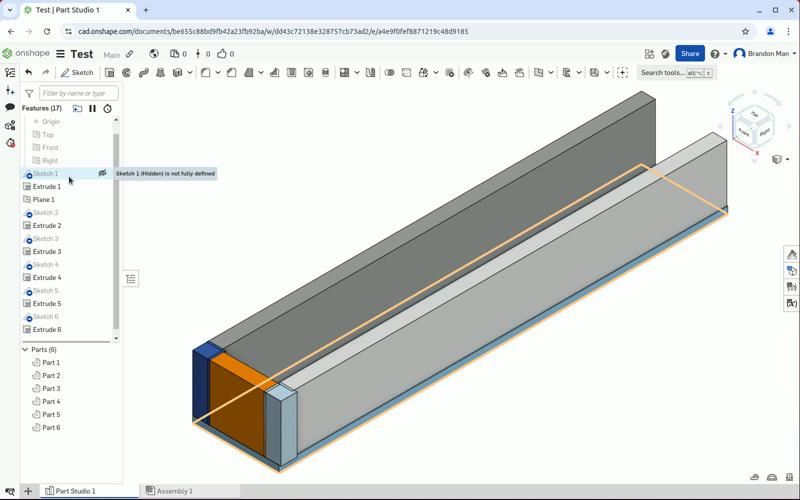
click(69, 176)